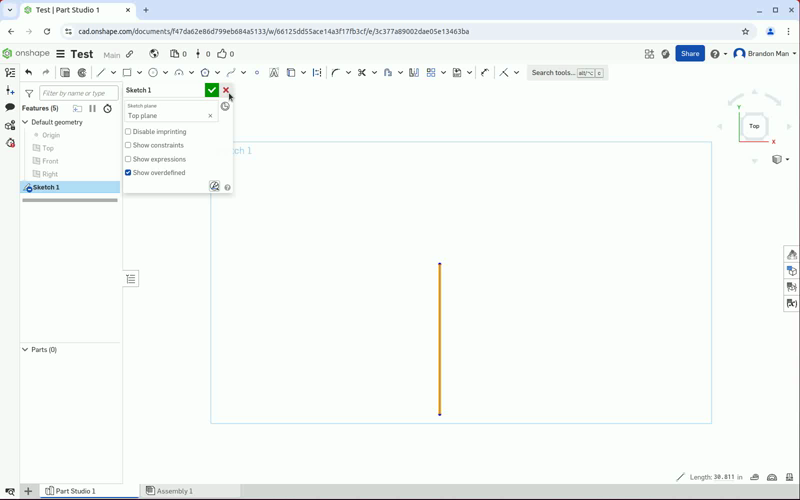
key(shift+h)
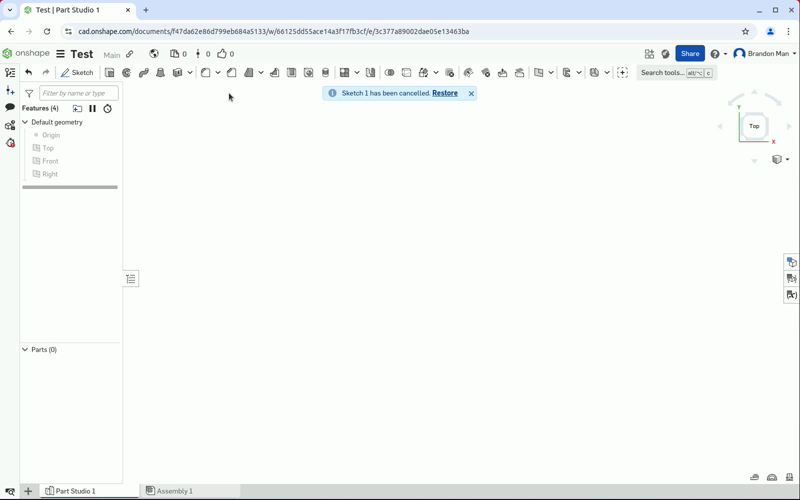
mouse_move(73, 352)
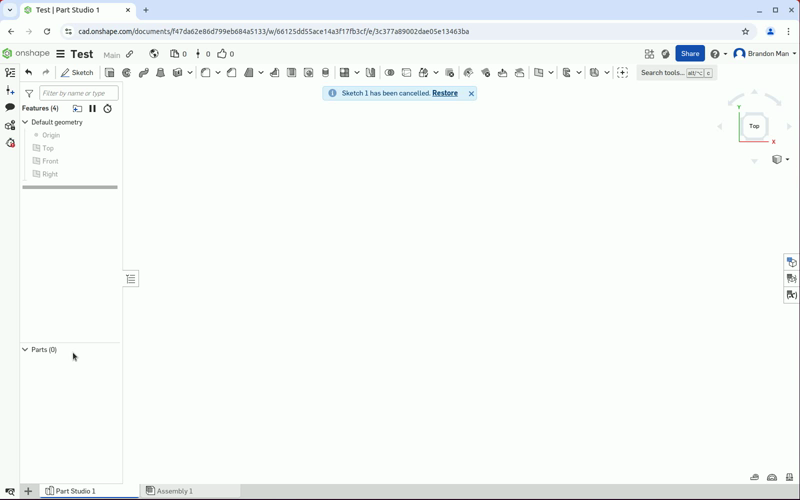
key(y)
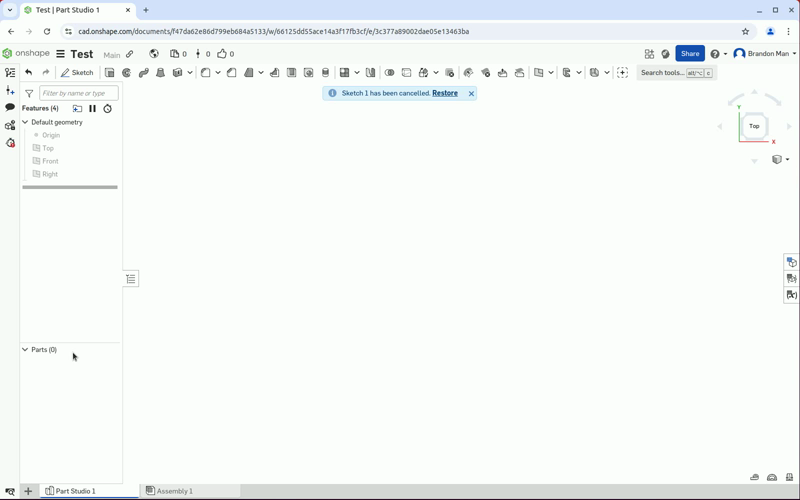
key(shift+p)
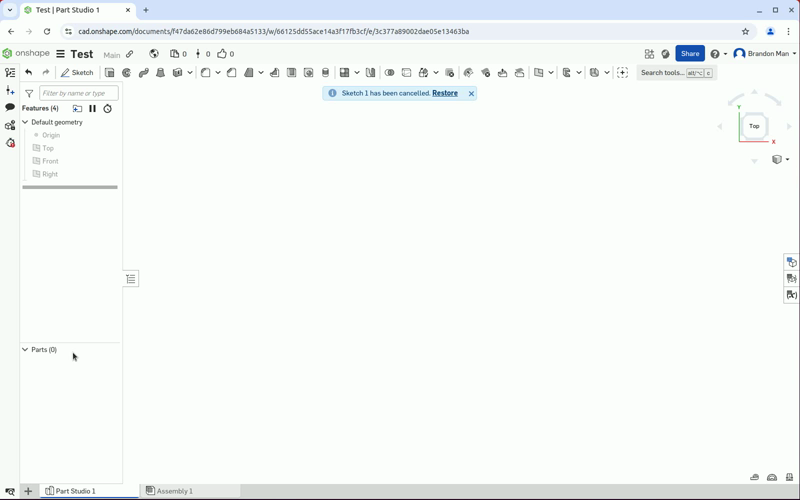
key(space)
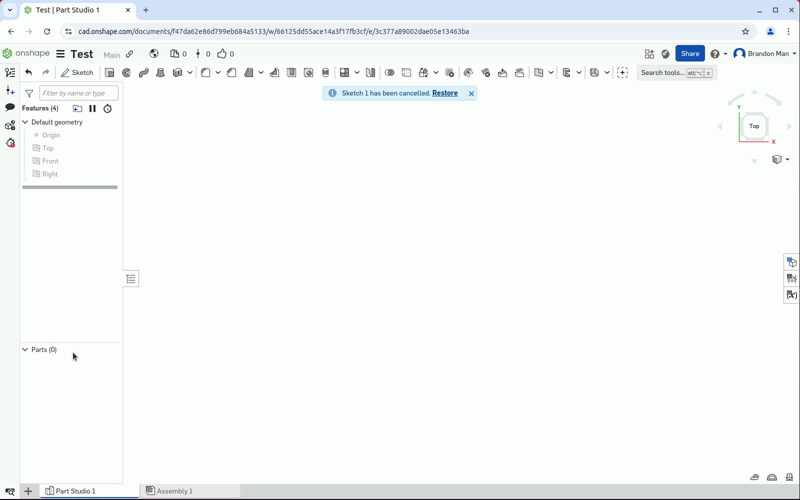
key_down(shift)
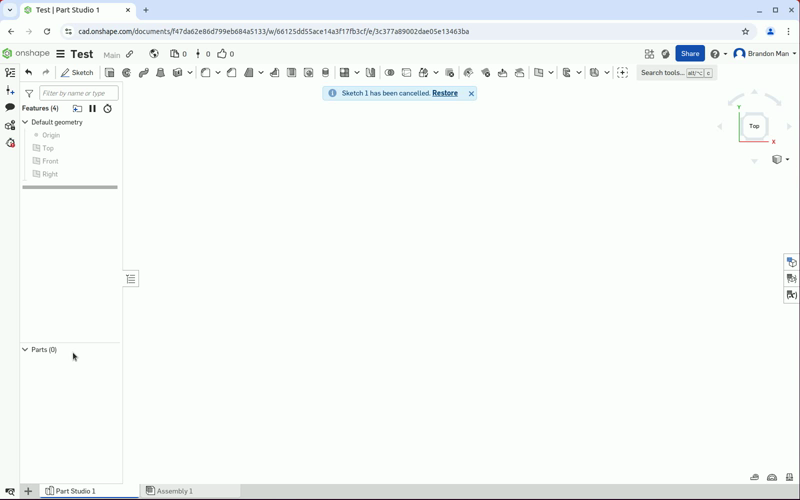
key(up)
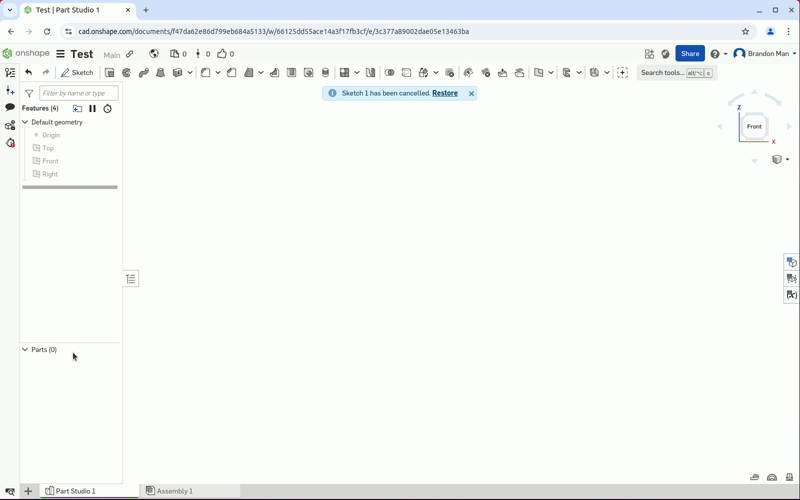
key_up(shift)
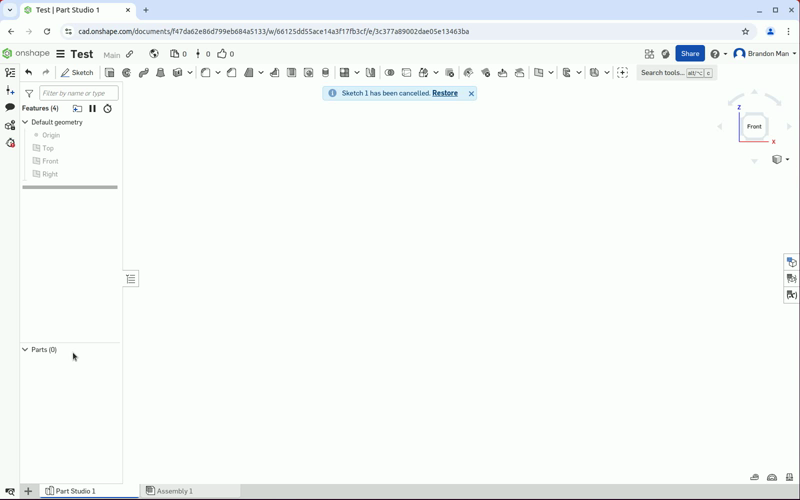
mouse_move(73, 352)
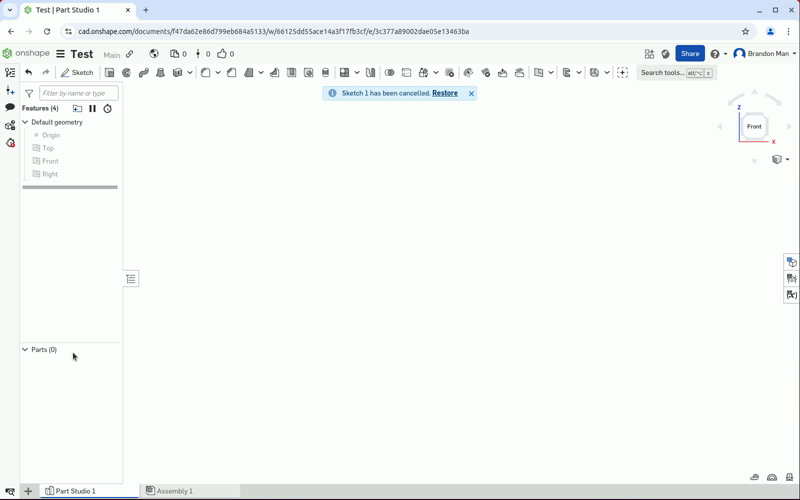
key(shift+y)
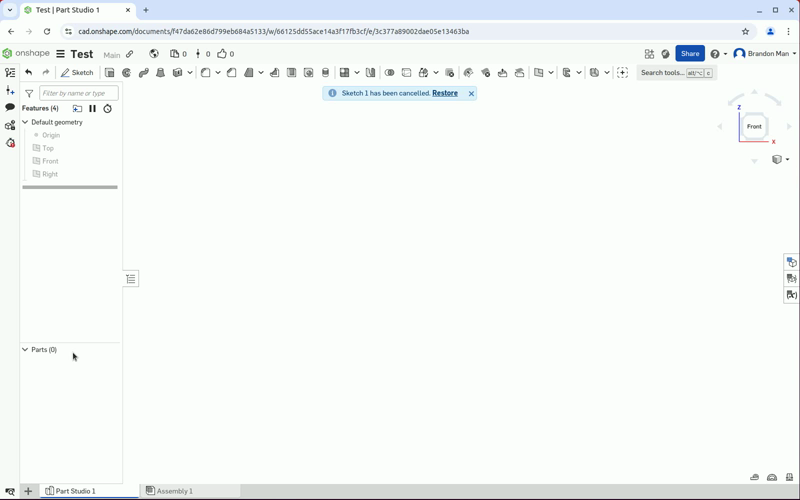
key(shift+s)
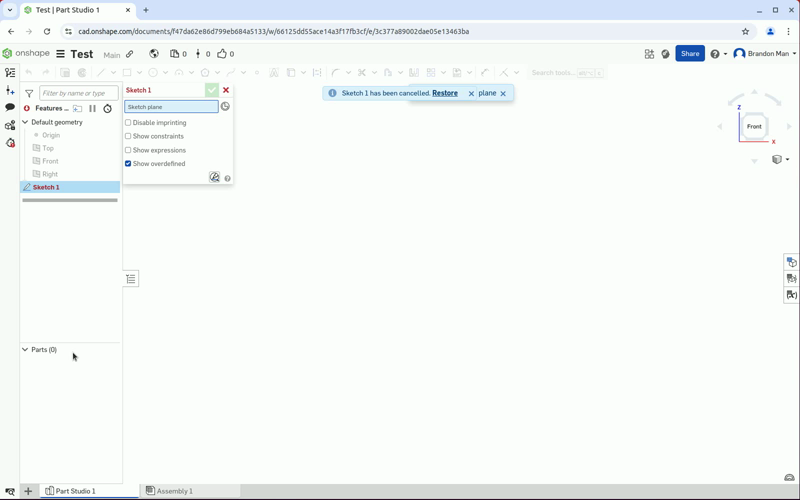
mouse_move(73, 163)
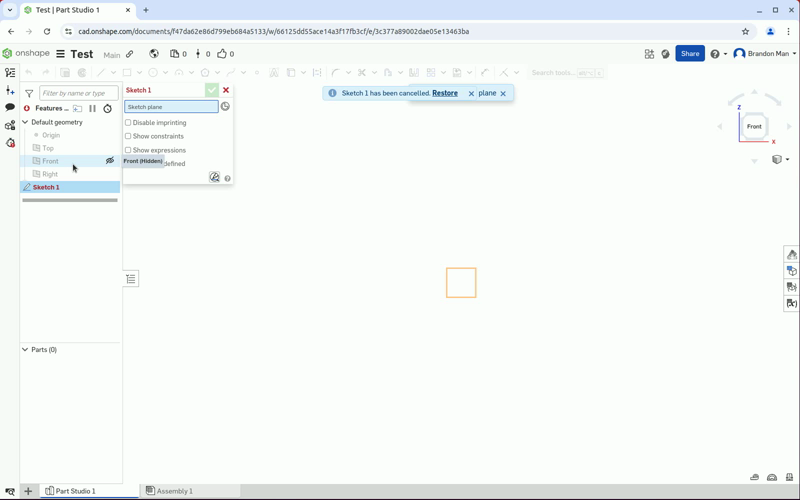
click(73, 163)
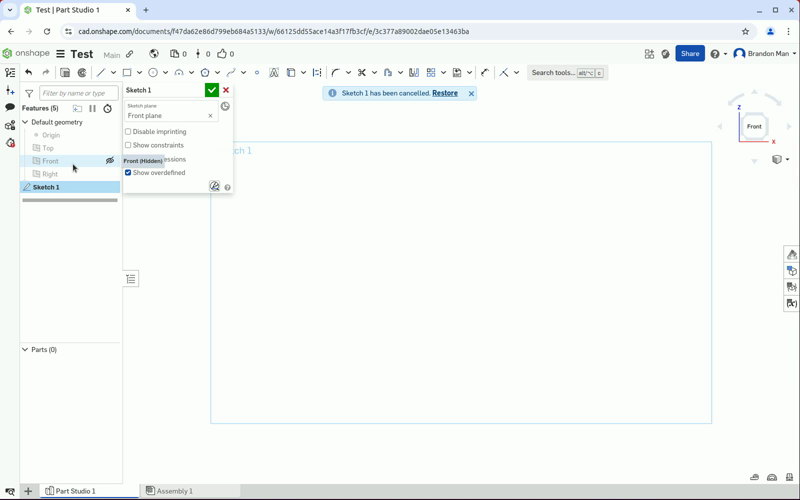
mouse_move(73, 352)
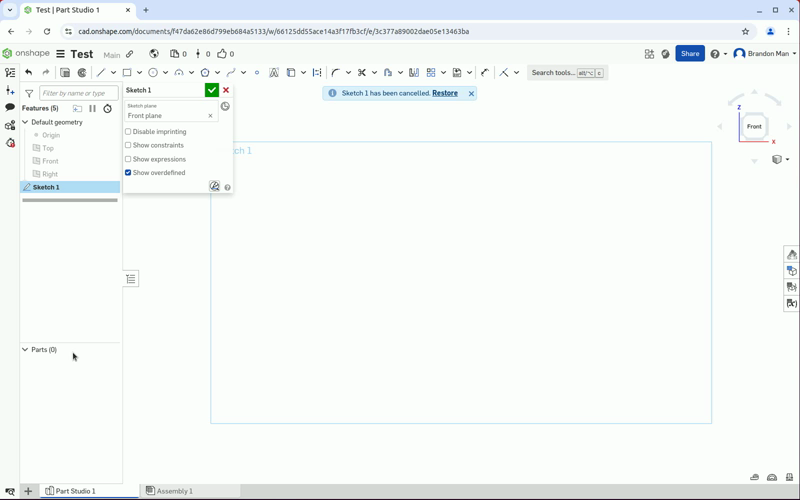
key(y)
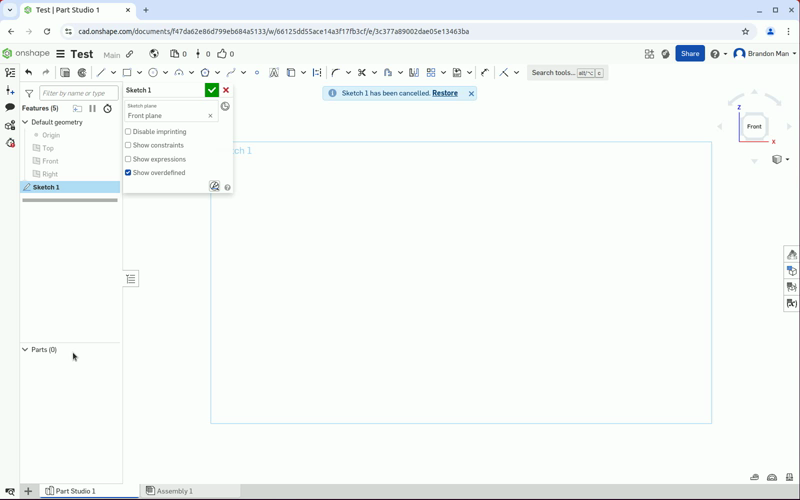
key(l)
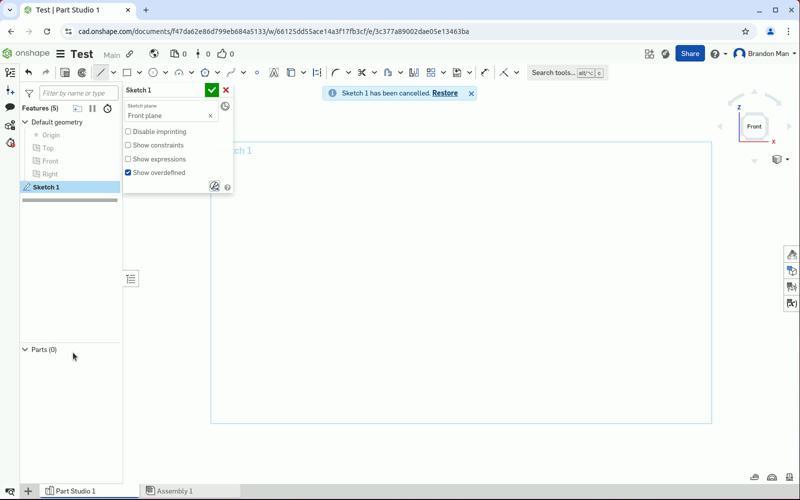
key_down(shift)
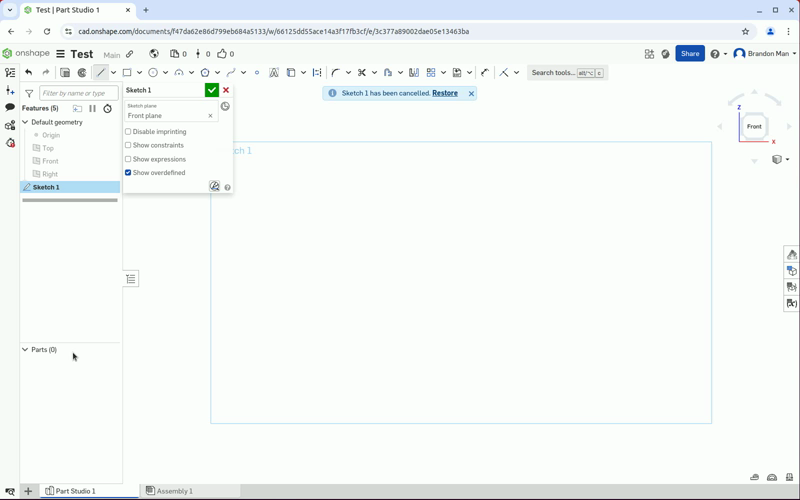
mouse_move(403, 271)
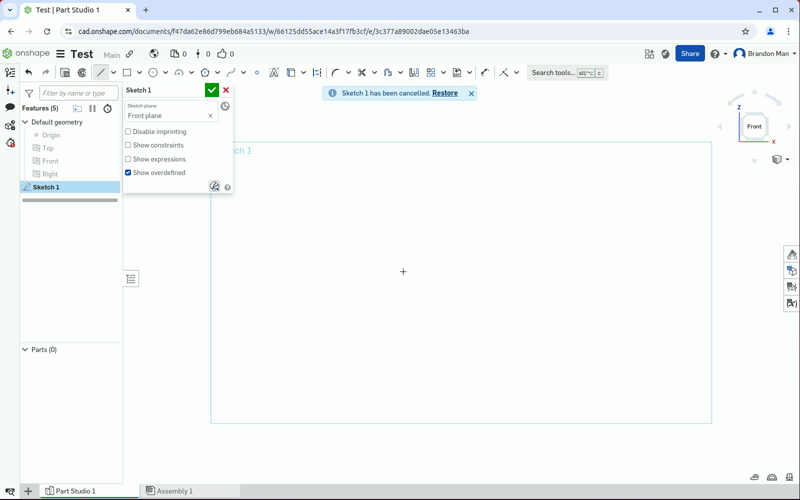
click(403, 271)
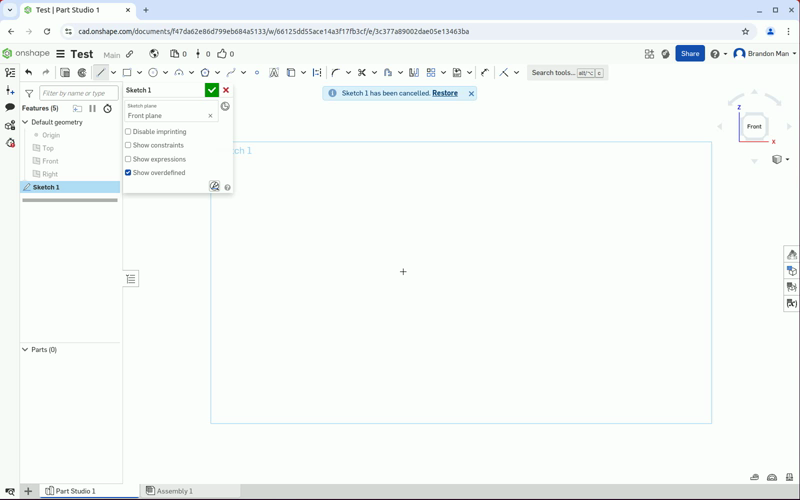
key_up(shift)
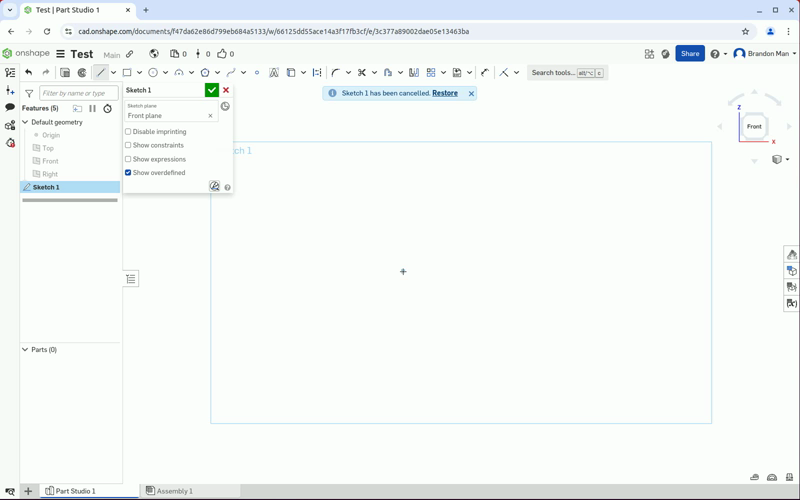
key_down(shift)
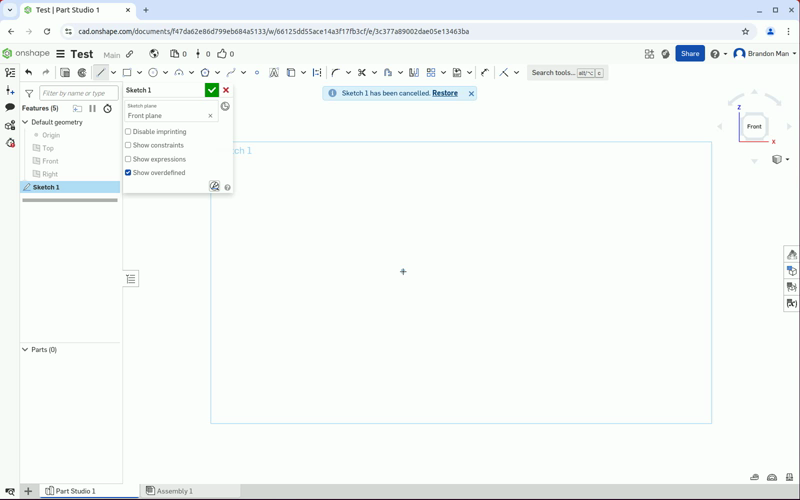
mouse_move(433, 271)
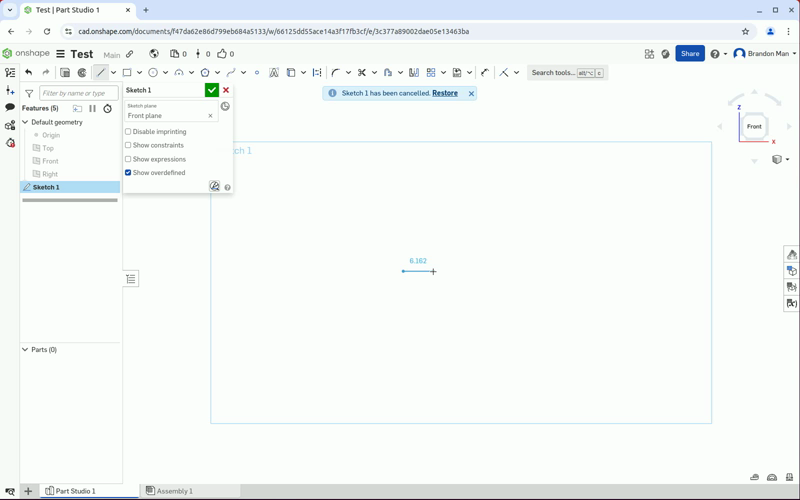
mouse_move(415, 278)
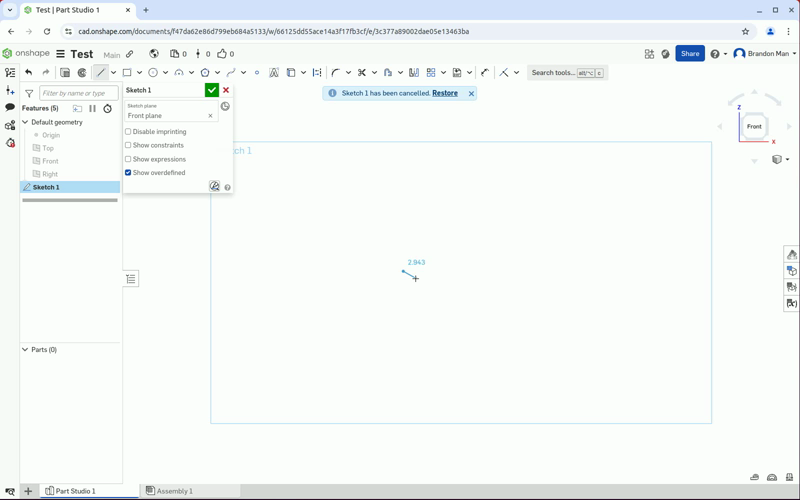
click(415, 278)
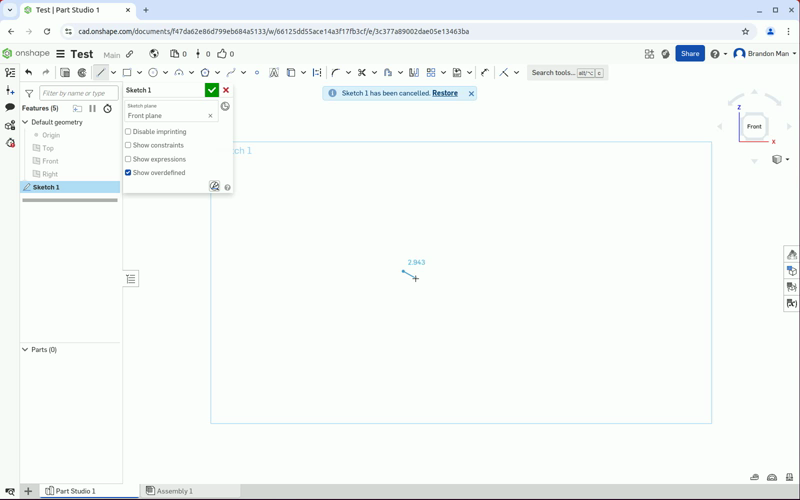
key_up(shift)
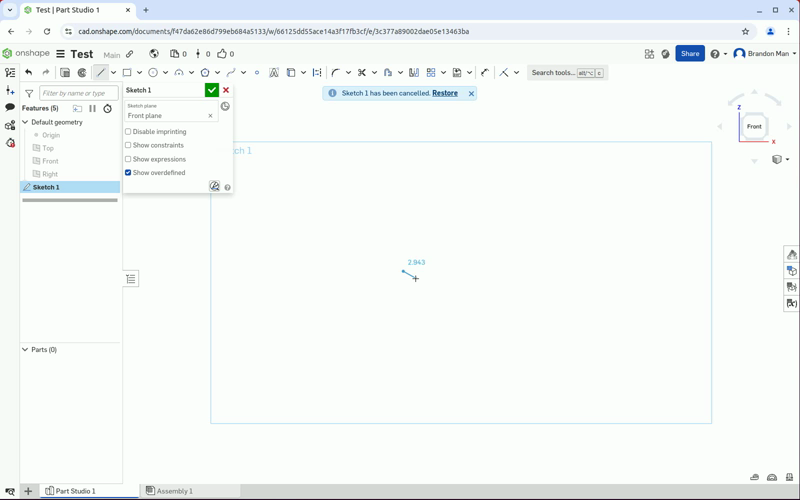
key_down(shift)
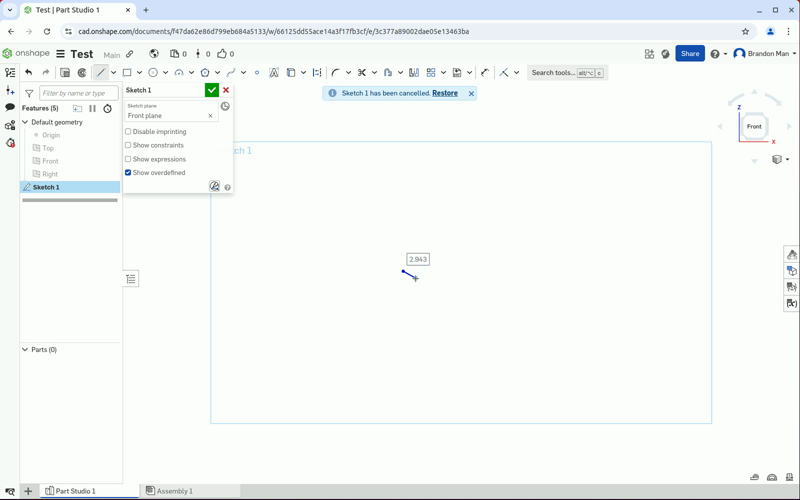
mouse_move(445, 278)
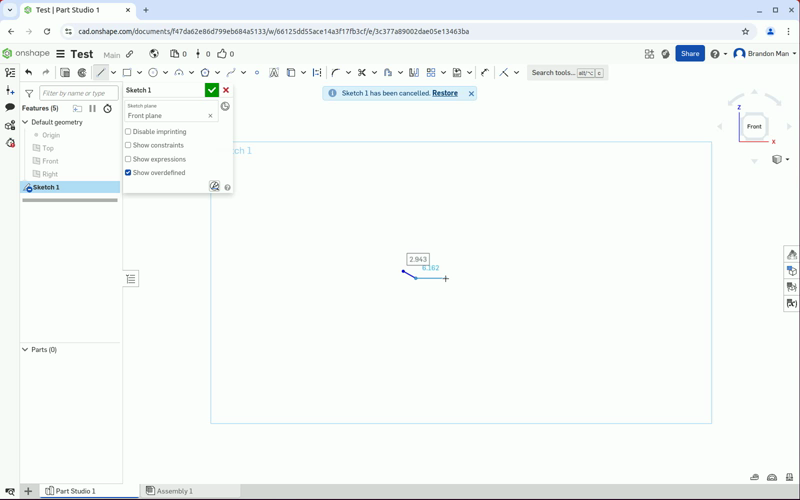
mouse_move(427, 271)
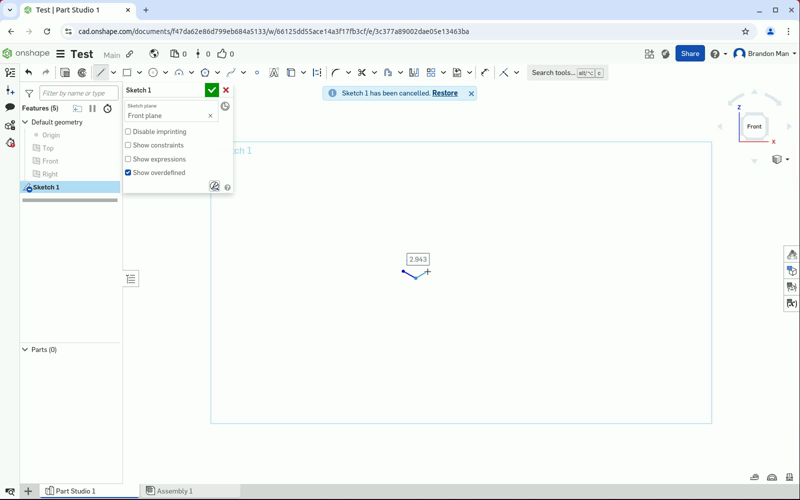
click(427, 271)
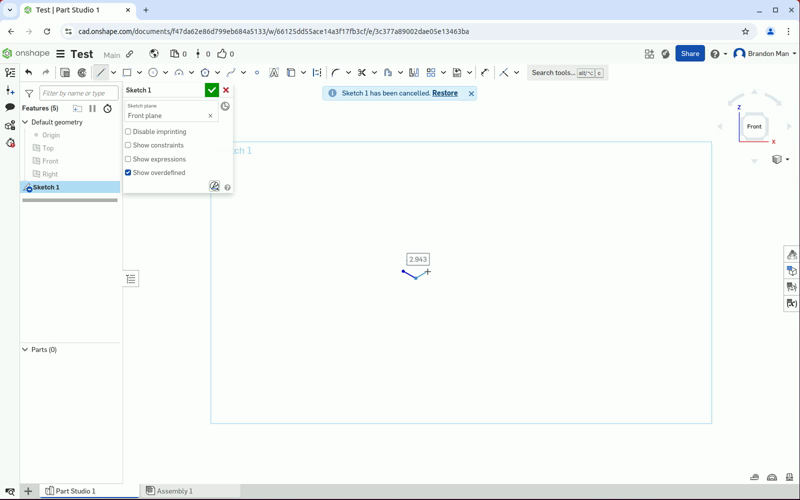
key_up(shift)
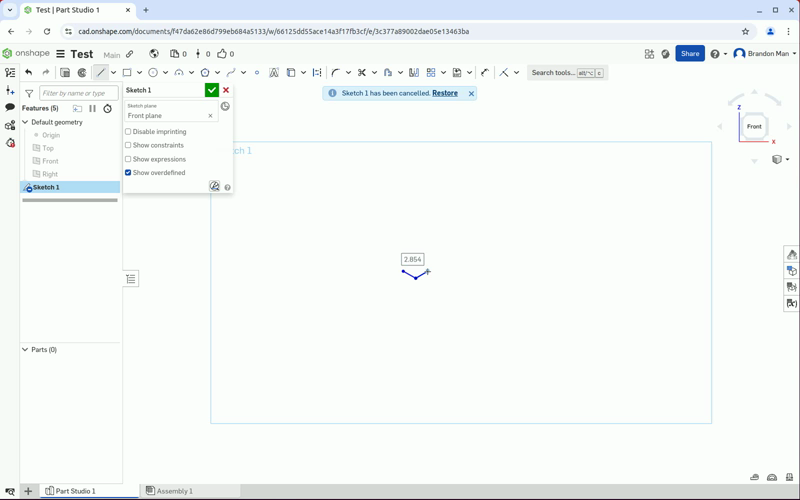
key_down(shift)
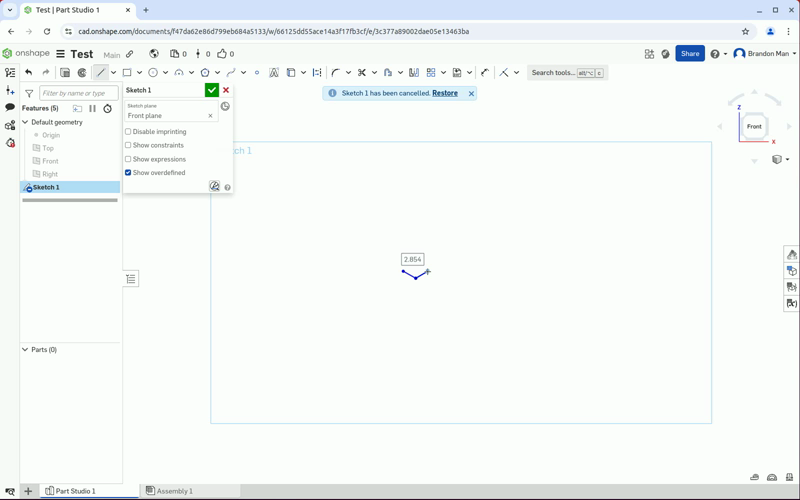
mouse_move(457, 271)
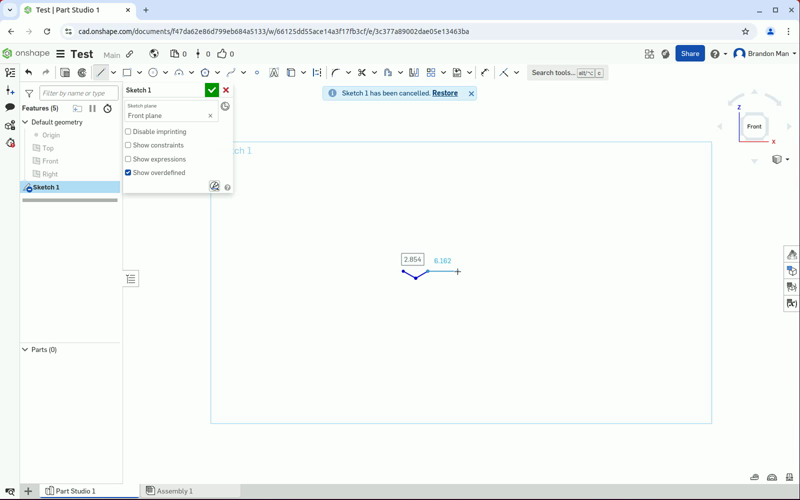
mouse_move(427, 257)
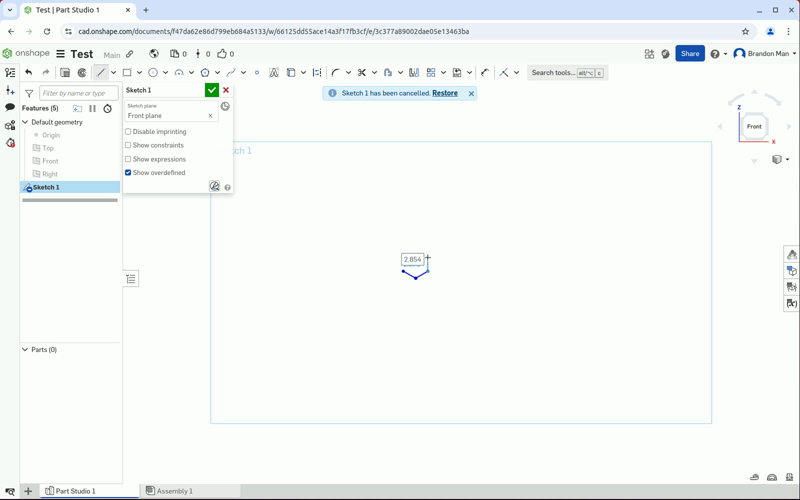
click(427, 257)
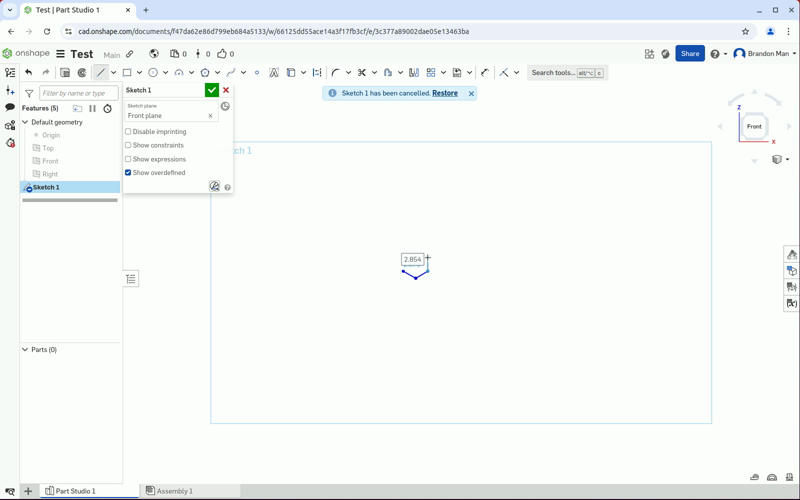
key_up(shift)
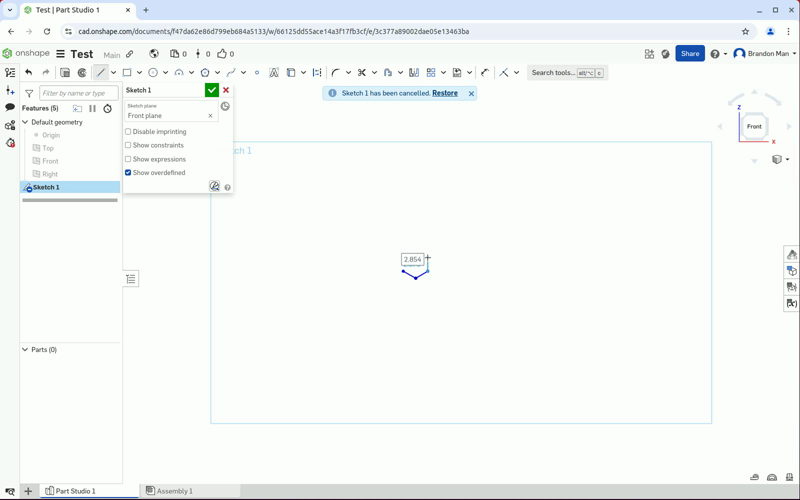
key_down(shift)
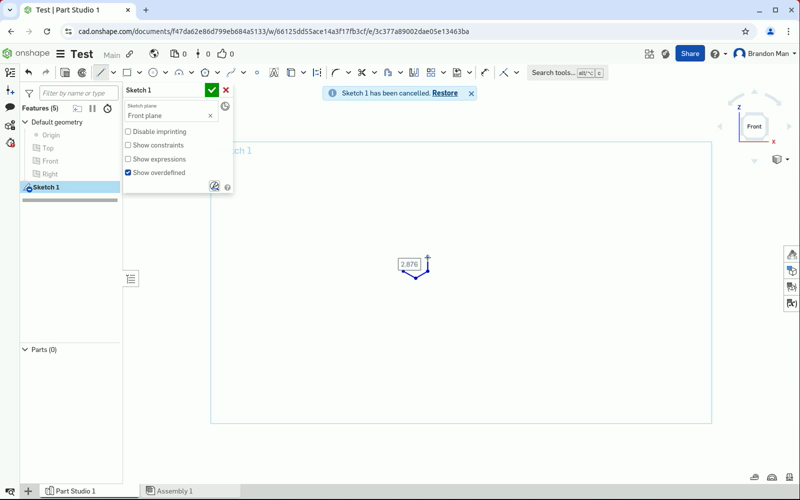
mouse_move(457, 257)
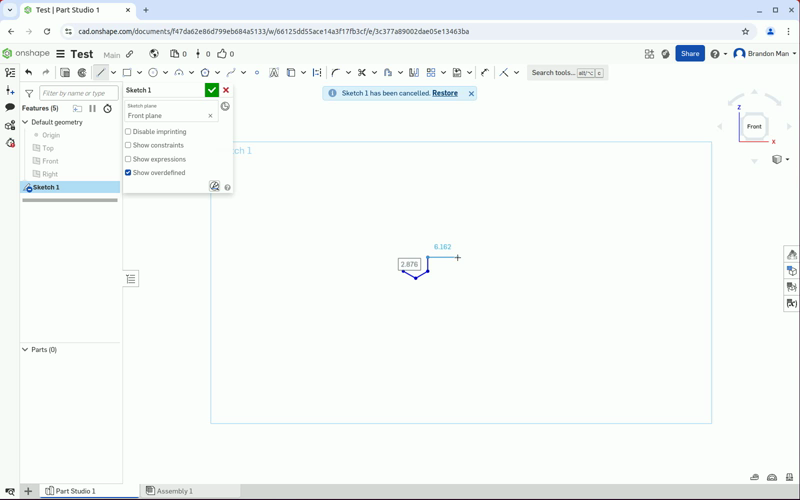
mouse_move(415, 250)
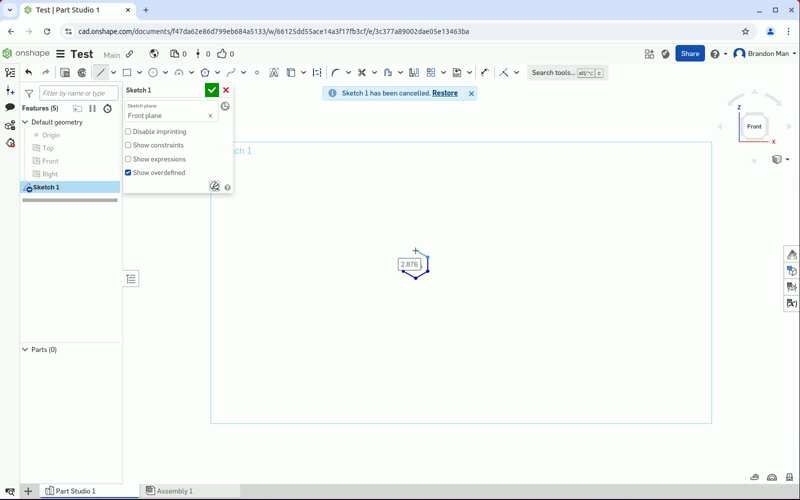
click(415, 250)
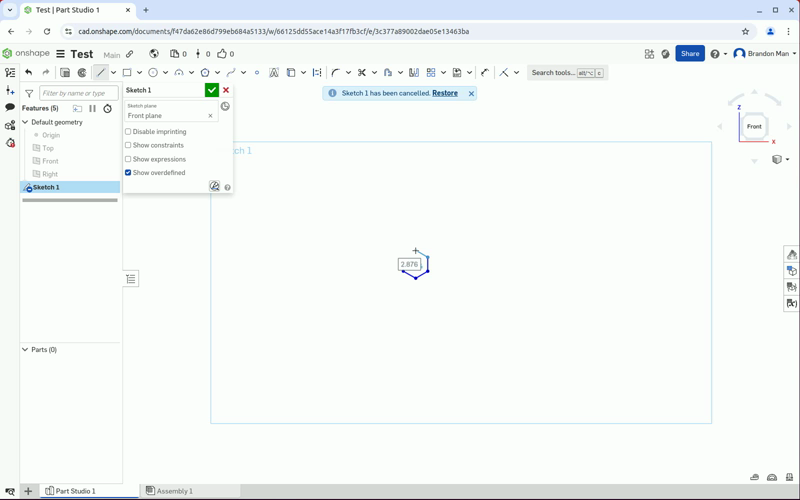
key_up(shift)
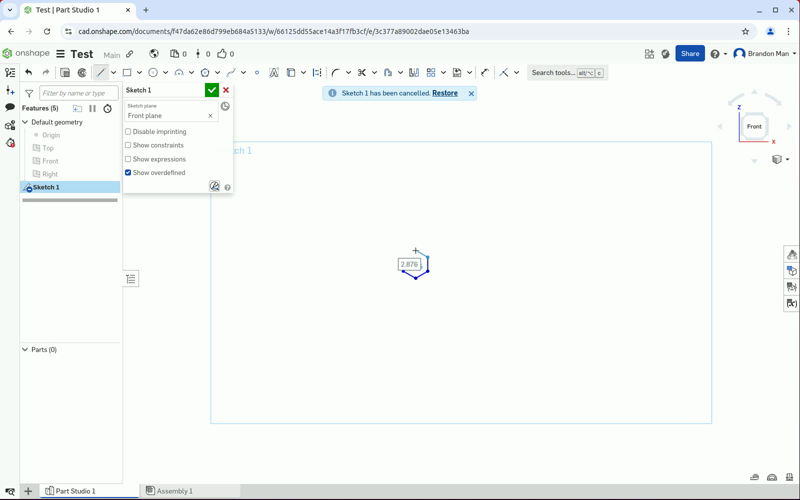
key_down(shift)
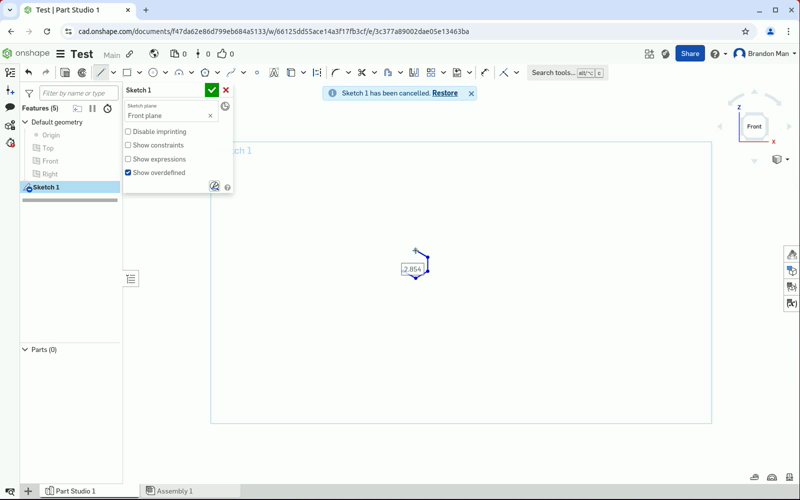
mouse_move(445, 250)
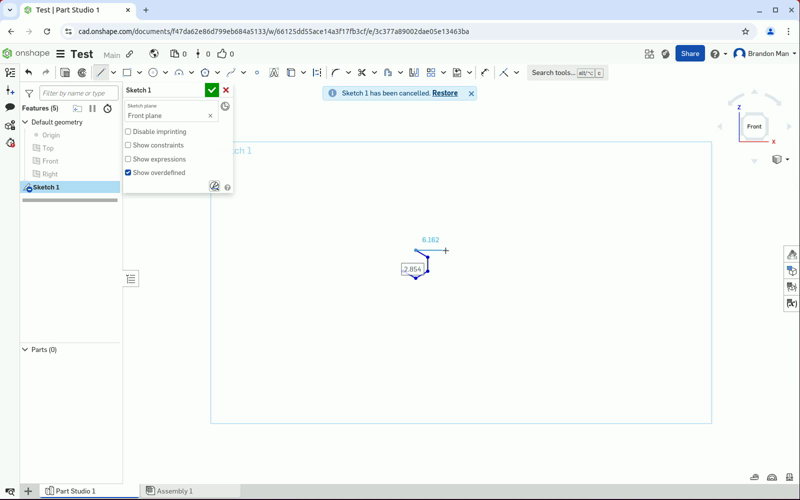
mouse_move(403, 257)
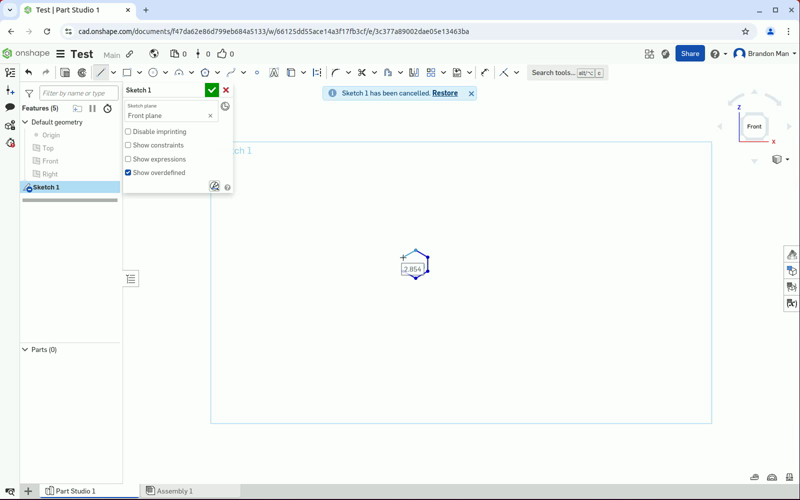
click(403, 257)
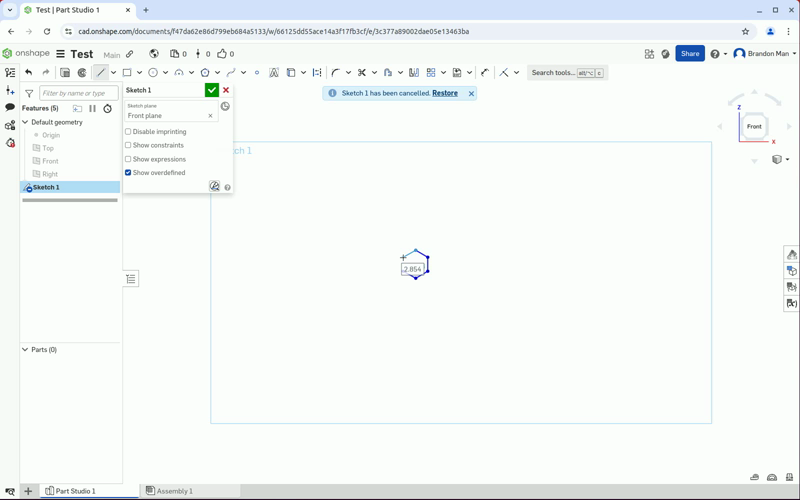
key_up(shift)
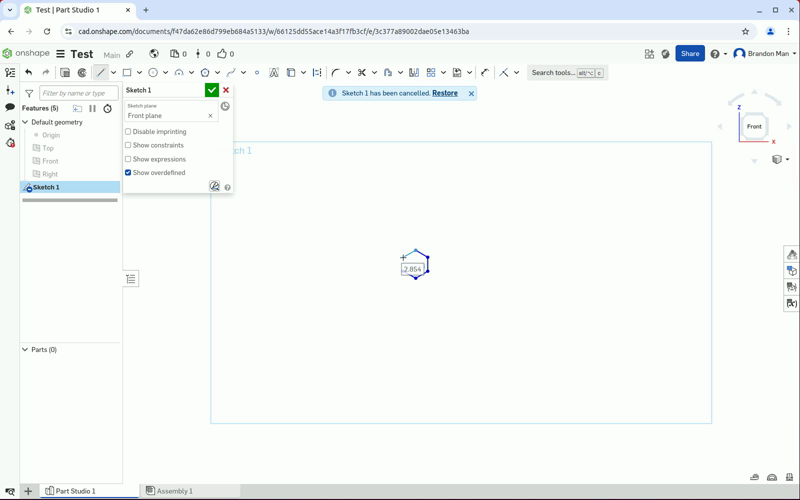
mouse_move(433, 257)
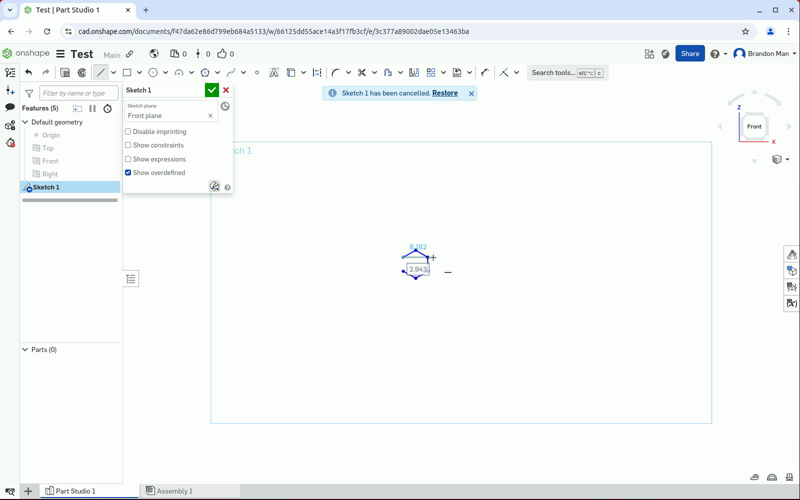
key_down(shift)
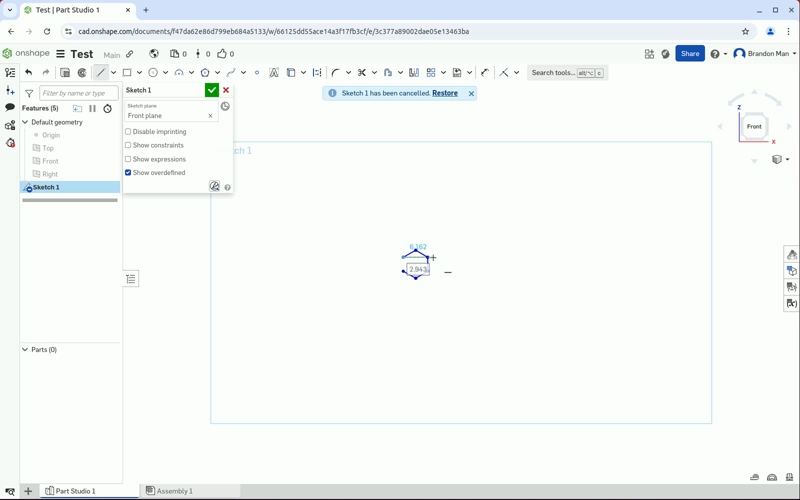
mouse_move(403, 271)
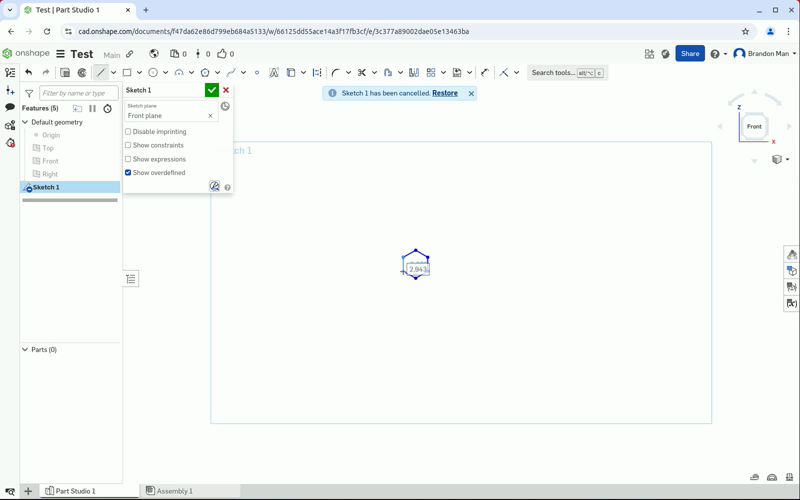
key_up(shift)
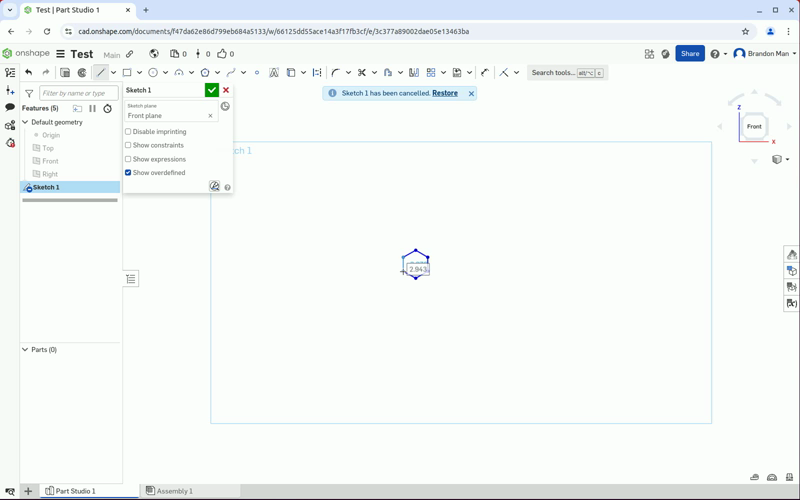
click(403, 271)
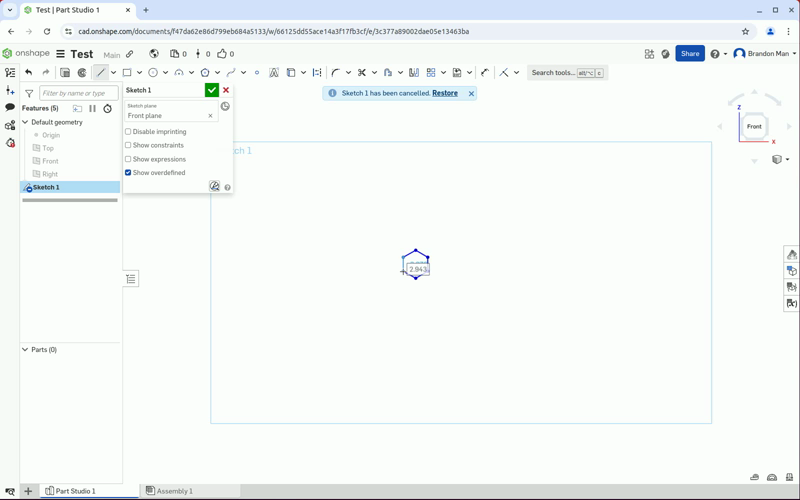
key(esc)
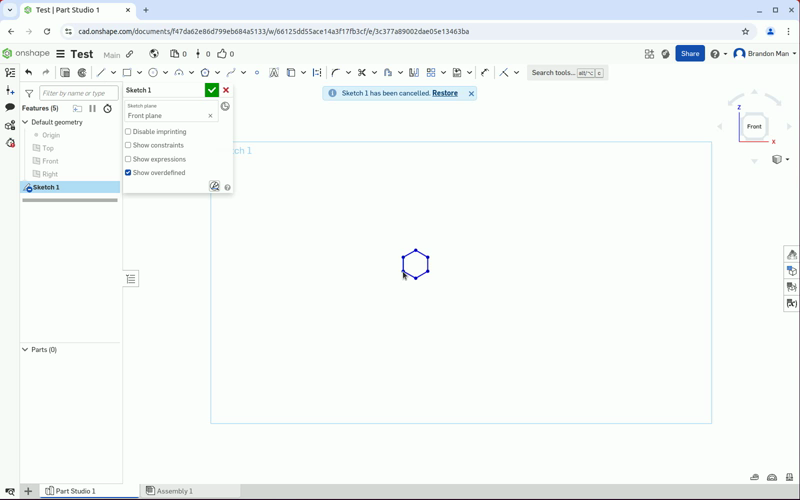
mouse_move(416, 256)
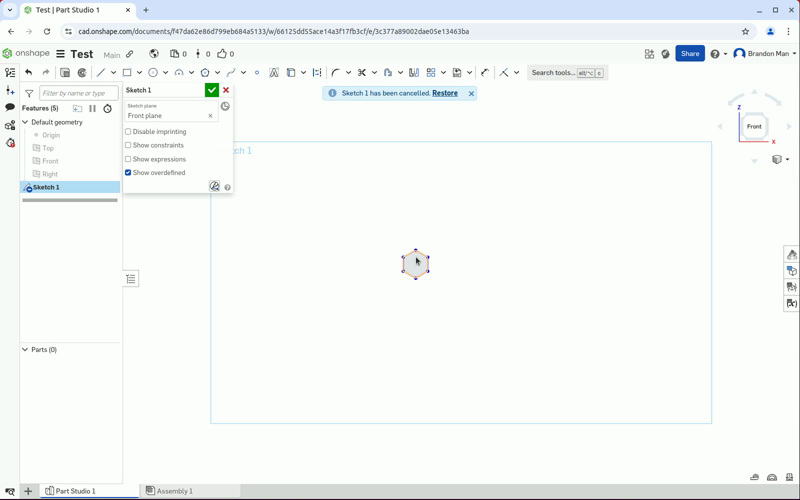
scroll(6)
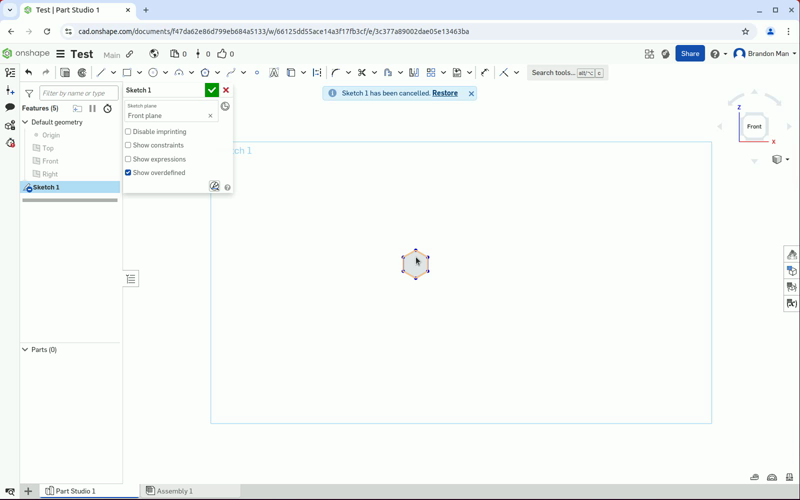
scroll(6)
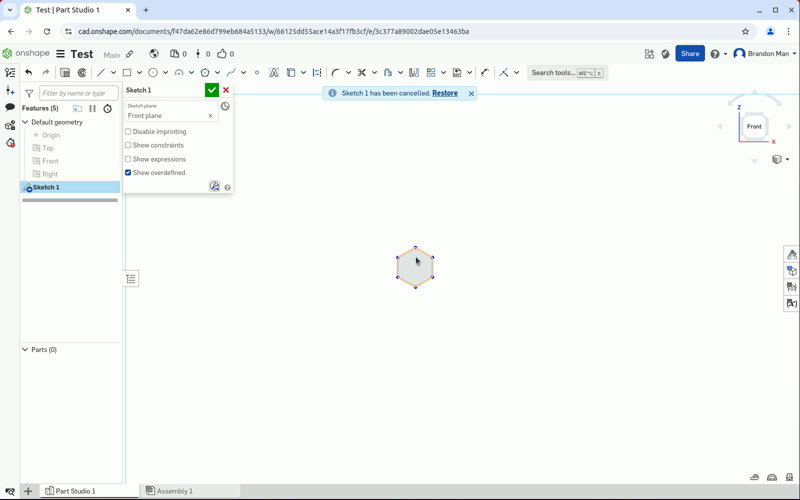
scroll(6)
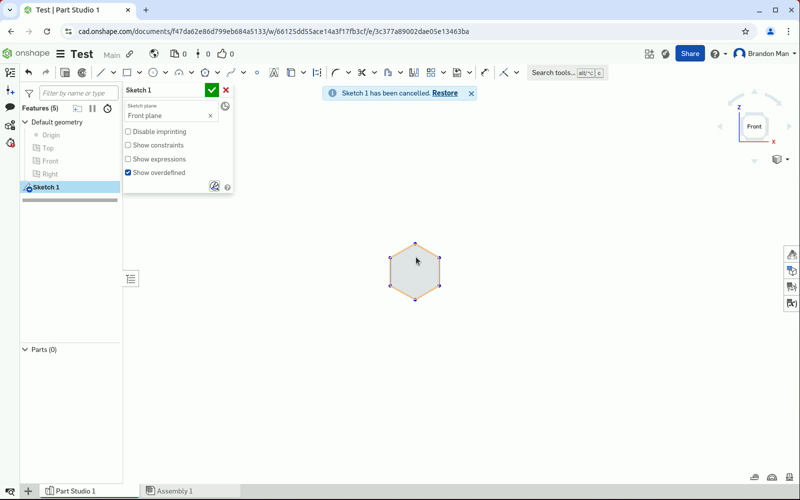
scroll(6)
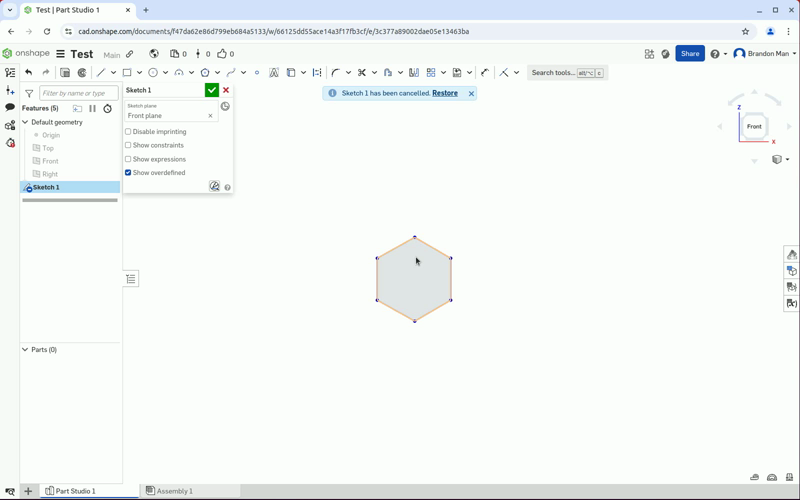
scroll(6)
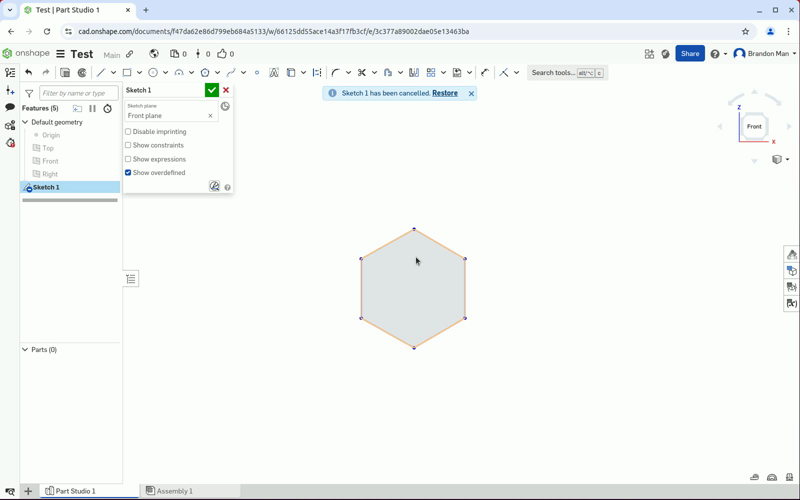
scroll(6)
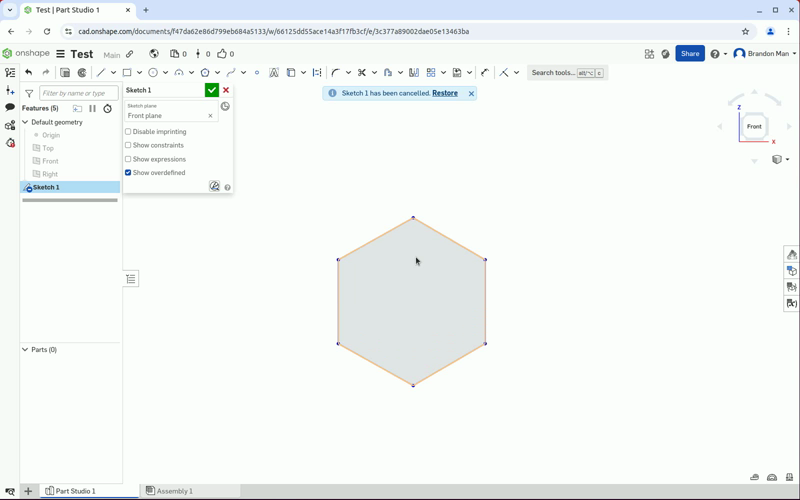
scroll(6)
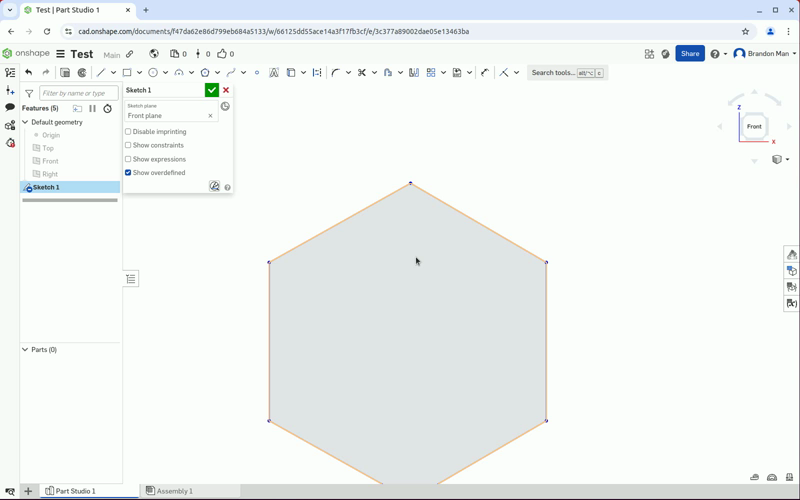
click(416, 256)
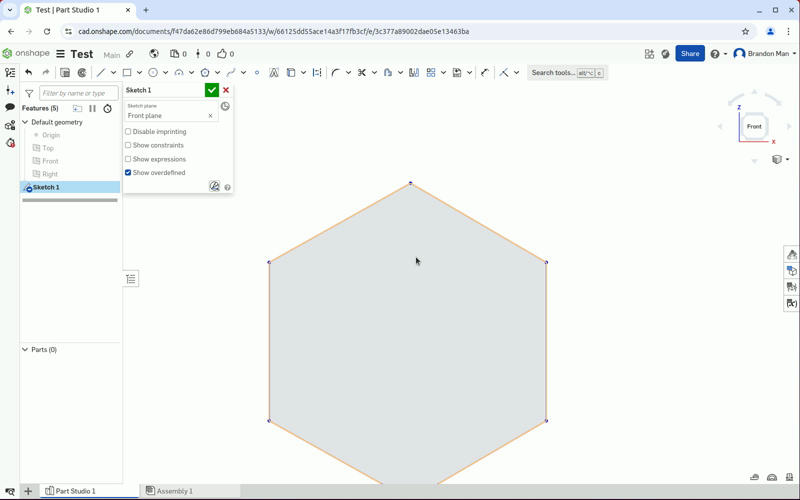
scroll(-6)
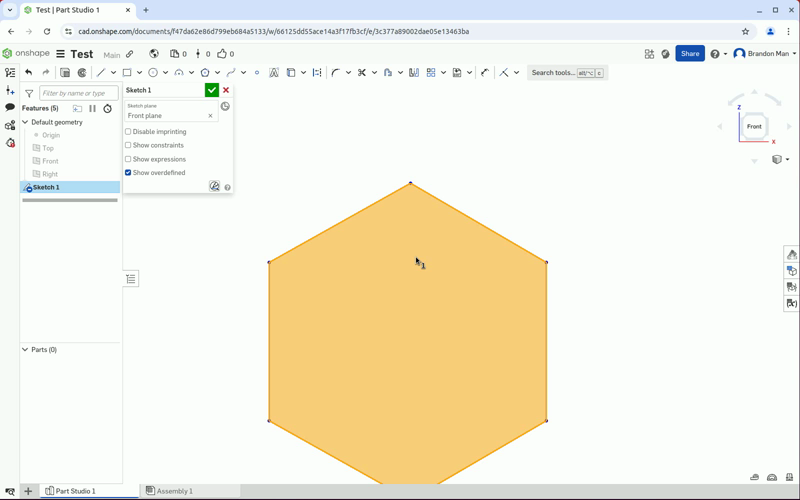
scroll(-6)
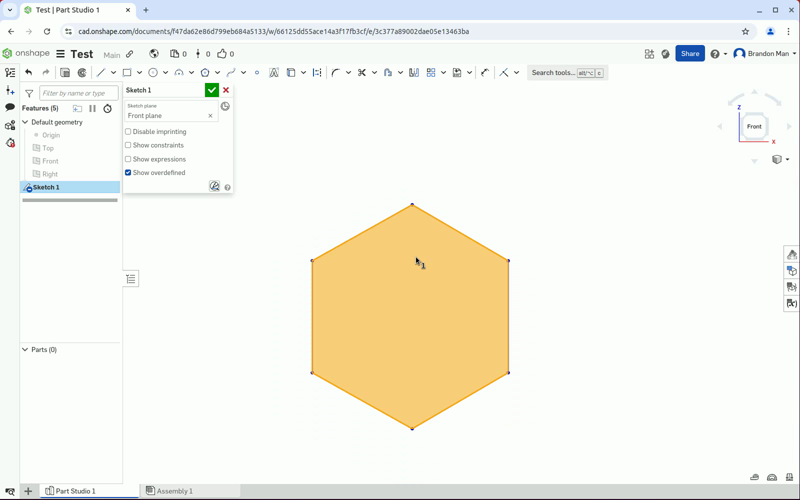
scroll(-6)
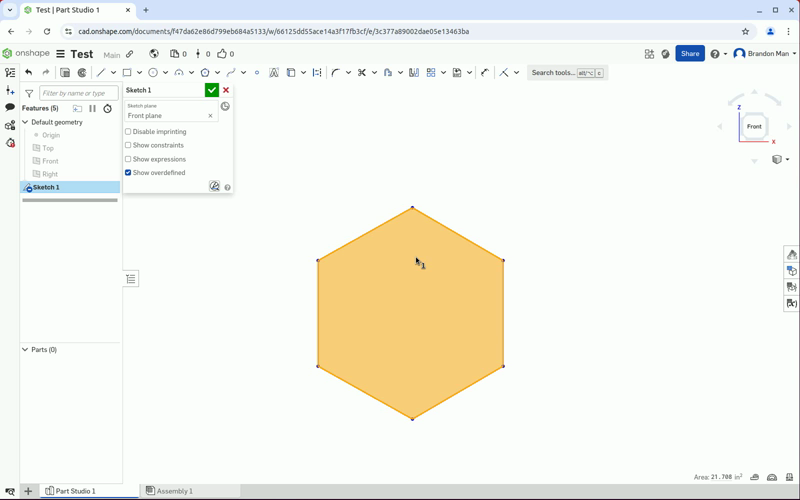
scroll(-6)
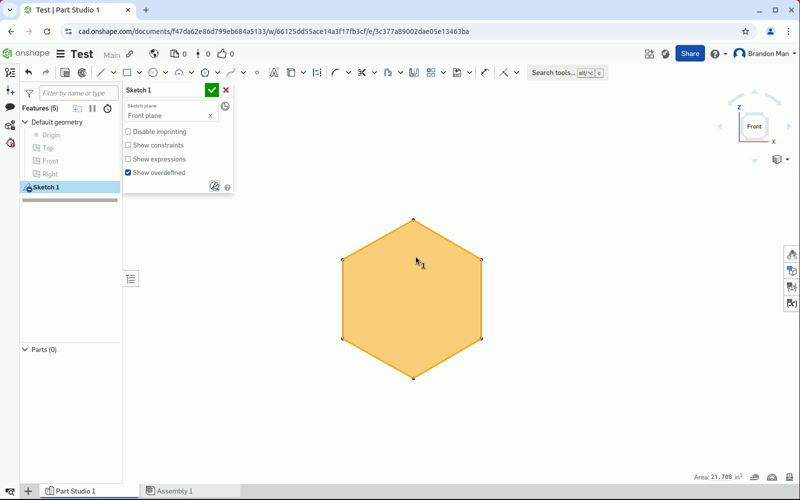
scroll(-6)
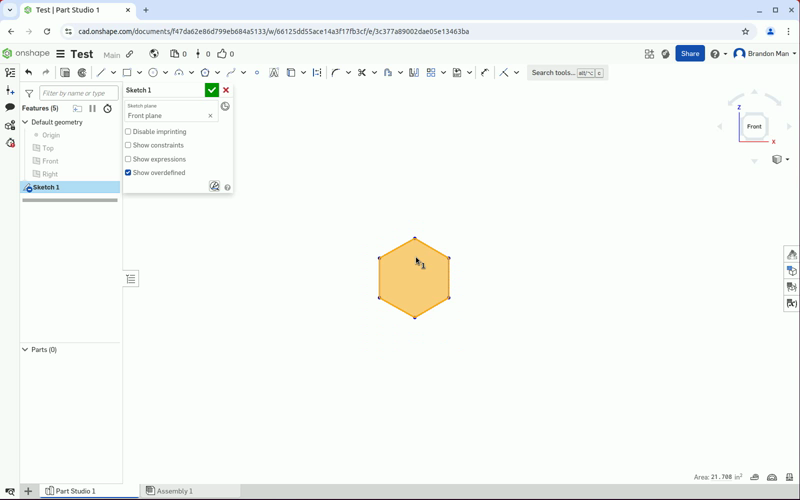
scroll(-6)
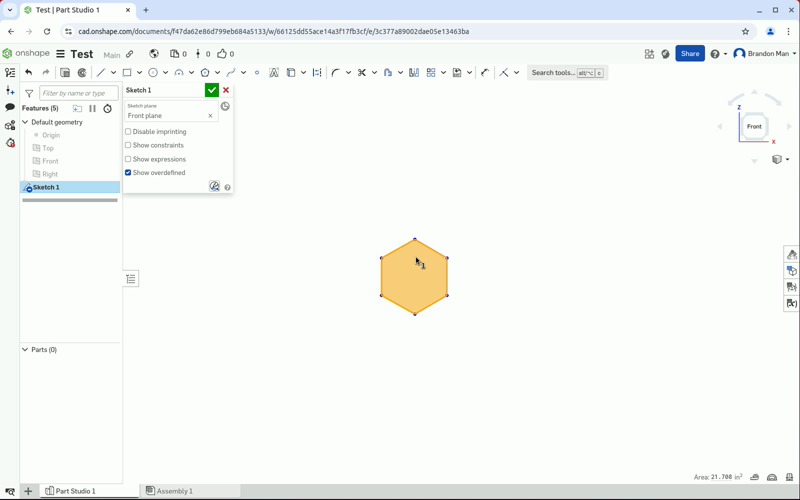
scroll(-6)
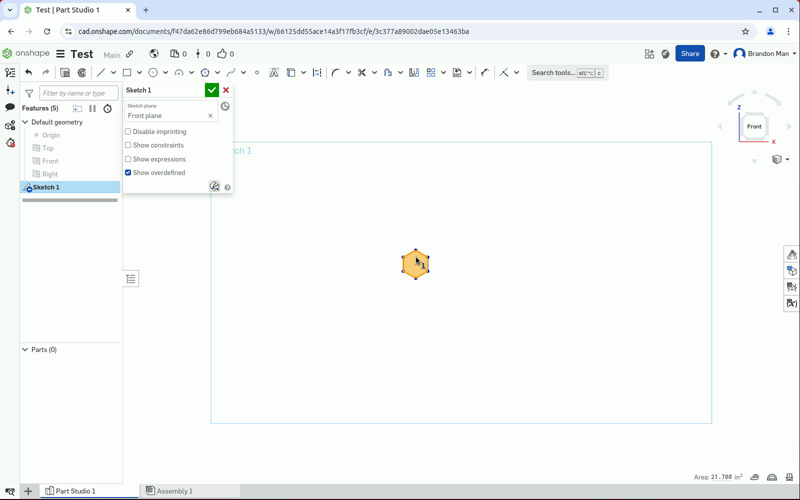
mouse_move(73, 352)
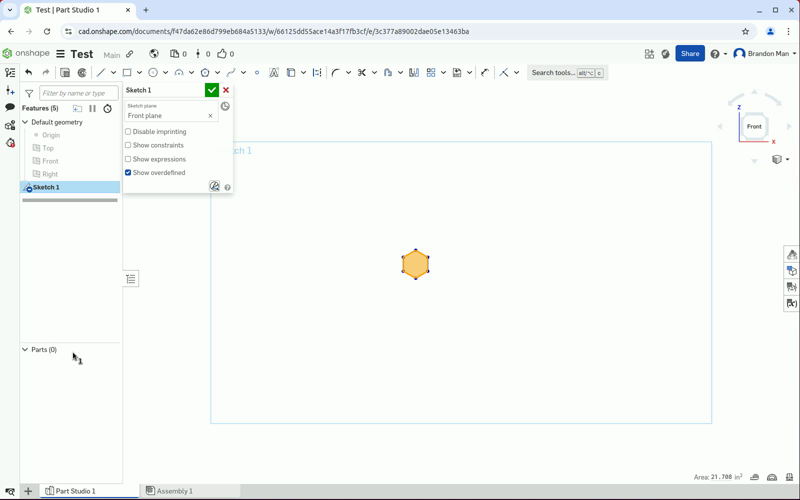
key(shift+y)
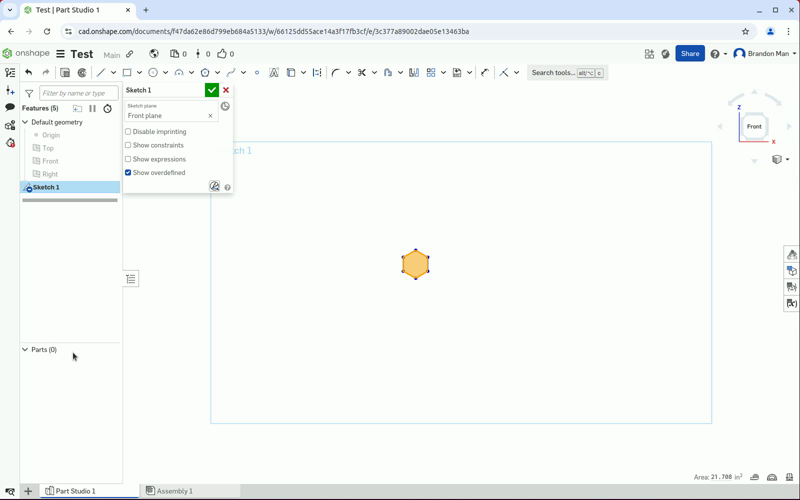
key(shift+e)
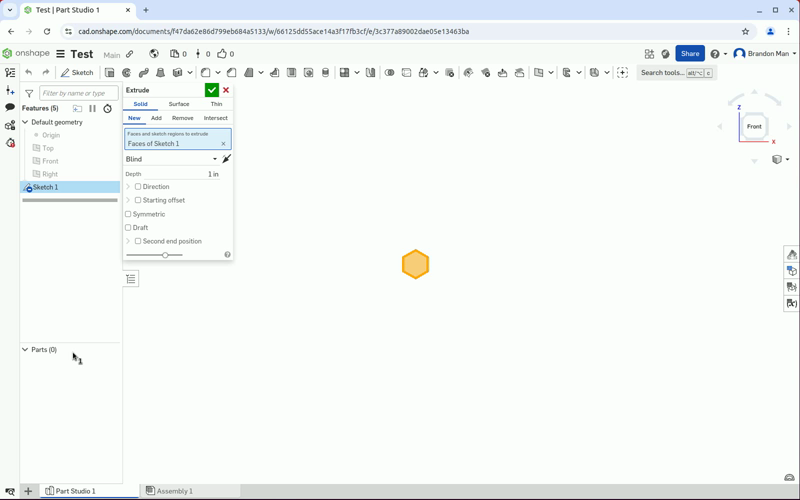
mouse_move(143, 106)
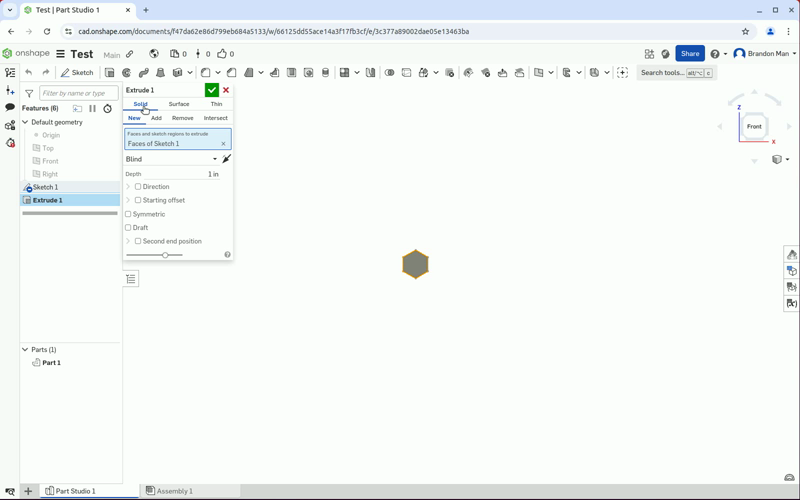
click(143, 106)
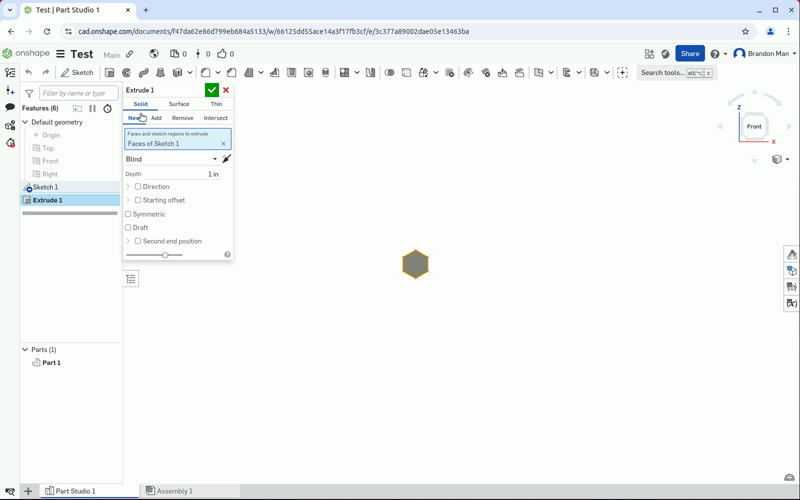
mouse_move(137, 120)
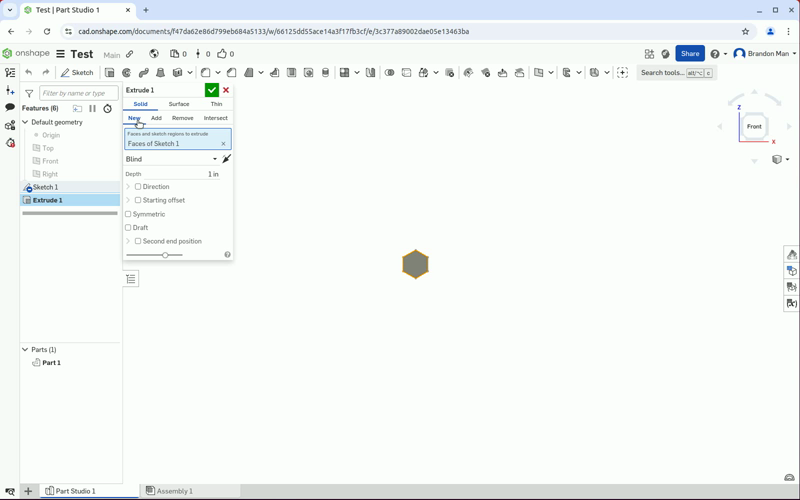
click(137, 120)
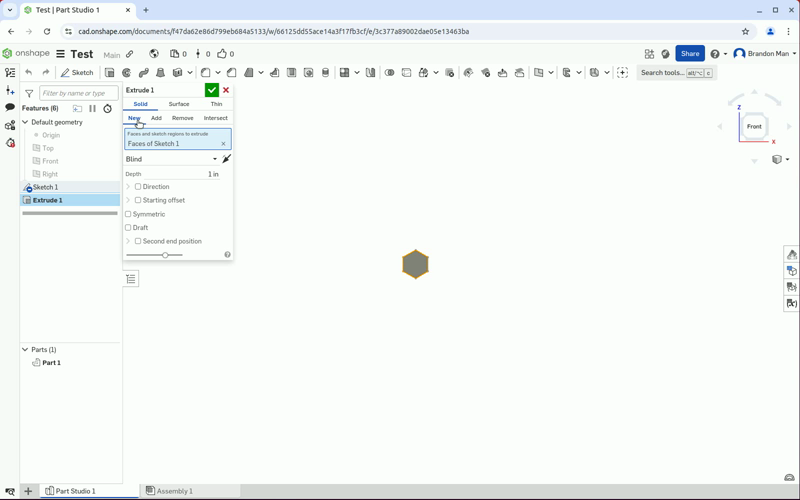
key(tab, 4)
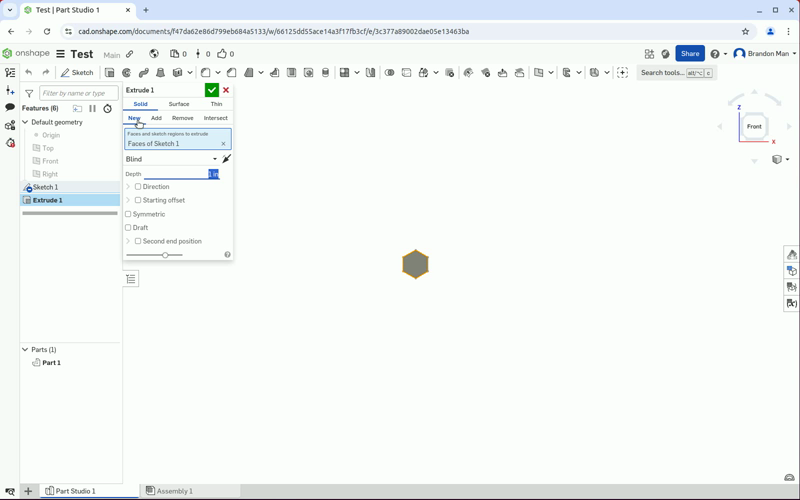
text(3.37)
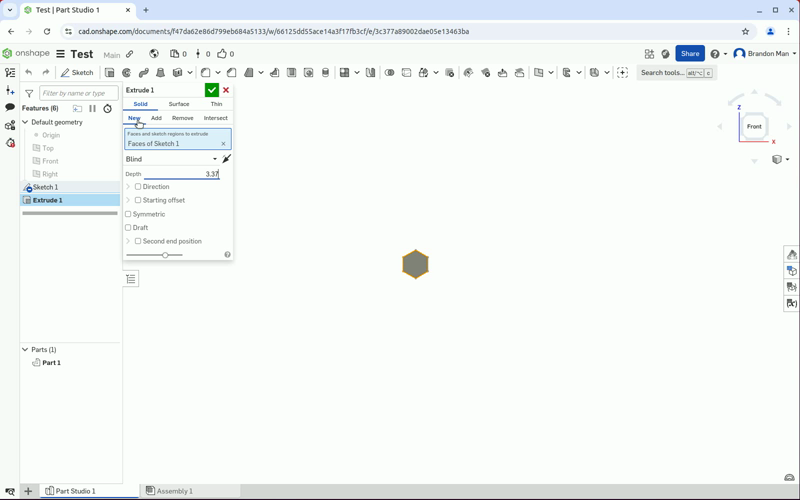
key(enter)
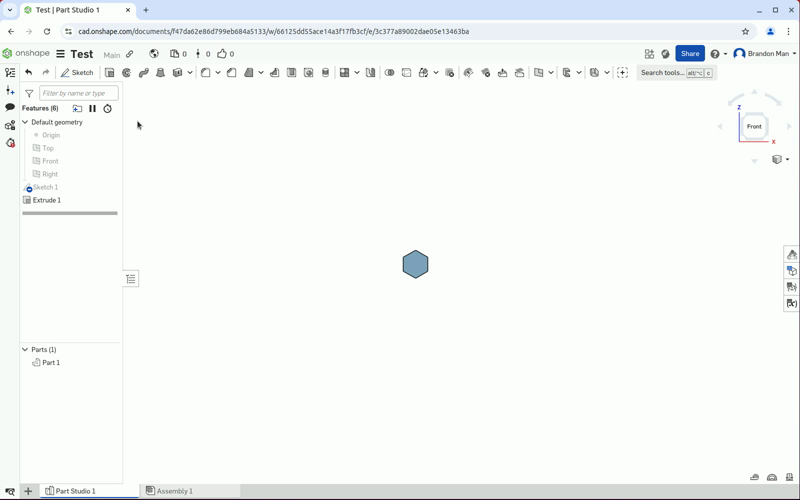
key(shift+h)
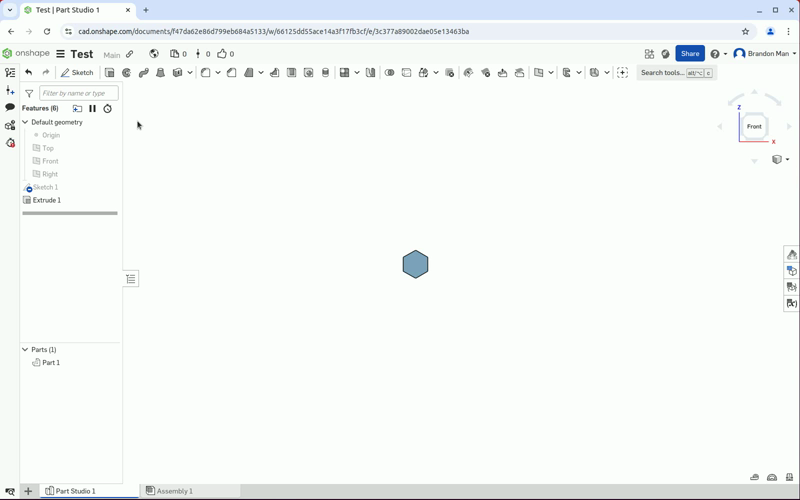
key(shift+h)
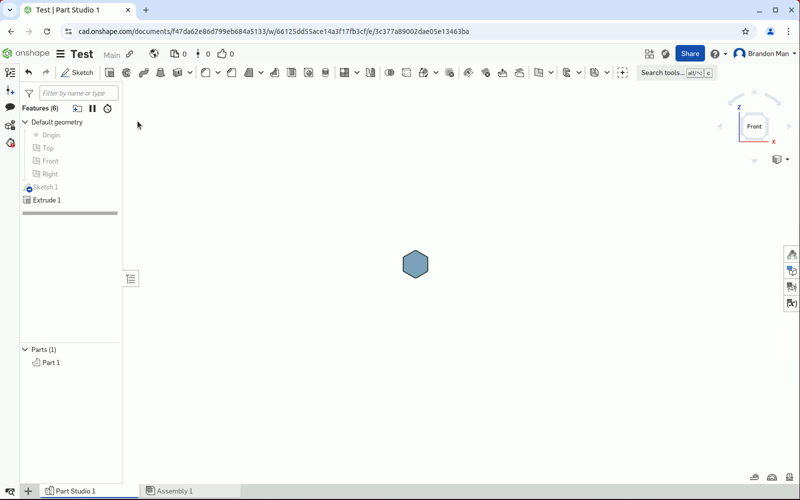
mouse_move(73, 189)
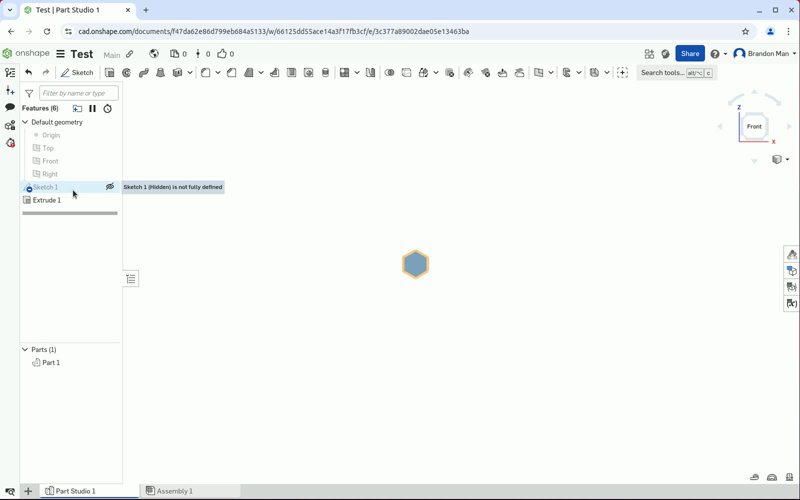
click(73, 189)
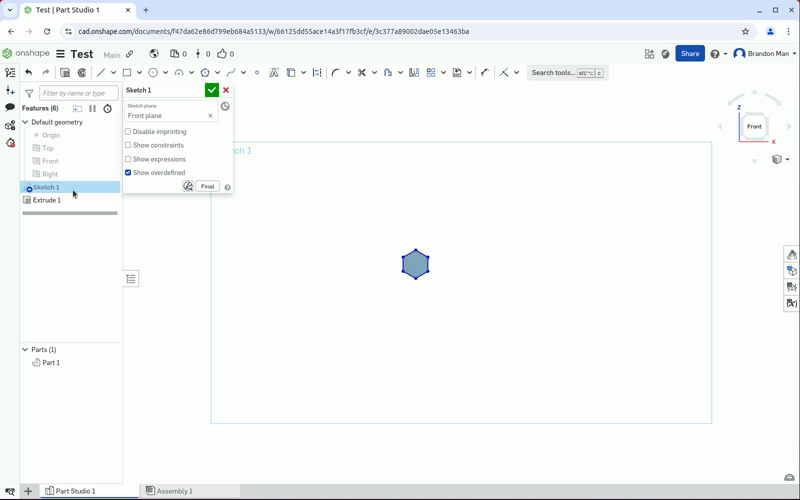
mouse_move(229, 92)
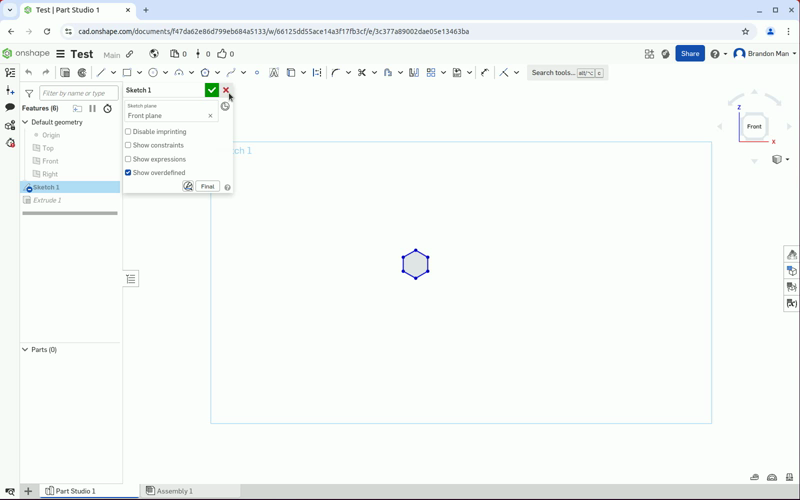
click(229, 92)
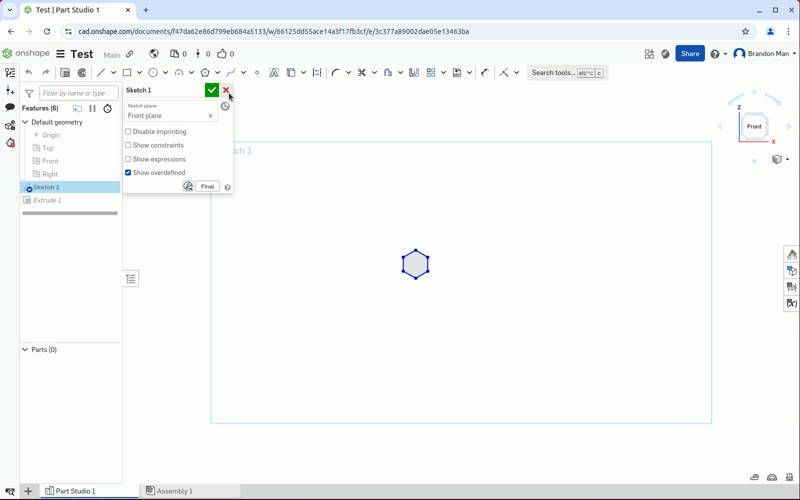
key(shift+s)
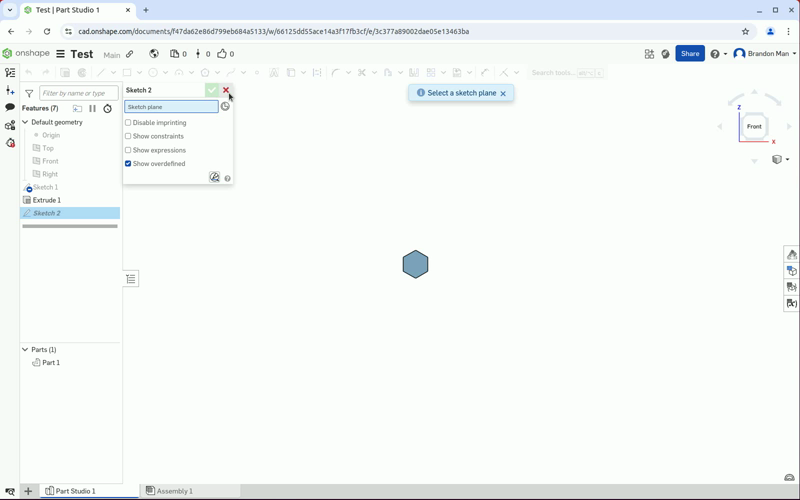
mouse_move(73, 163)
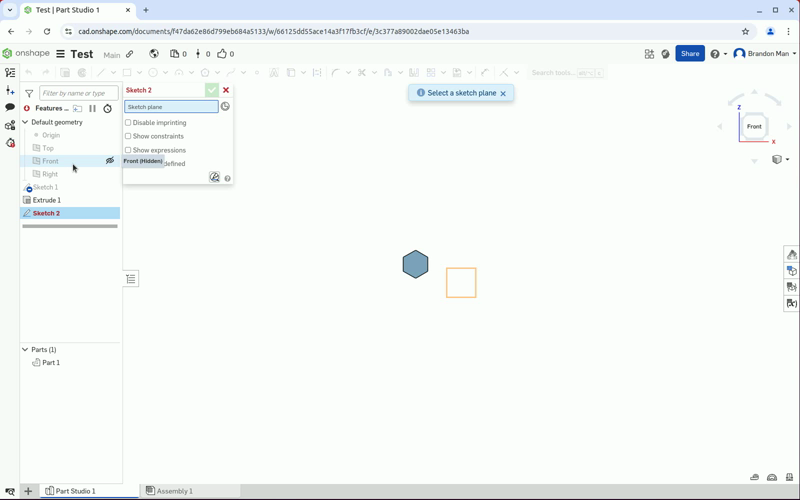
click(73, 163)
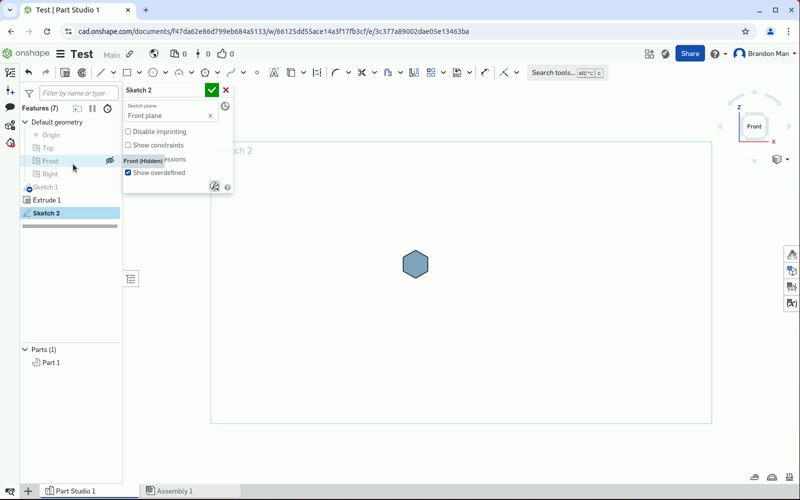
mouse_move(73, 352)
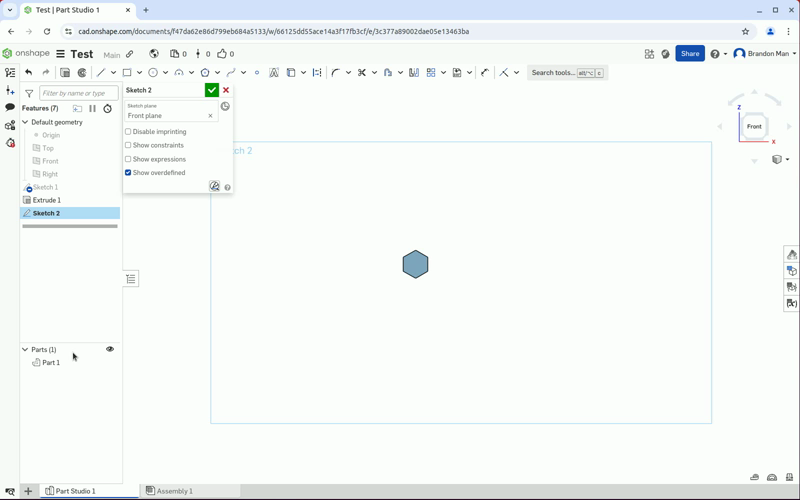
key(y)
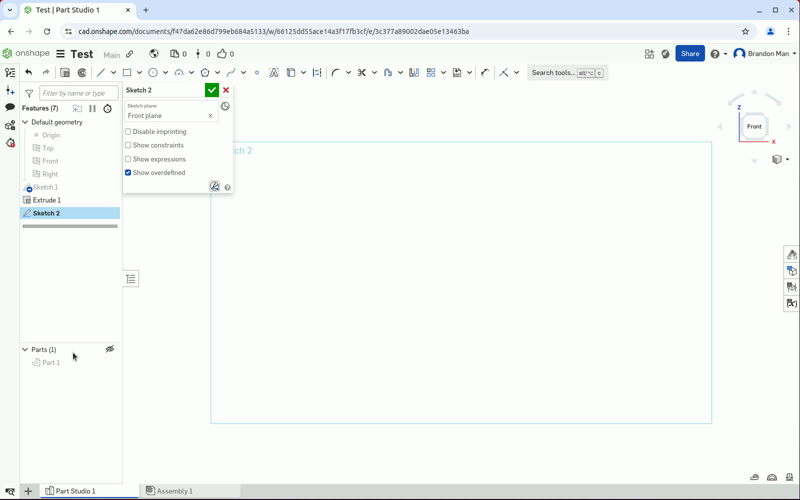
key(l)
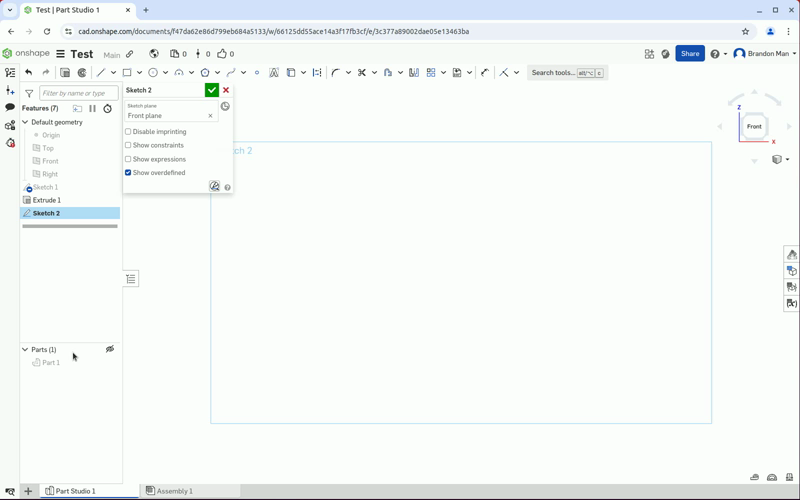
key_down(shift)
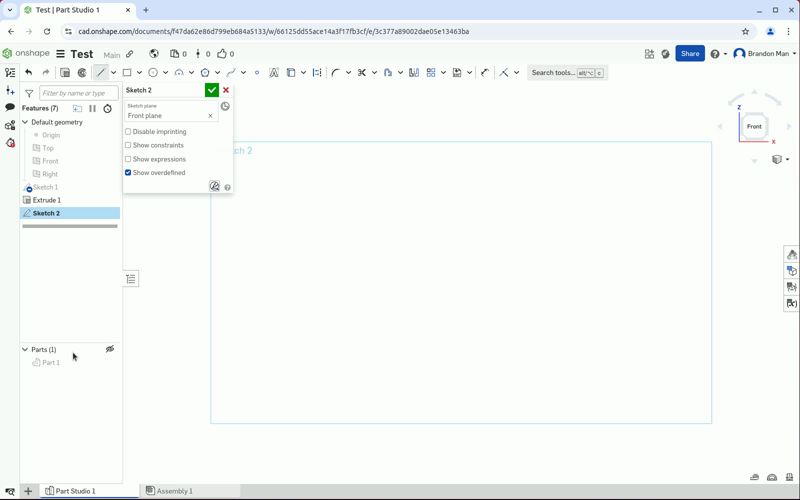
mouse_move(414, 250)
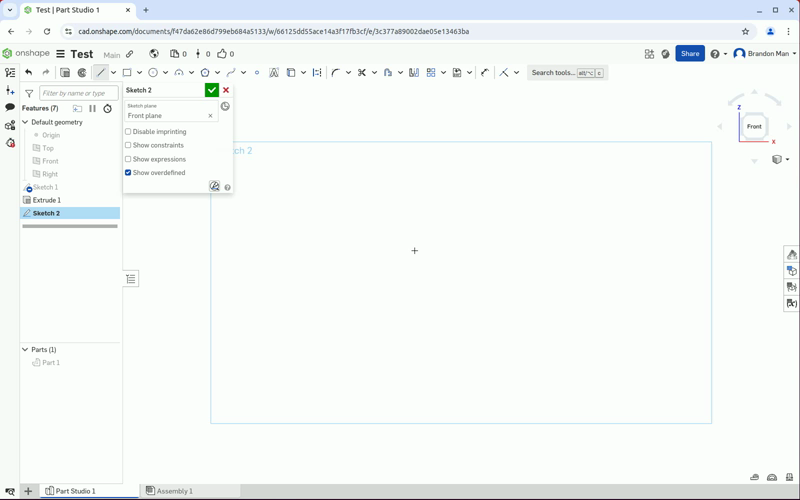
click(414, 250)
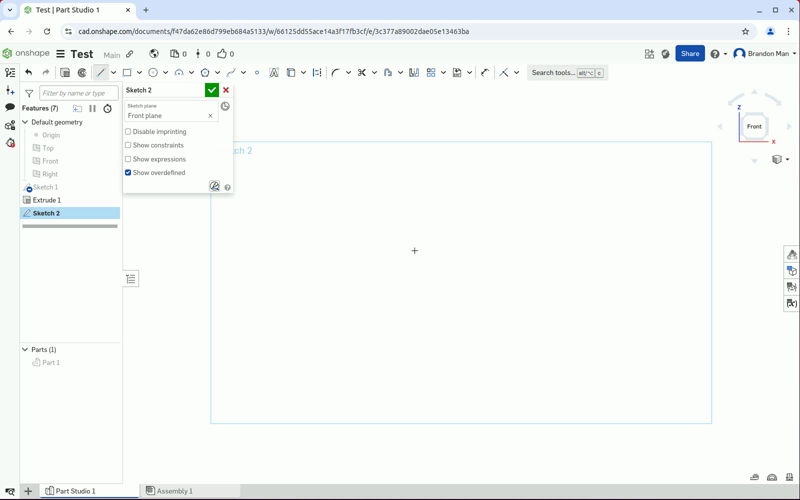
key_up(shift)
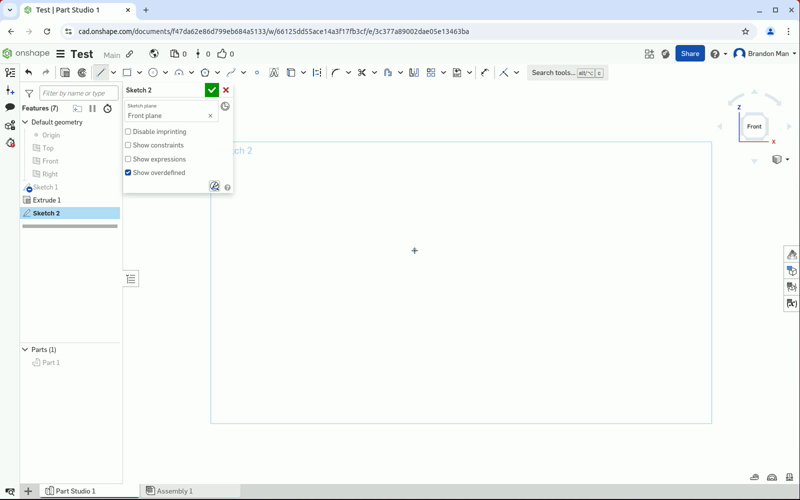
key_down(shift)
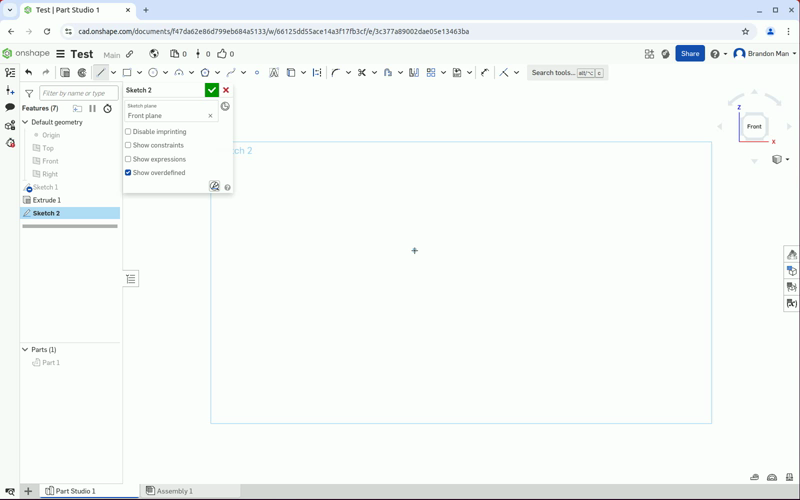
mouse_move(444, 250)
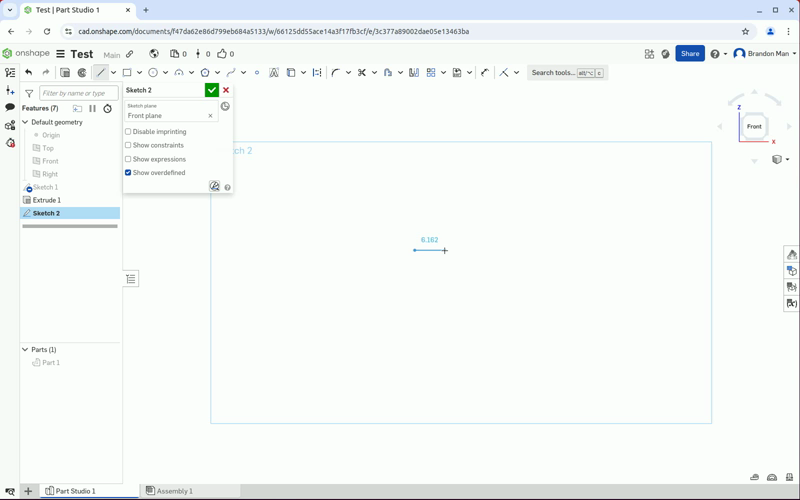
mouse_move(427, 257)
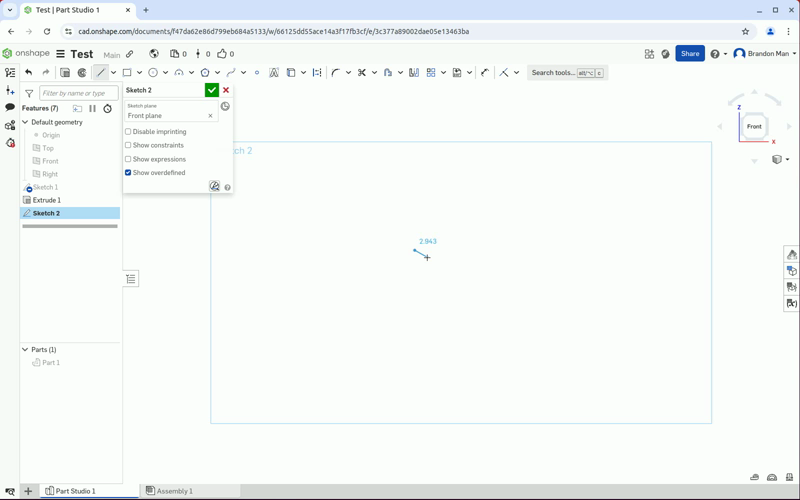
click(427, 257)
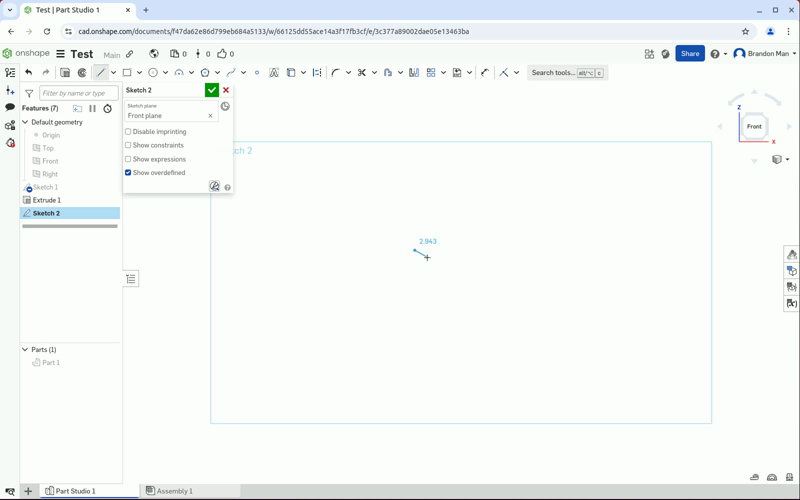
key_up(shift)
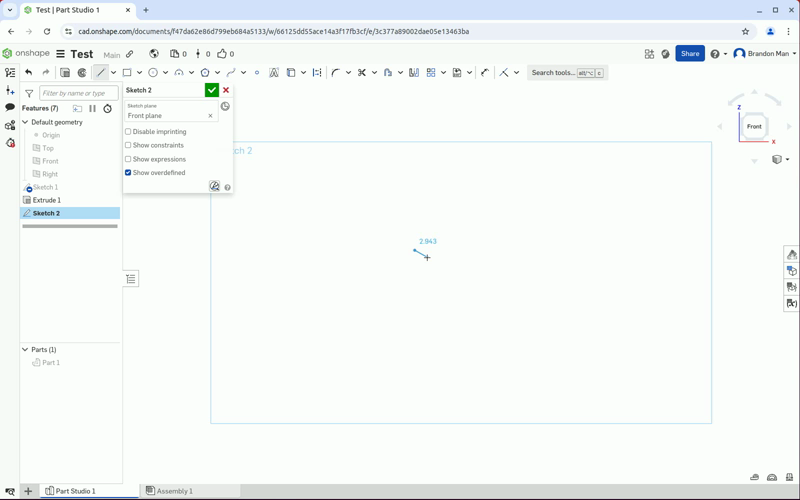
key_down(shift)
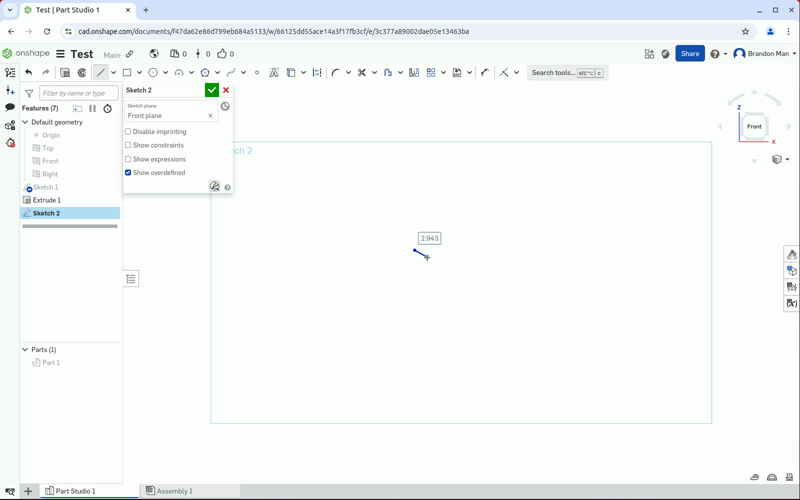
mouse_move(457, 257)
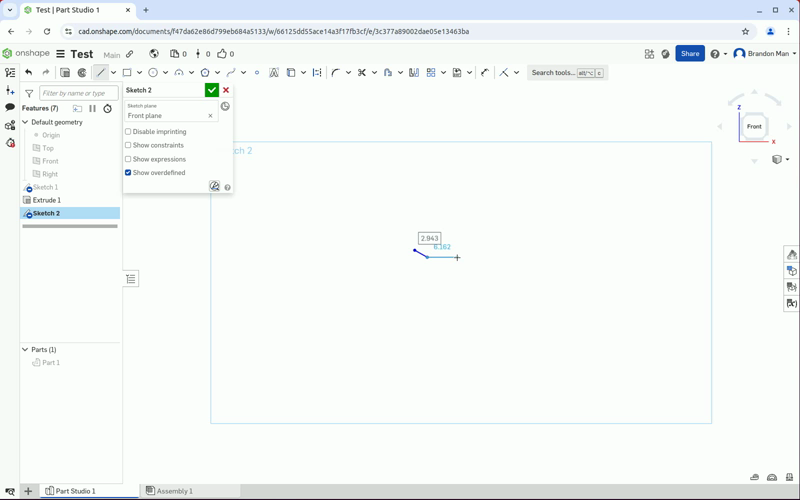
mouse_move(439, 250)
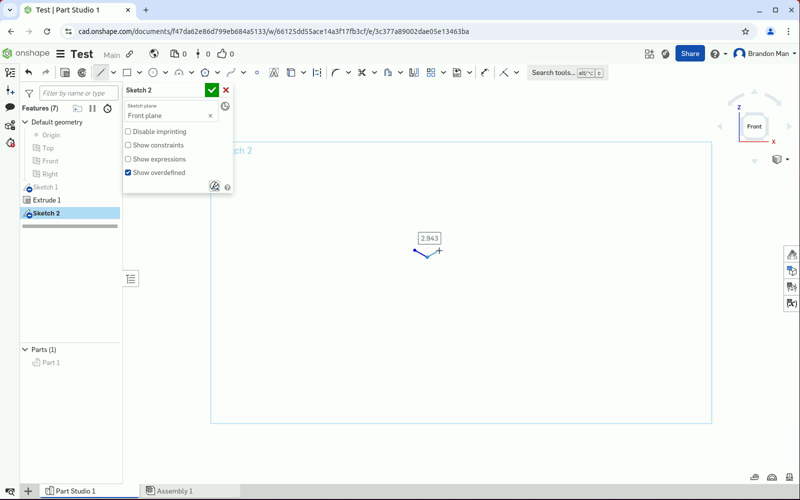
click(439, 250)
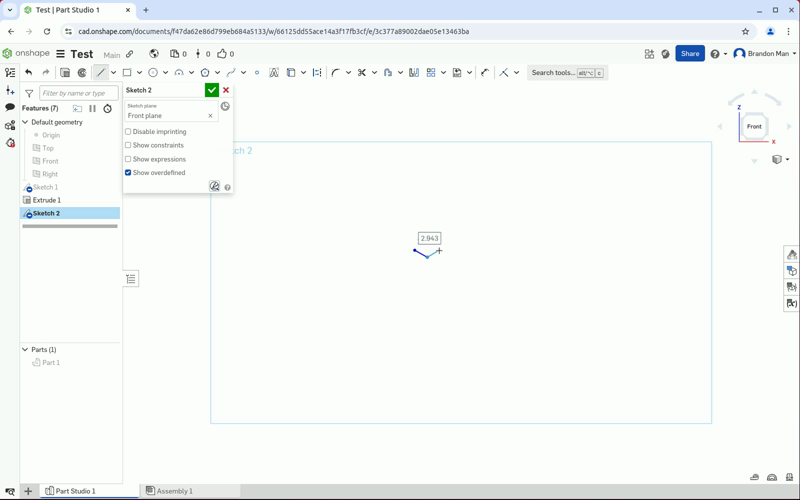
key_up(shift)
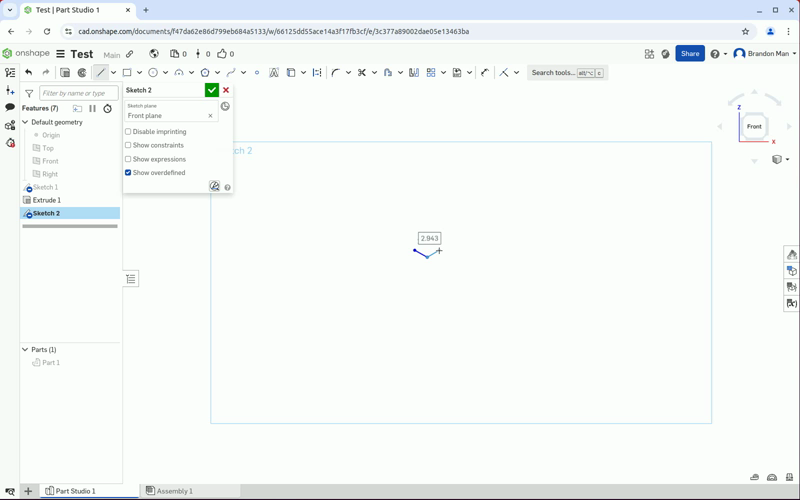
key_down(shift)
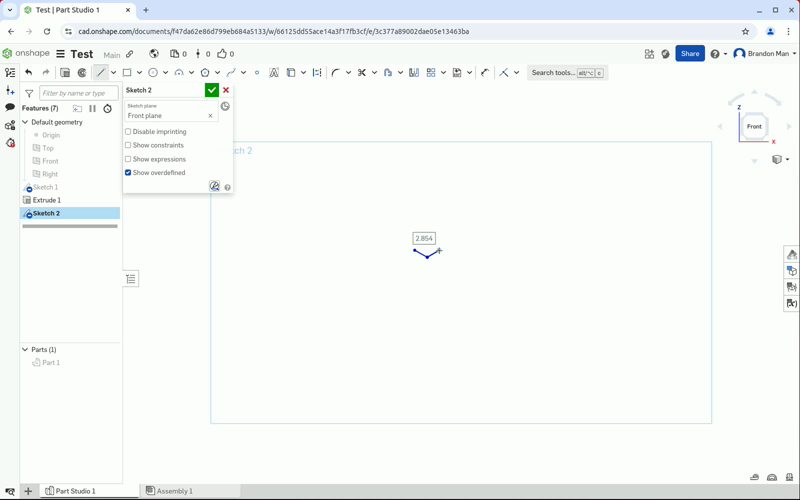
mouse_move(469, 250)
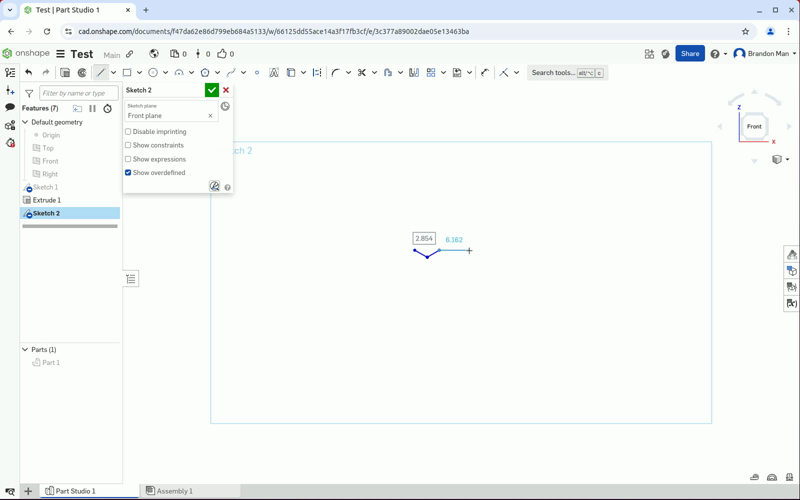
mouse_move(439, 236)
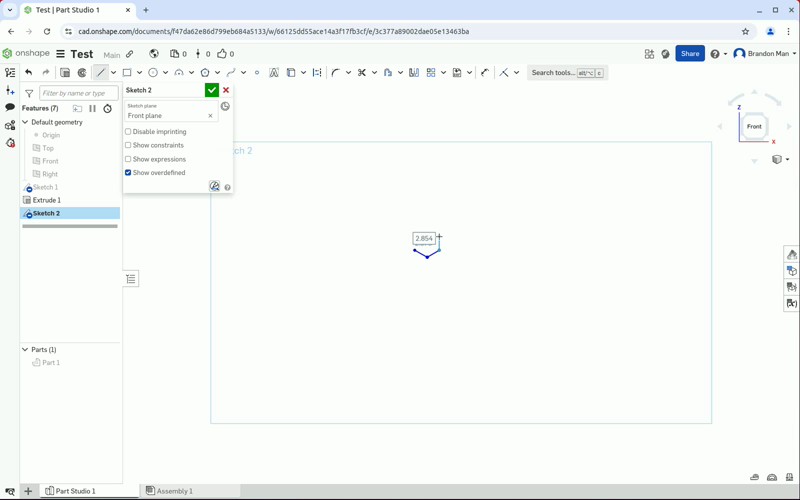
click(439, 236)
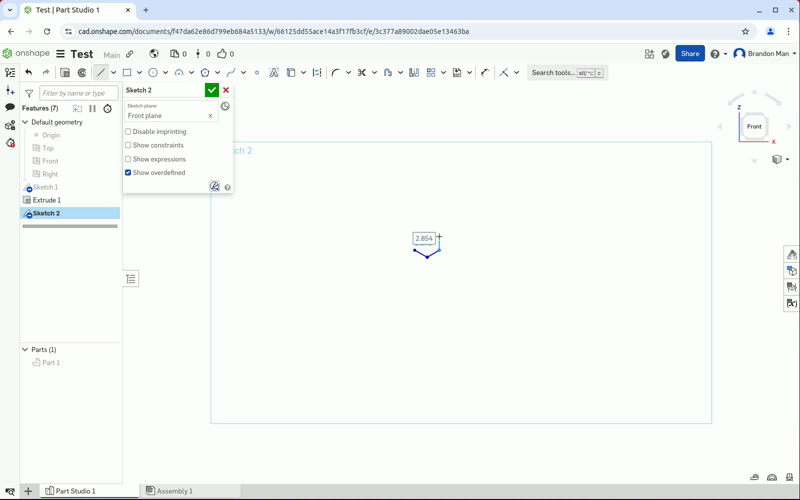
key_up(shift)
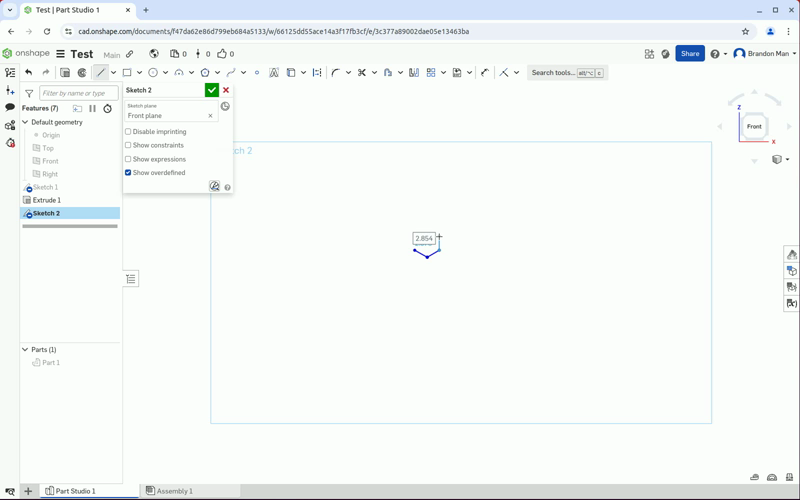
key_down(shift)
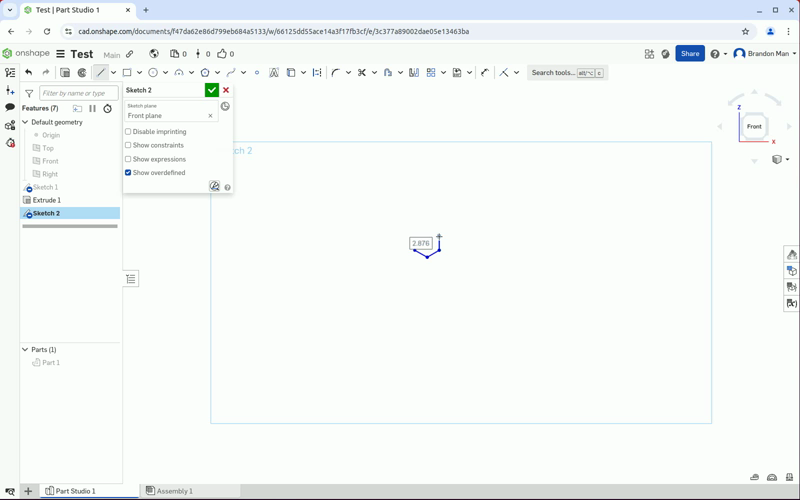
mouse_move(469, 236)
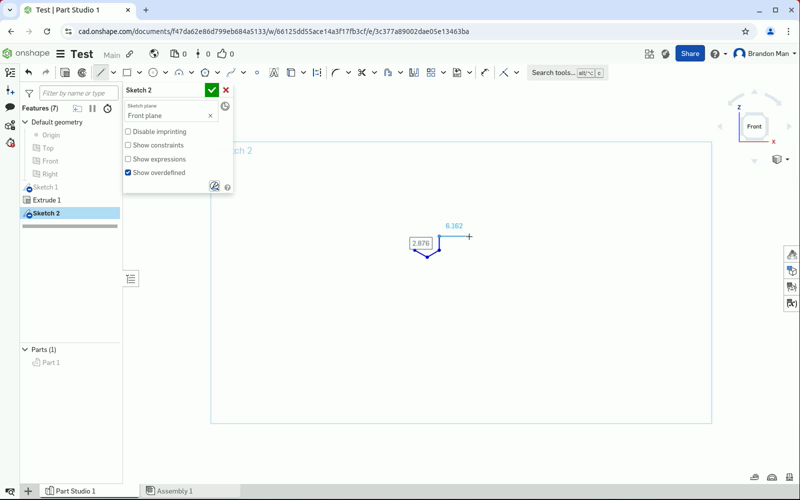
mouse_move(427, 228)
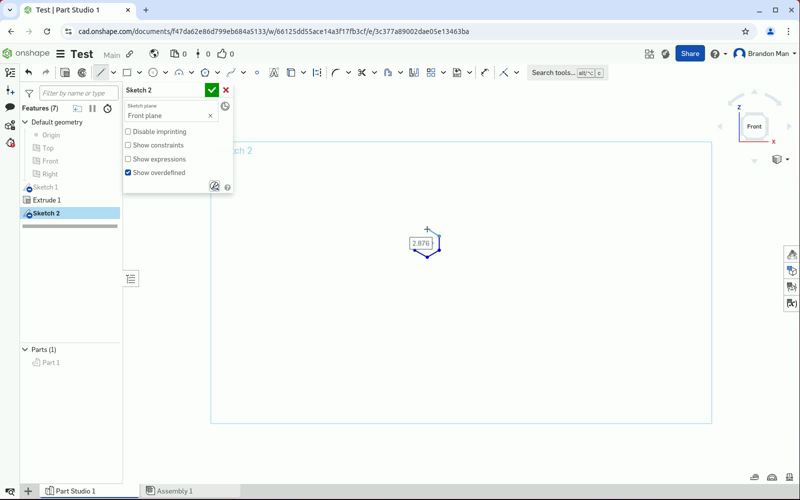
click(427, 228)
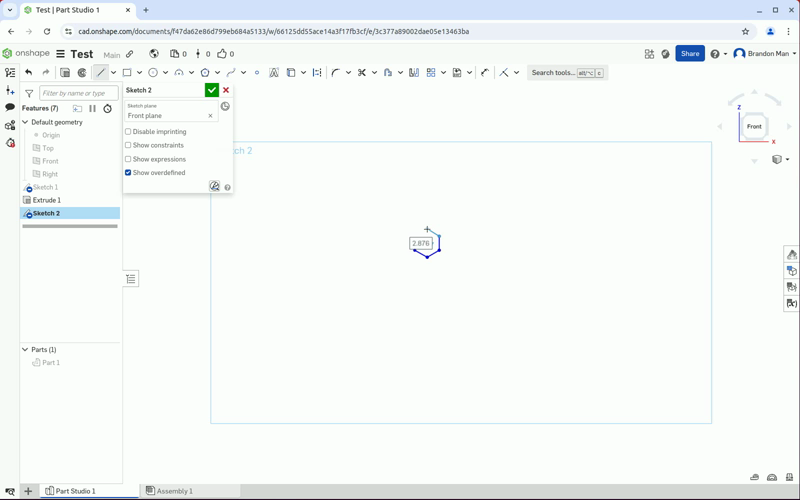
key_up(shift)
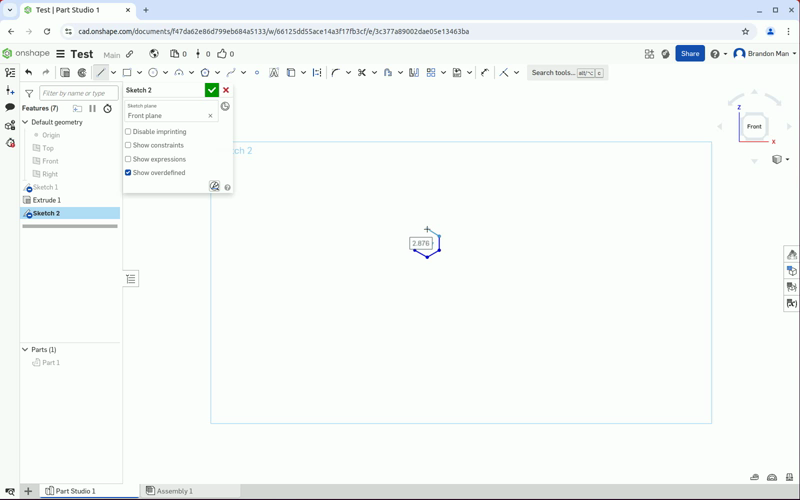
key_down(shift)
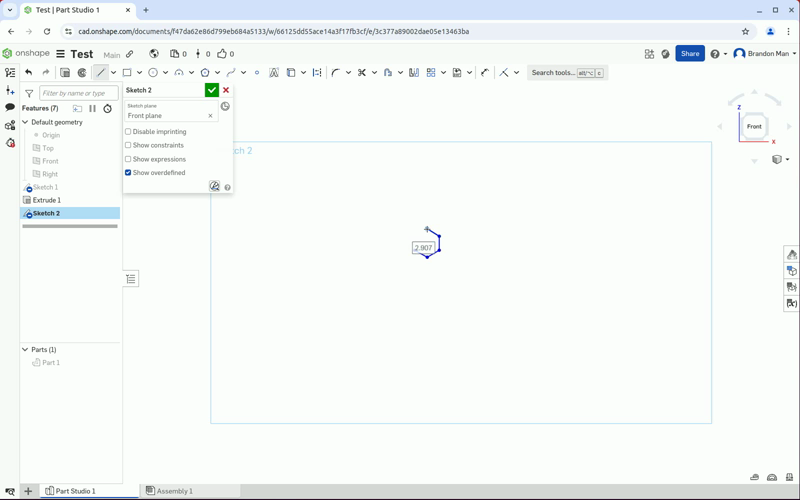
mouse_move(457, 228)
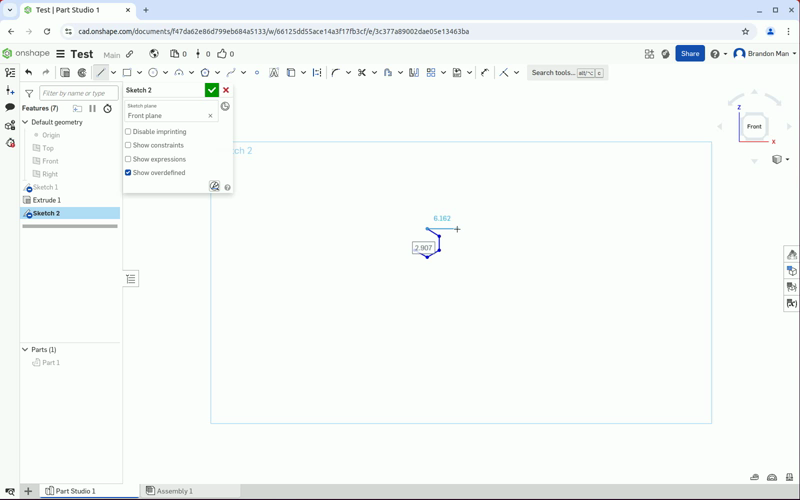
mouse_move(414, 236)
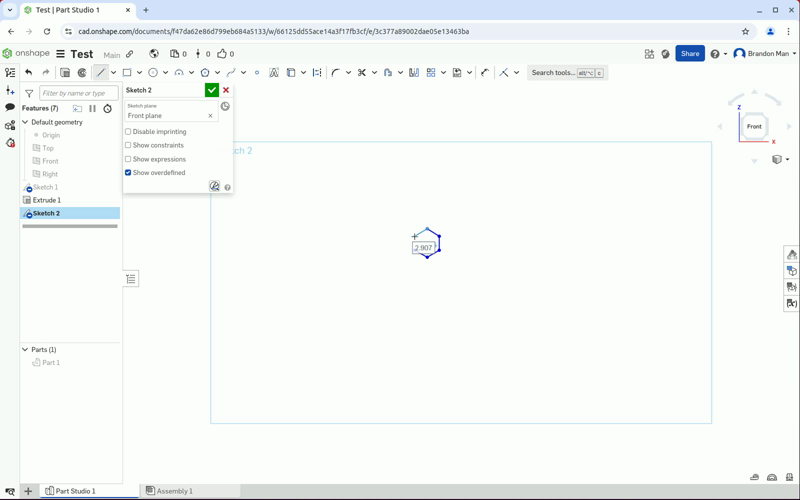
click(414, 236)
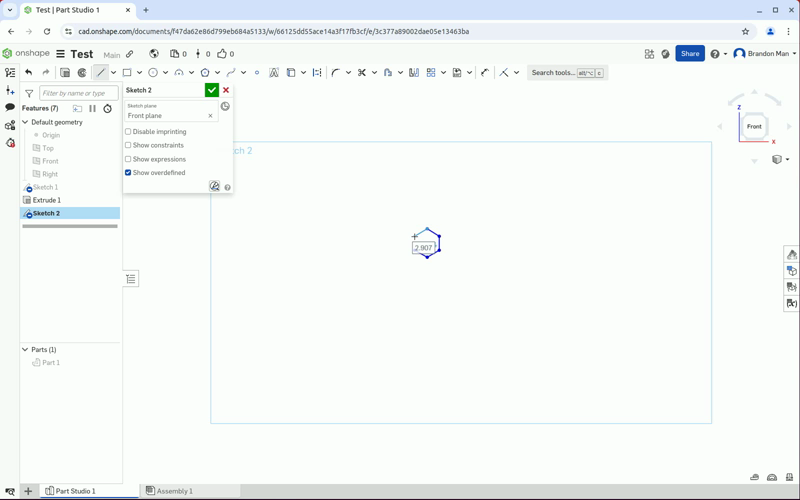
key_up(shift)
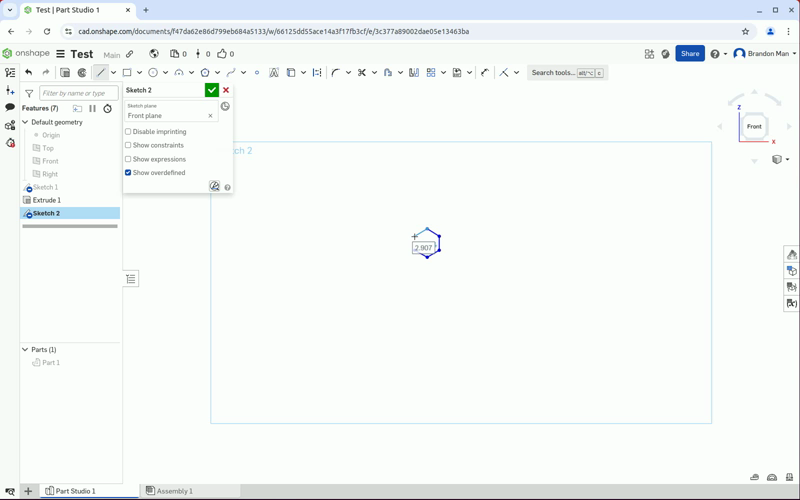
mouse_move(444, 236)
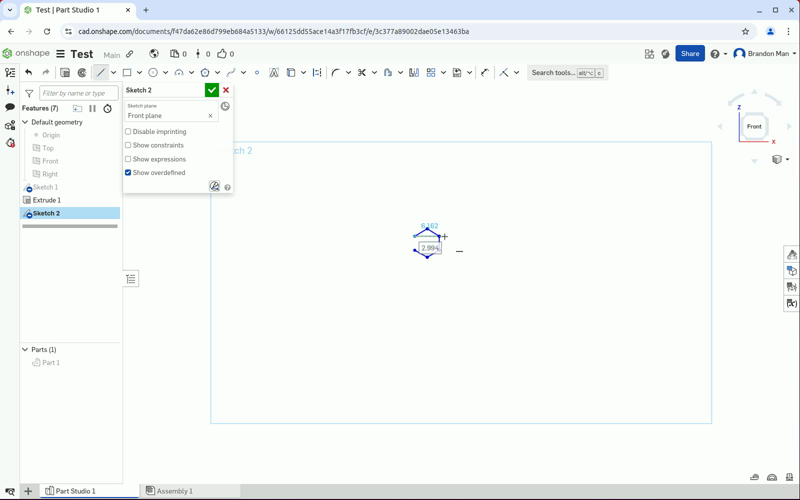
key_down(shift)
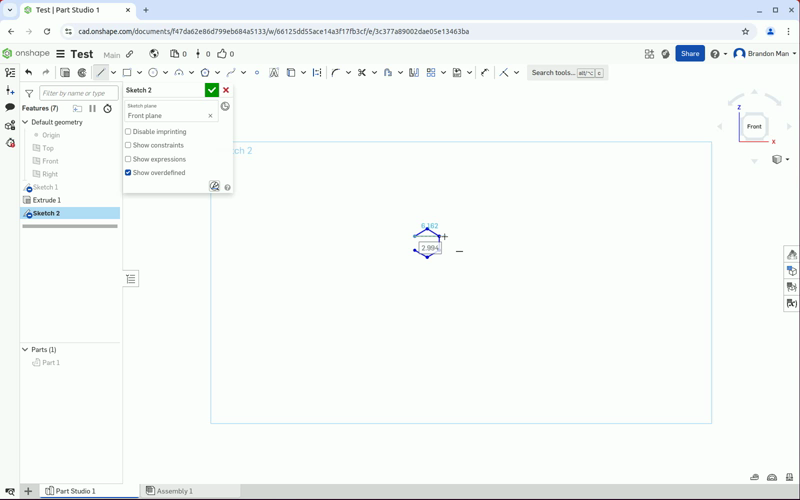
mouse_move(414, 250)
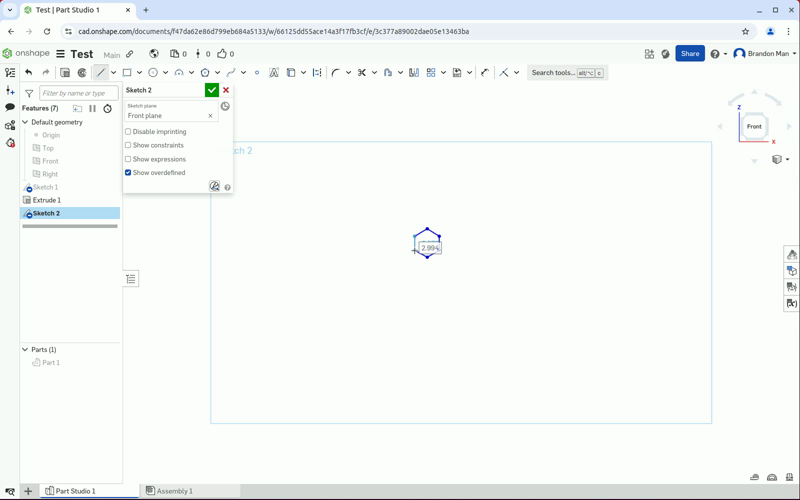
key_up(shift)
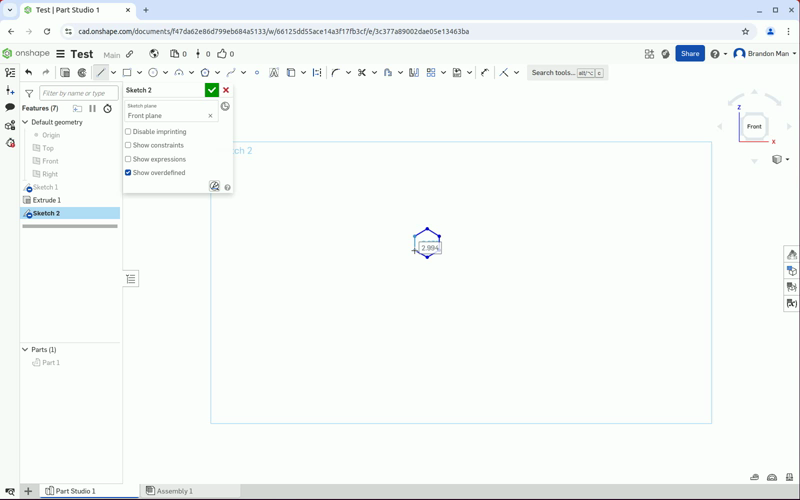
click(414, 250)
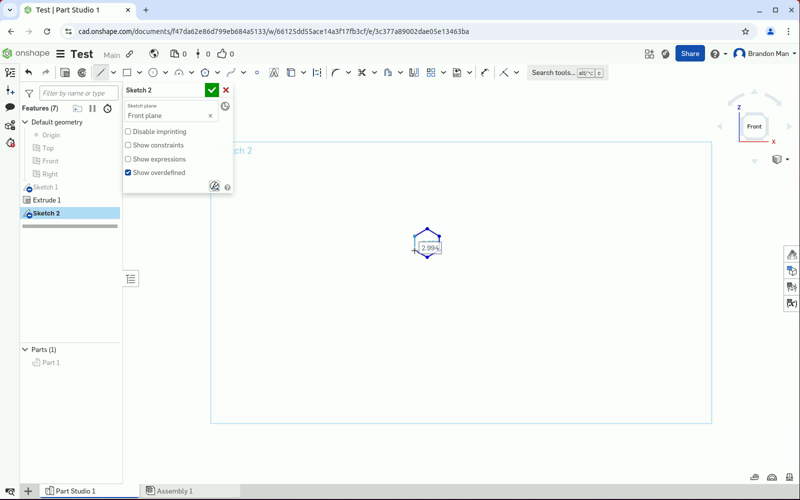
key(esc)
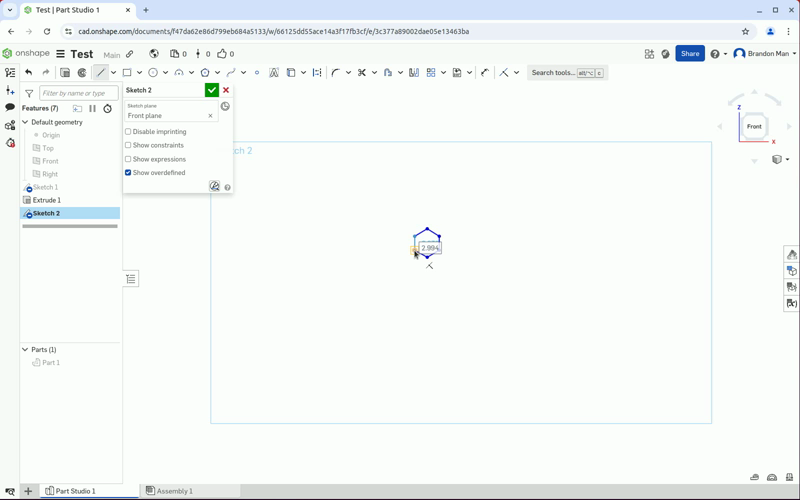
mouse_move(427, 230)
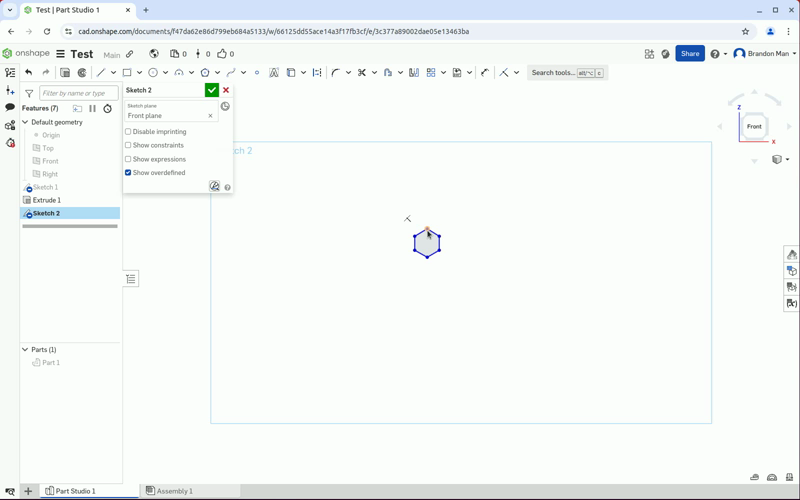
scroll(6)
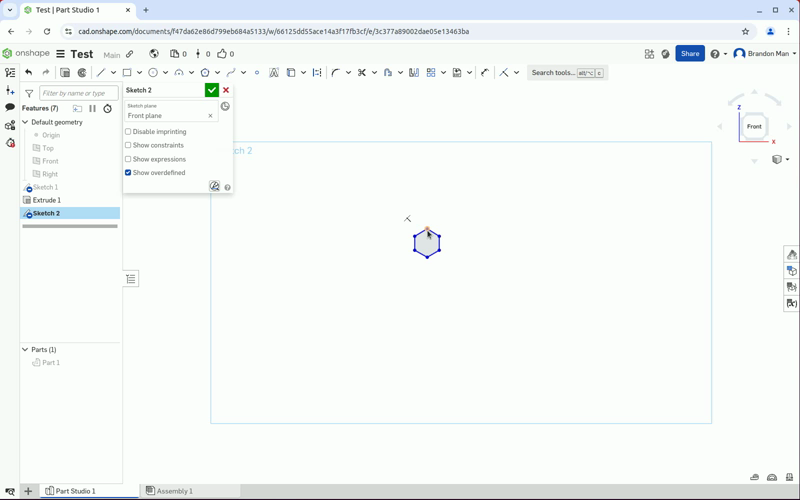
scroll(6)
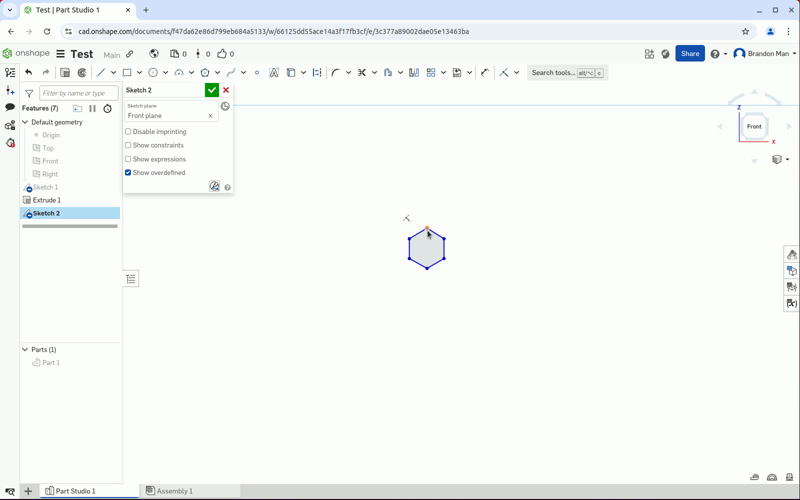
scroll(6)
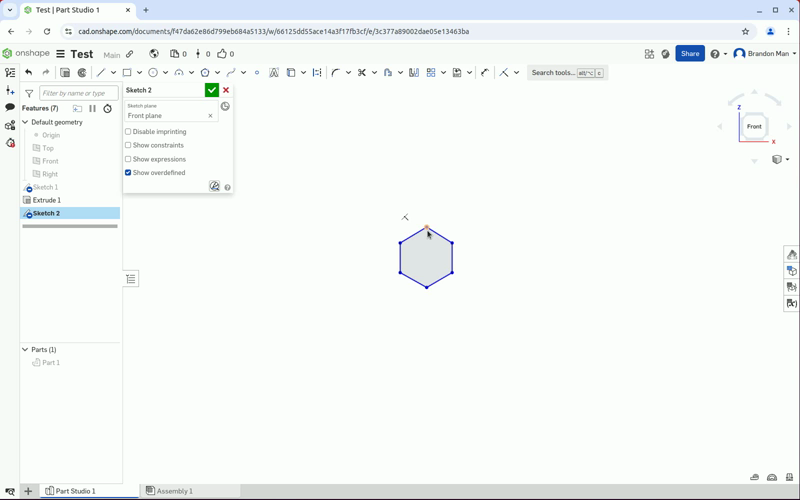
scroll(6)
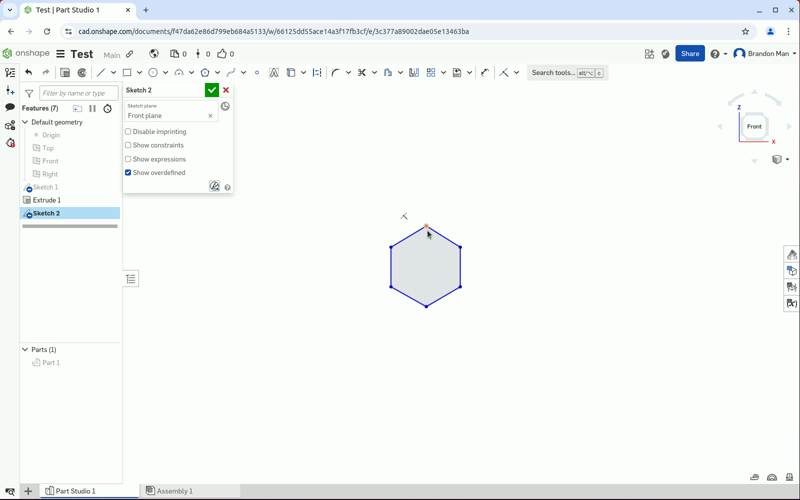
scroll(6)
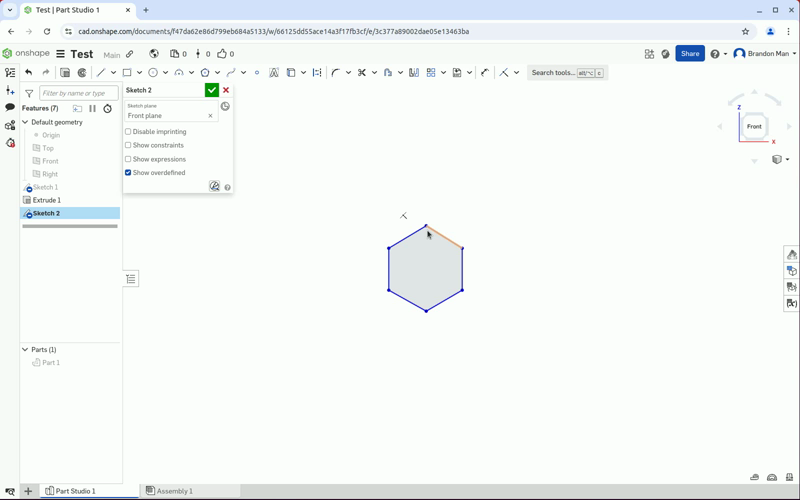
scroll(6)
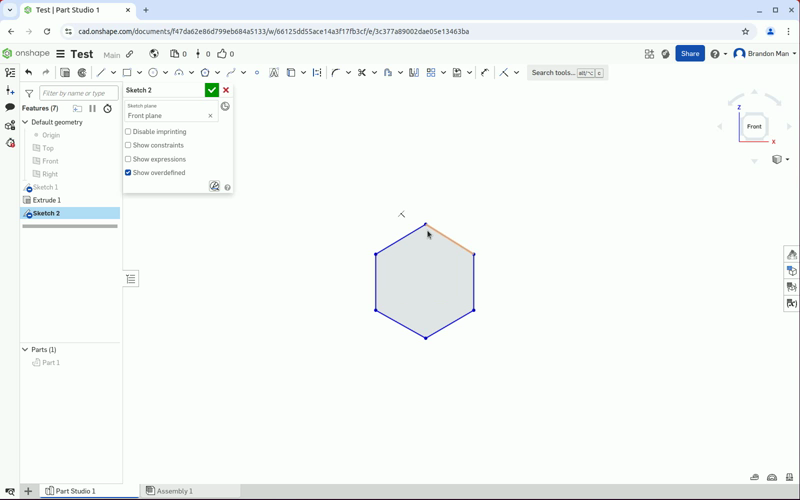
scroll(6)
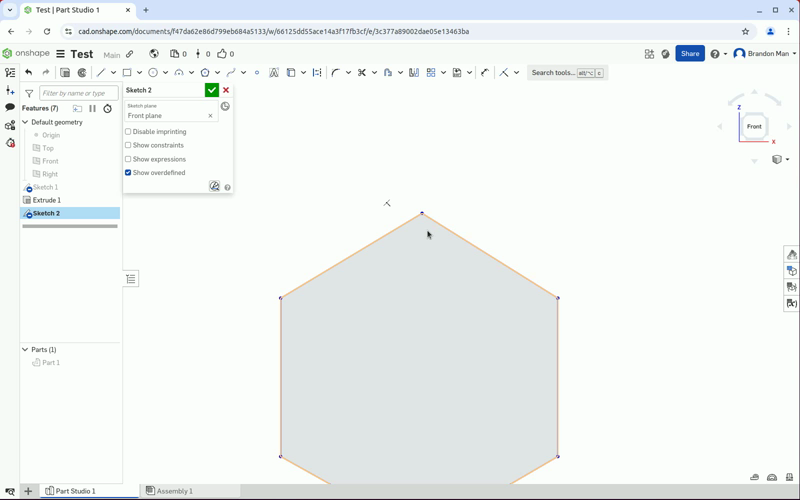
click(427, 230)
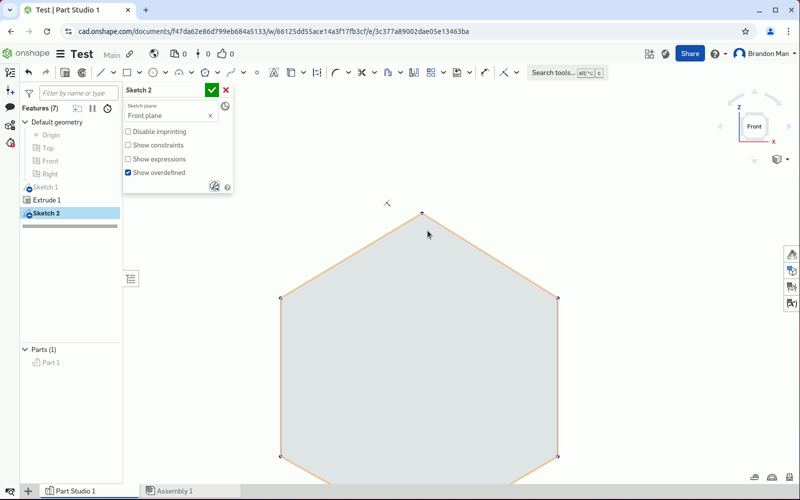
scroll(-6)
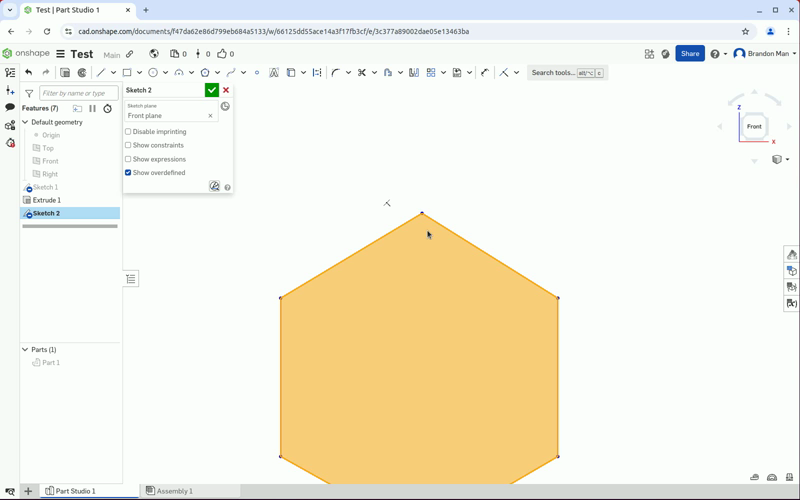
scroll(-6)
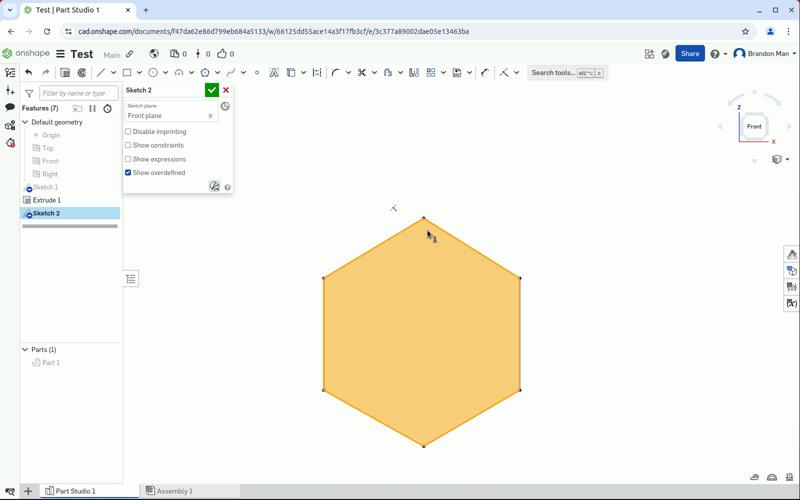
scroll(-6)
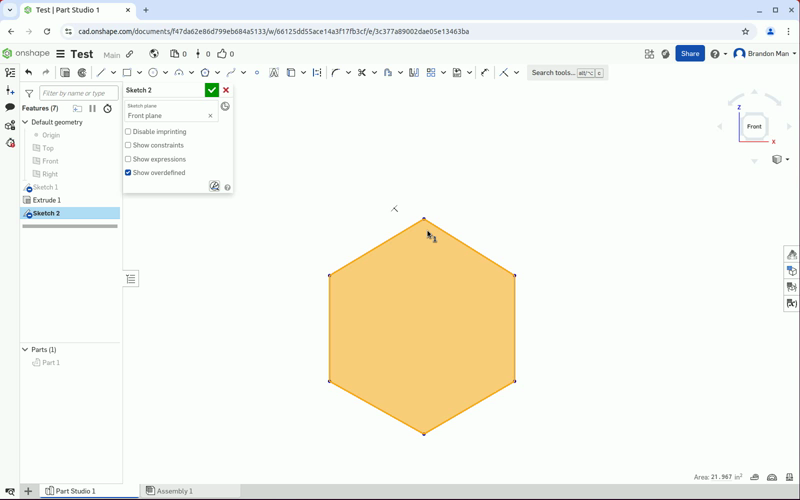
scroll(-6)
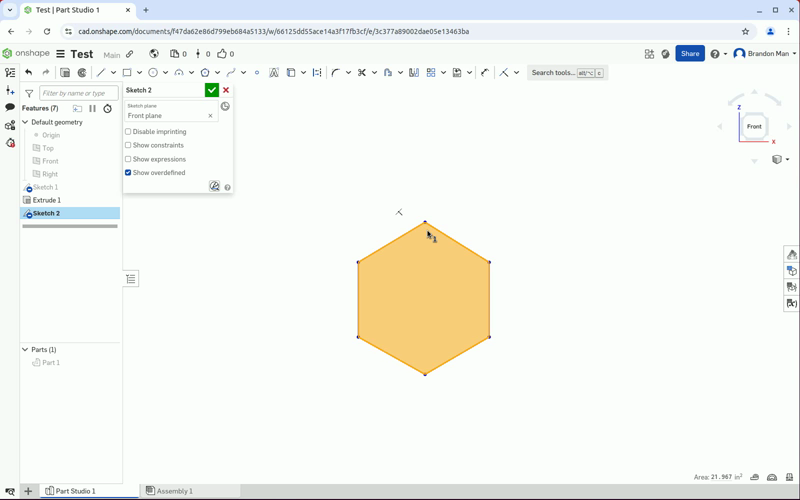
scroll(-6)
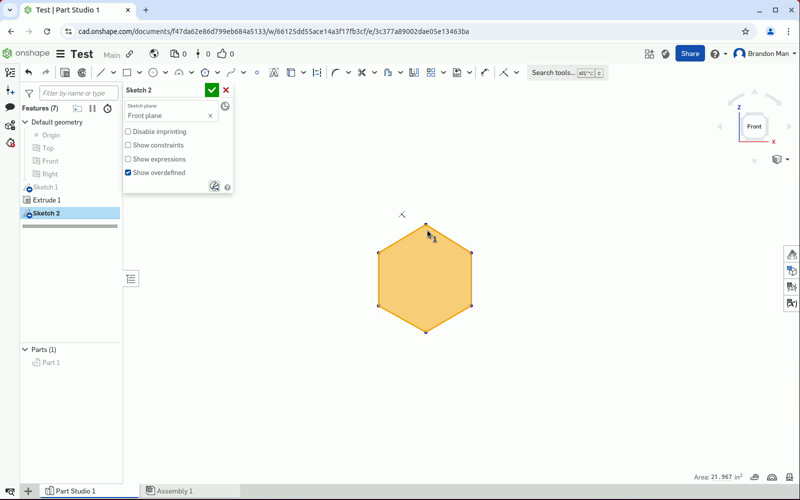
scroll(-6)
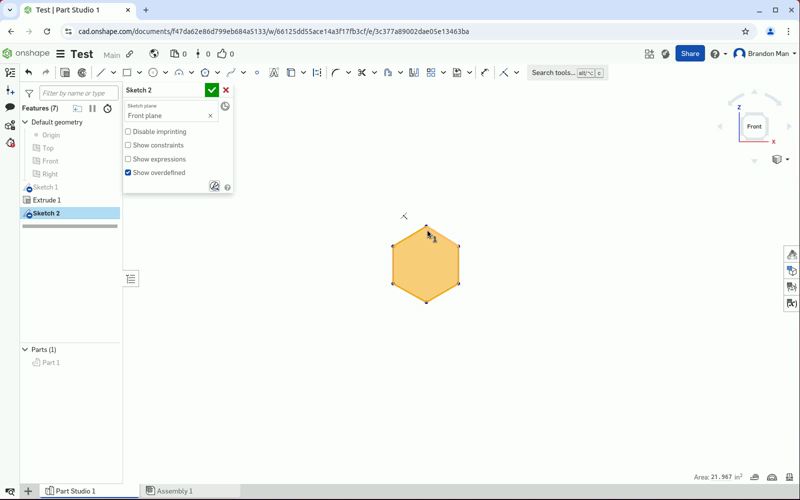
scroll(-6)
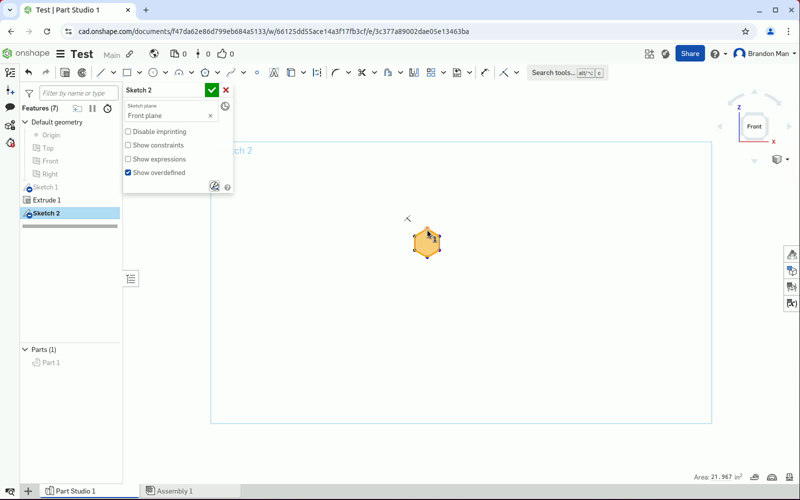
mouse_move(73, 352)
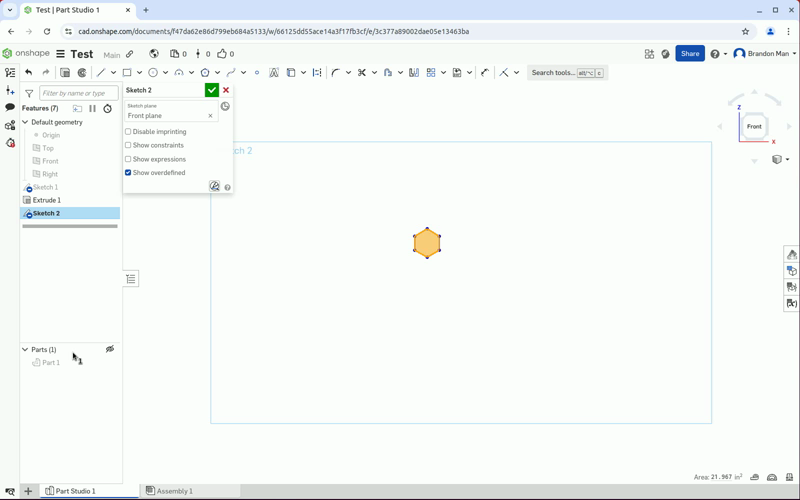
key(shift+y)
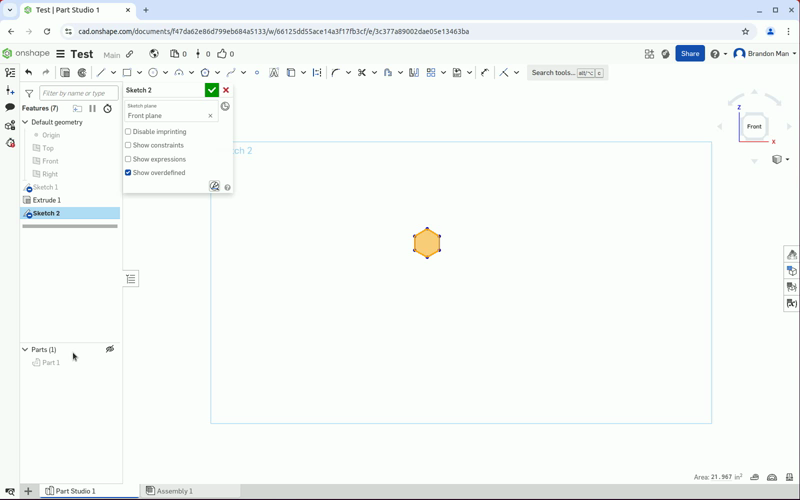
key(shift+e)
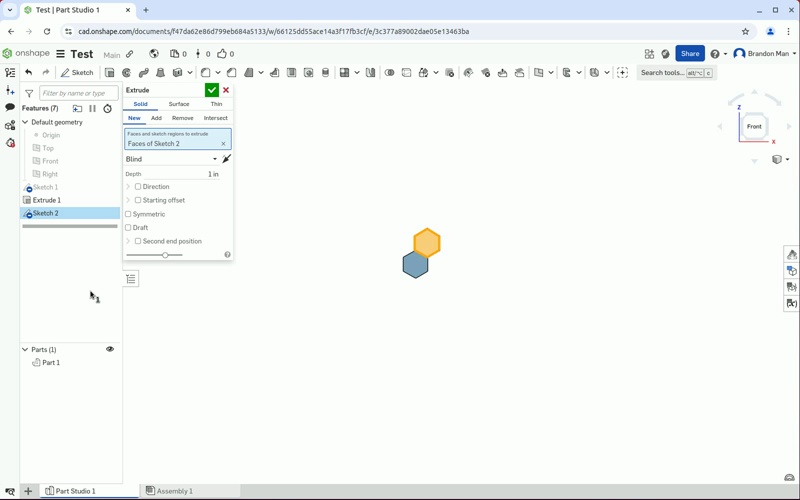
mouse_move(143, 106)
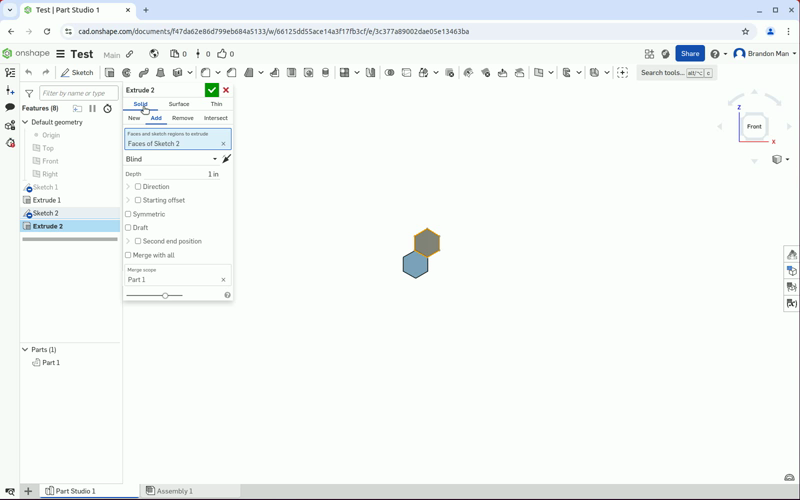
click(143, 106)
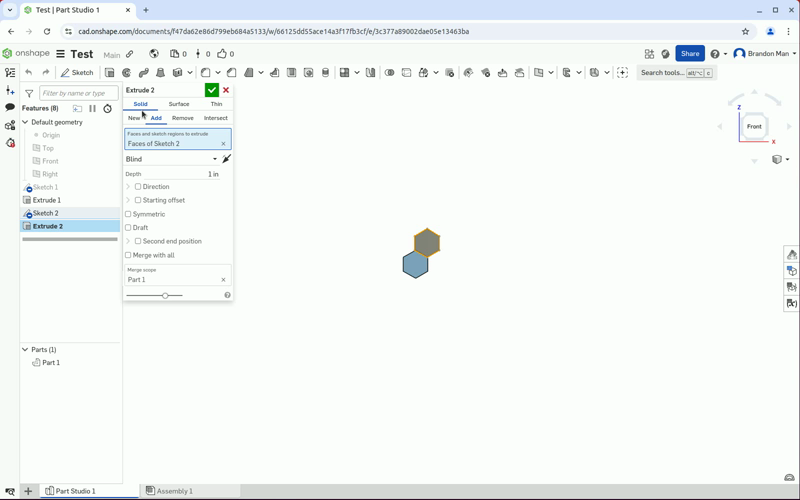
mouse_move(137, 120)
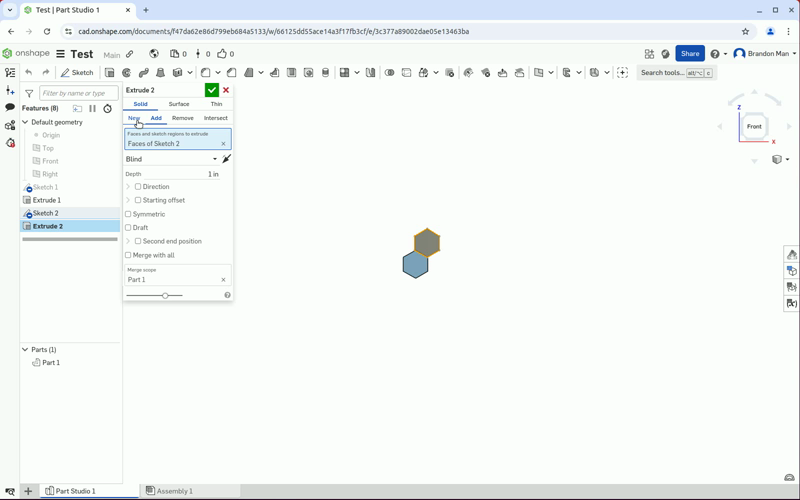
click(137, 120)
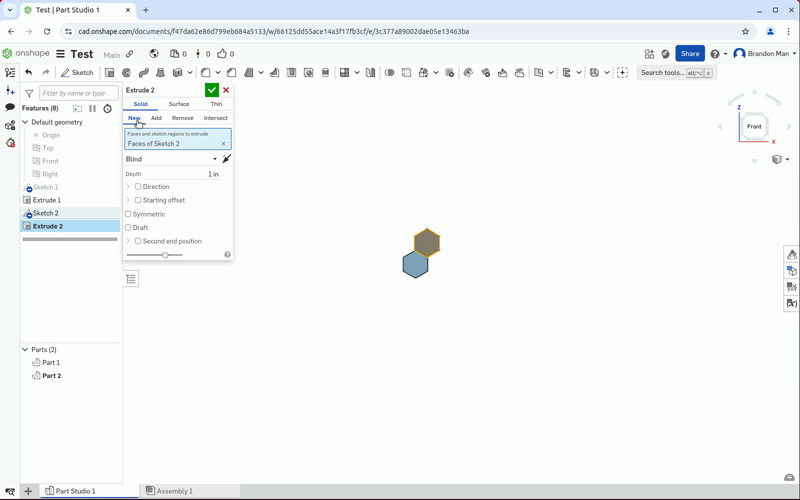
key(tab, 4)
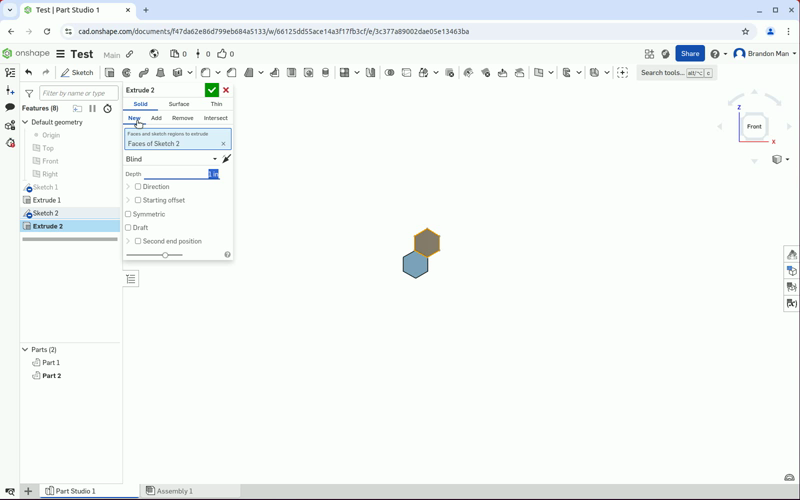
text(6.499)
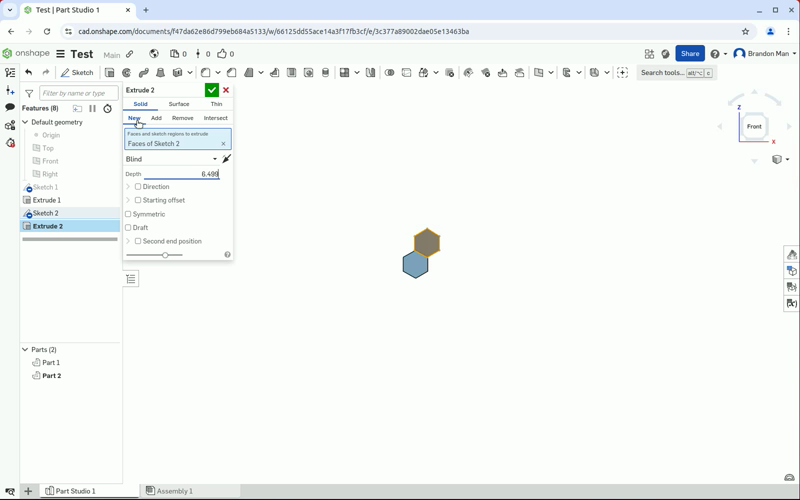
key(enter)
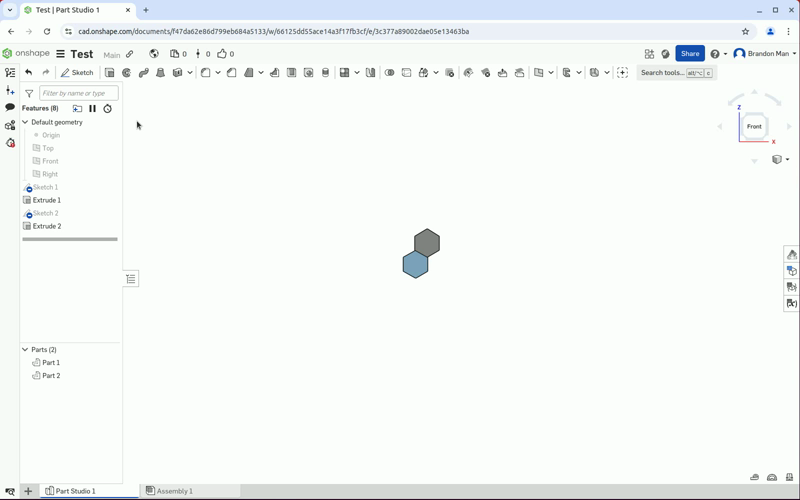
key(shift+h)
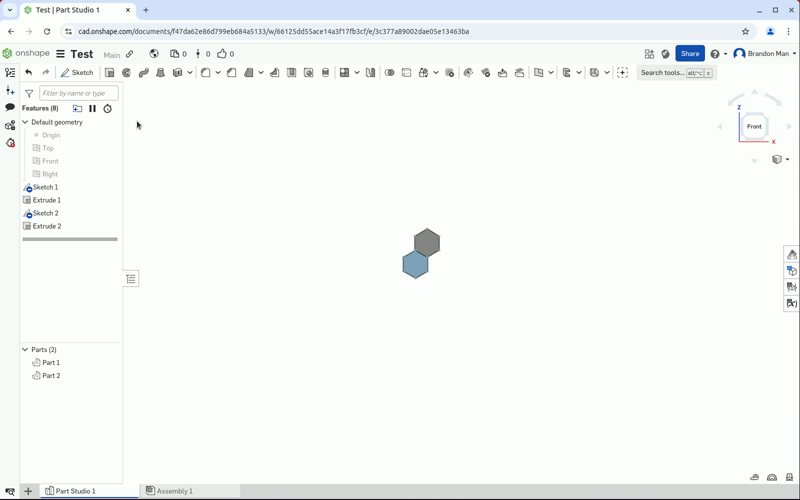
key(shift+h)
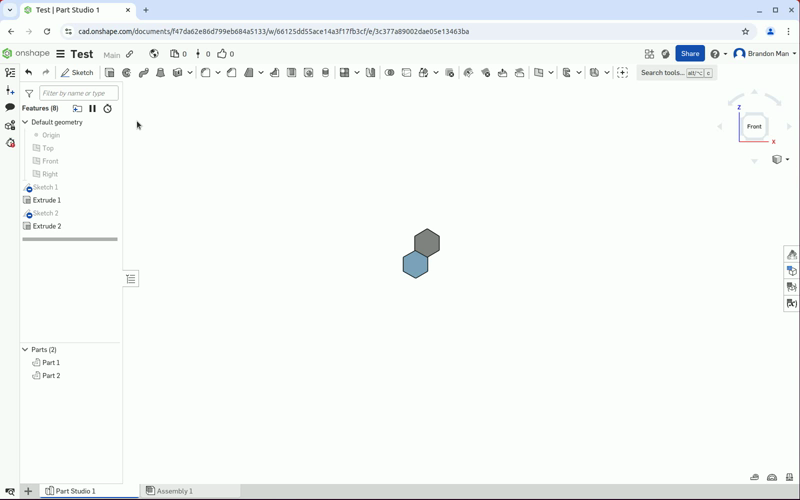
mouse_move(73, 189)
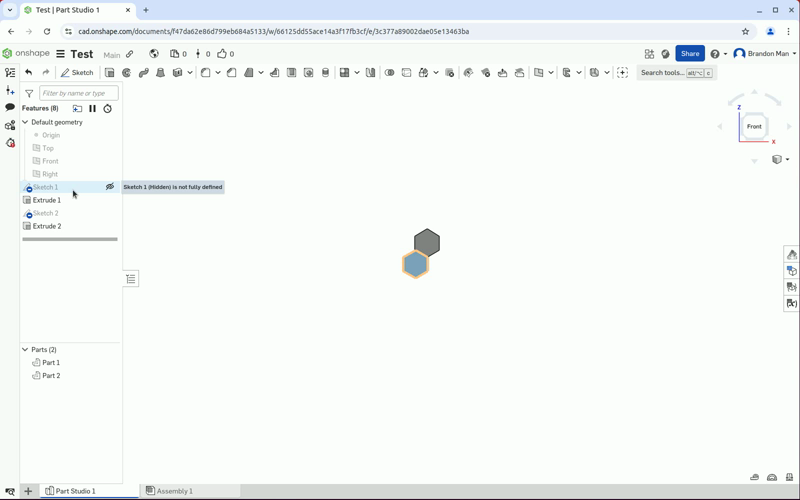
click(73, 189)
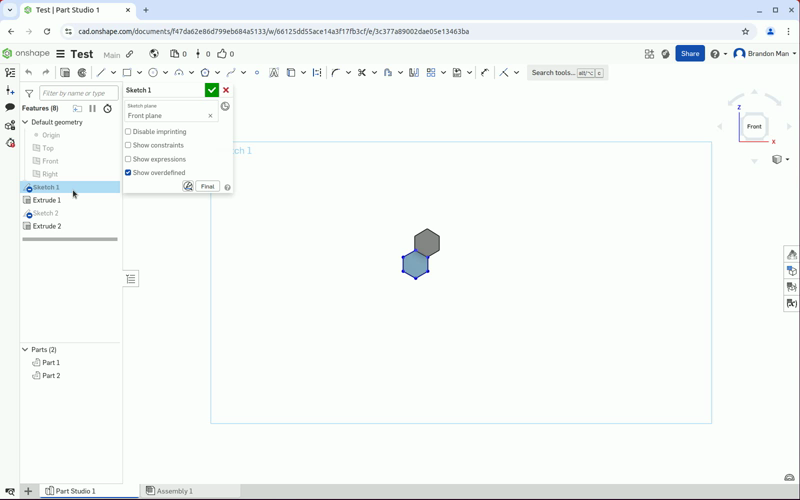
mouse_move(229, 92)
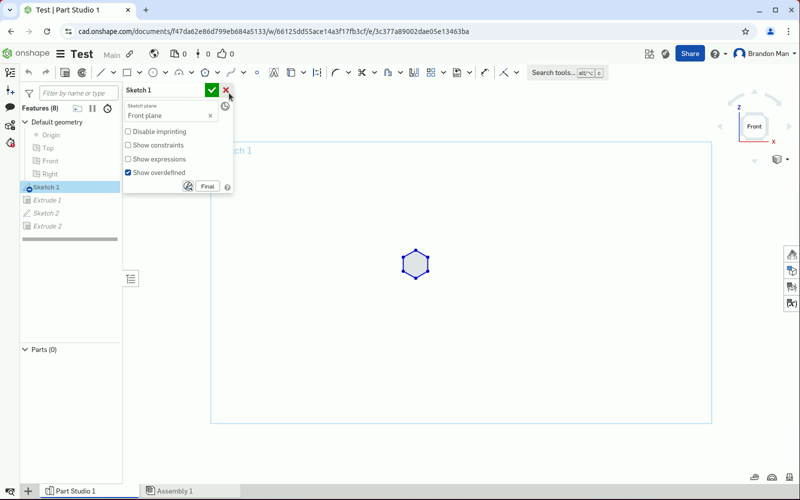
click(229, 92)
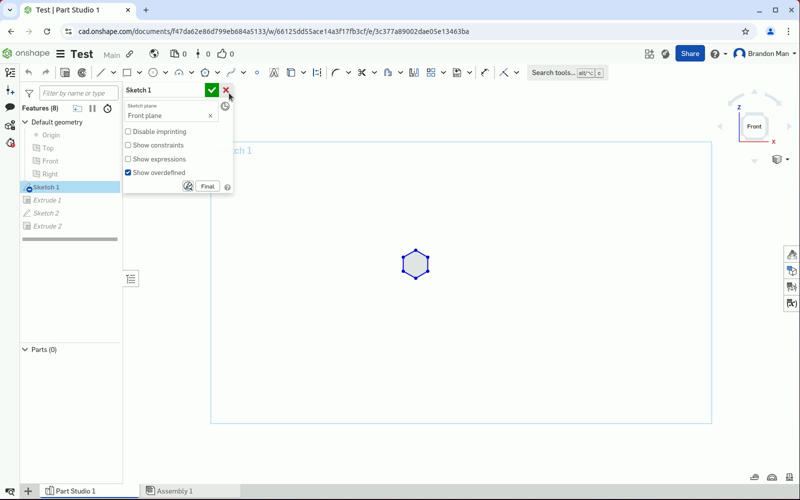
key(shift+s)
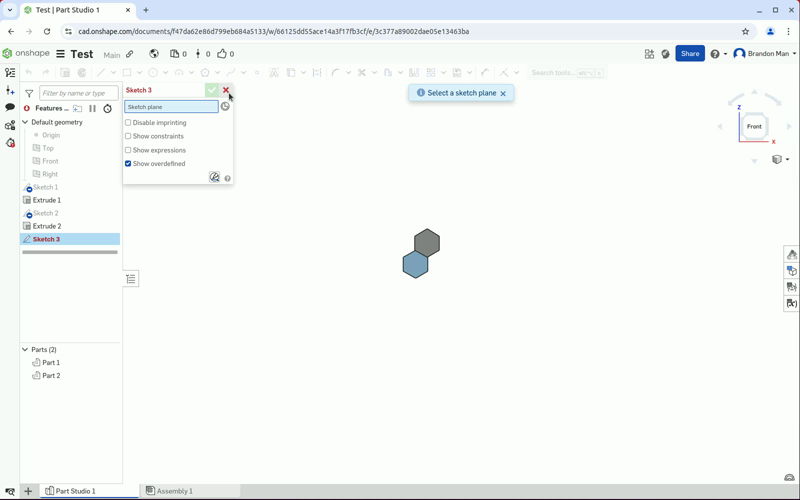
mouse_move(73, 163)
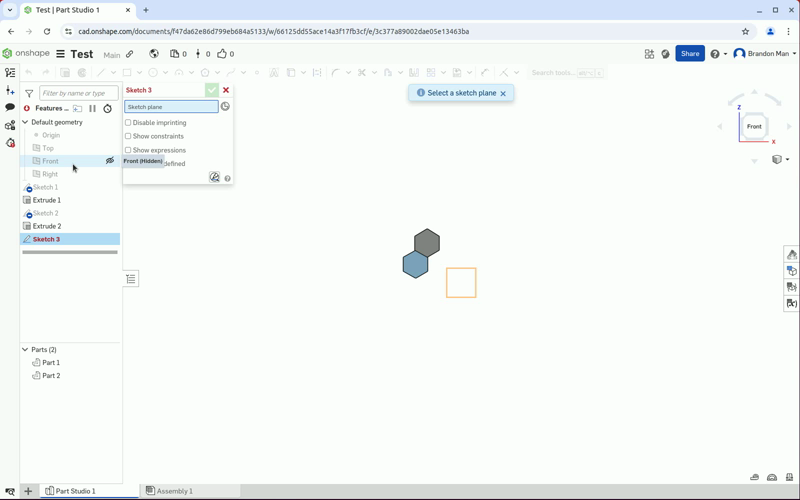
click(73, 163)
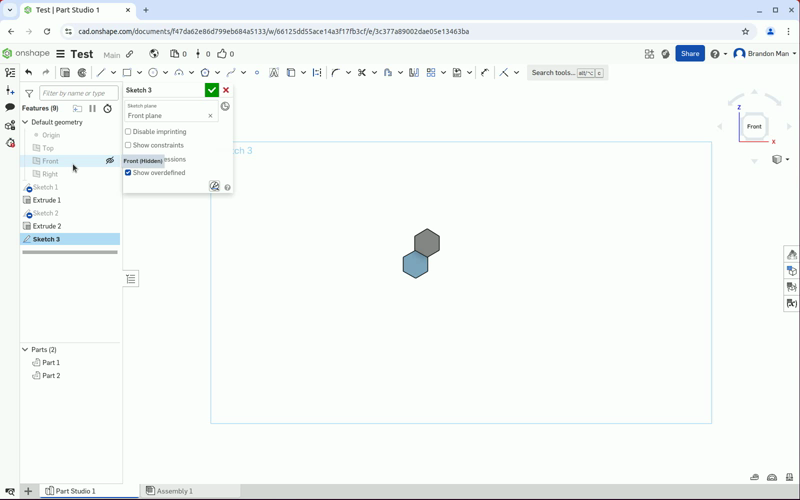
mouse_move(73, 352)
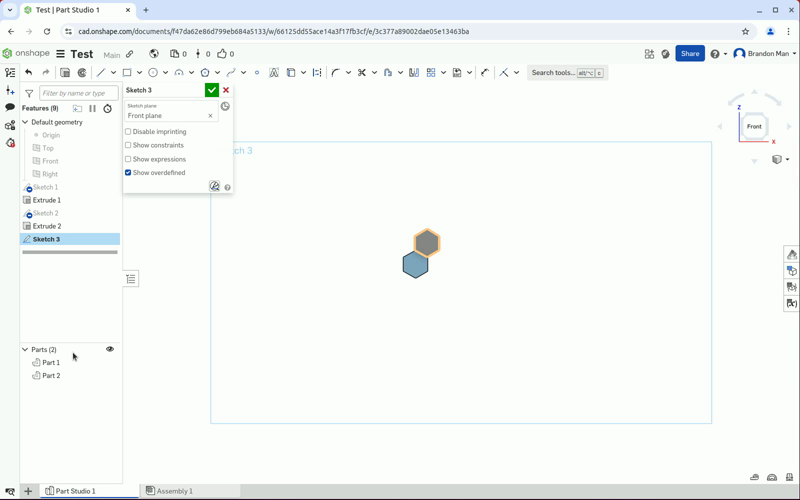
key(y)
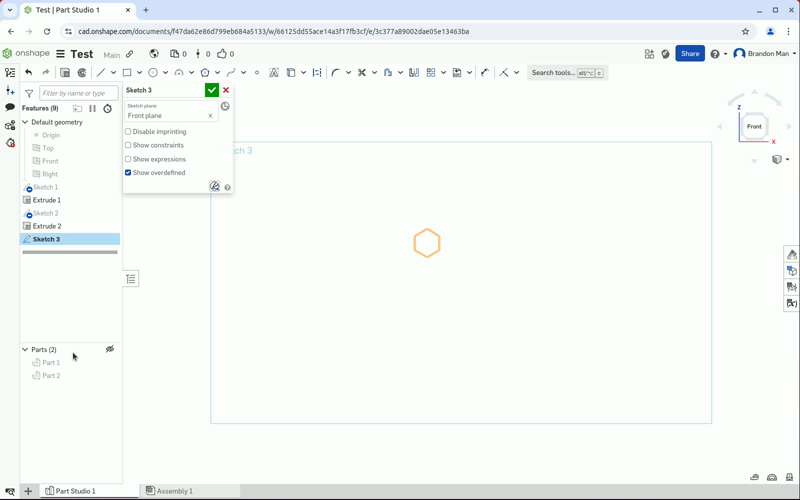
key(l)
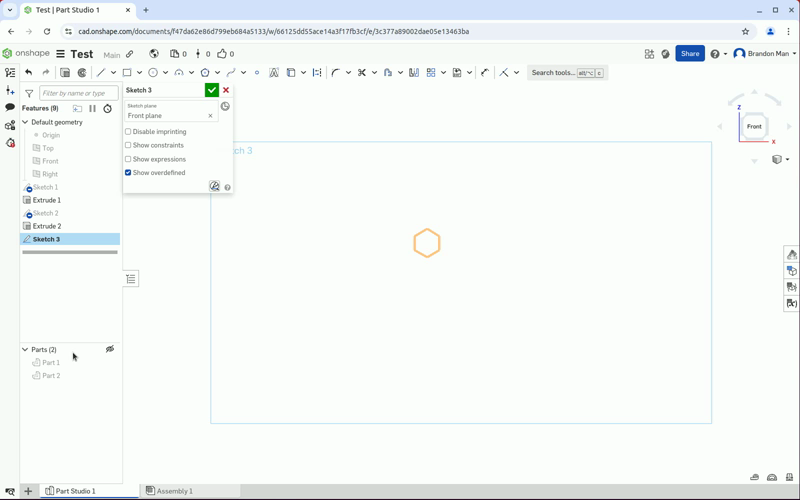
key_down(shift)
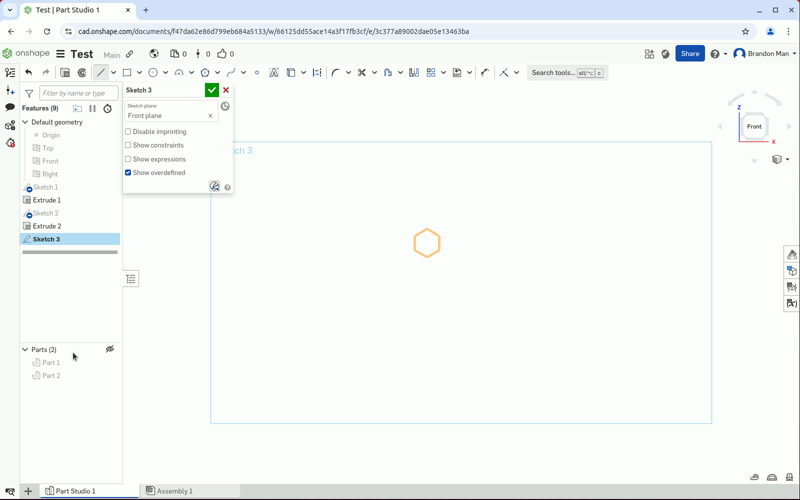
mouse_move(438, 250)
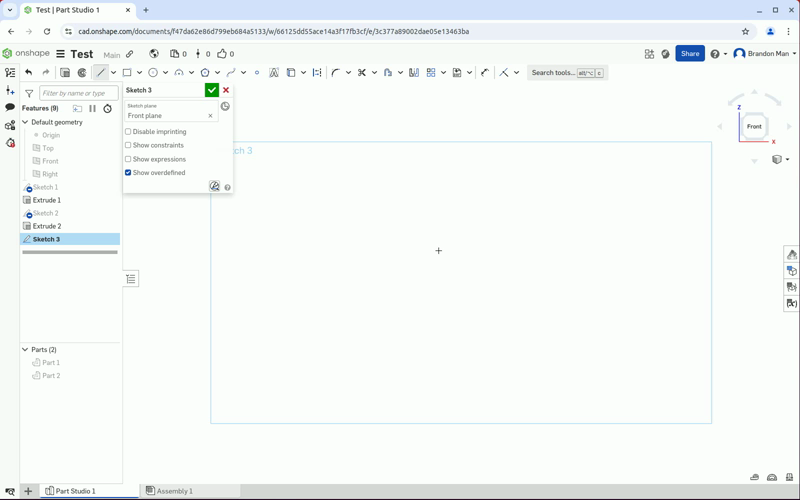
click(438, 250)
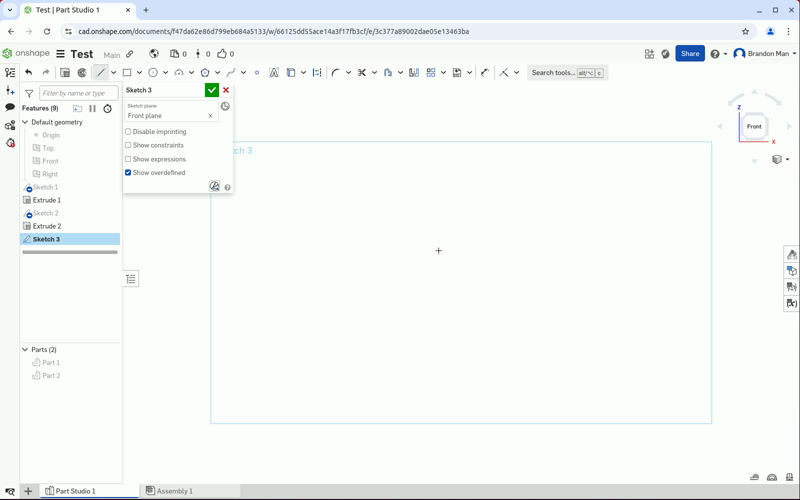
key_up(shift)
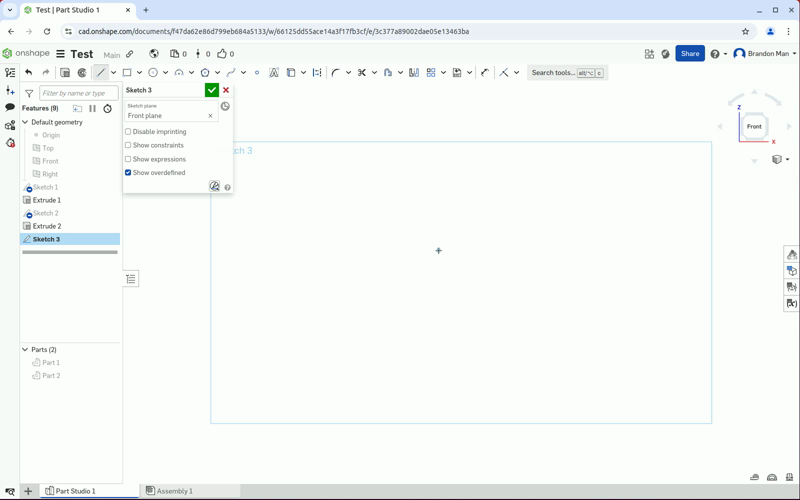
key_down(shift)
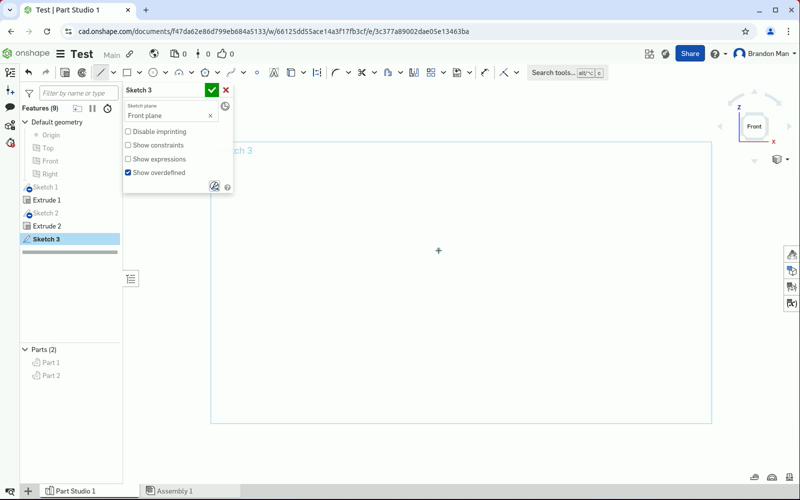
mouse_move(468, 250)
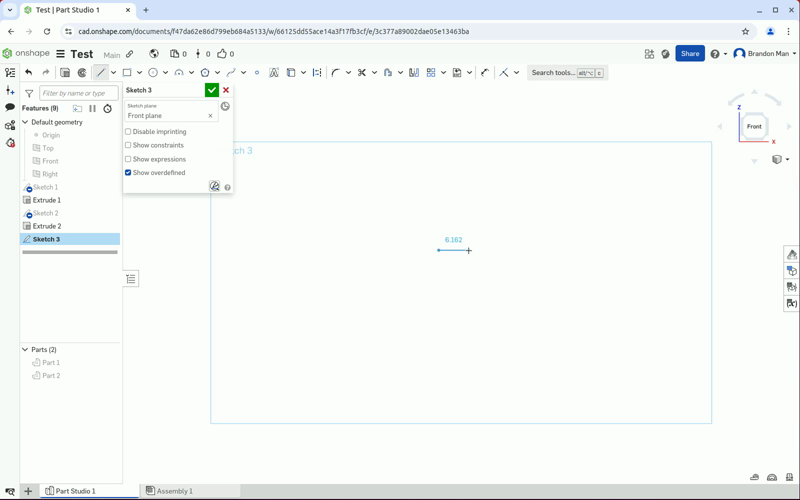
mouse_move(450, 257)
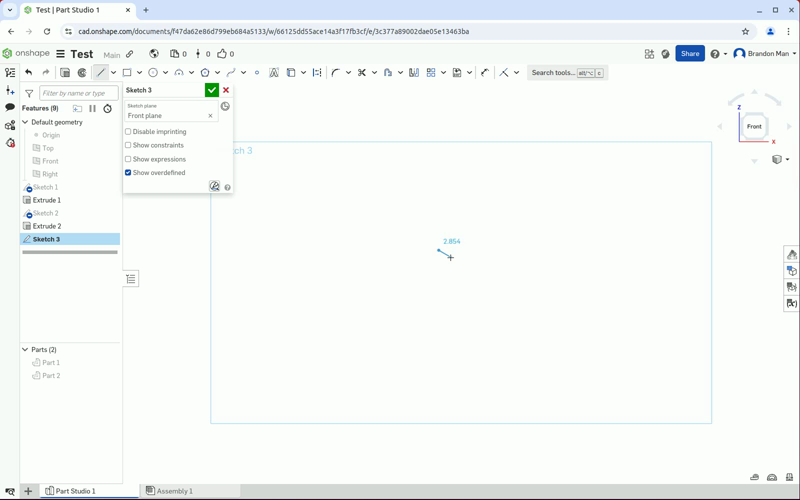
click(450, 257)
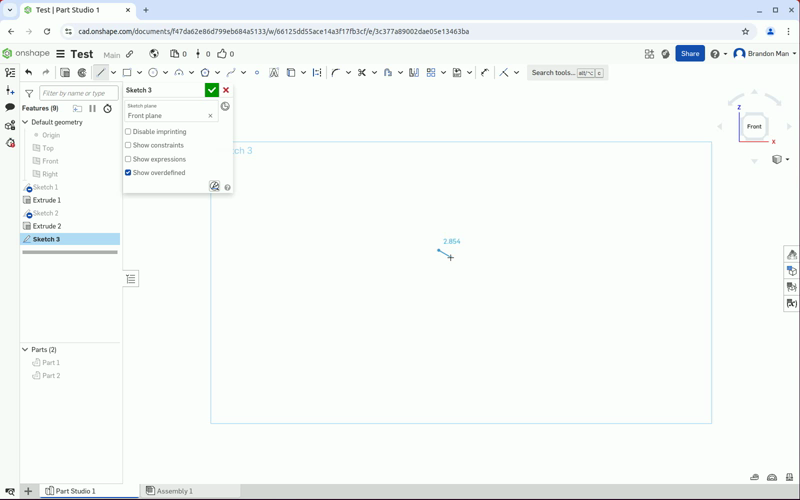
key_up(shift)
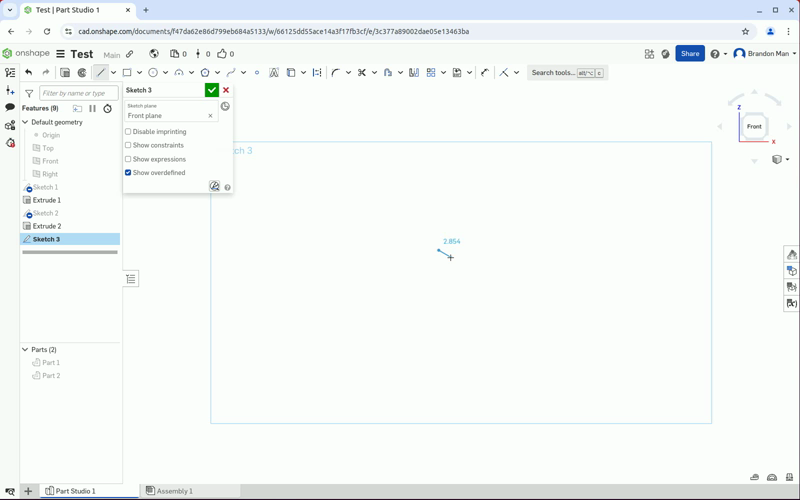
key_down(shift)
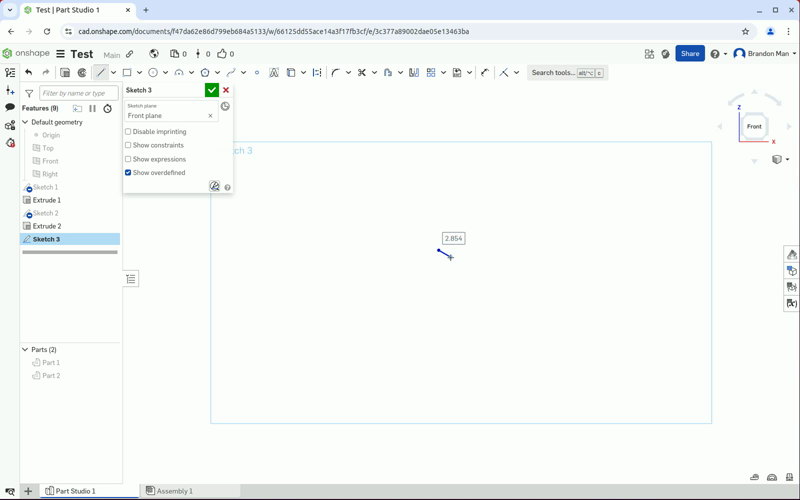
mouse_move(480, 257)
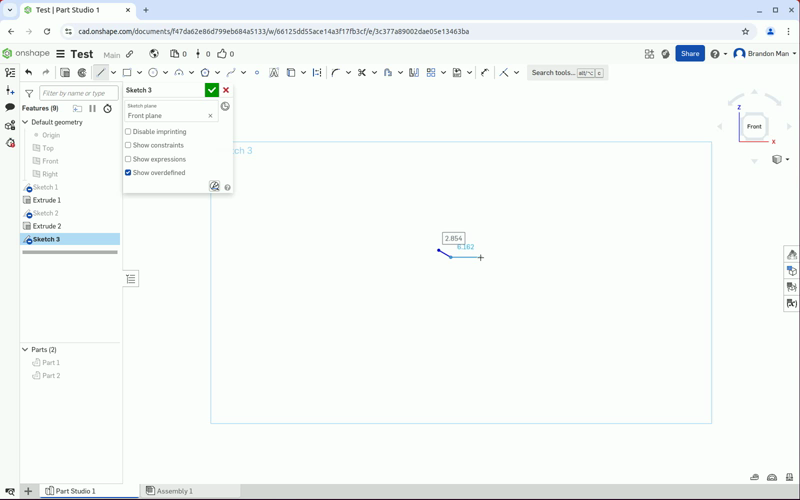
mouse_move(462, 250)
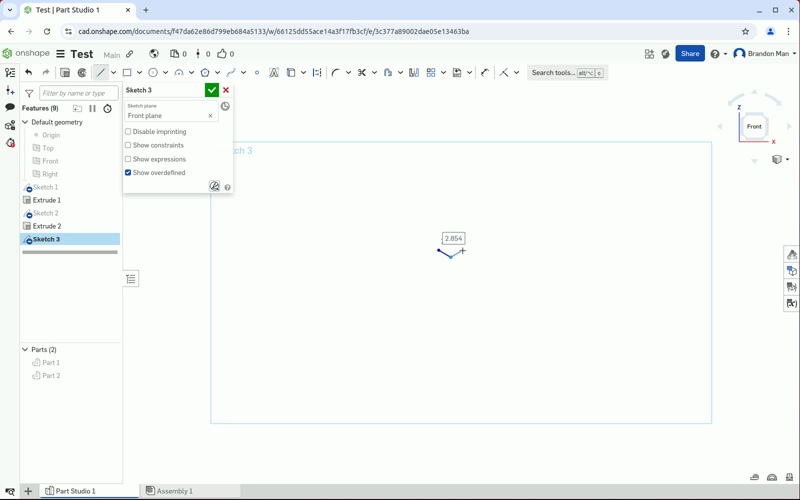
click(462, 250)
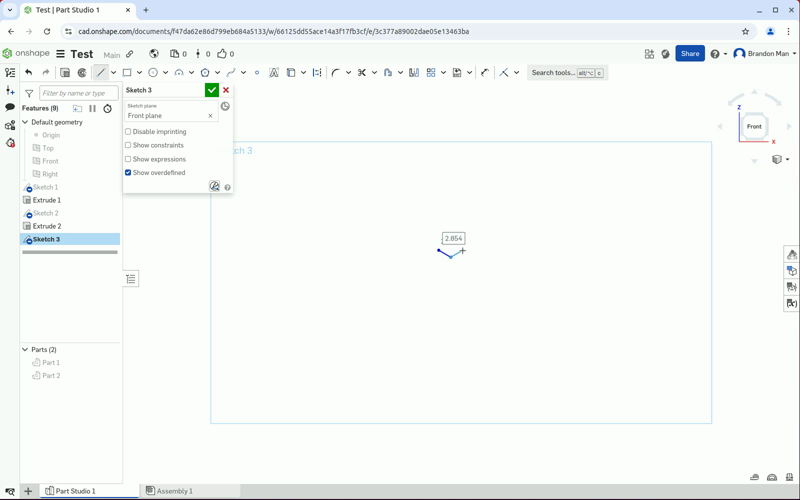
key_up(shift)
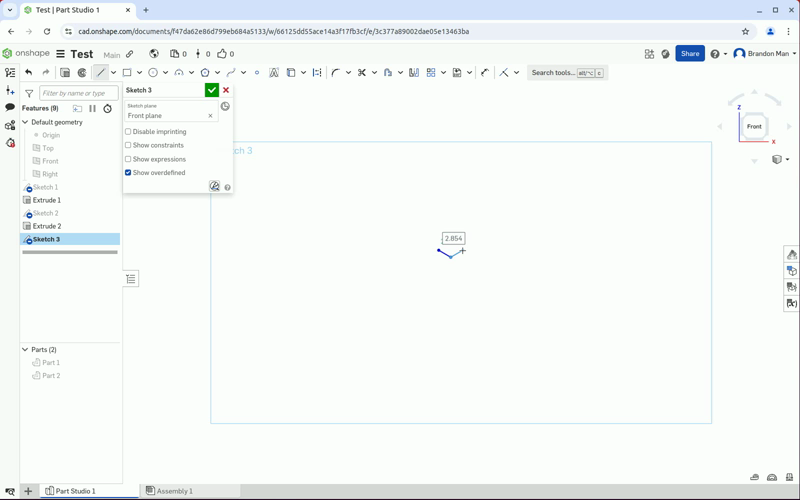
key_down(shift)
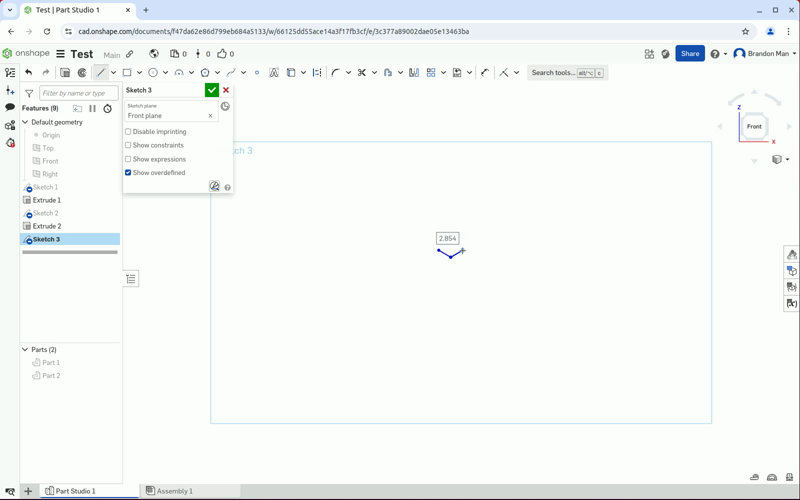
mouse_move(492, 250)
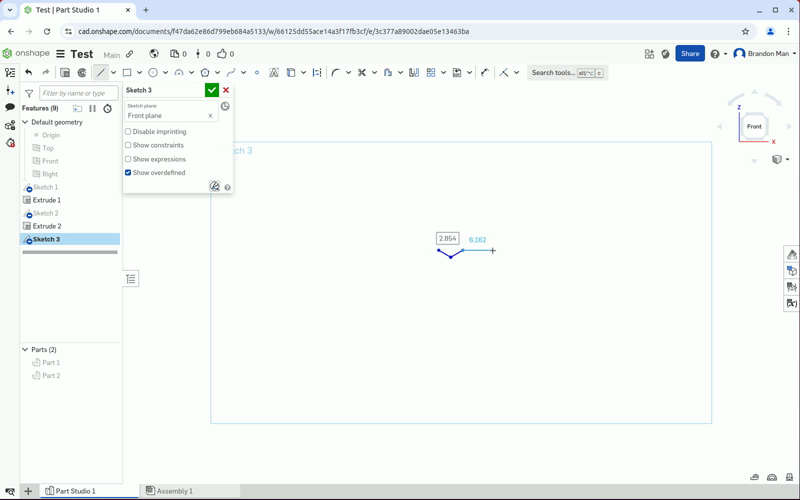
mouse_move(462, 236)
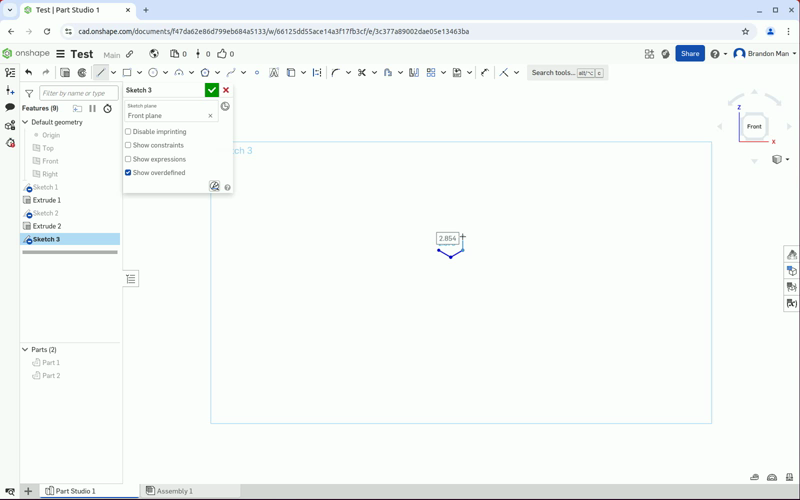
click(462, 236)
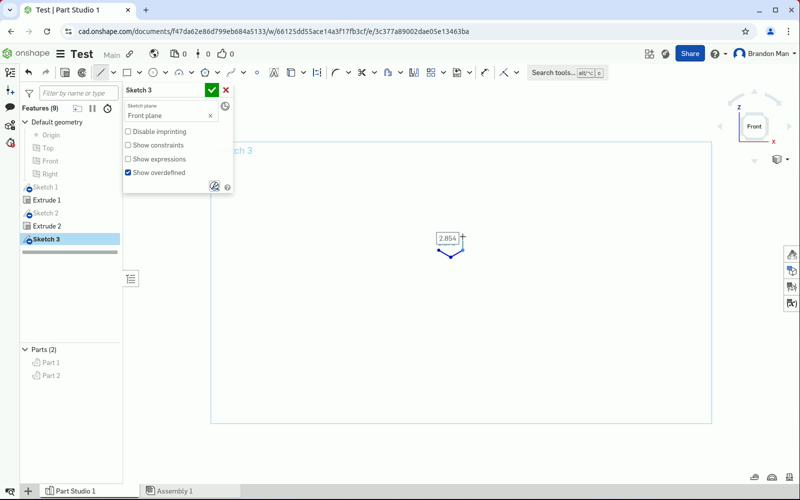
key_up(shift)
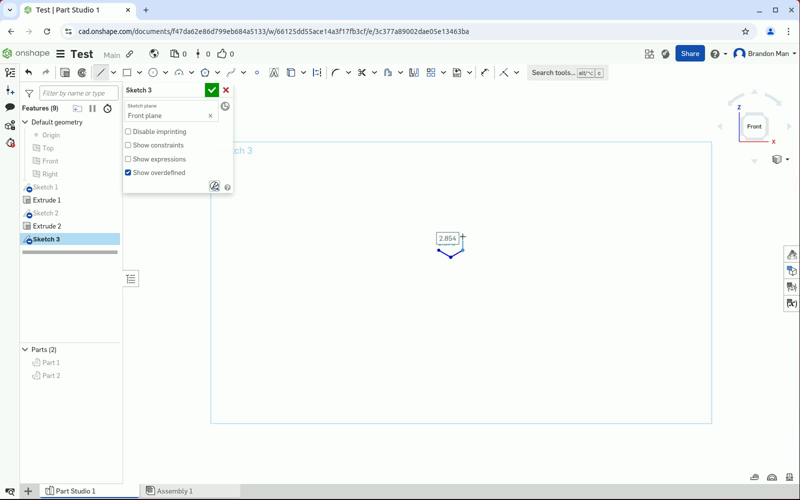
key_down(shift)
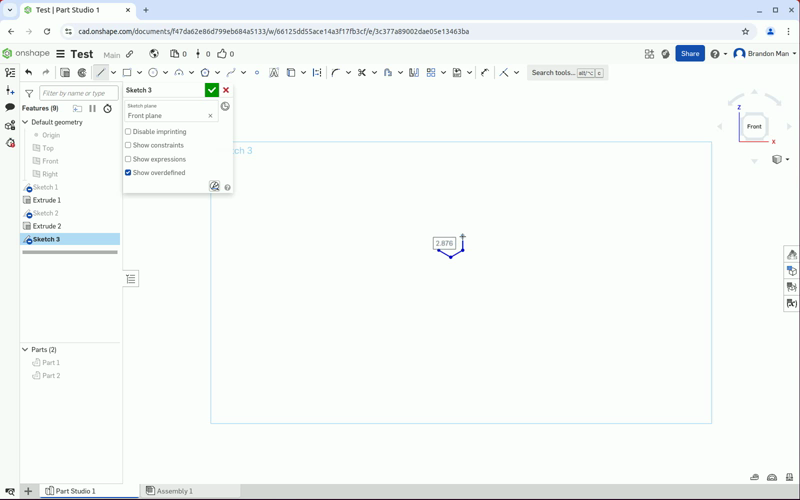
mouse_move(492, 236)
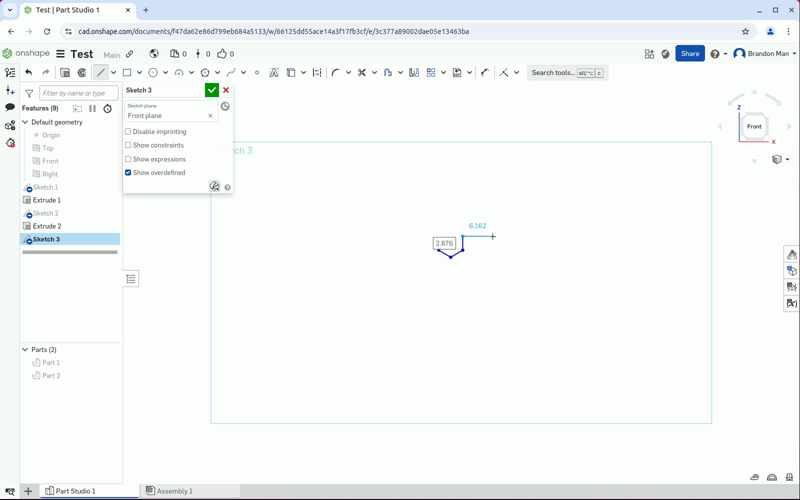
mouse_move(450, 228)
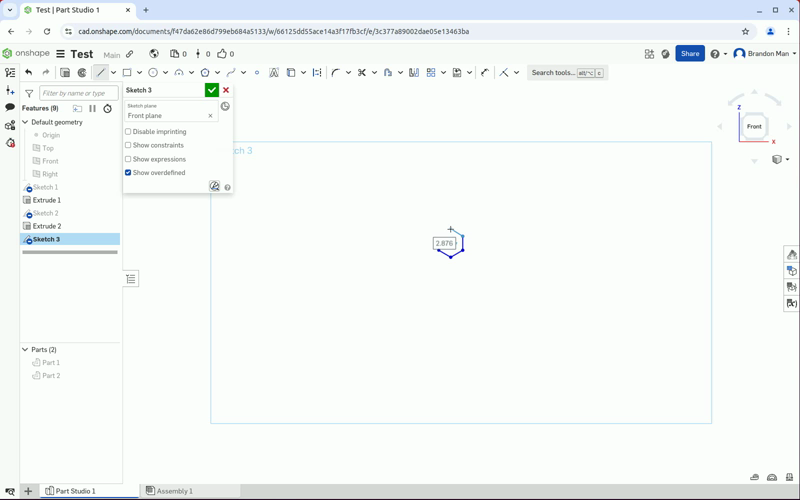
click(450, 228)
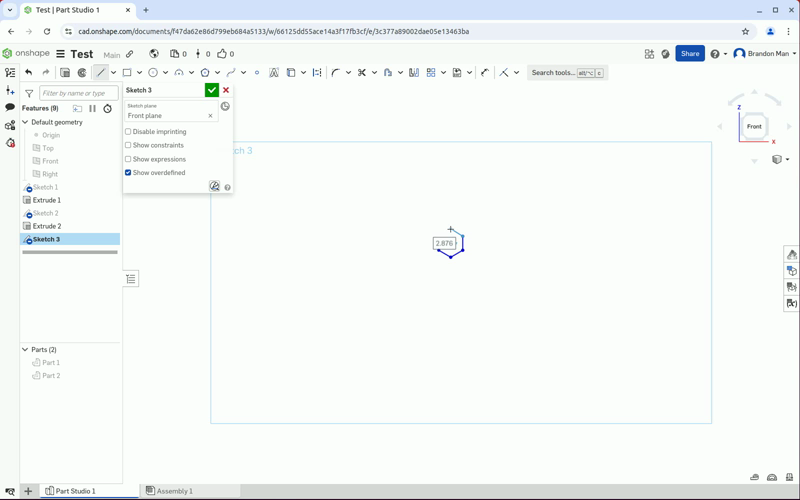
key_up(shift)
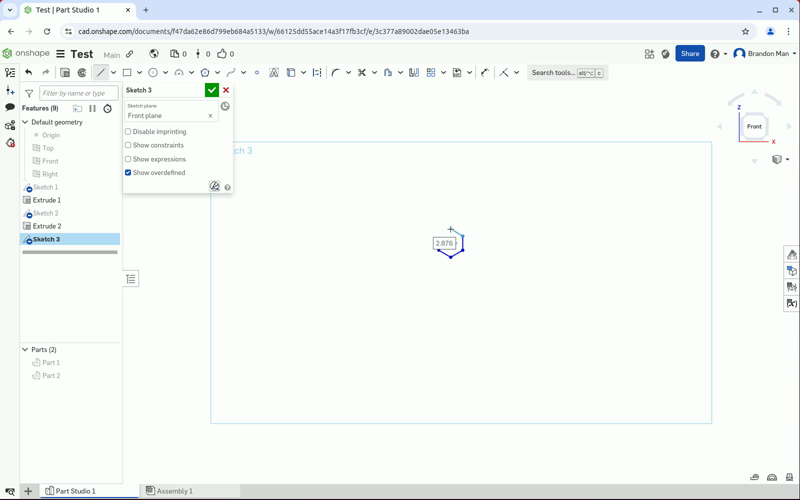
key_down(shift)
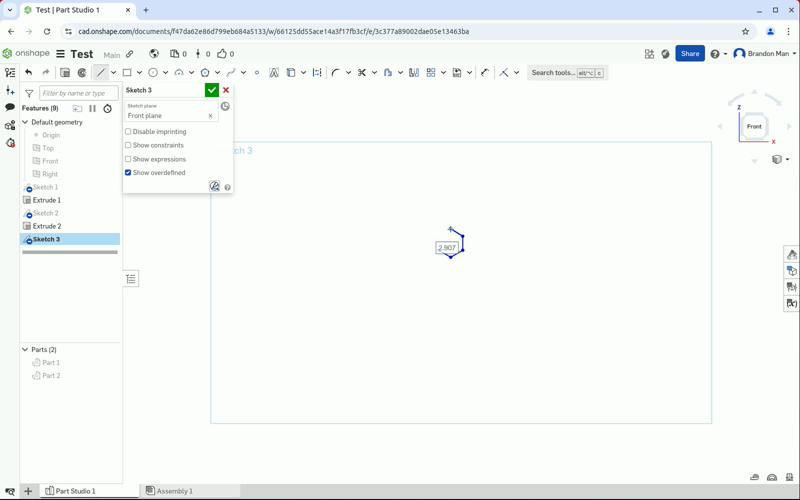
mouse_move(480, 228)
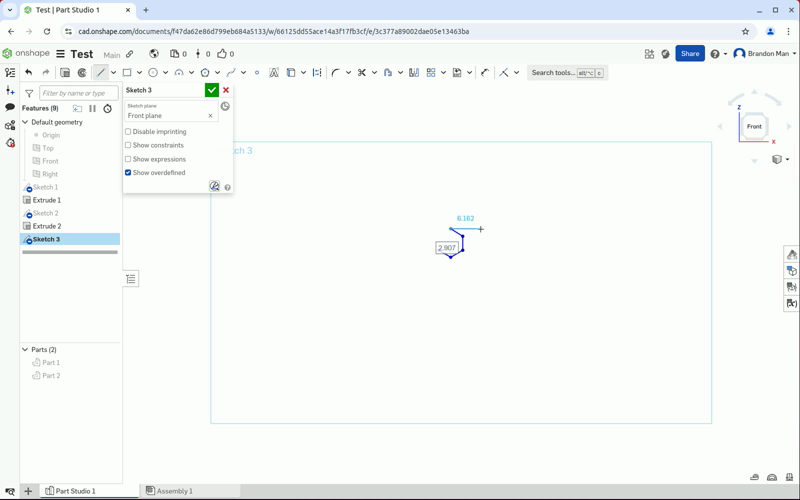
mouse_move(438, 236)
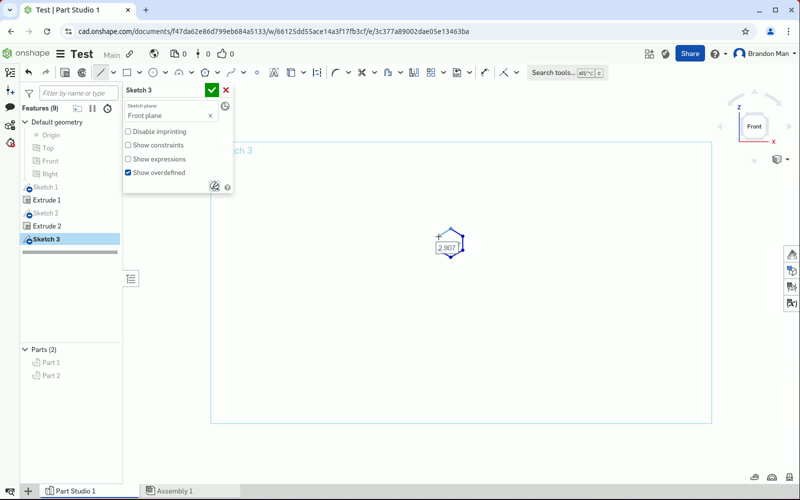
click(438, 236)
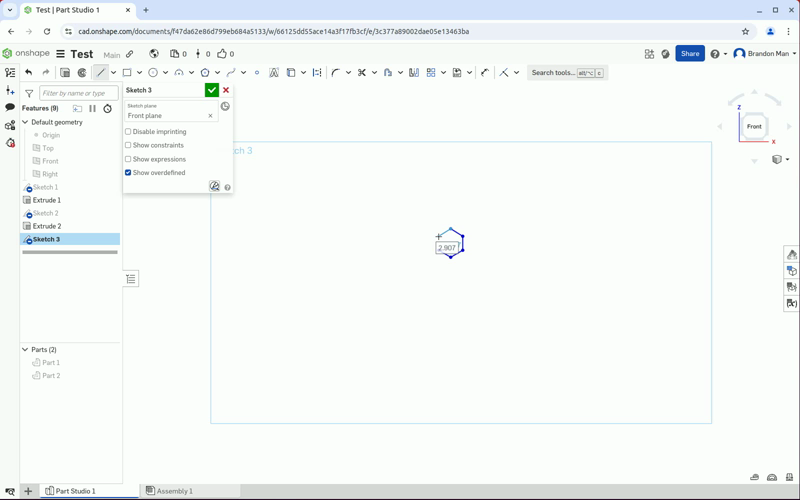
key_up(shift)
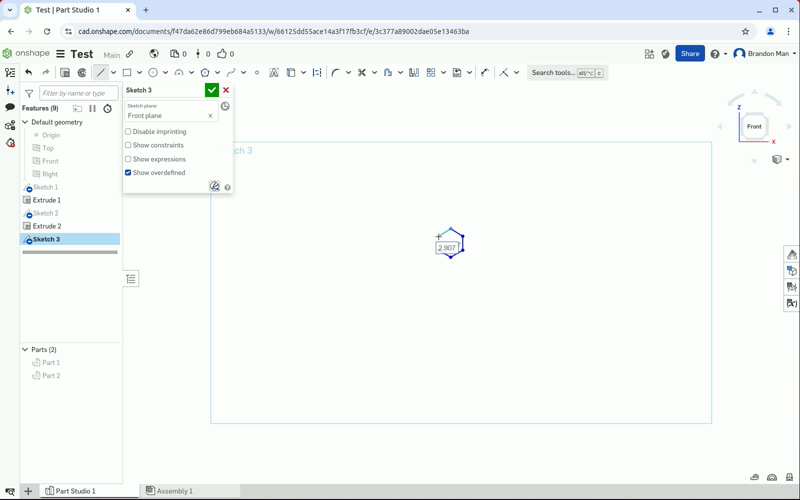
mouse_move(468, 236)
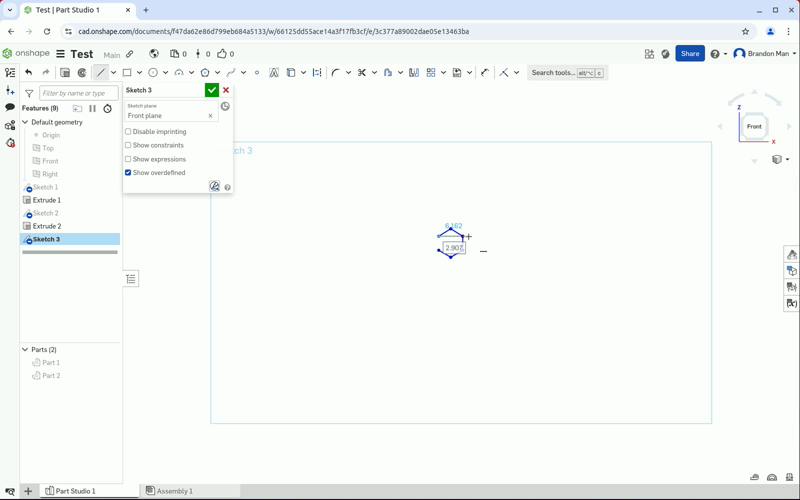
key_down(shift)
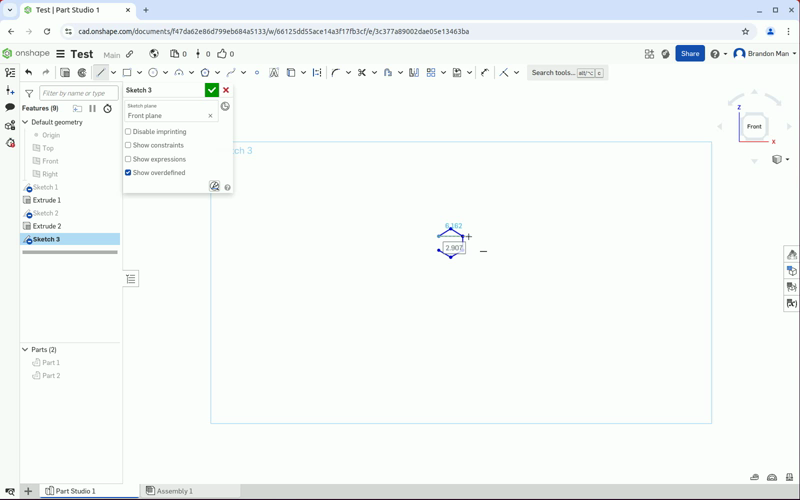
mouse_move(438, 250)
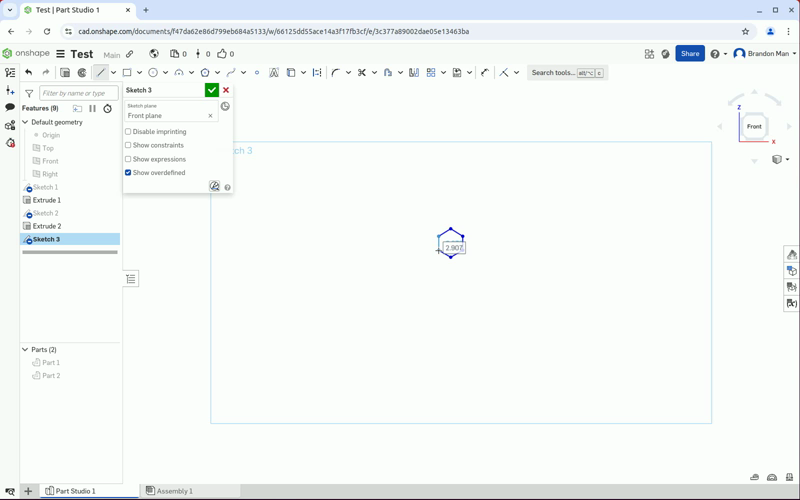
key_up(shift)
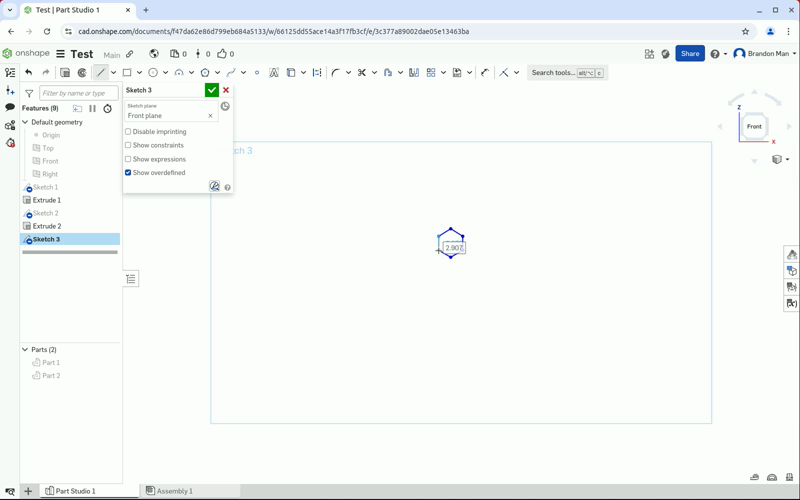
click(438, 250)
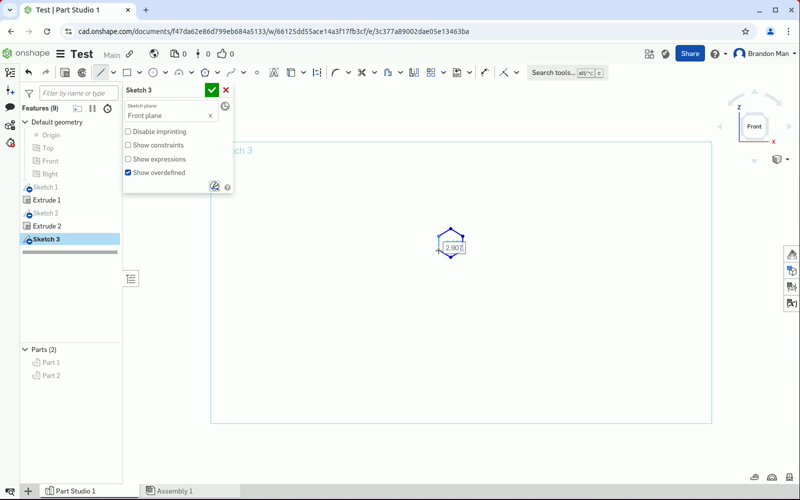
key(esc)
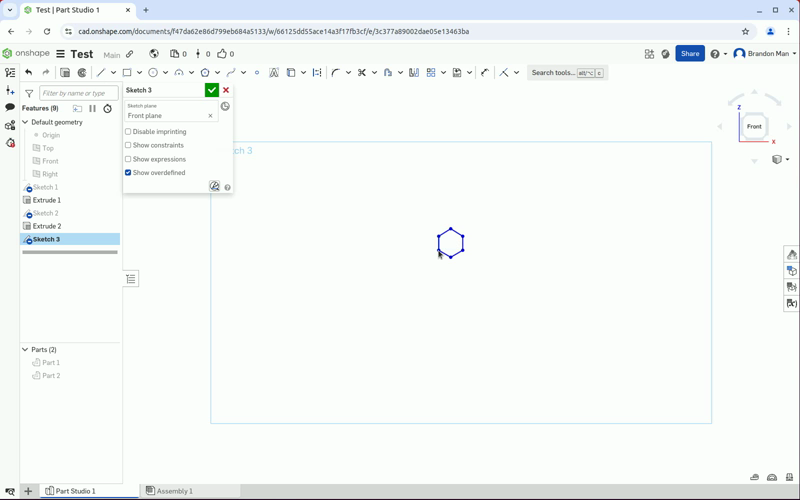
mouse_move(442, 242)
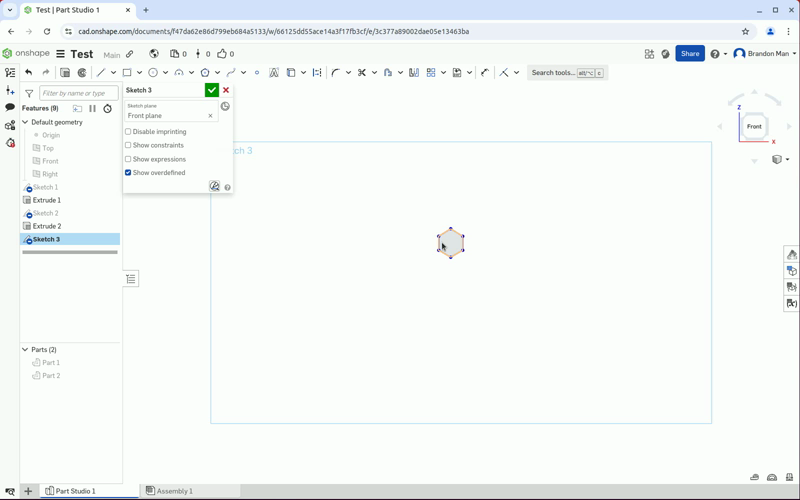
scroll(6)
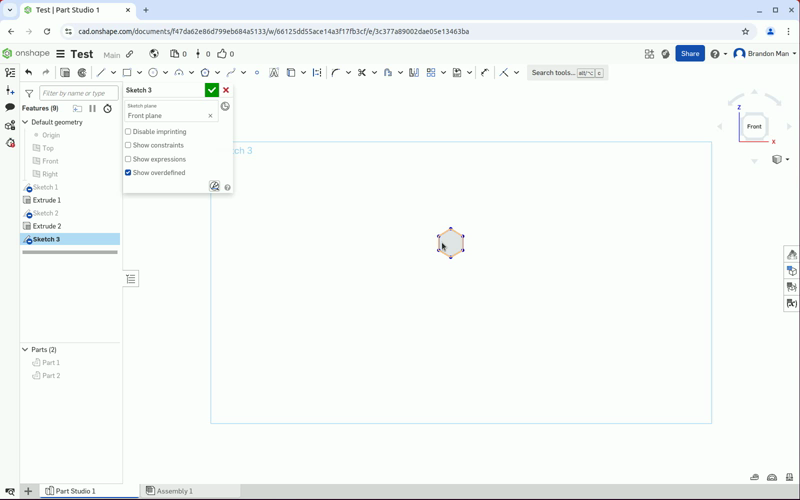
scroll(6)
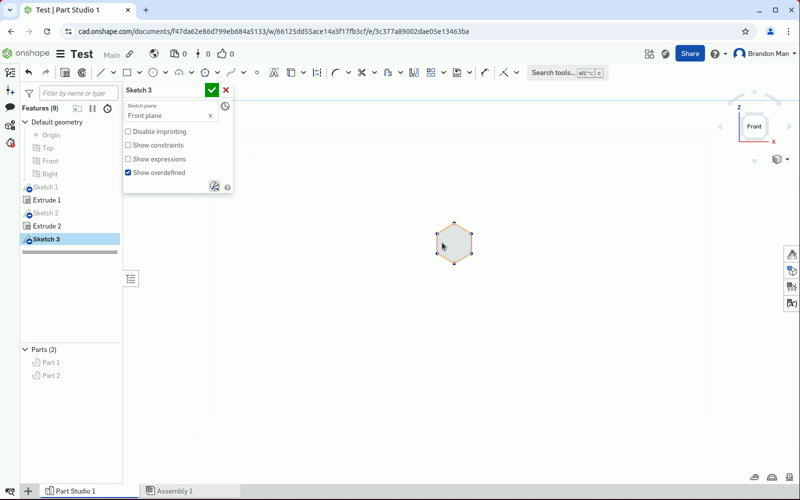
scroll(6)
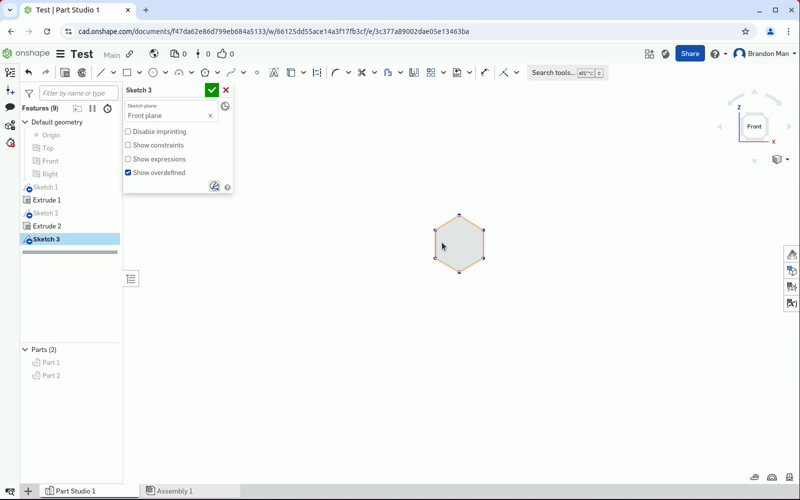
scroll(6)
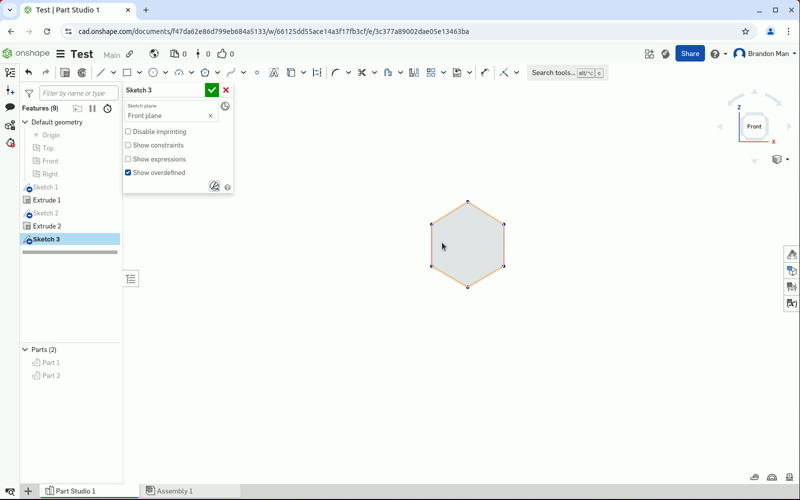
scroll(6)
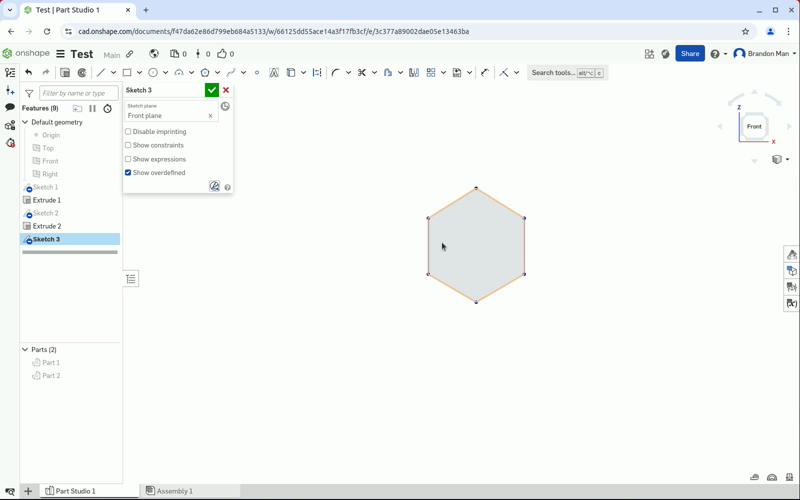
scroll(6)
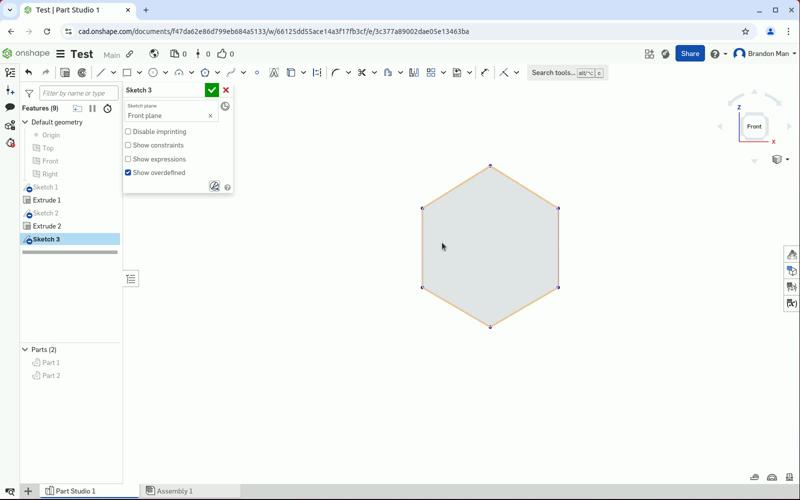
scroll(6)
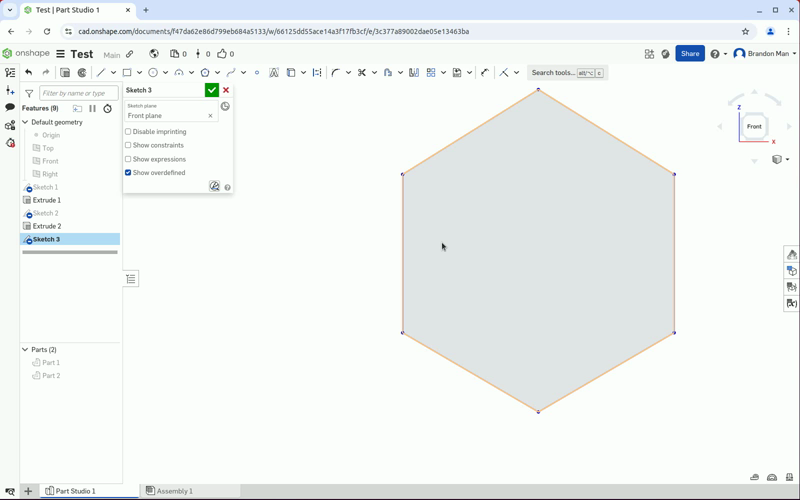
click(442, 242)
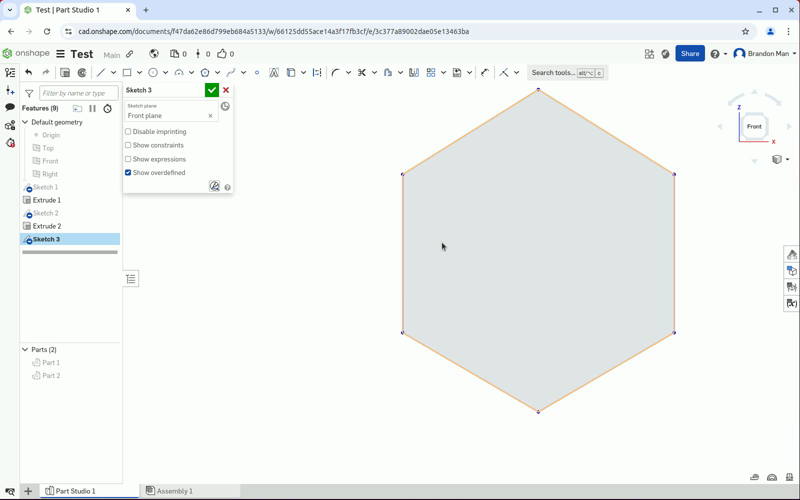
scroll(-6)
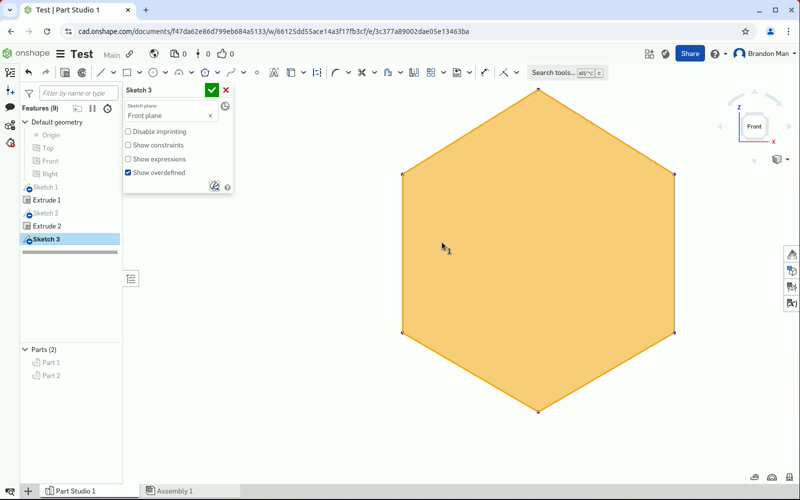
scroll(-6)
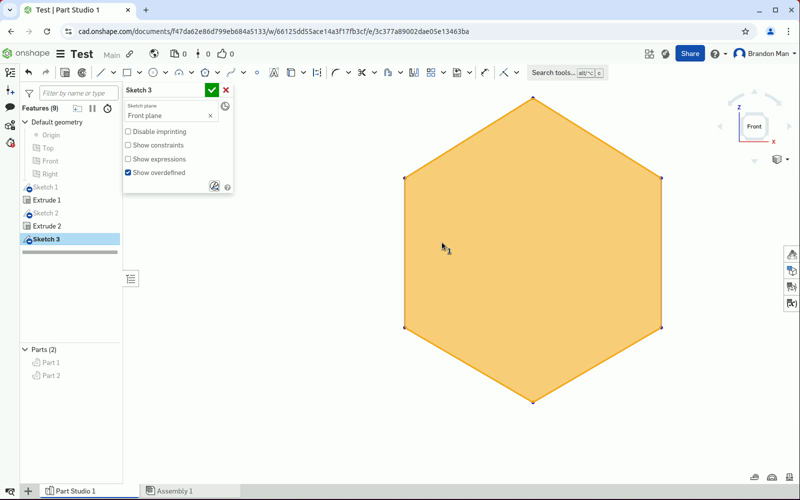
scroll(-6)
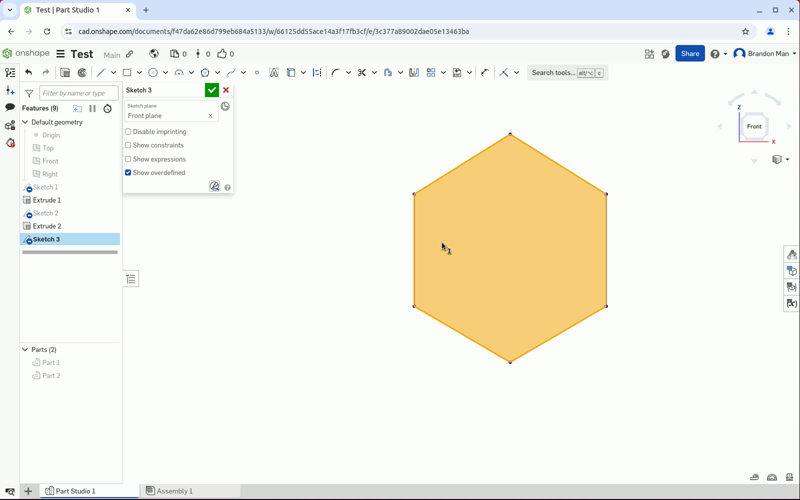
scroll(-6)
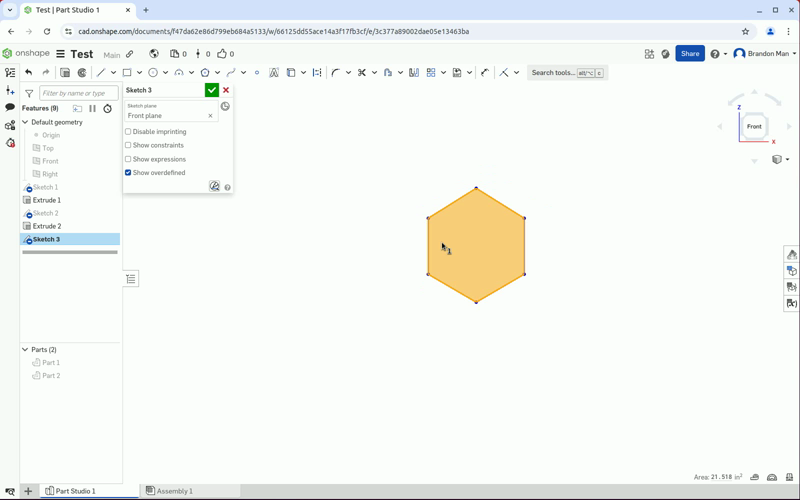
scroll(-6)
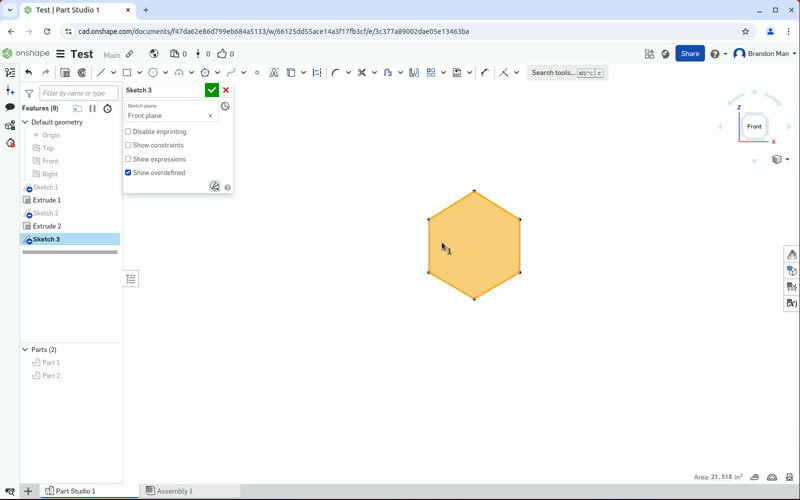
scroll(-6)
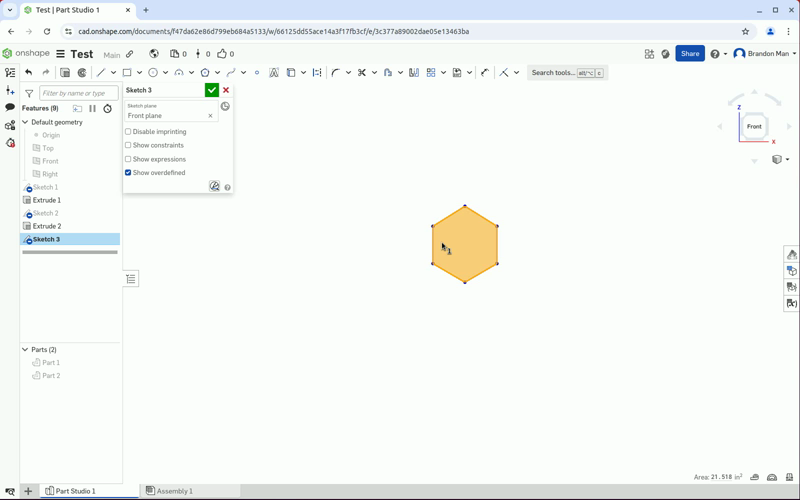
scroll(-6)
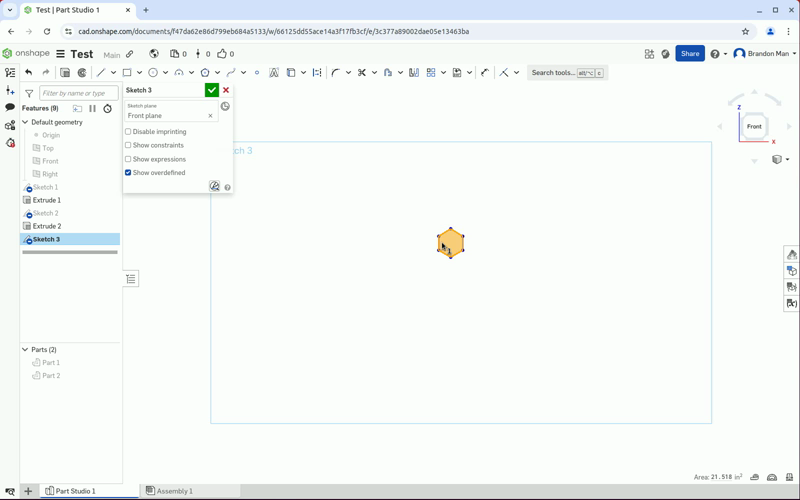
mouse_move(73, 352)
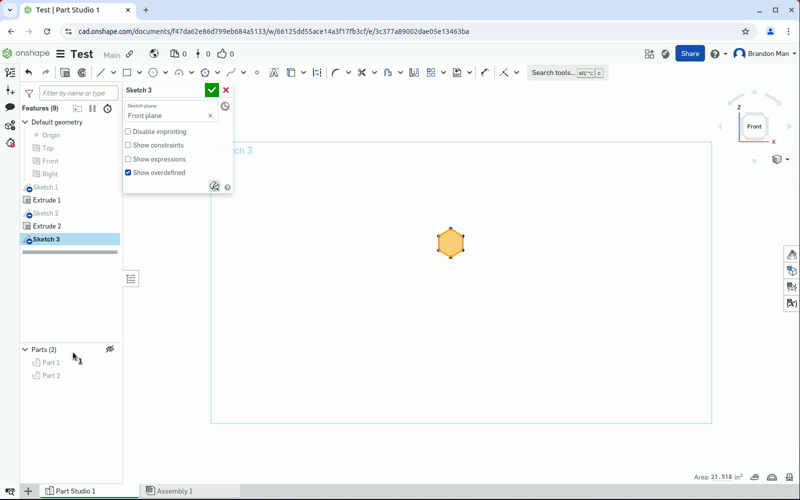
key(shift+y)
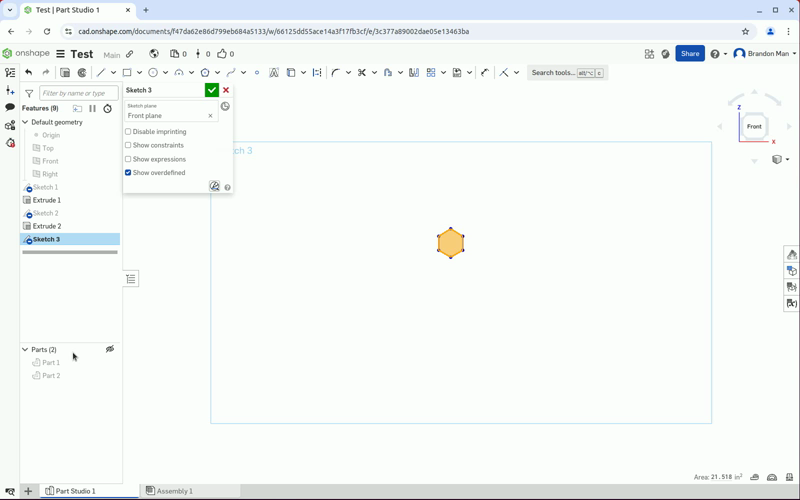
key(shift+e)
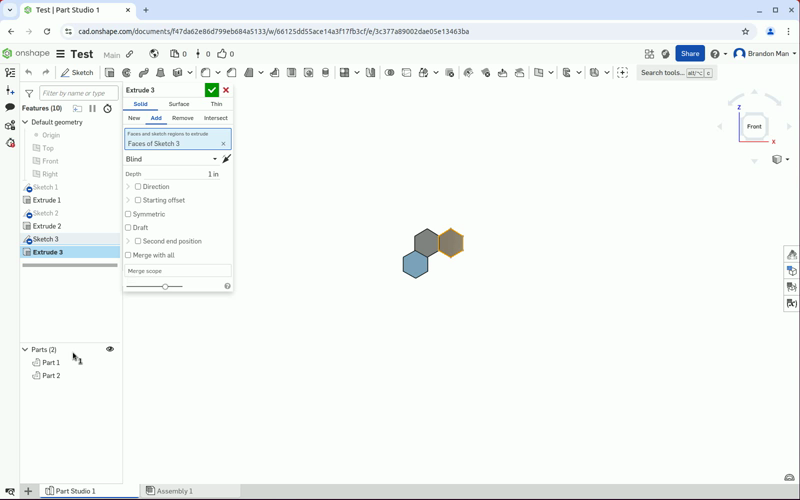
mouse_move(143, 106)
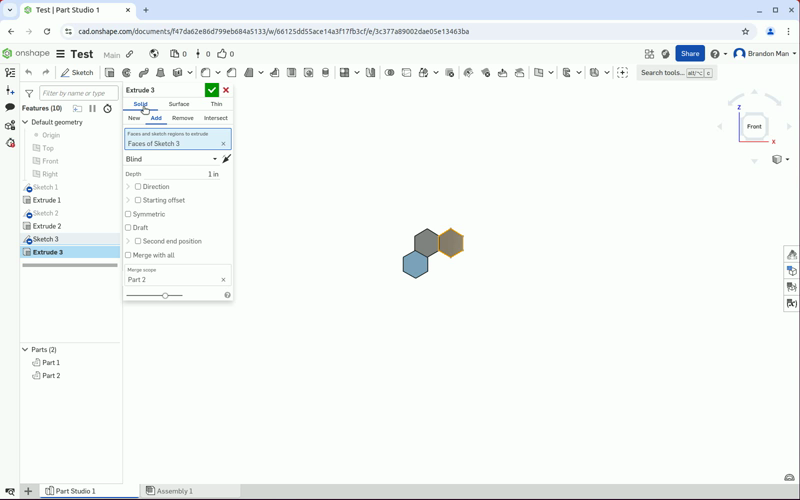
click(143, 106)
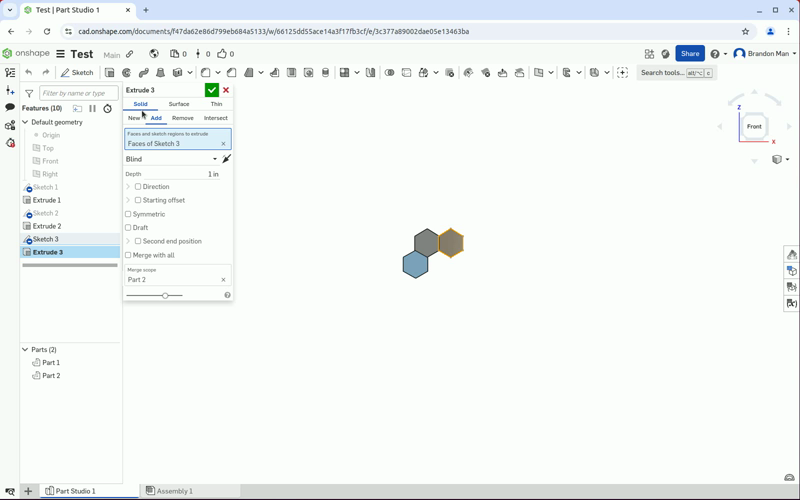
mouse_move(137, 120)
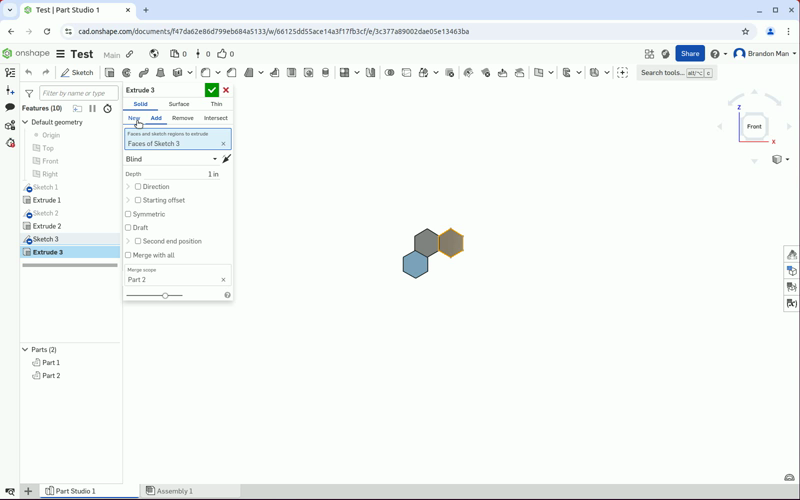
click(137, 120)
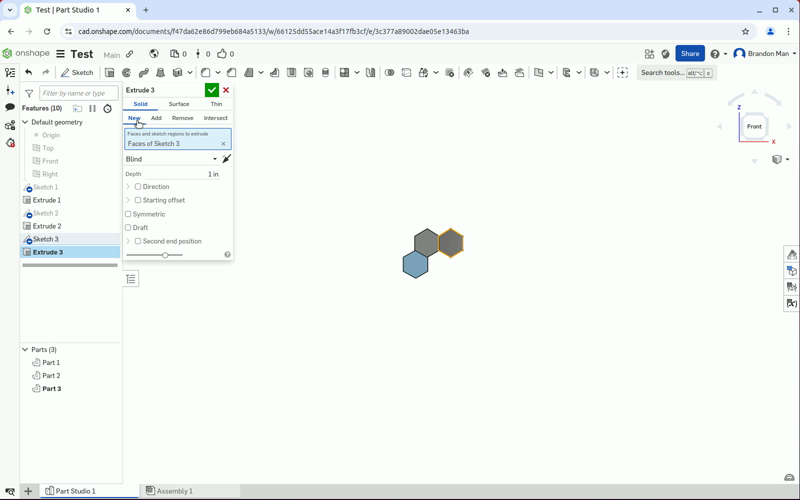
key(tab, 4)
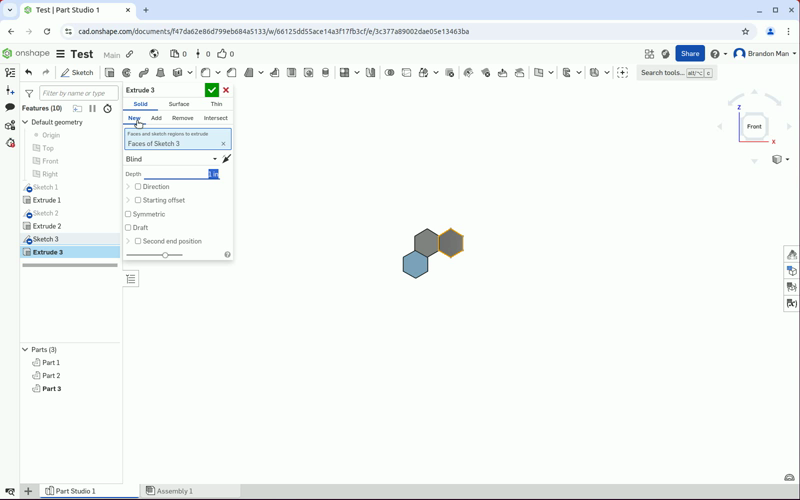
text(9.869)
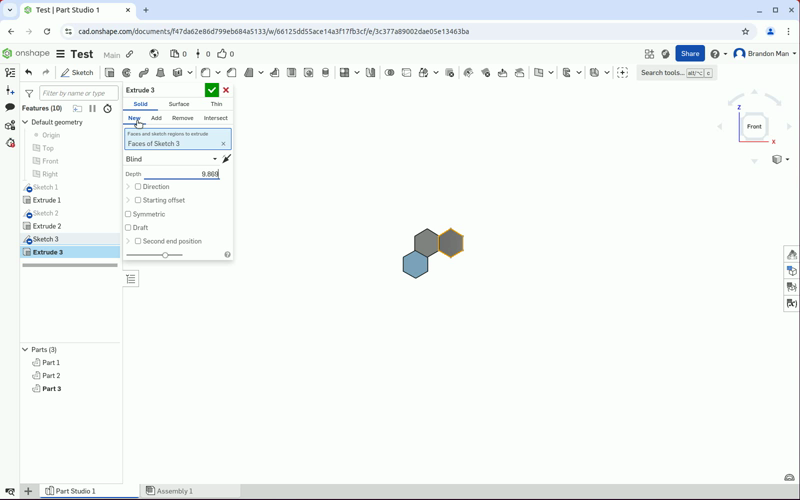
key(enter)
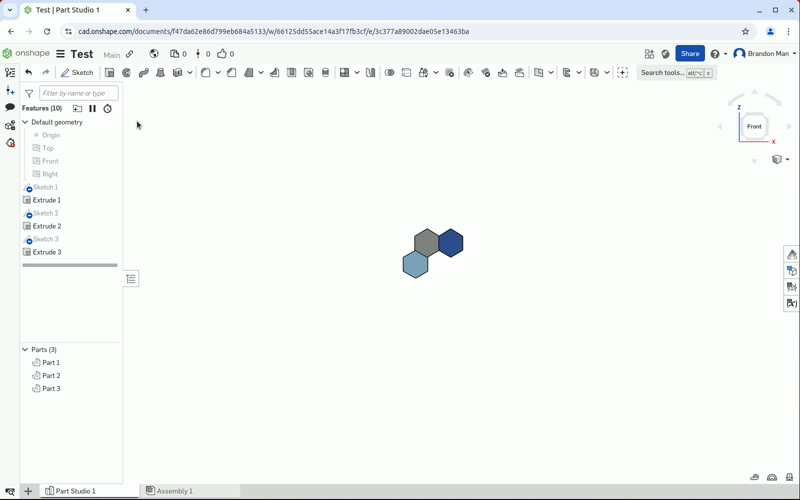
key(shift+h)
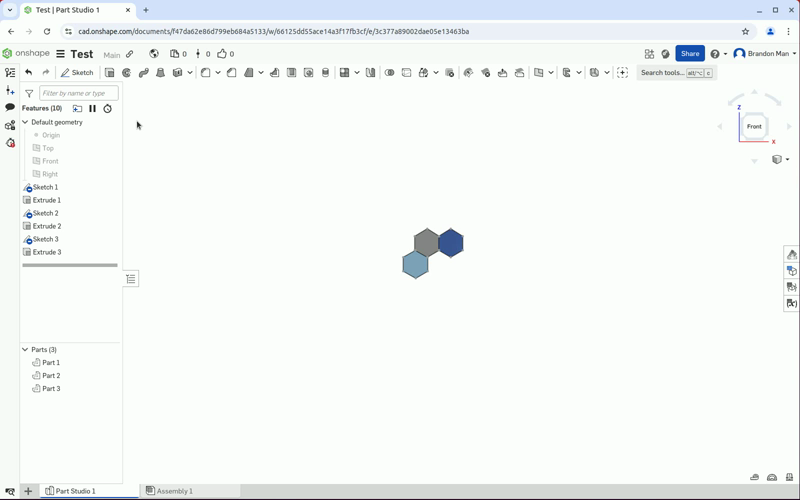
key(shift+h)
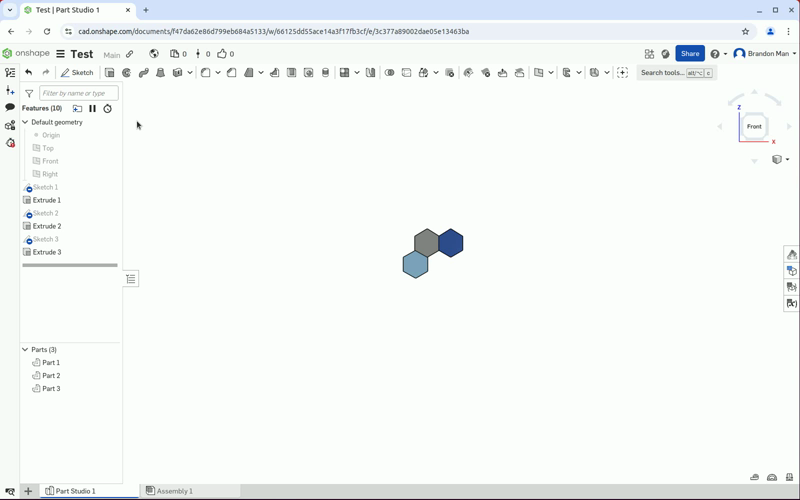
mouse_move(73, 189)
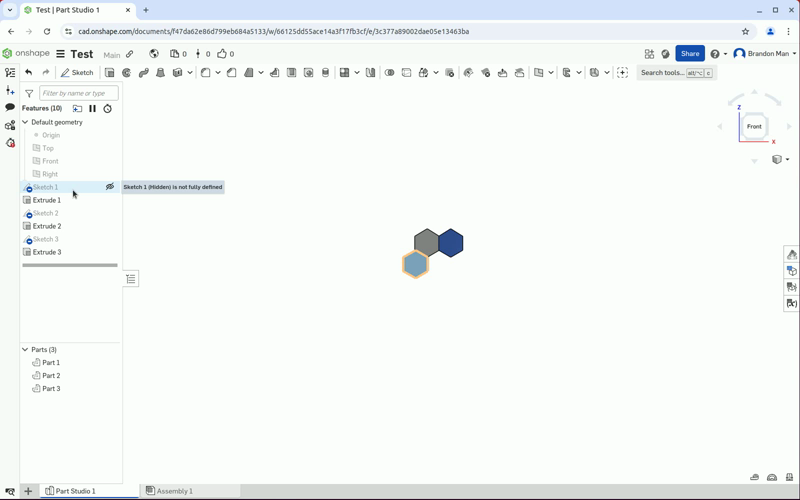
click(73, 189)
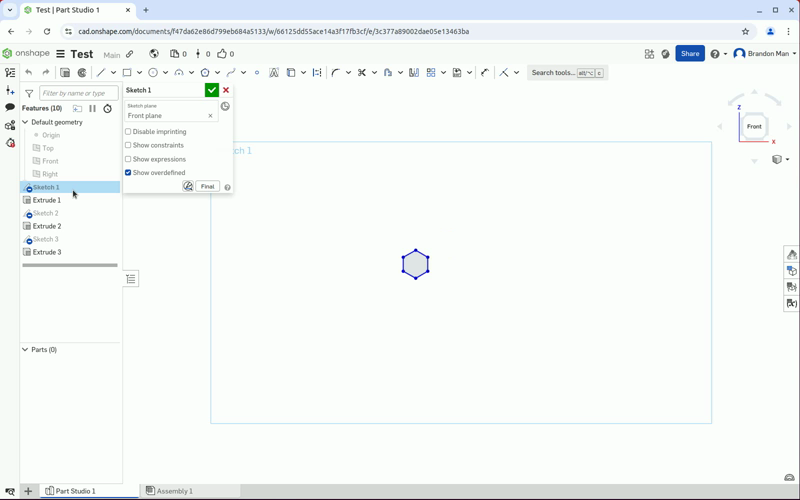
mouse_move(229, 92)
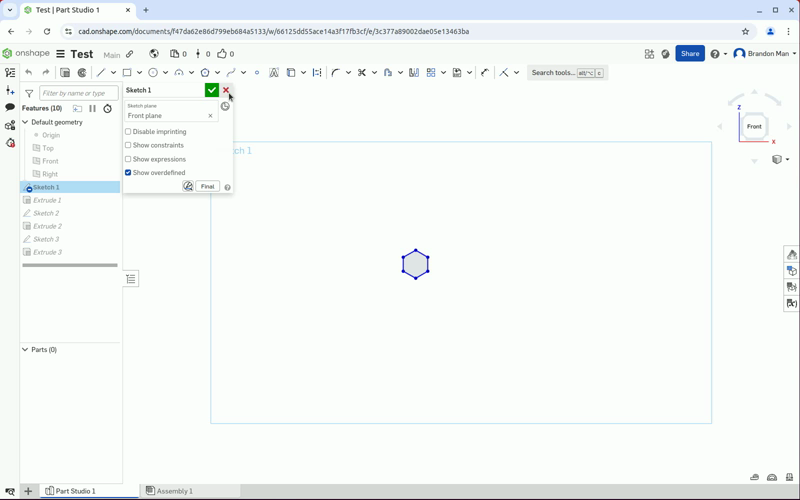
click(229, 92)
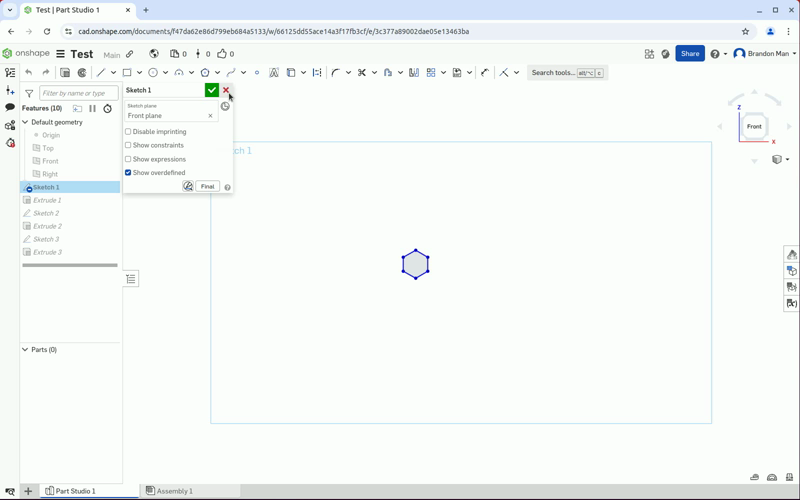
key(shift+s)
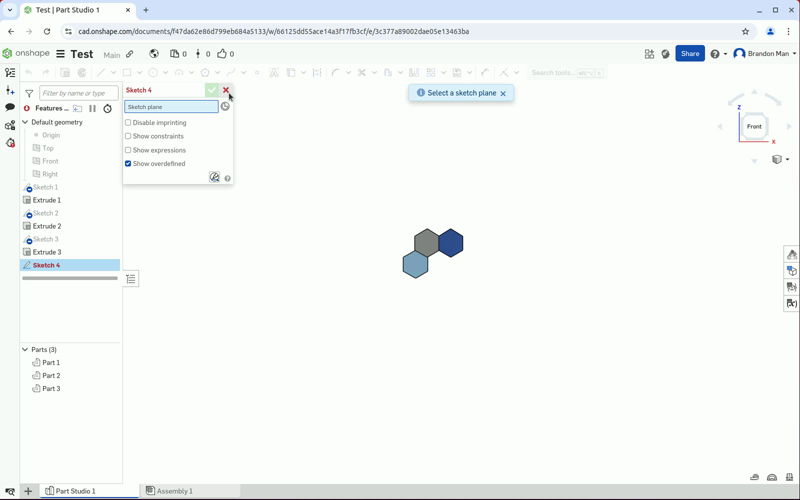
mouse_move(73, 163)
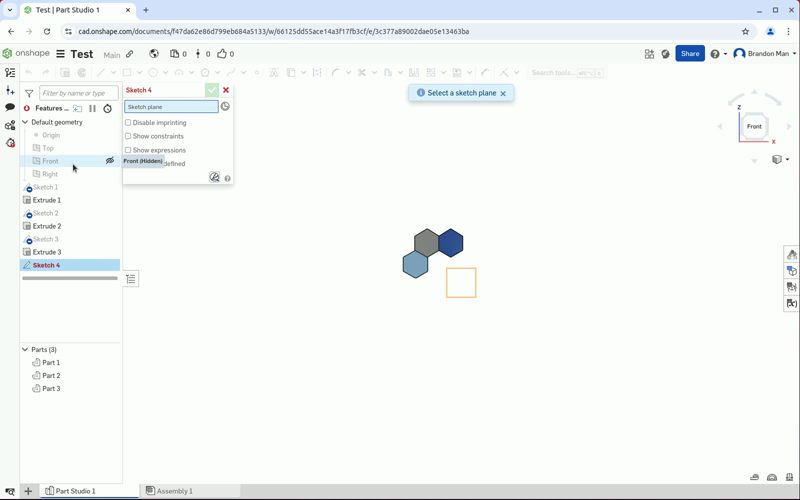
click(73, 163)
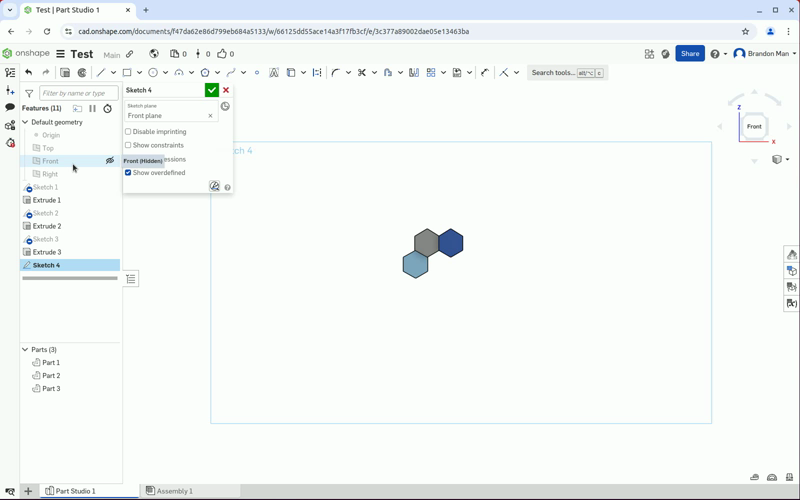
mouse_move(73, 352)
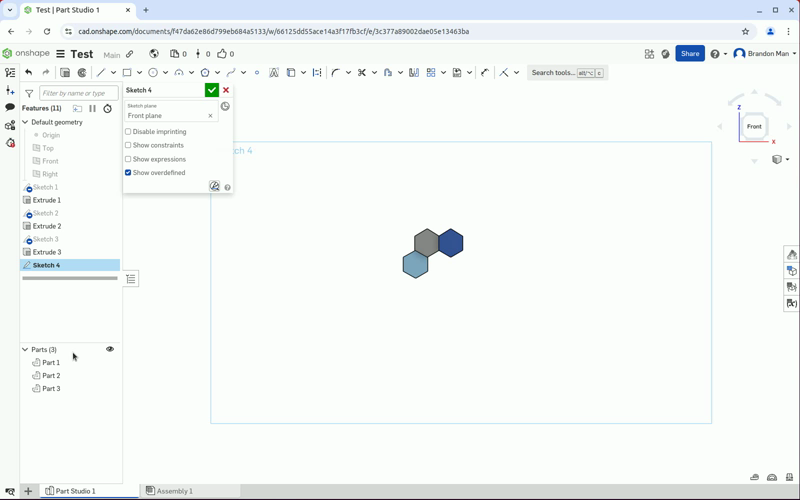
key(y)
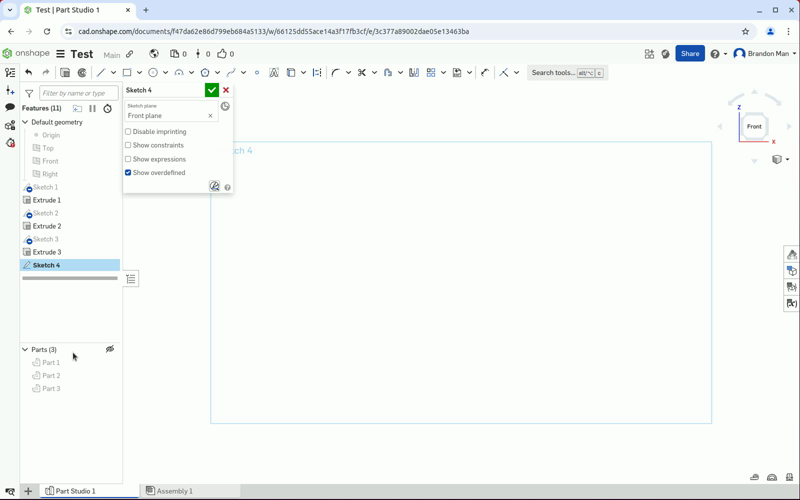
key(l)
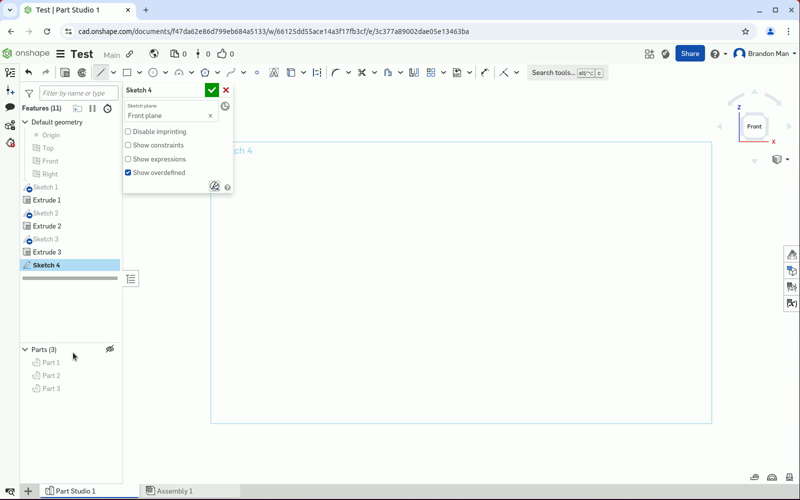
key_down(shift)
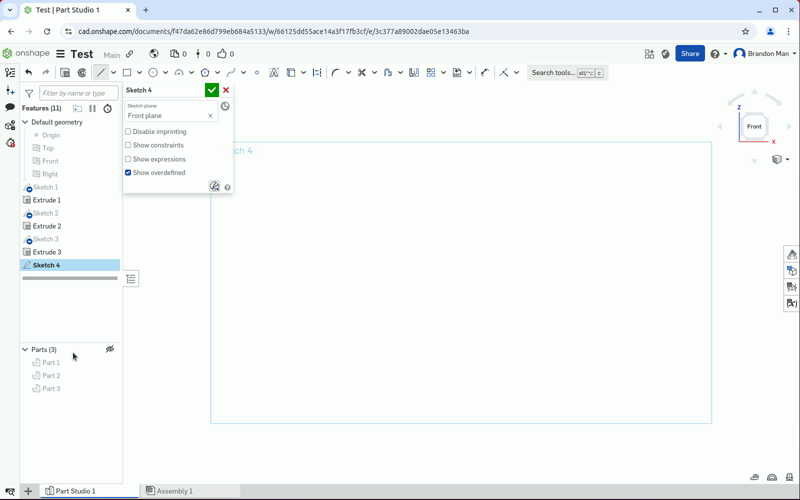
mouse_move(450, 271)
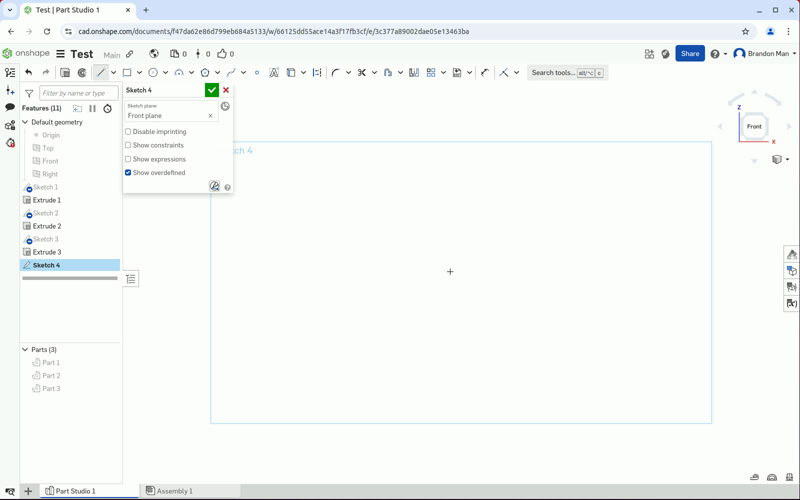
click(450, 271)
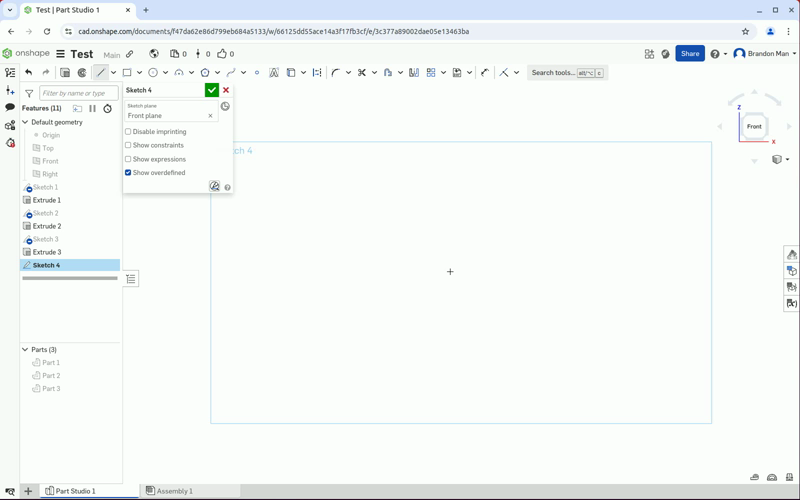
key_up(shift)
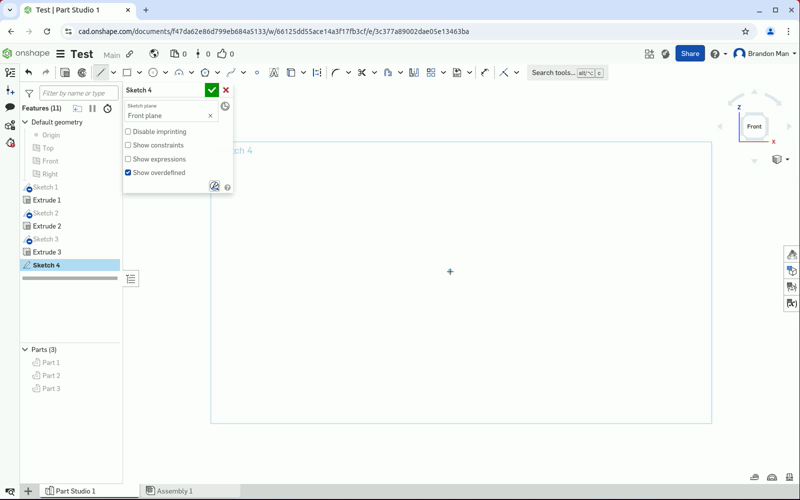
key_down(shift)
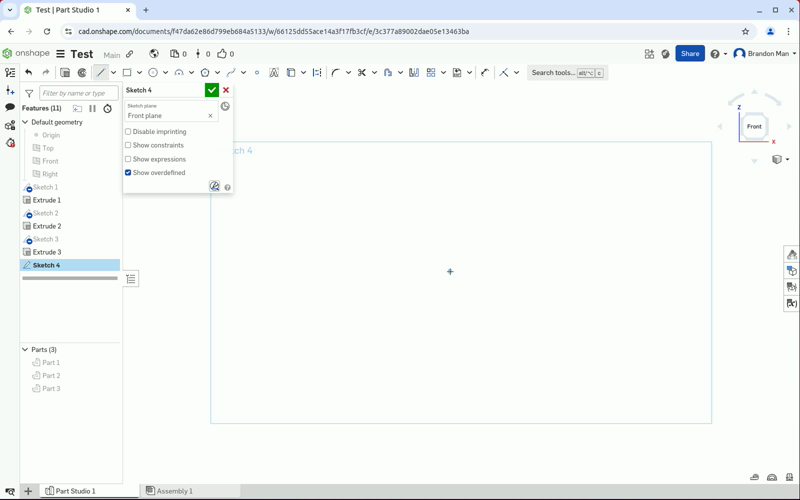
mouse_move(480, 271)
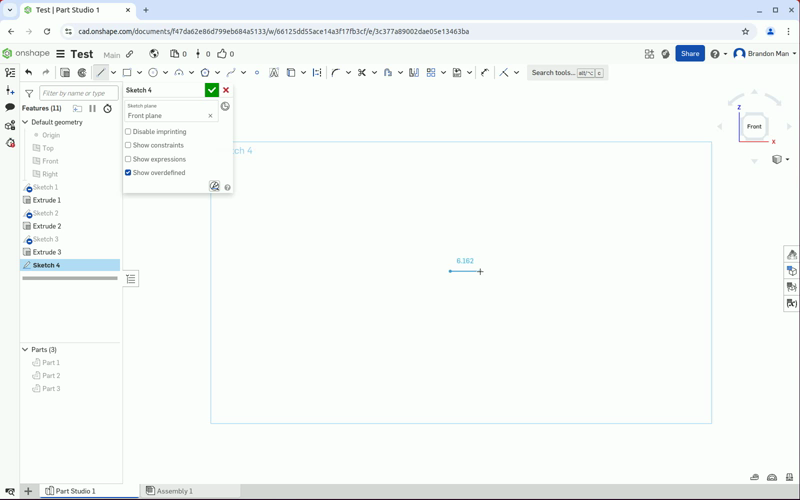
mouse_move(462, 278)
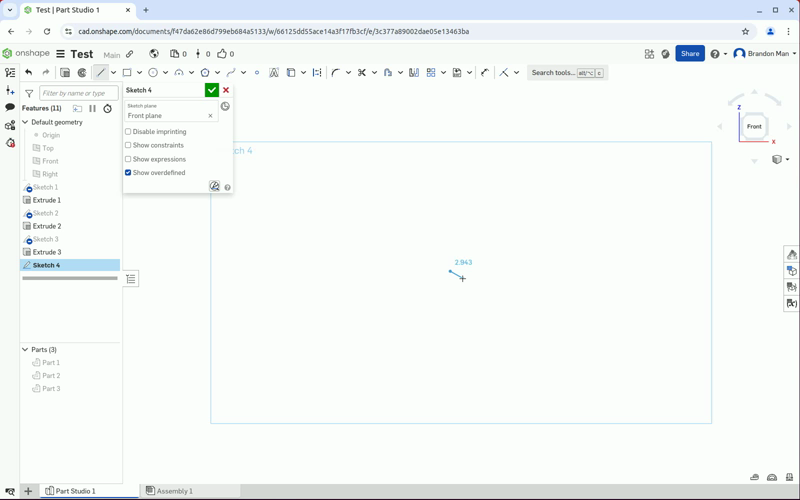
click(462, 278)
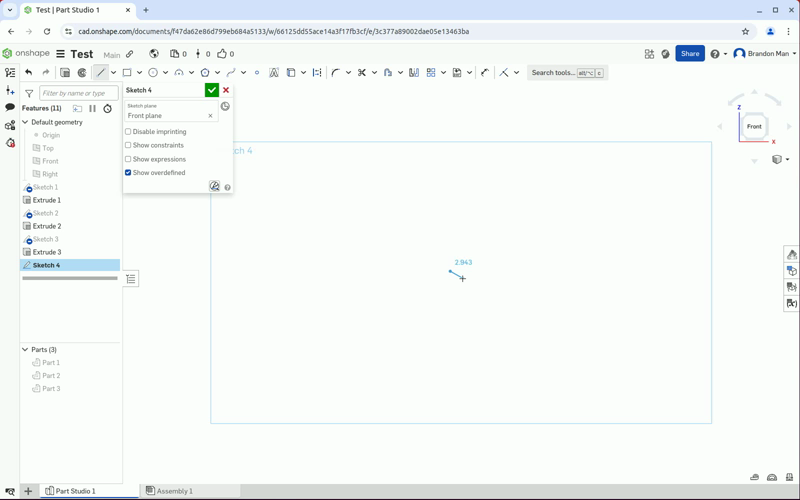
key_up(shift)
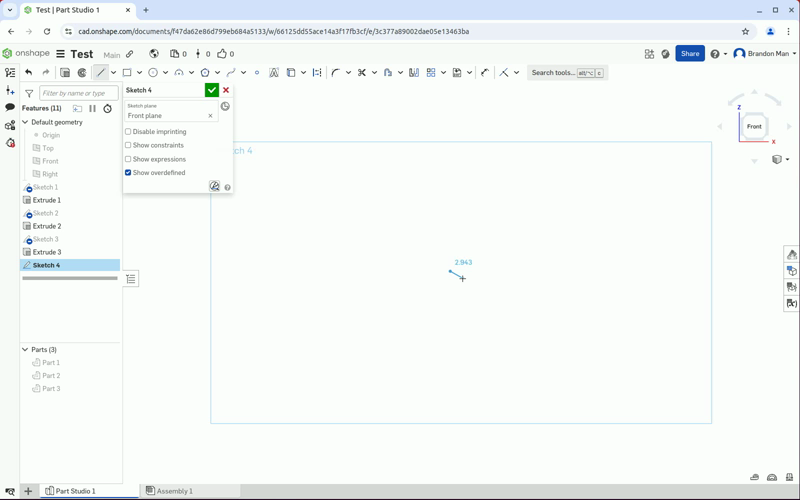
key_down(shift)
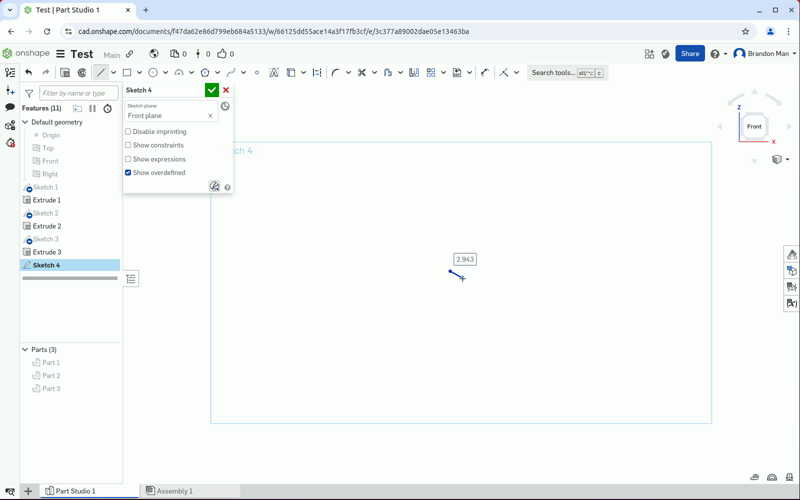
mouse_move(492, 278)
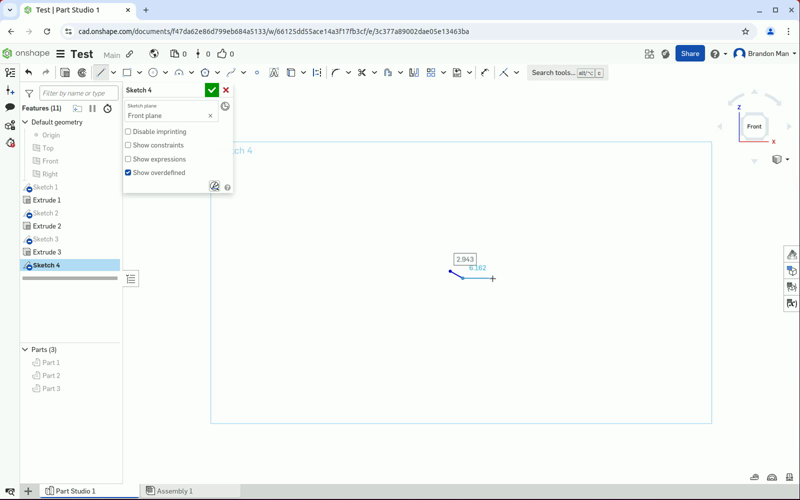
mouse_move(474, 271)
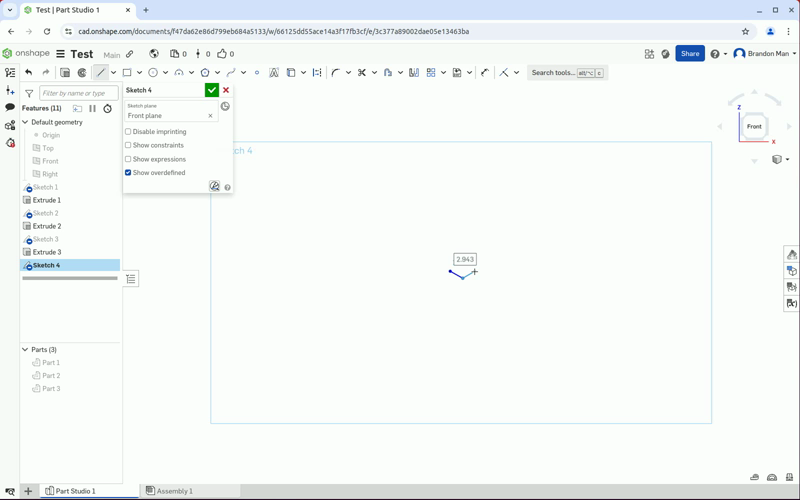
click(474, 271)
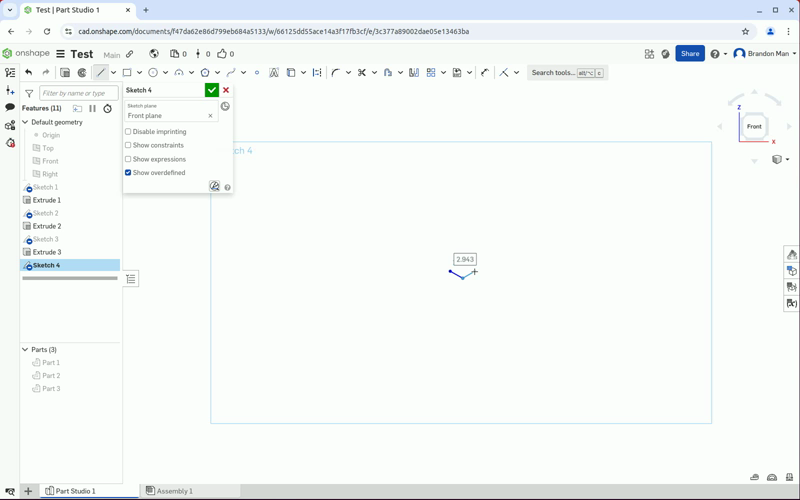
key_up(shift)
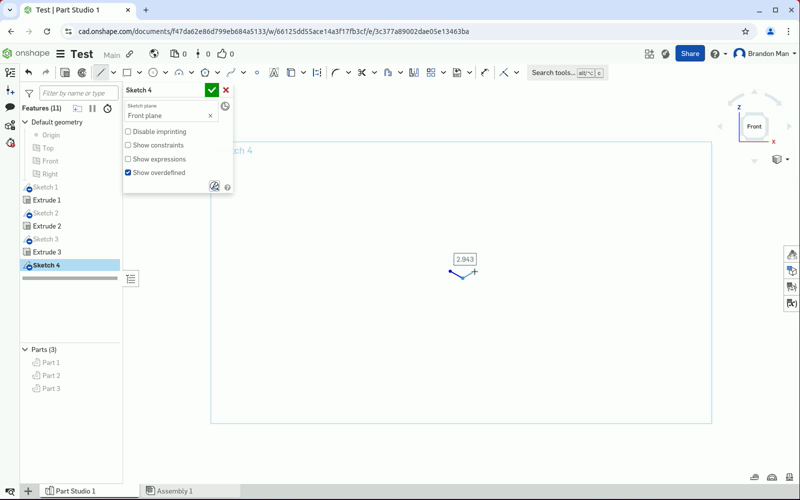
key_down(shift)
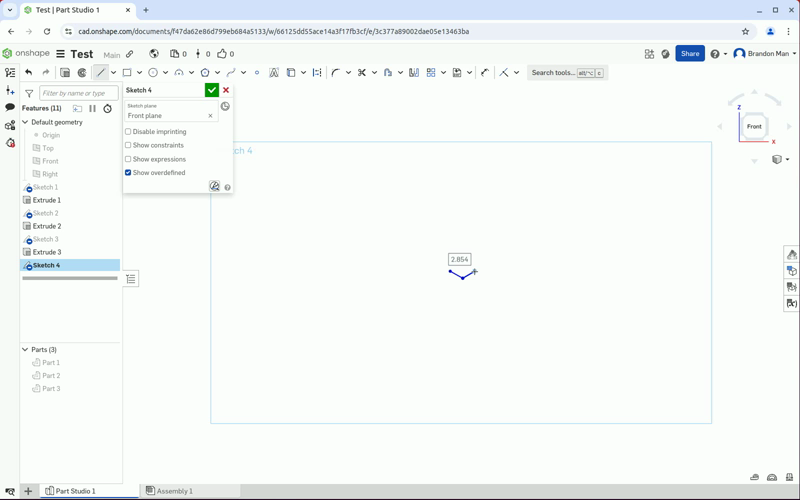
mouse_move(504, 271)
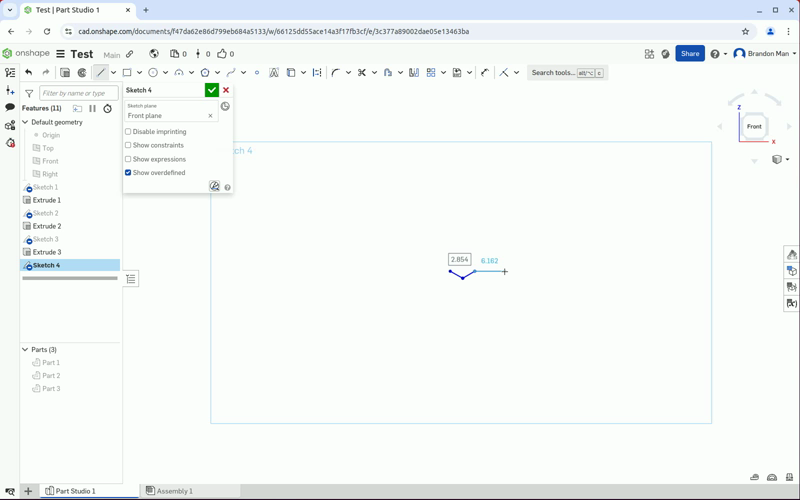
mouse_move(474, 257)
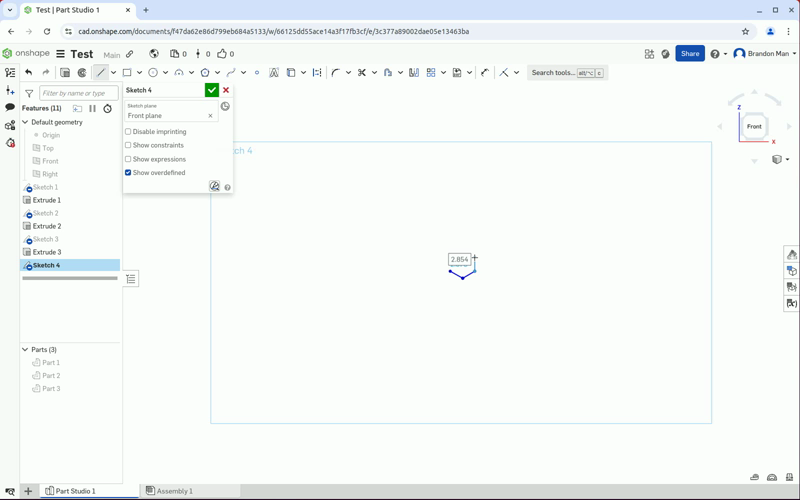
click(474, 257)
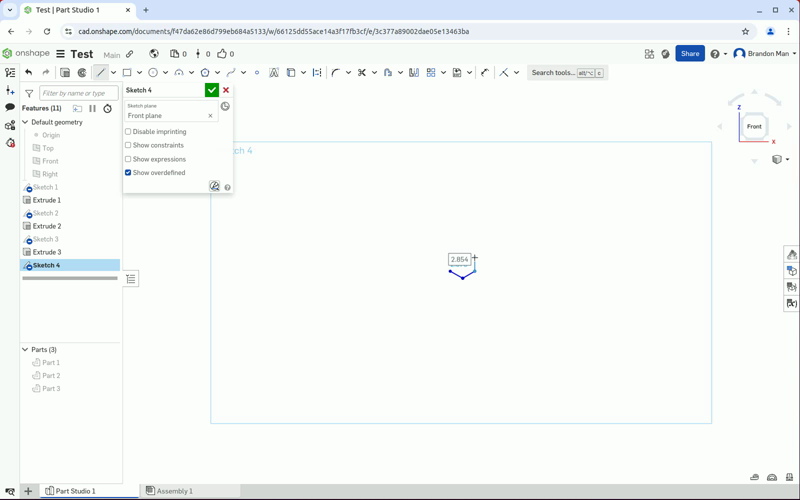
key_up(shift)
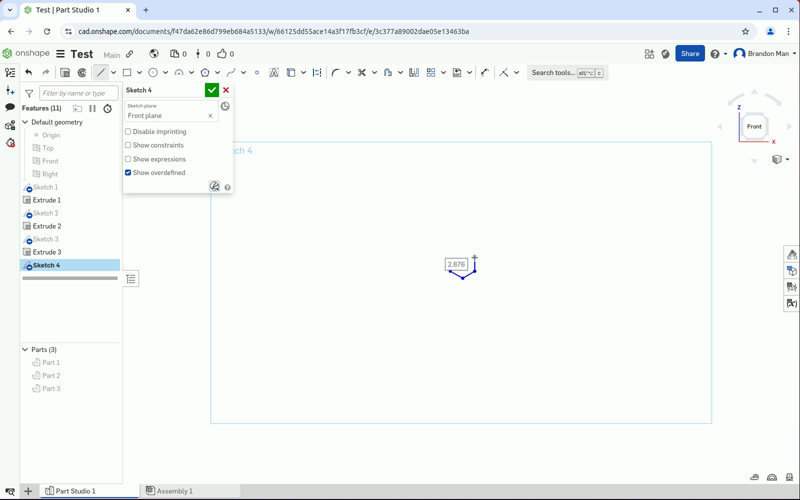
key_down(shift)
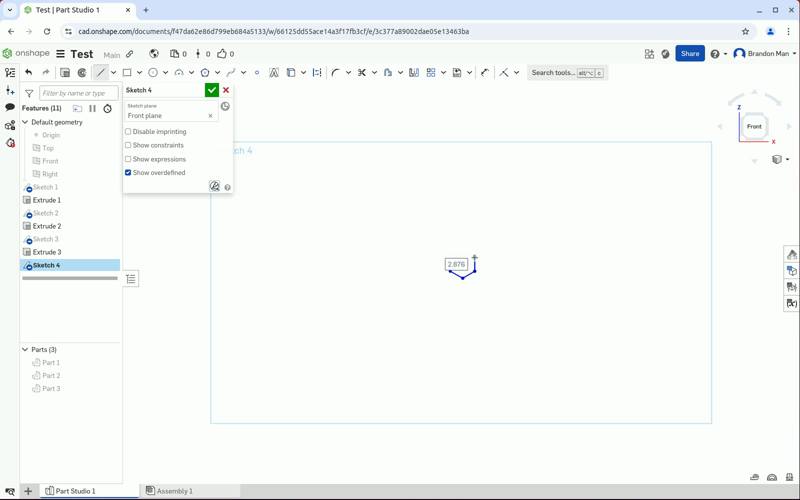
mouse_move(504, 257)
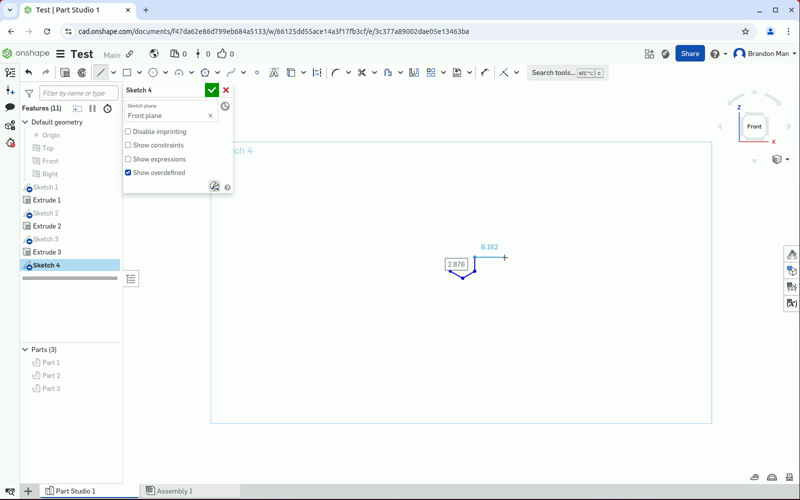
mouse_move(462, 250)
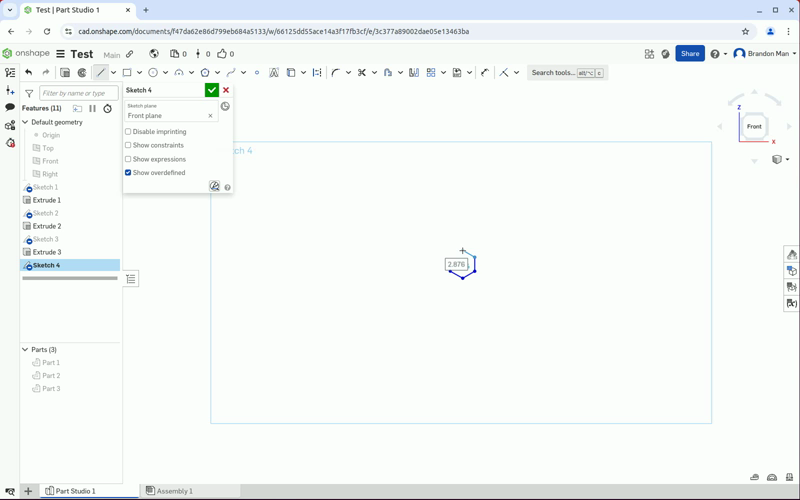
click(462, 250)
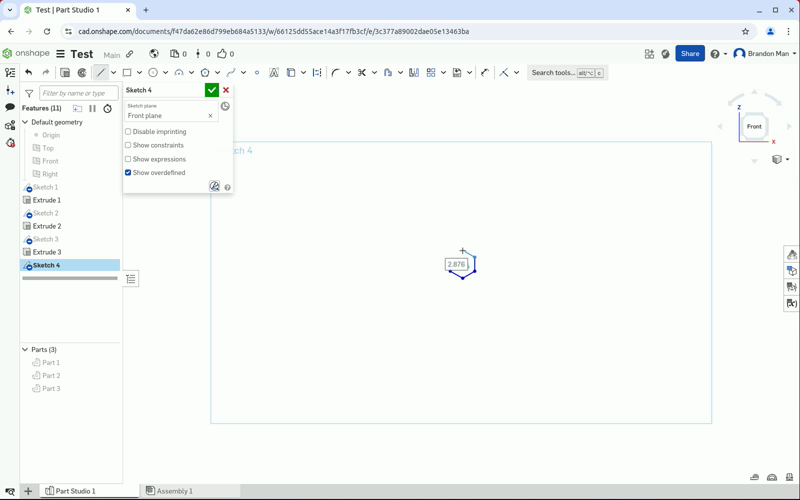
key_up(shift)
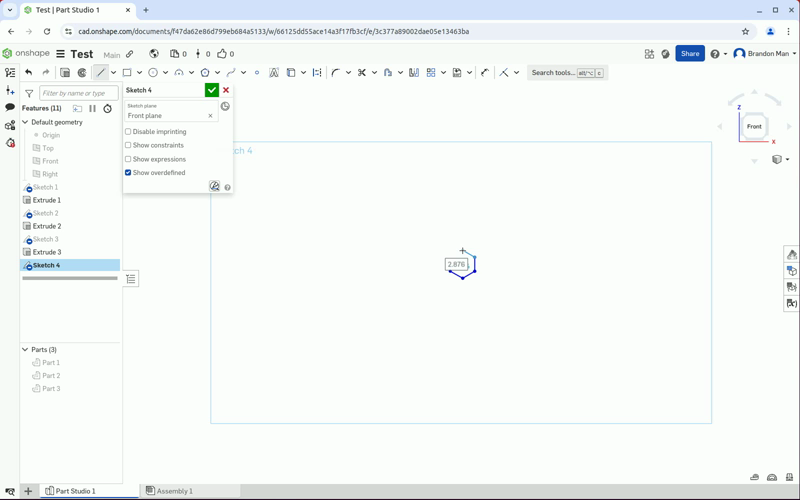
key_down(shift)
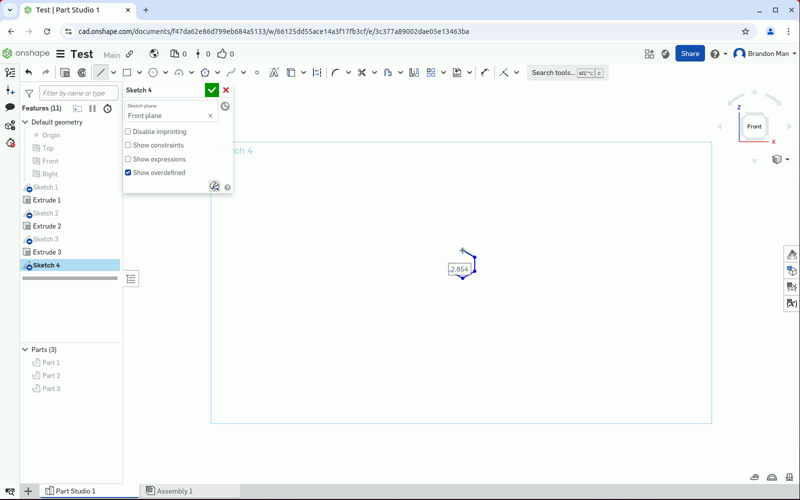
mouse_move(492, 250)
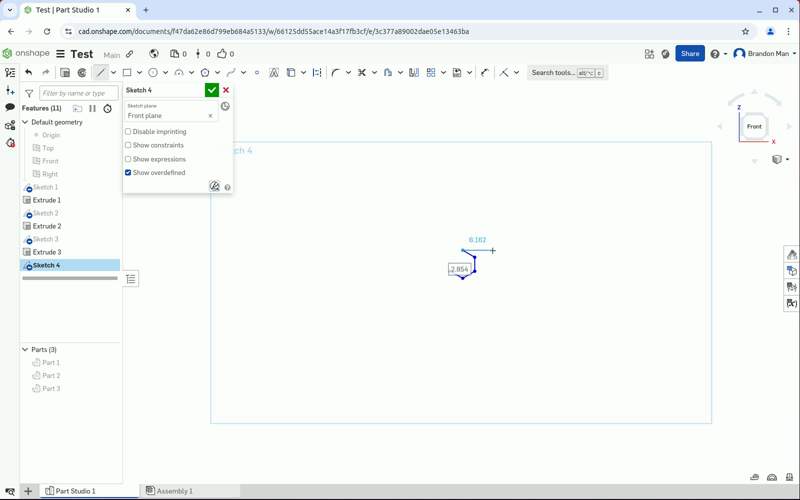
mouse_move(450, 257)
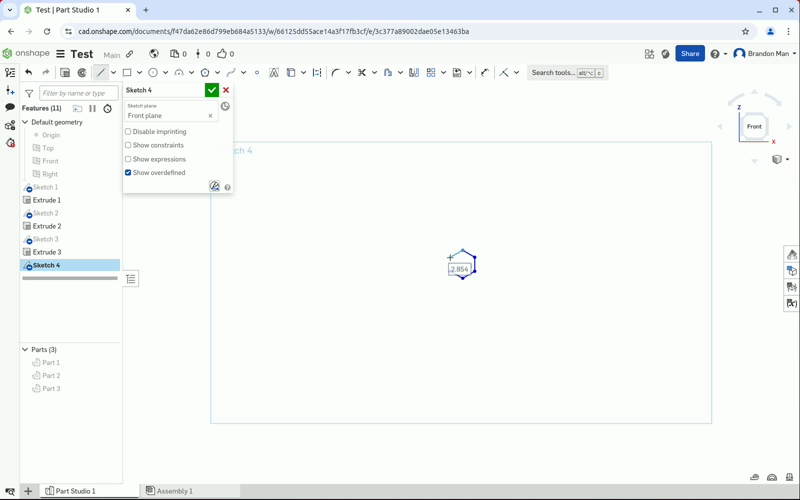
click(450, 257)
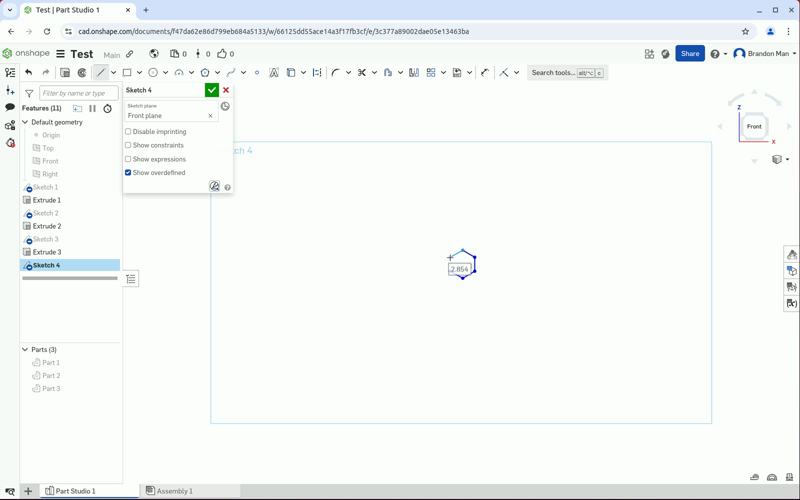
key_up(shift)
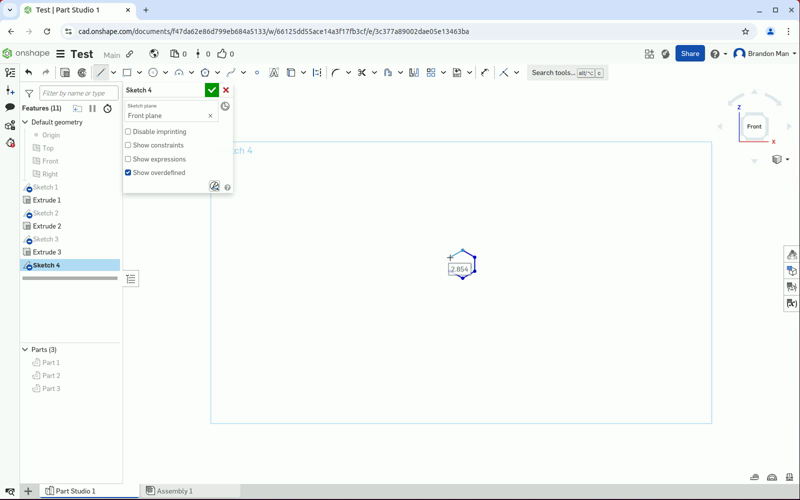
mouse_move(480, 257)
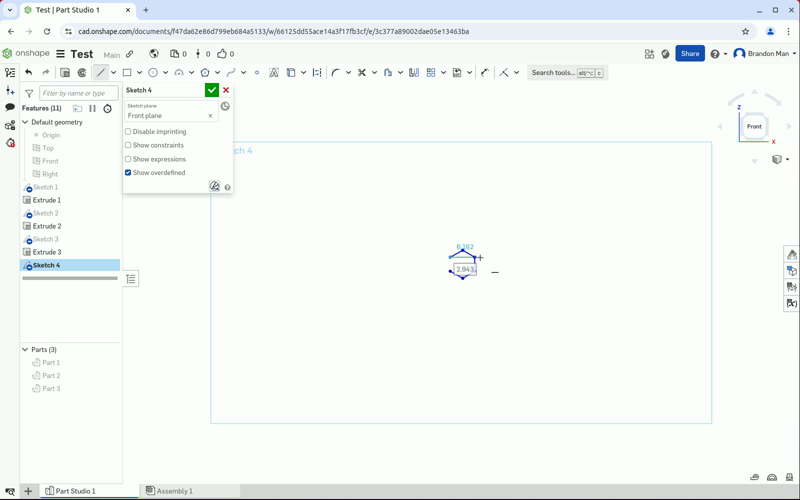
key_down(shift)
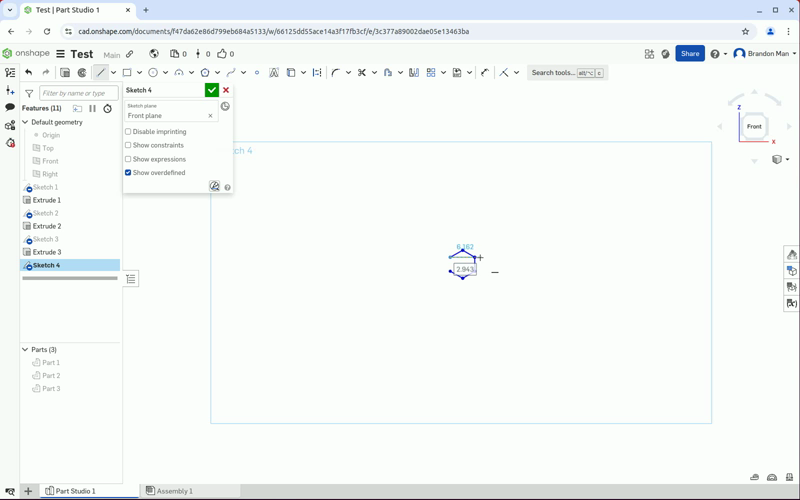
mouse_move(450, 271)
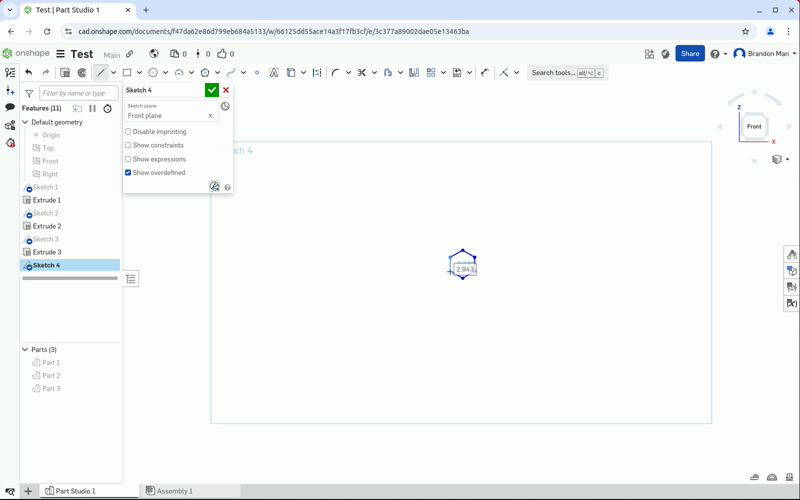
key_up(shift)
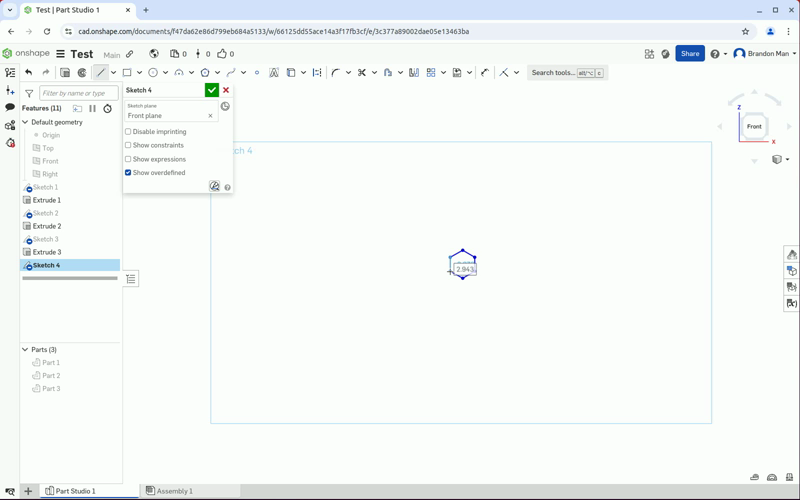
click(450, 271)
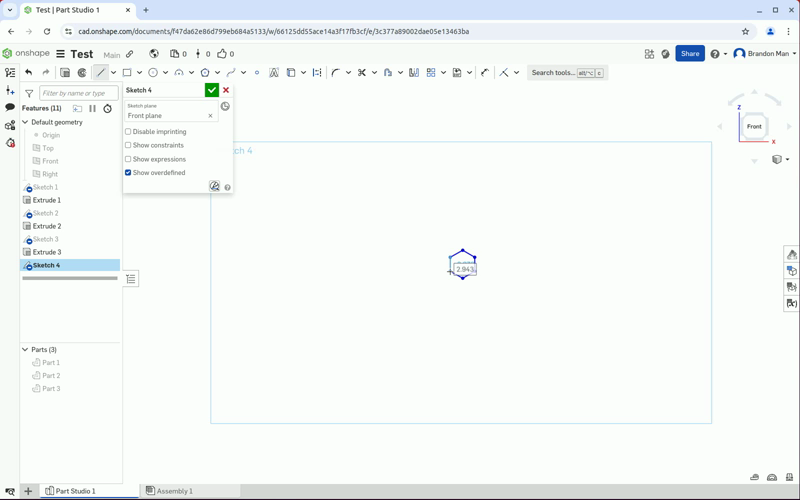
key(esc)
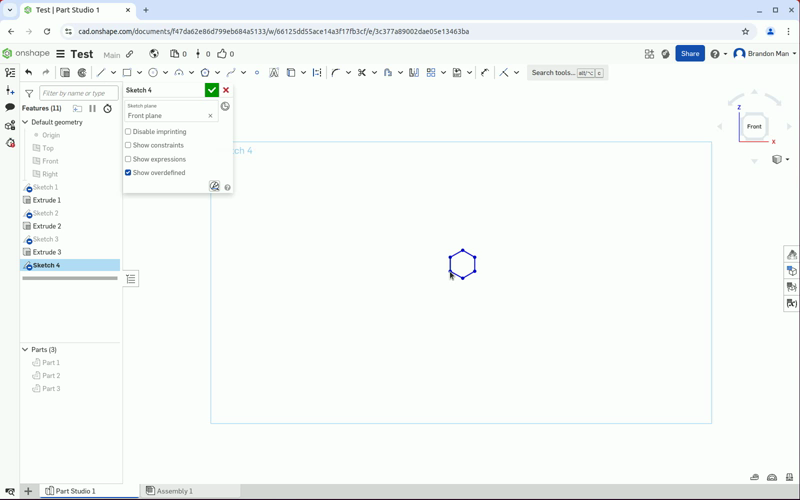
mouse_move(460, 265)
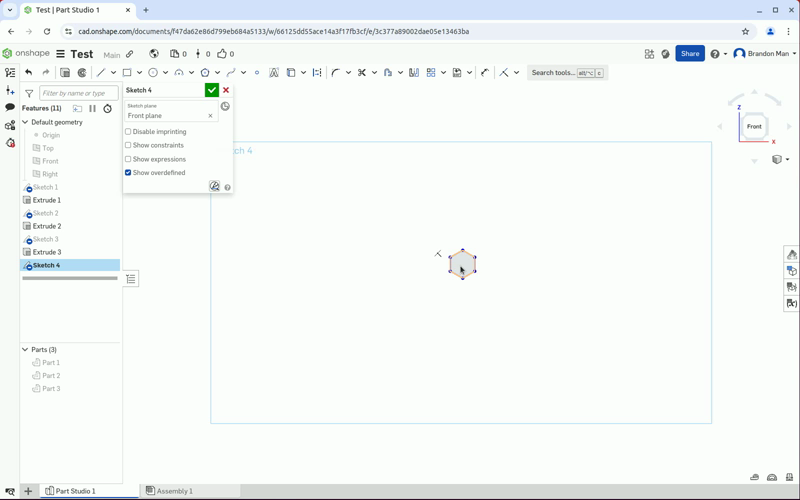
scroll(6)
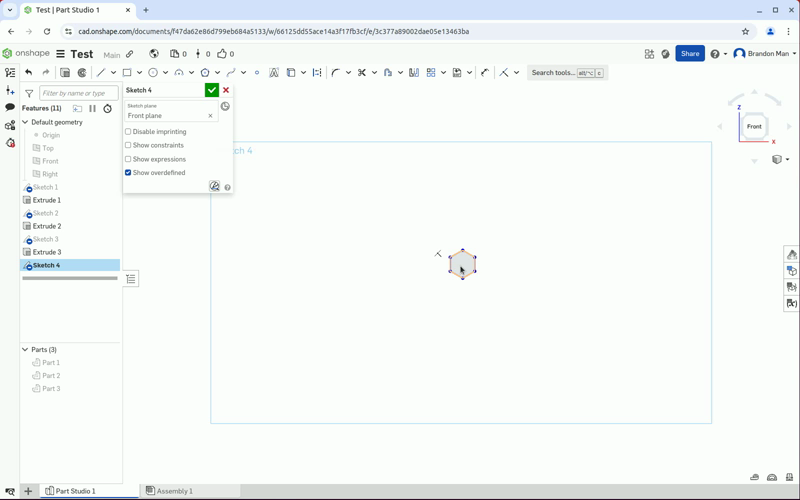
scroll(6)
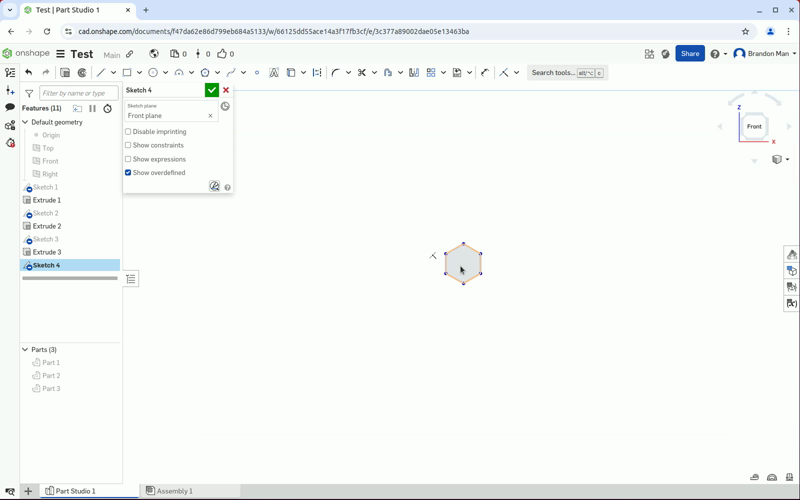
scroll(6)
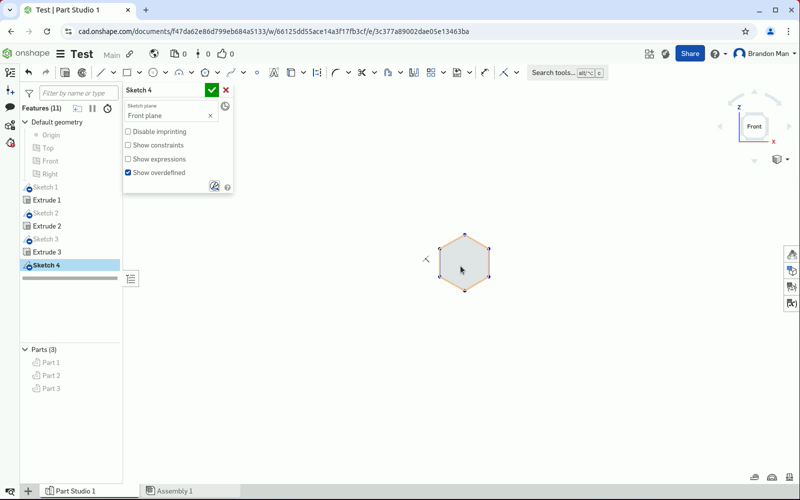
scroll(6)
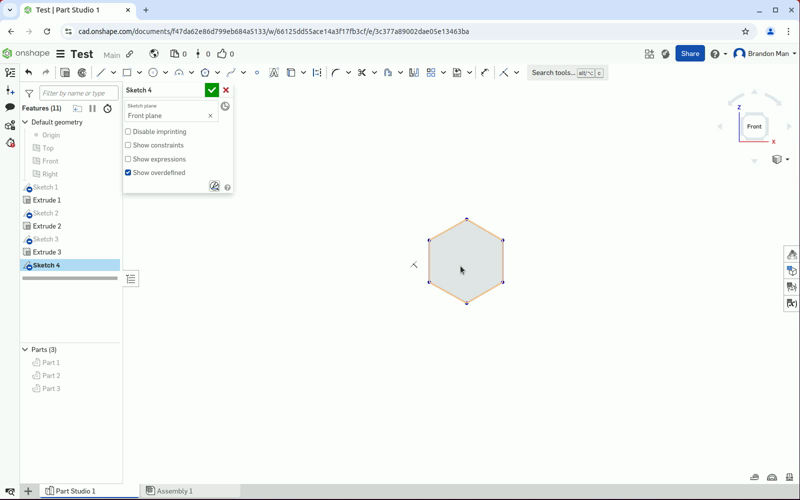
scroll(6)
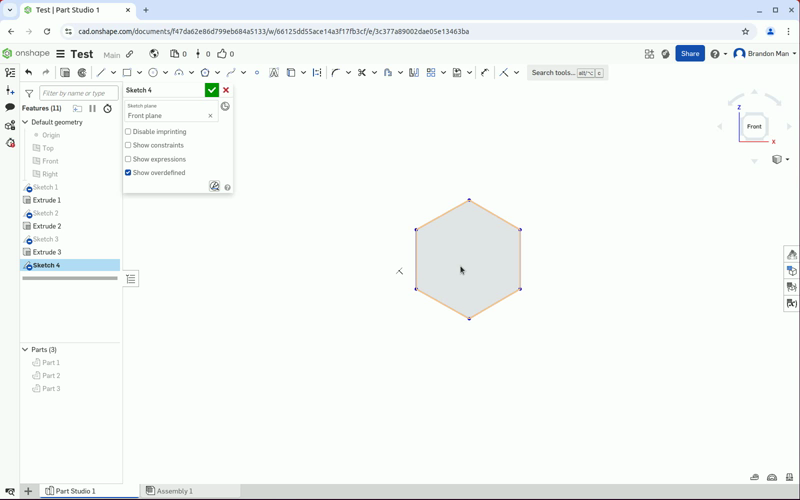
scroll(6)
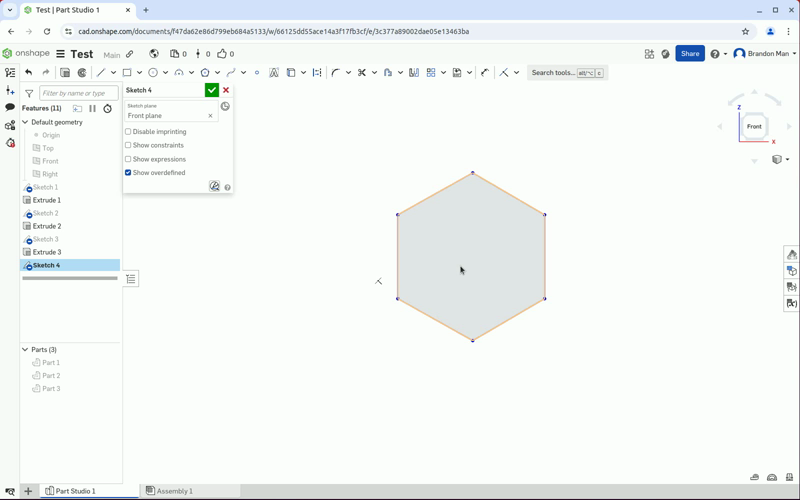
scroll(6)
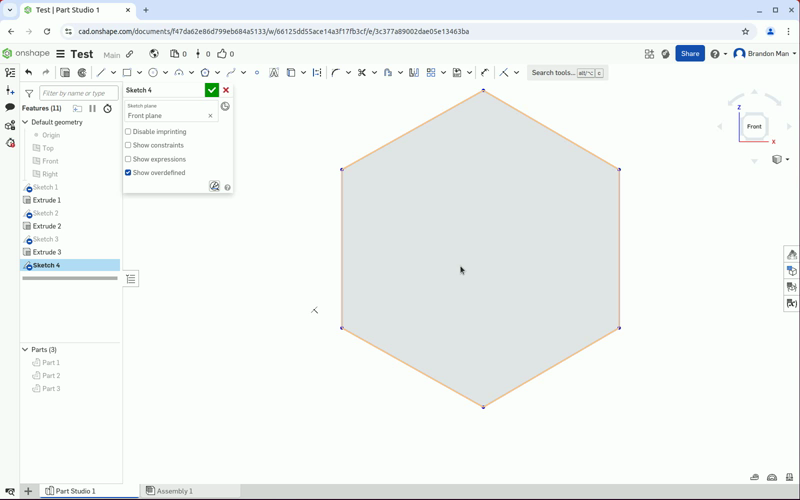
click(460, 265)
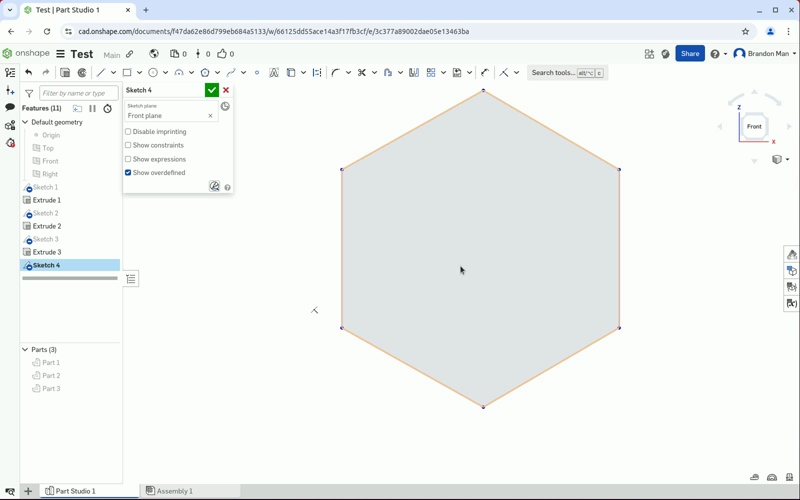
scroll(-6)
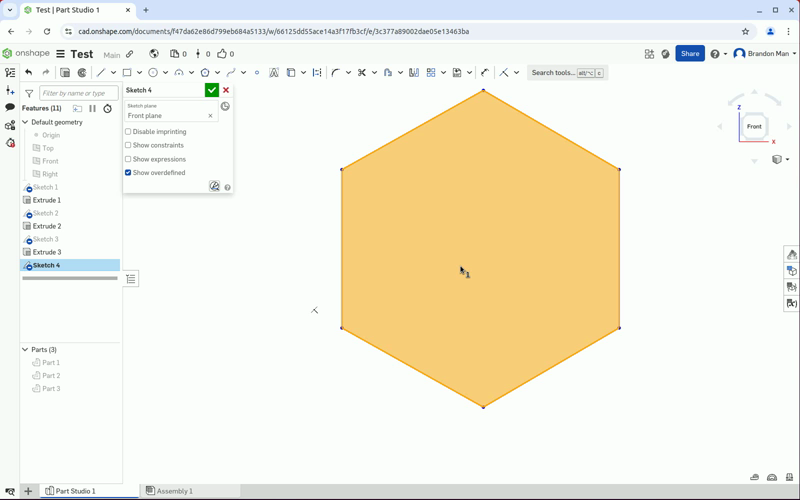
scroll(-6)
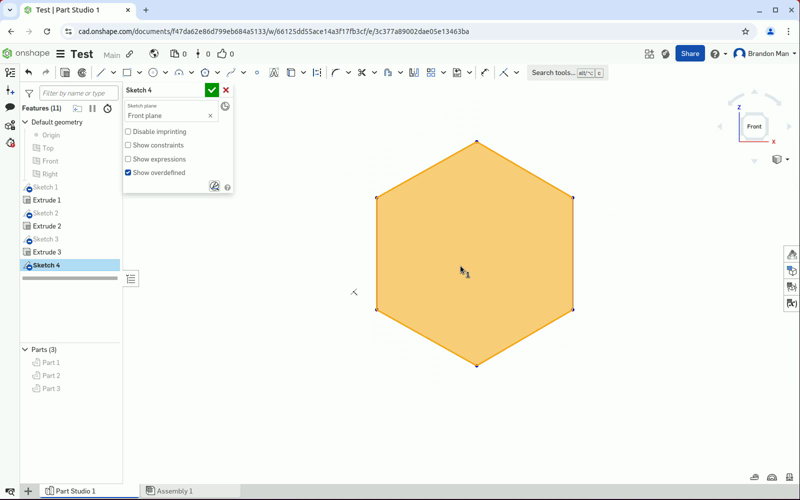
scroll(-6)
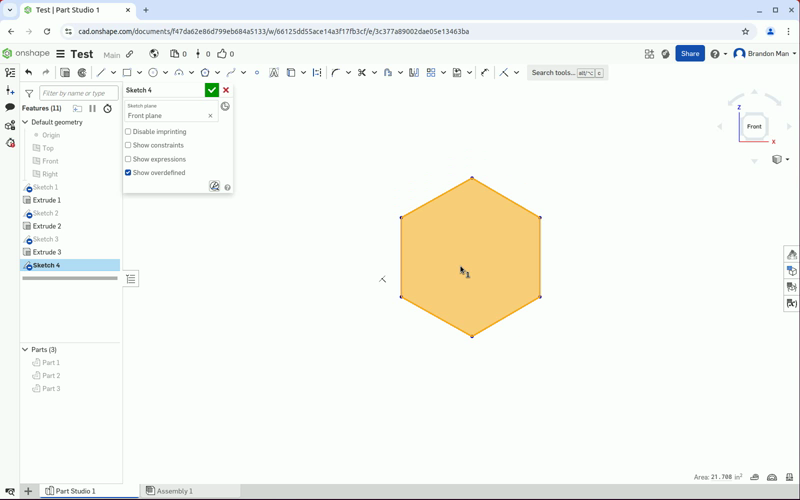
scroll(-6)
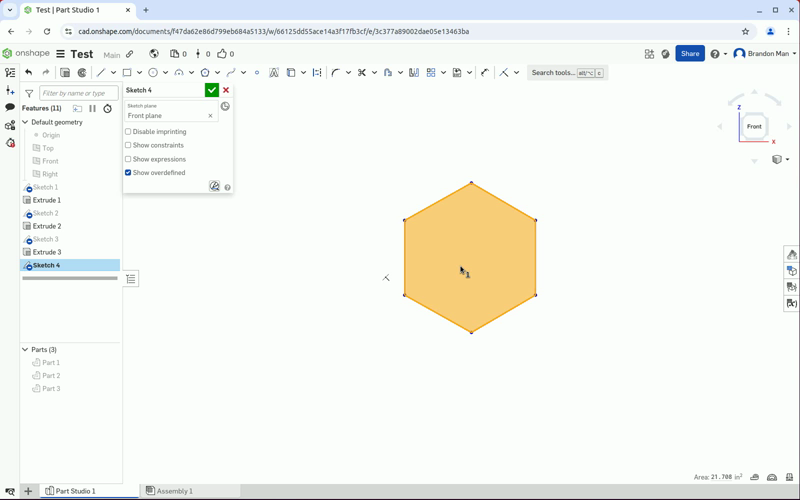
scroll(-6)
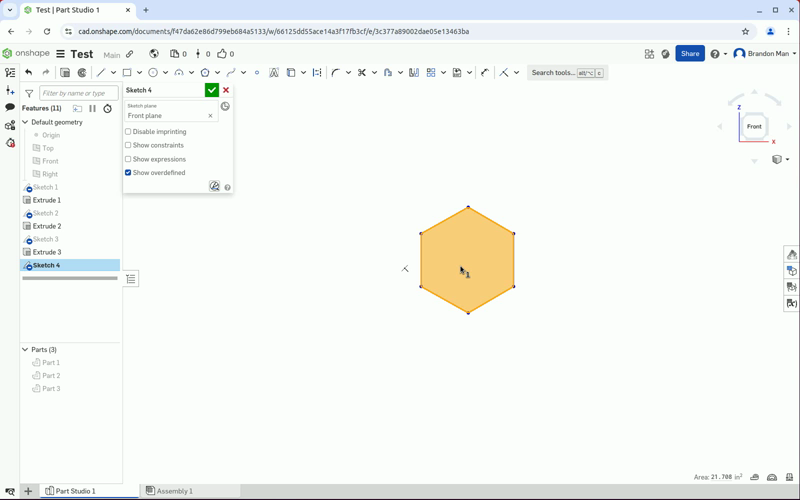
scroll(-6)
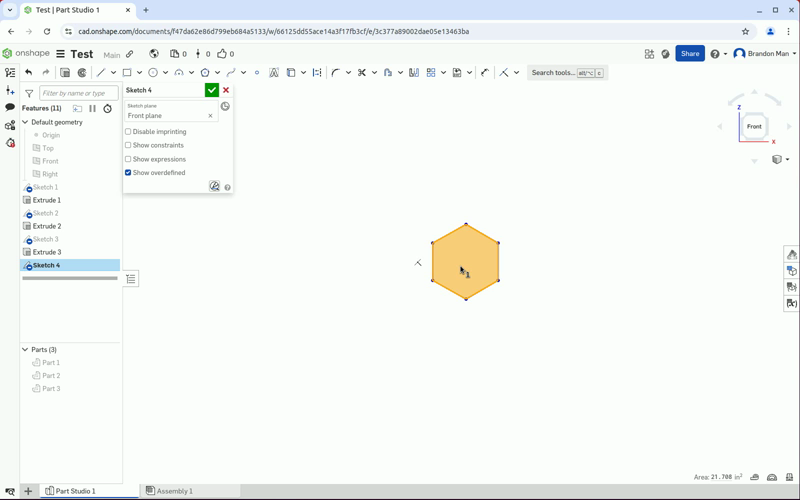
scroll(-6)
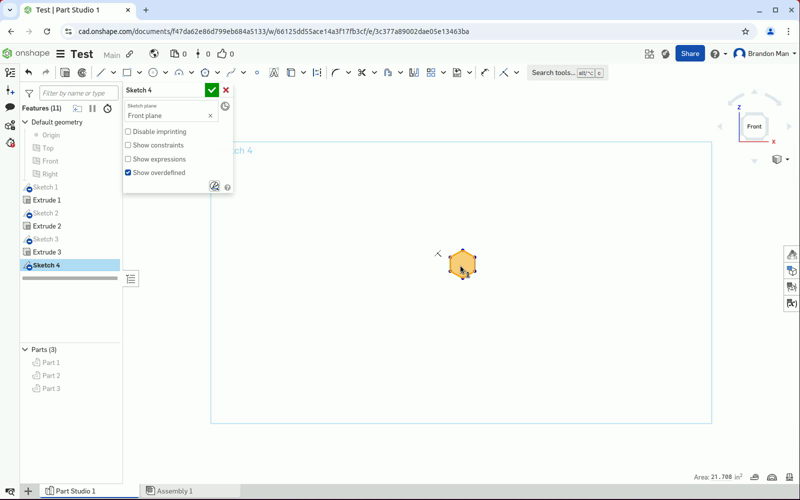
mouse_move(73, 352)
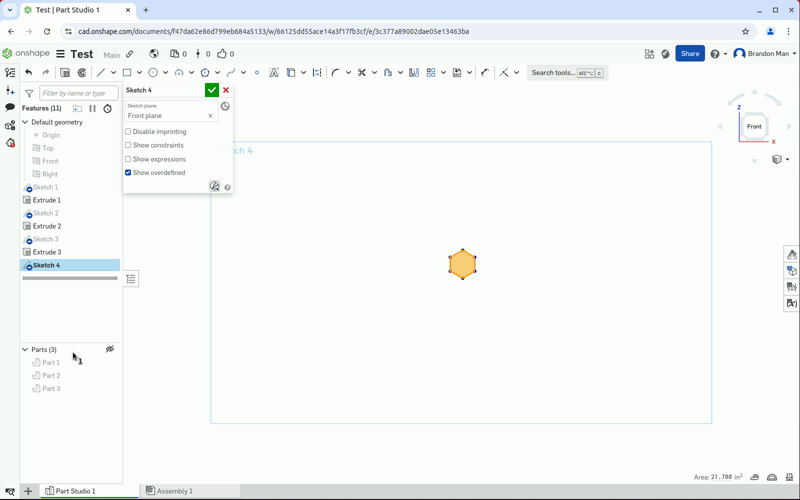
key(shift+y)
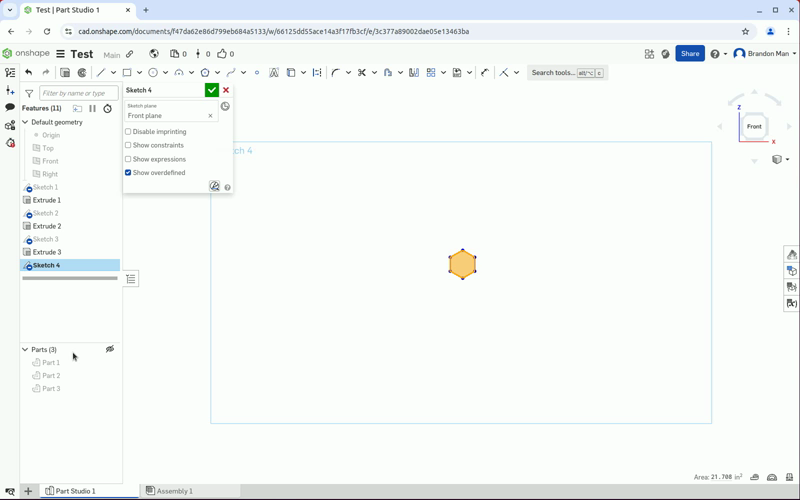
key(shift+e)
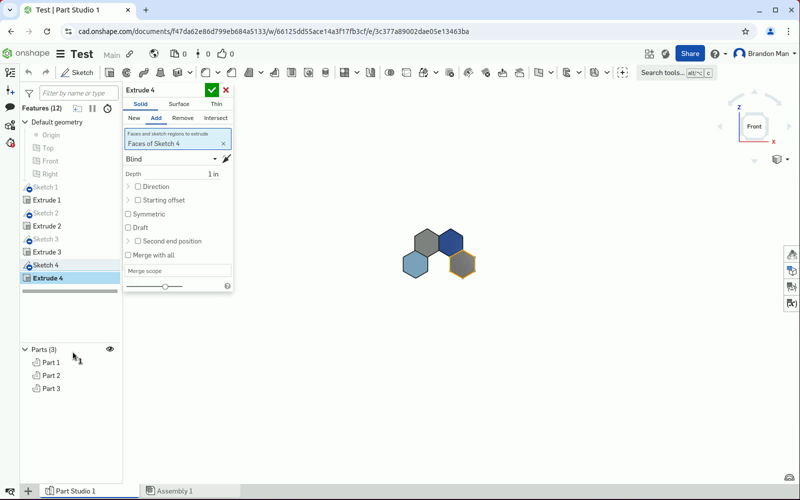
mouse_move(143, 106)
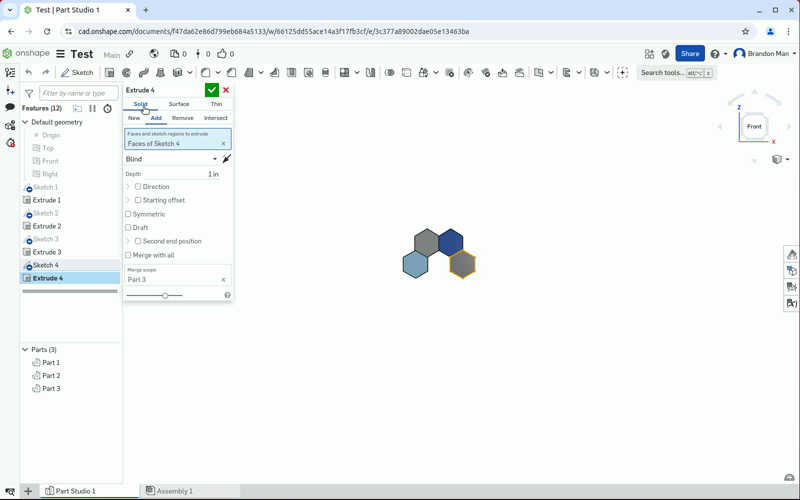
click(143, 106)
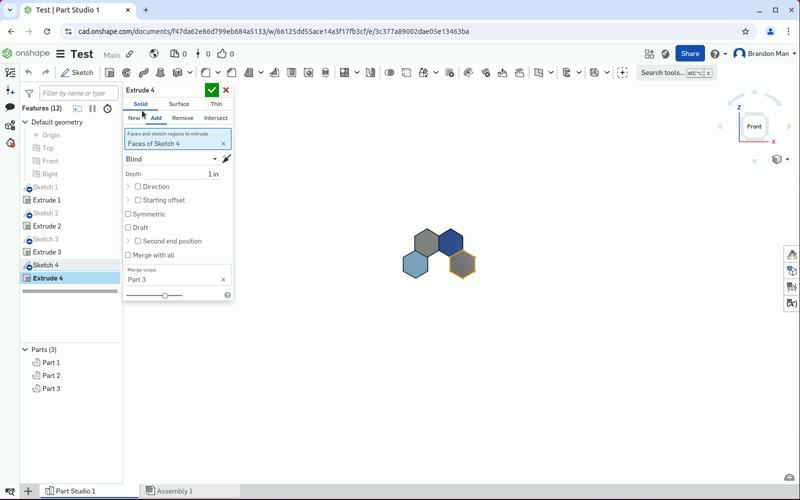
mouse_move(137, 120)
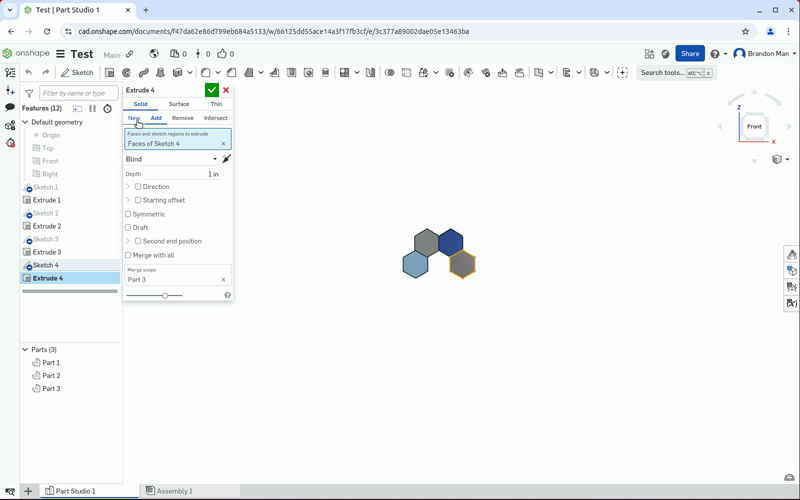
click(137, 120)
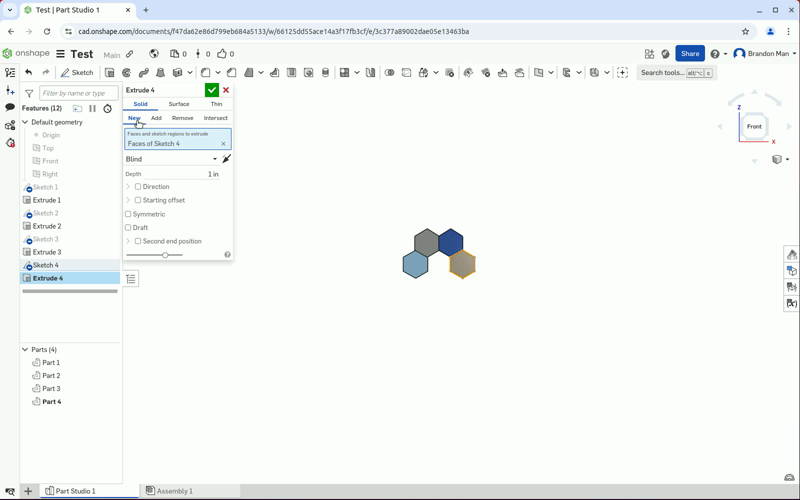
key(tab, 4)
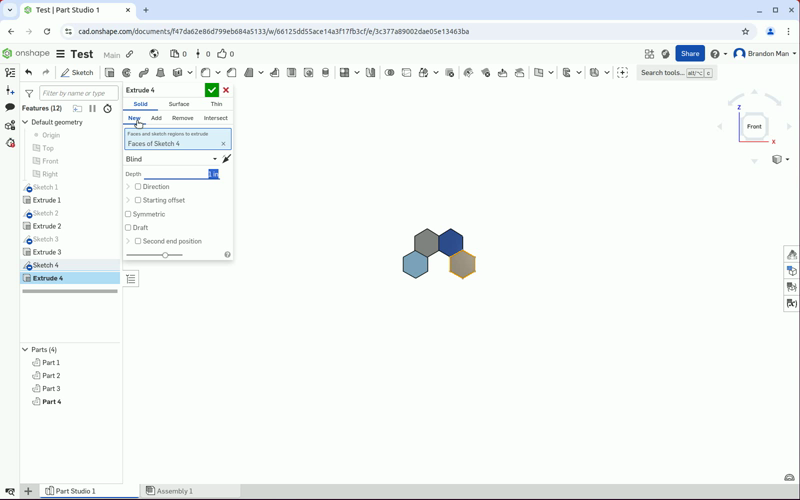
text(13.239)
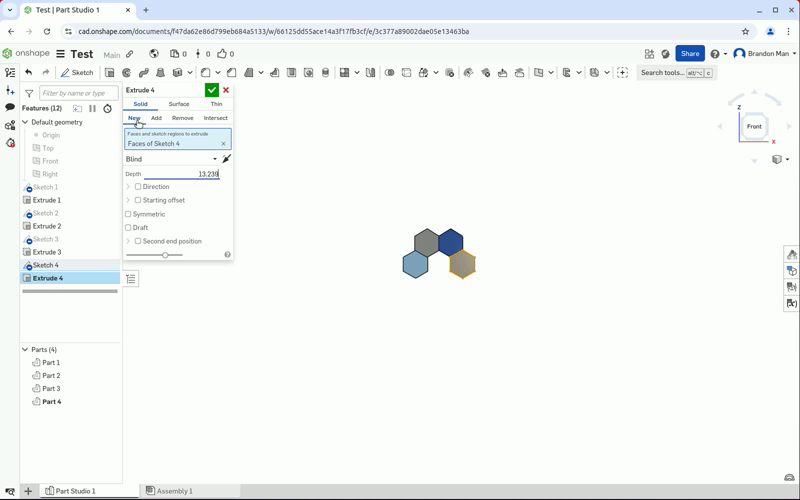
key(enter)
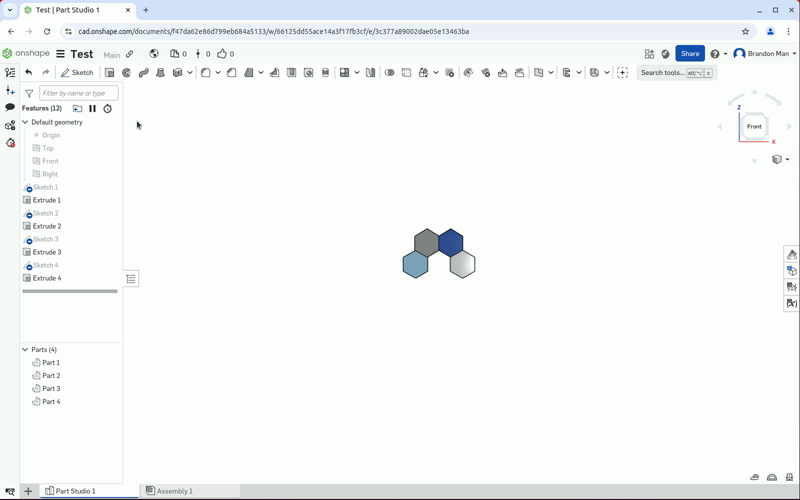
key(shift+h)
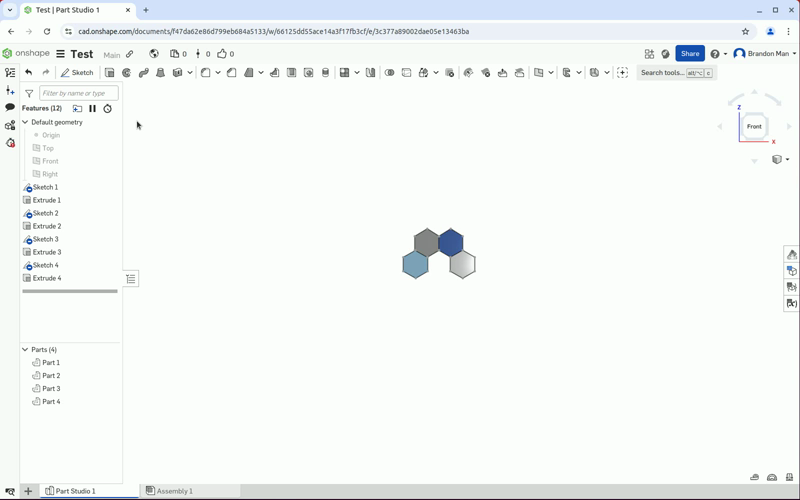
key(shift+h)
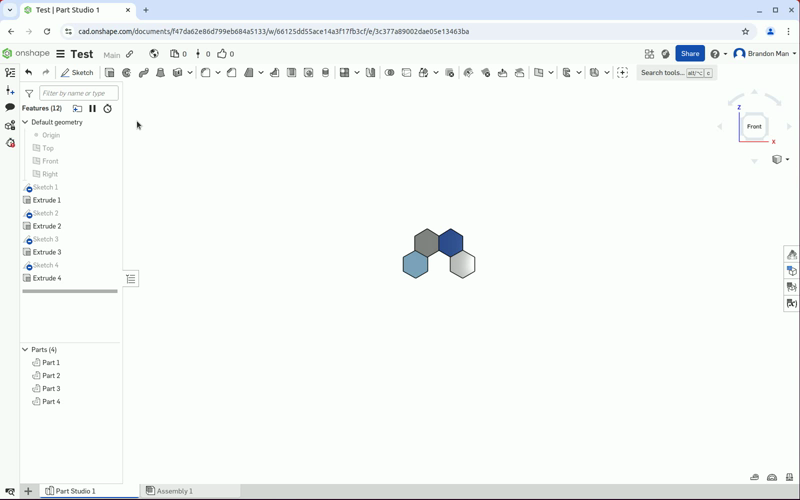
mouse_move(73, 189)
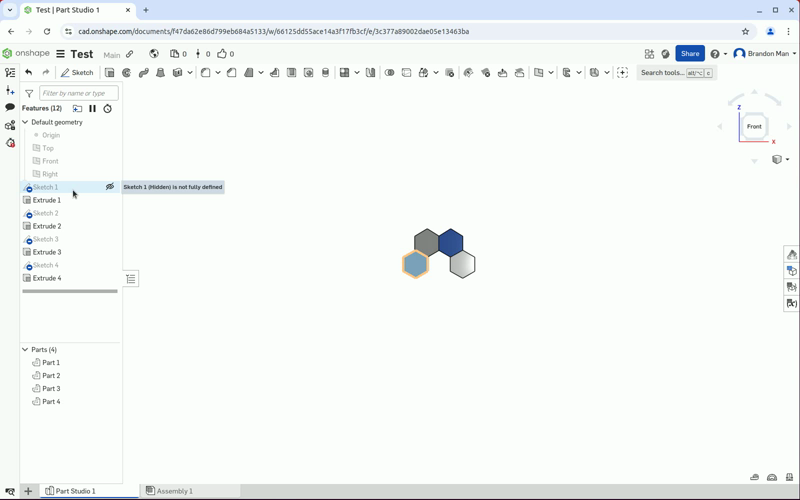
click(73, 189)
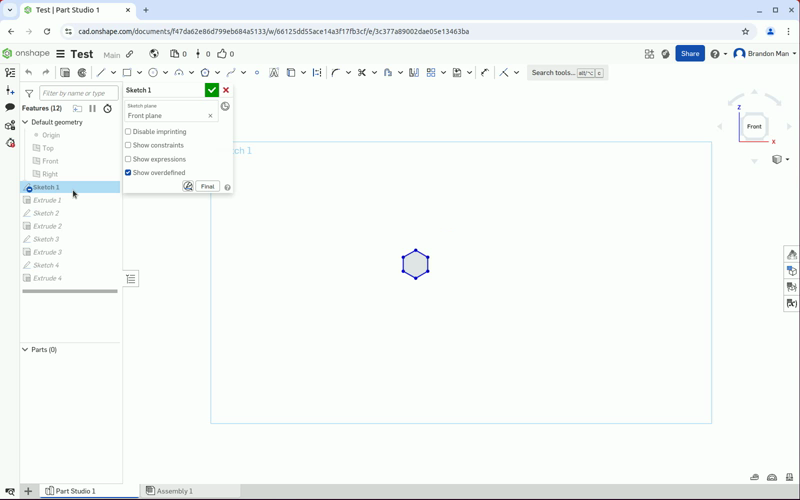
mouse_move(229, 92)
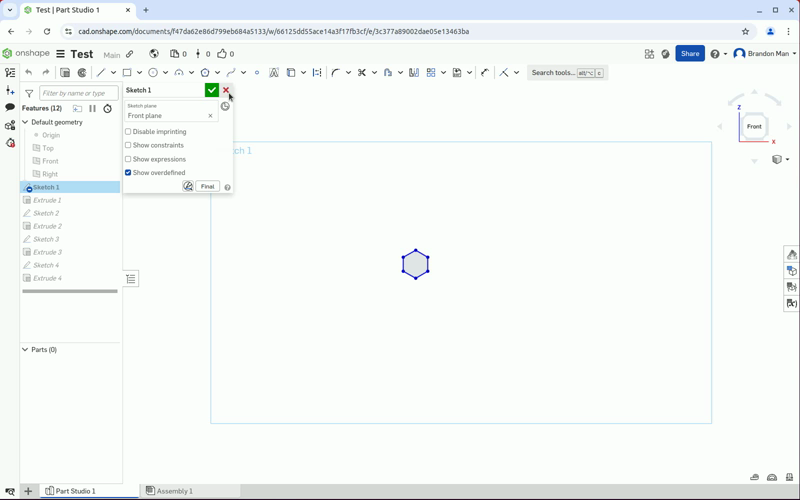
click(229, 92)
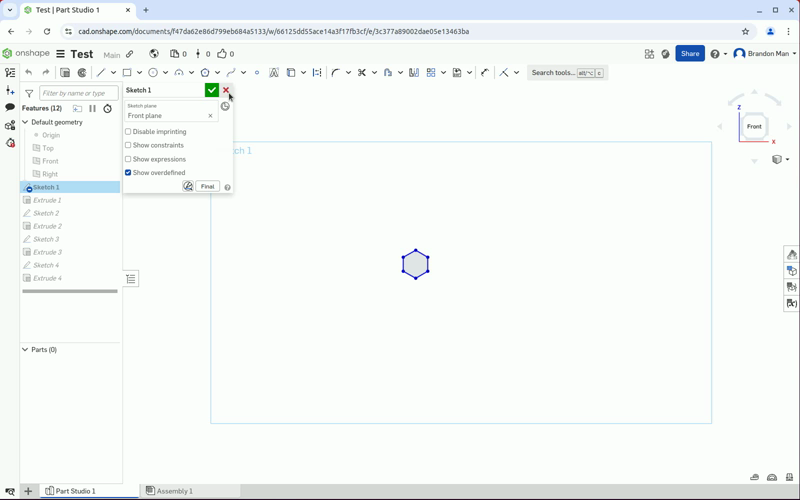
key(shift+s)
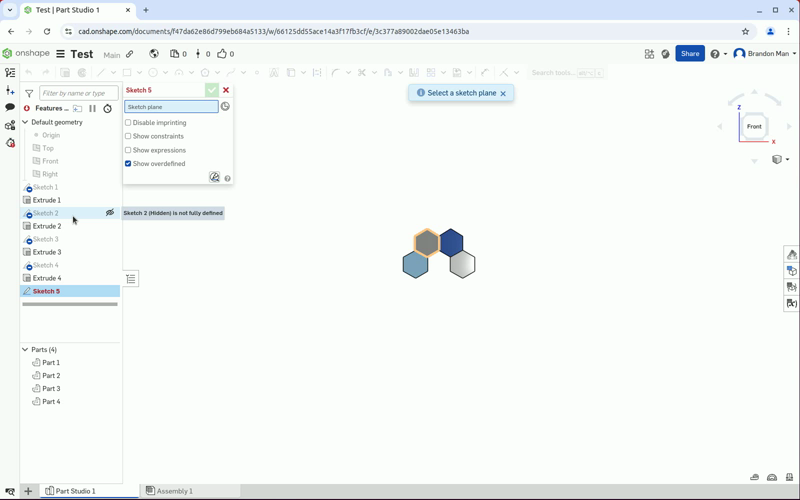
scroll(3)
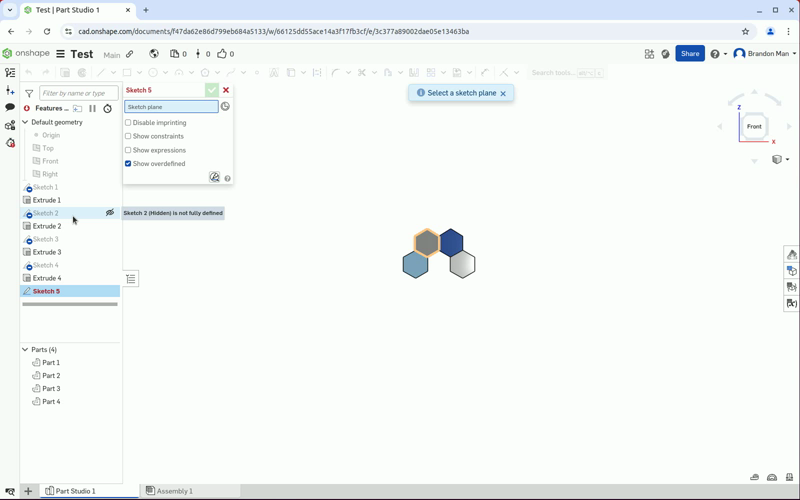
mouse_move(73, 163)
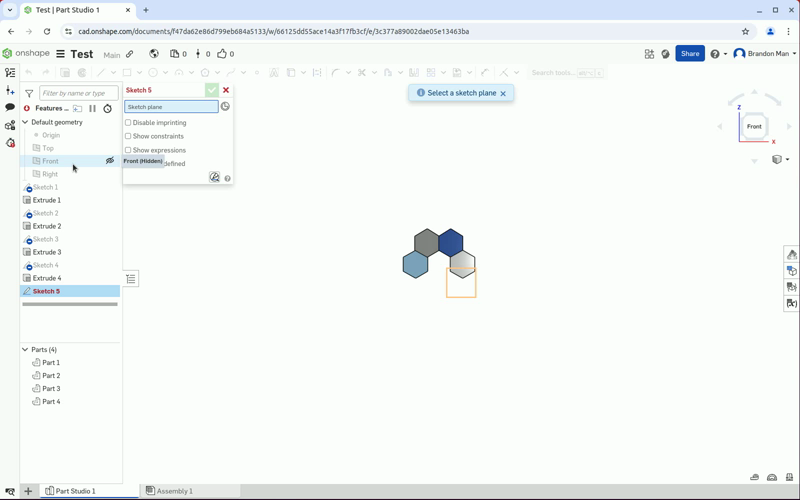
click(73, 163)
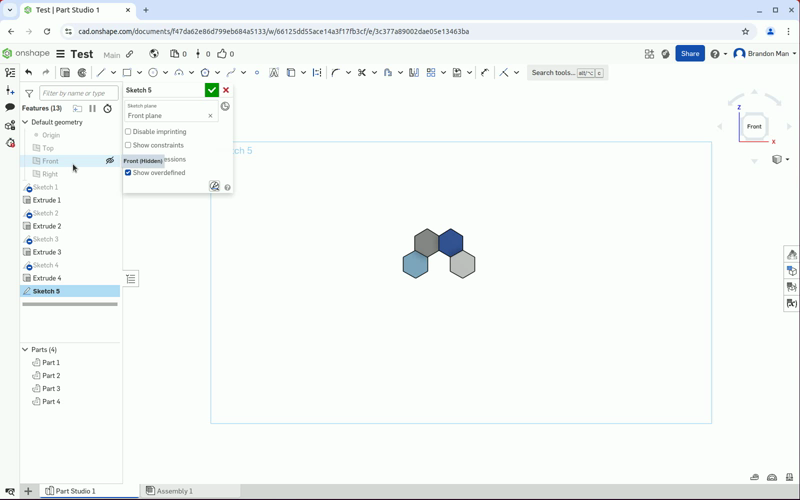
mouse_move(73, 352)
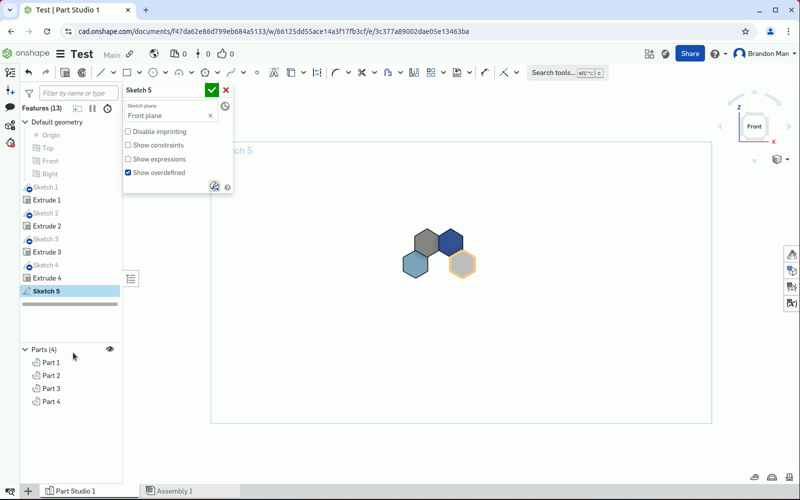
key(y)
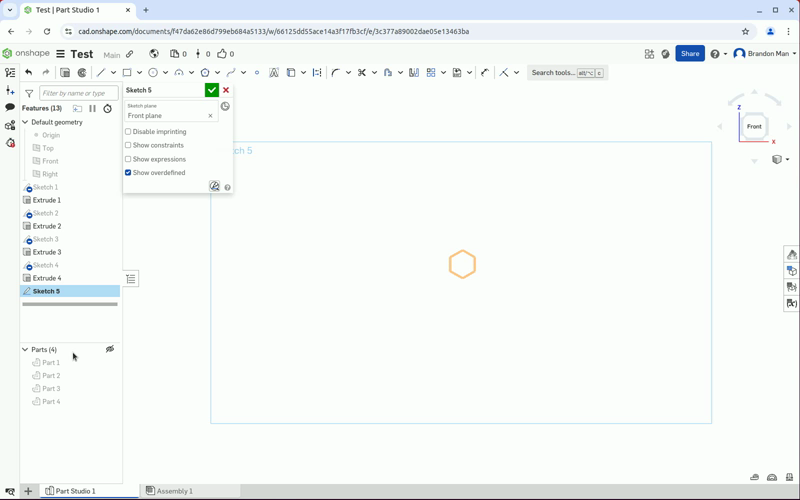
key(l)
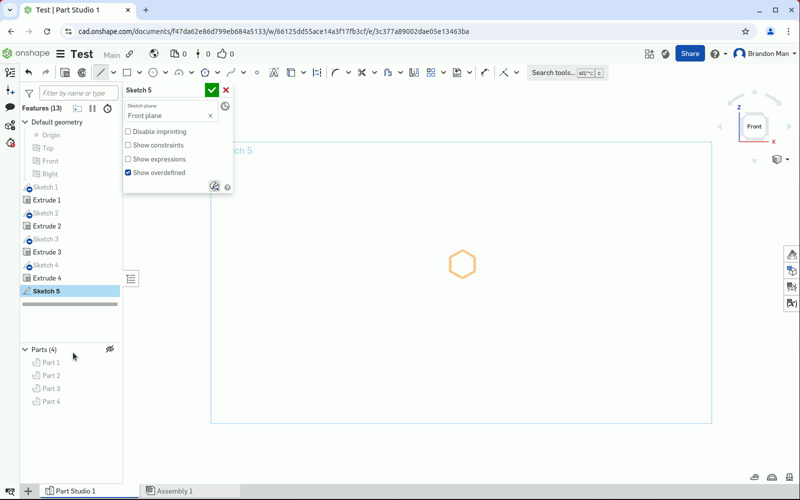
key_down(shift)
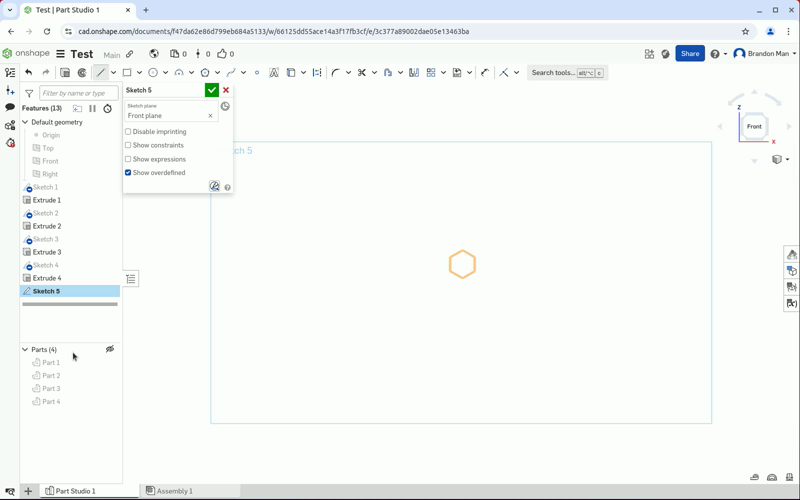
mouse_move(438, 291)
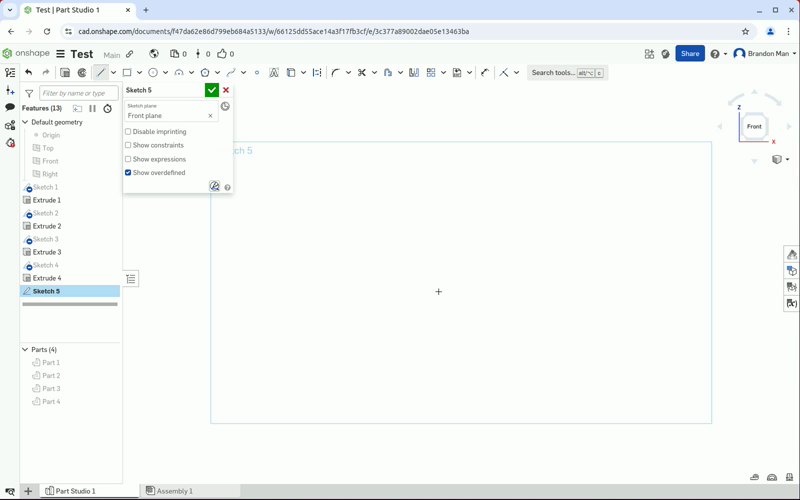
click(438, 291)
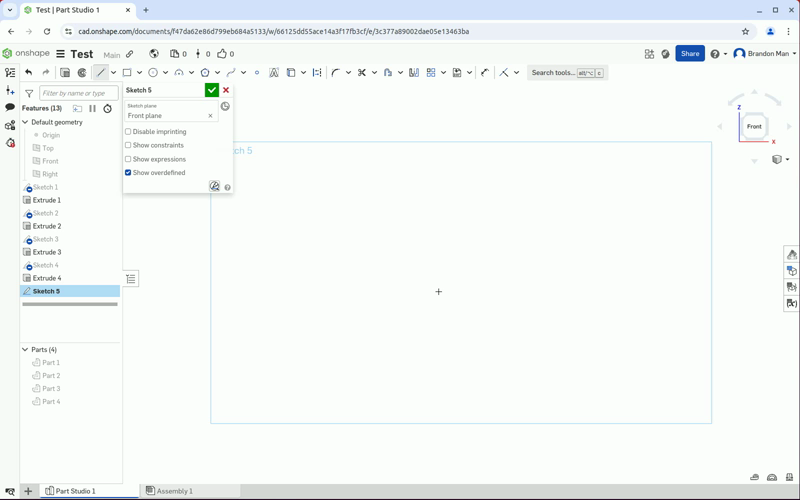
key_up(shift)
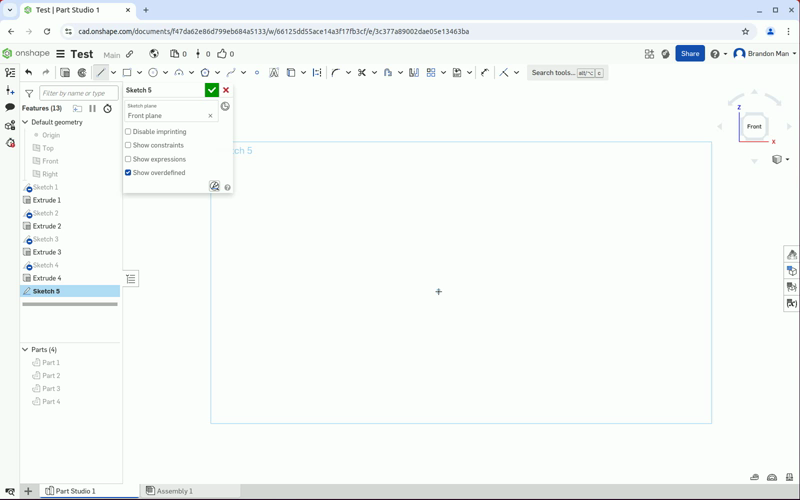
key_down(shift)
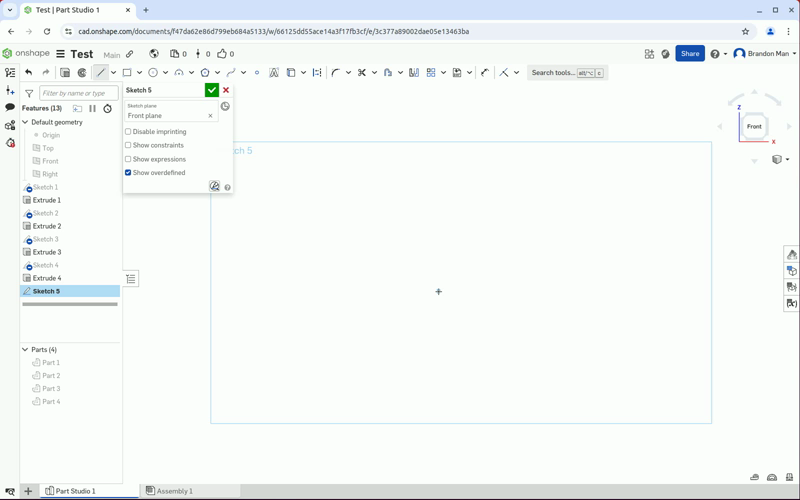
mouse_move(468, 291)
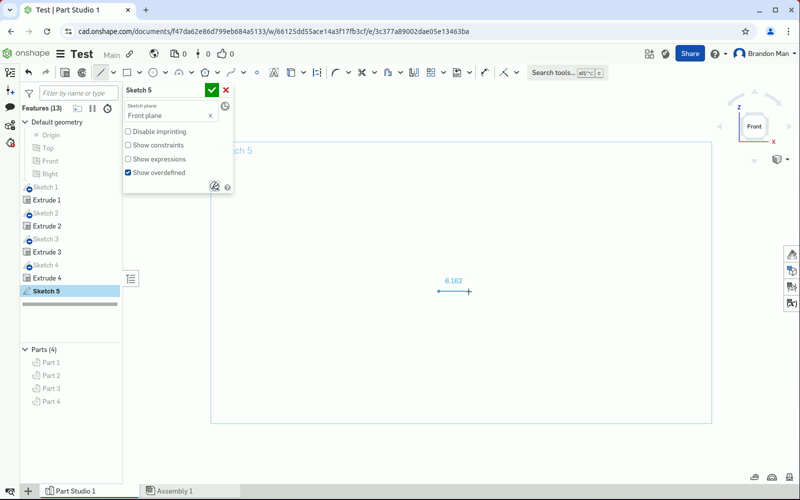
mouse_move(450, 298)
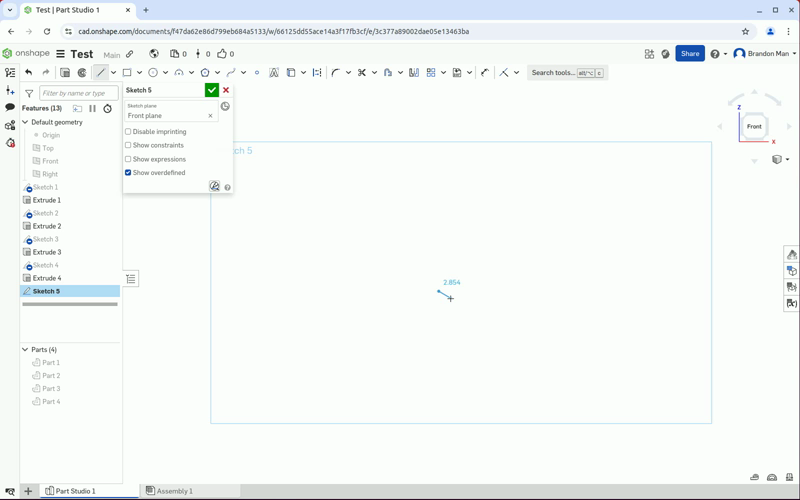
click(450, 298)
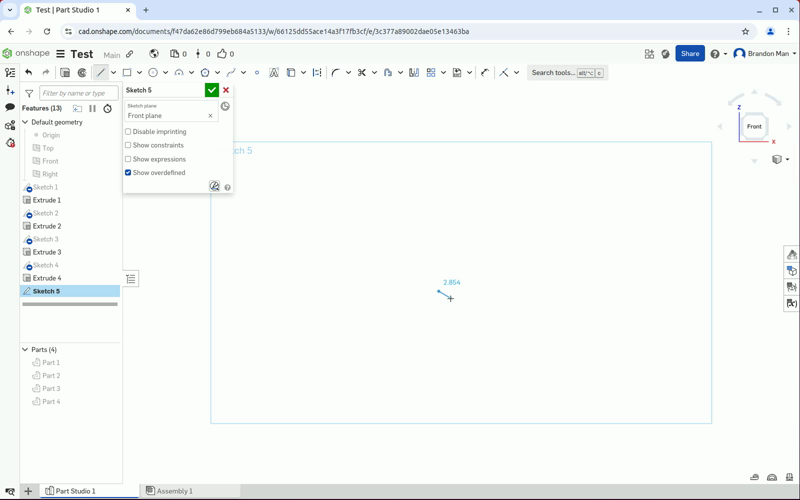
key_up(shift)
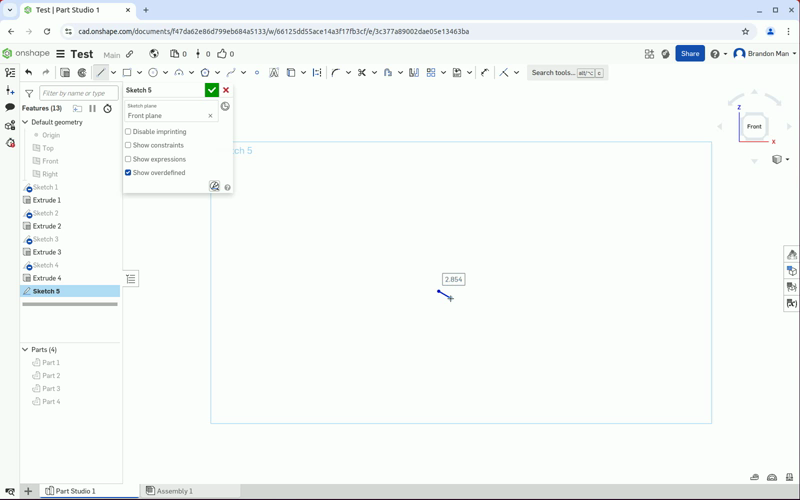
key_down(shift)
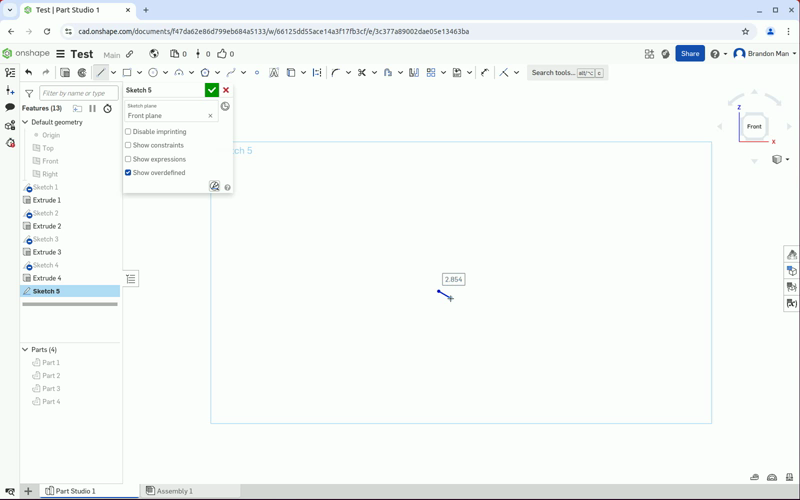
mouse_move(480, 298)
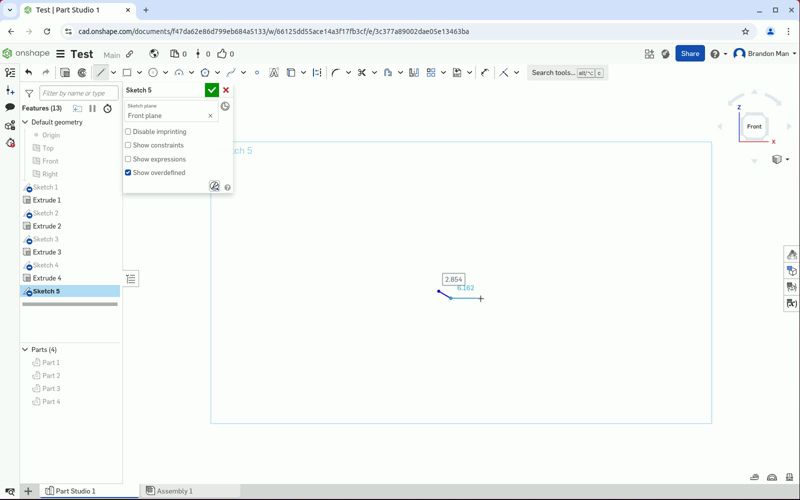
mouse_move(462, 291)
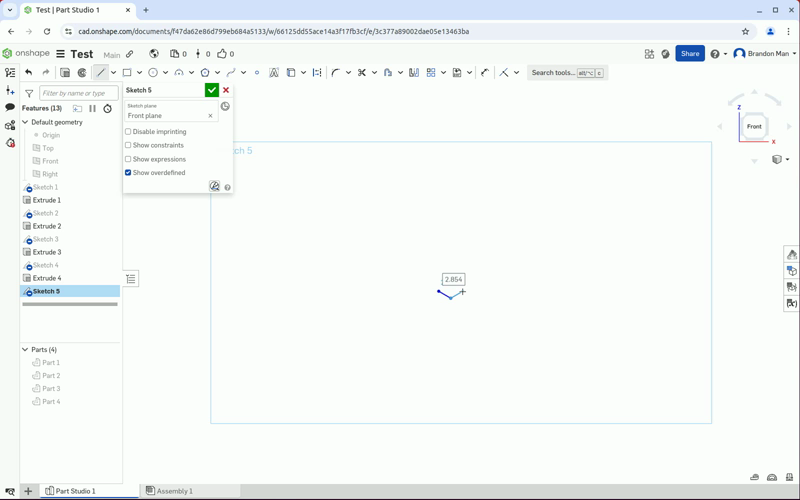
click(462, 291)
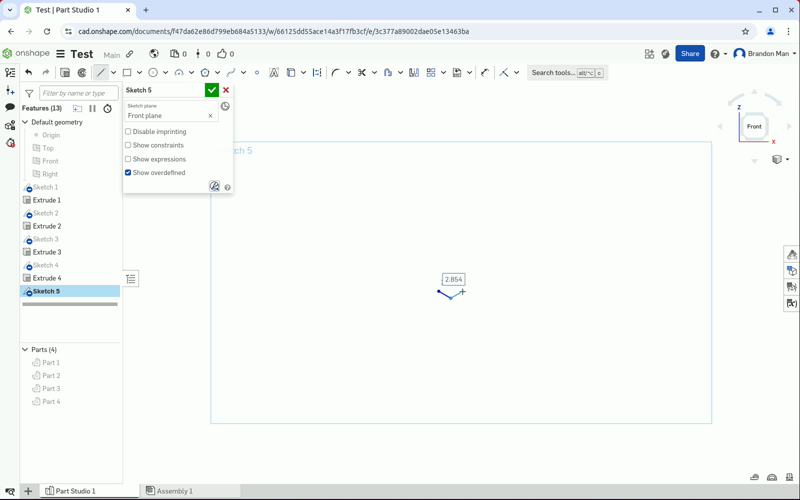
key_up(shift)
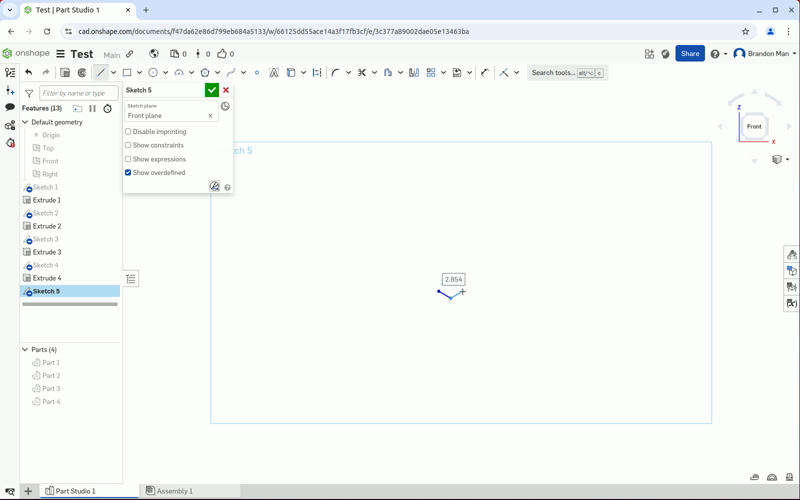
key_down(shift)
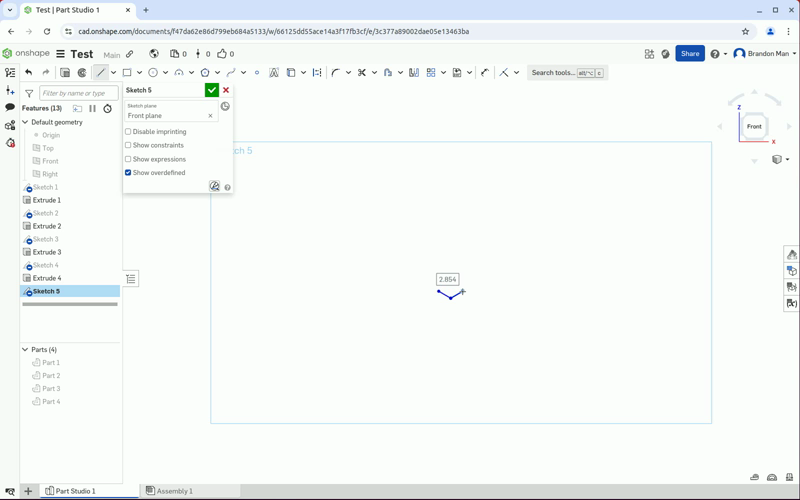
mouse_move(492, 291)
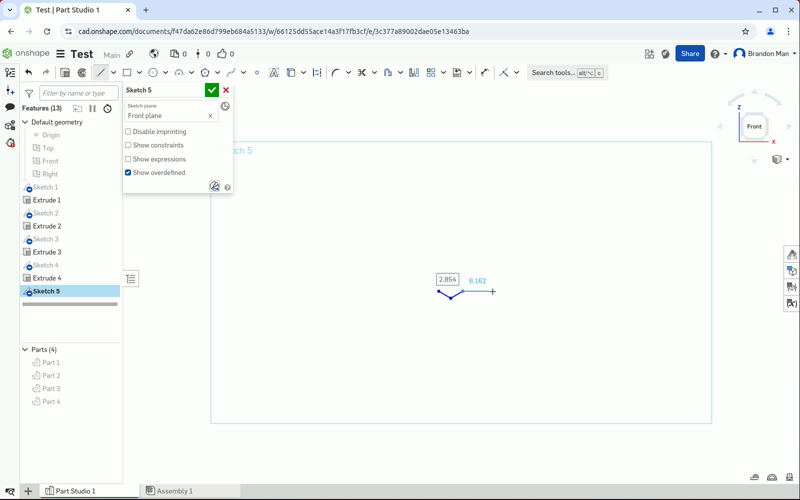
mouse_move(462, 277)
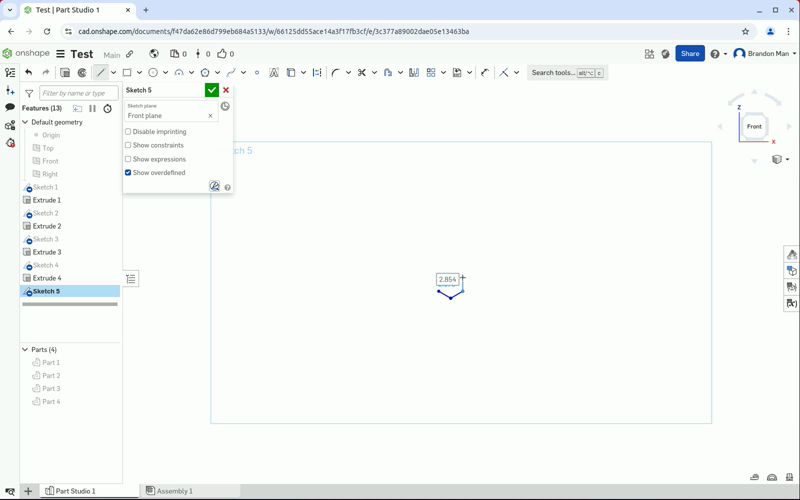
click(462, 277)
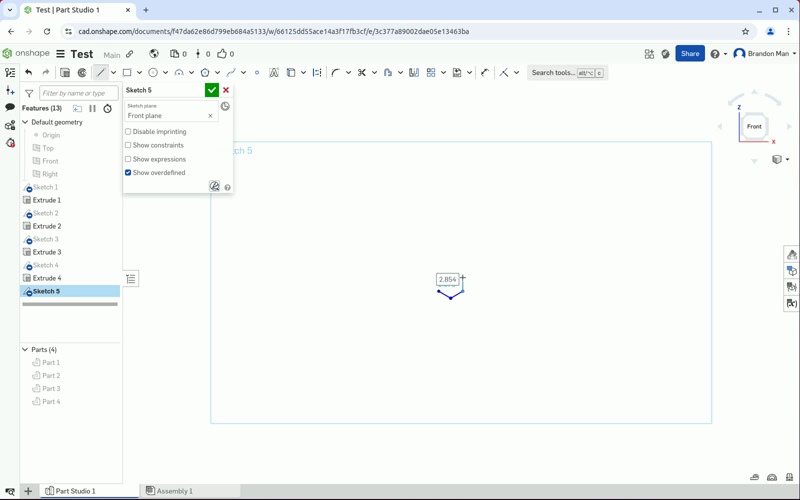
key_up(shift)
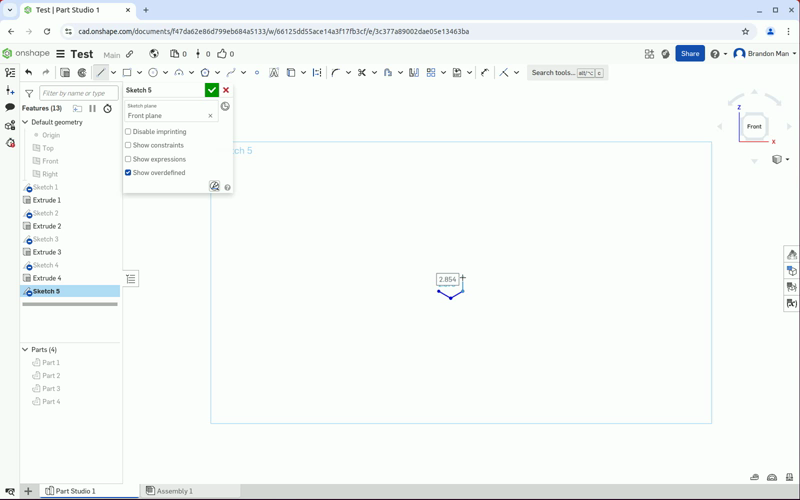
key_down(shift)
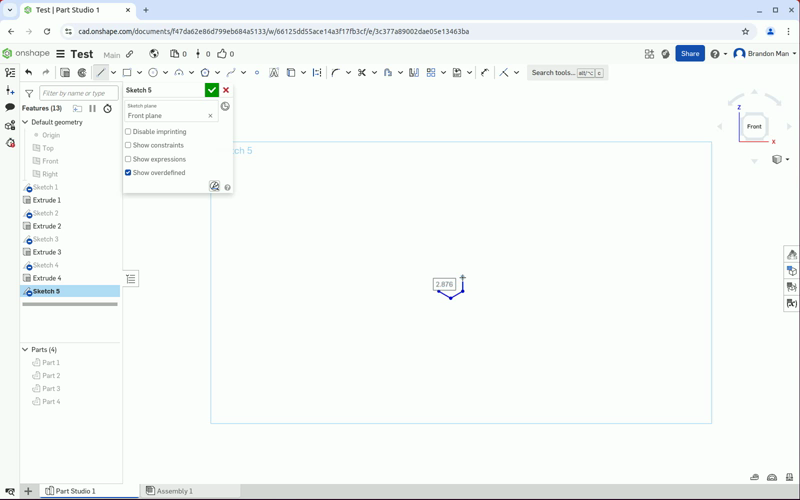
mouse_move(492, 277)
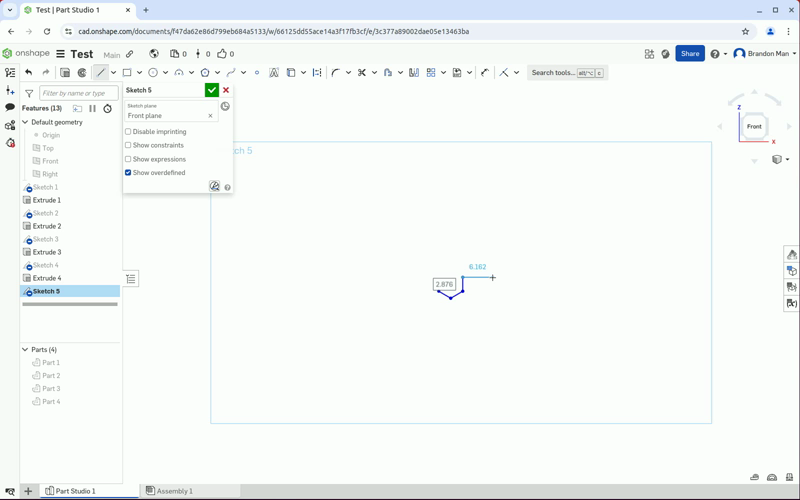
mouse_move(450, 270)
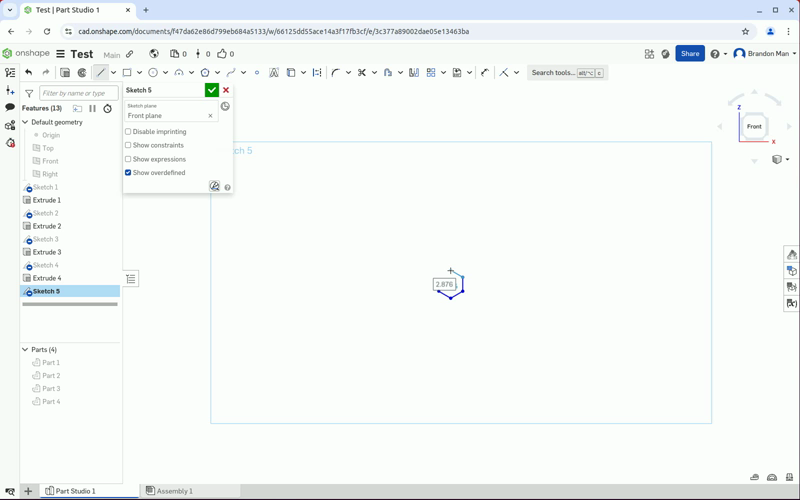
click(450, 270)
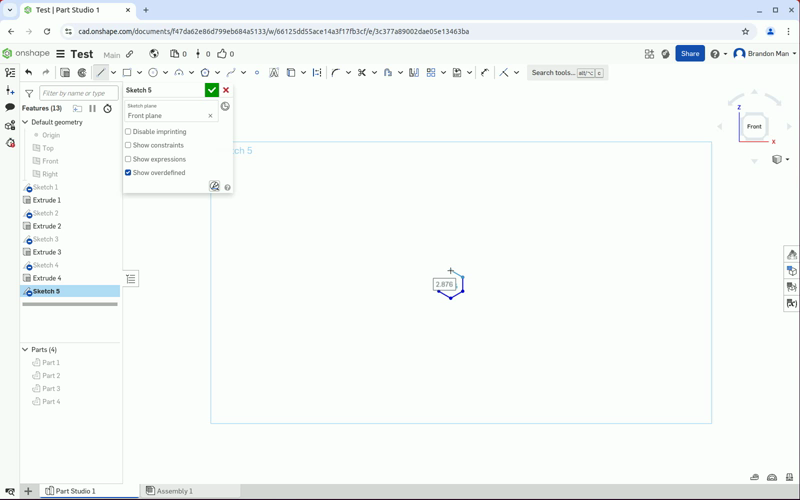
key_up(shift)
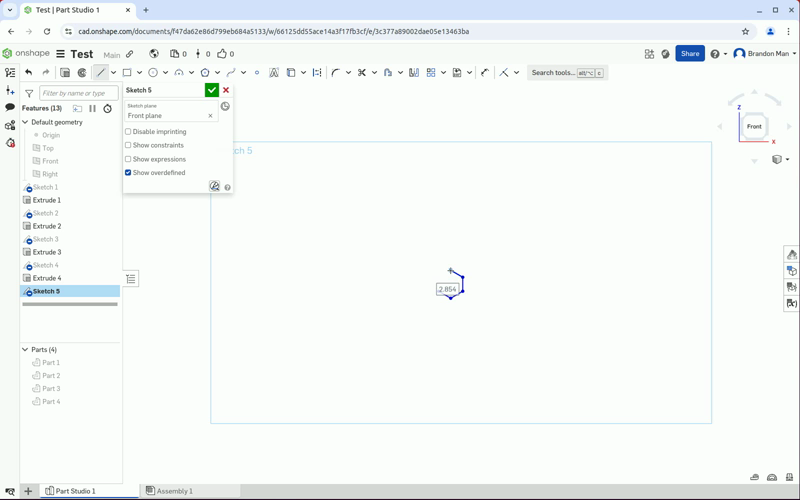
key_down(shift)
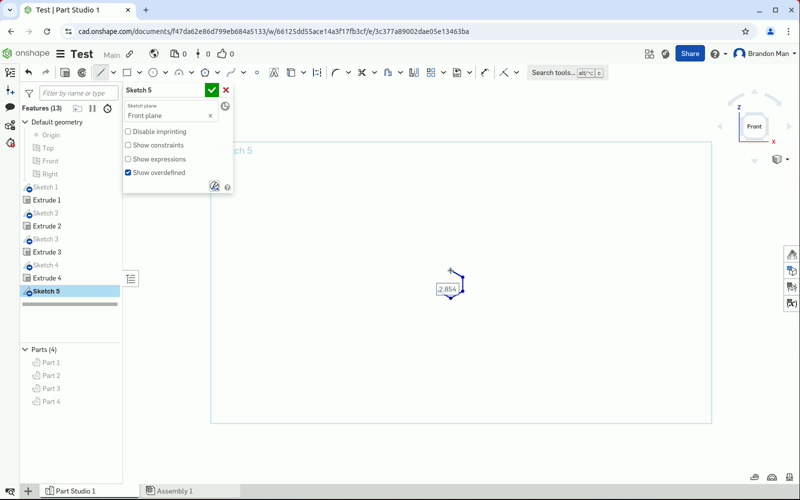
mouse_move(480, 270)
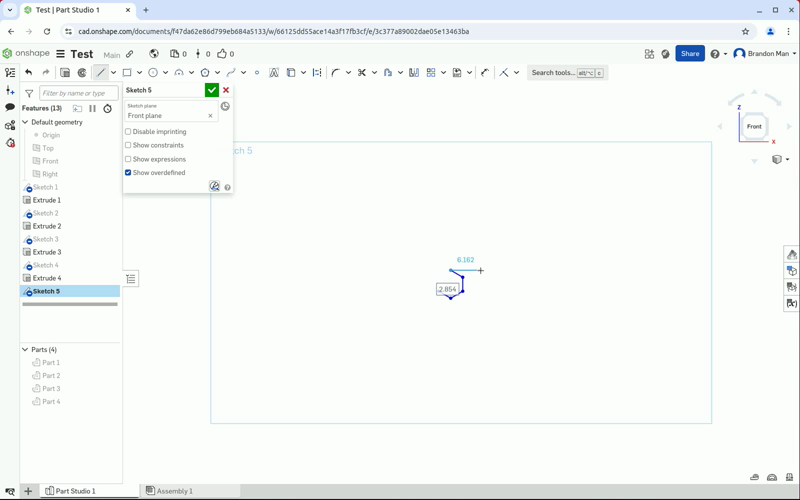
mouse_move(438, 277)
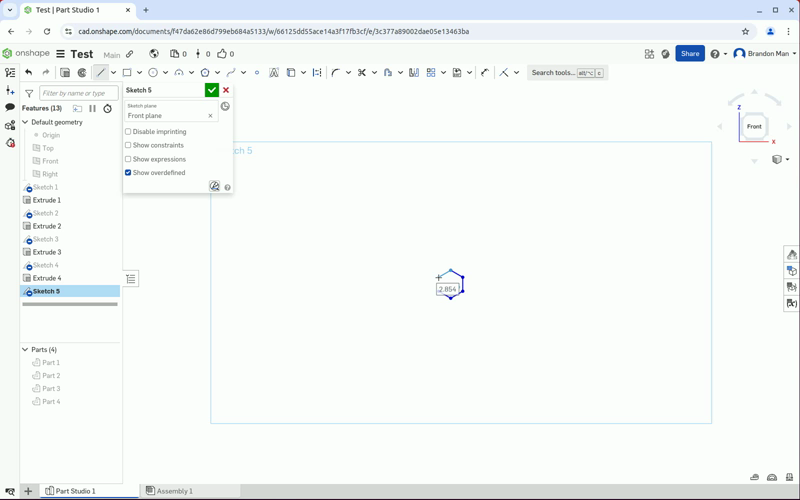
click(438, 277)
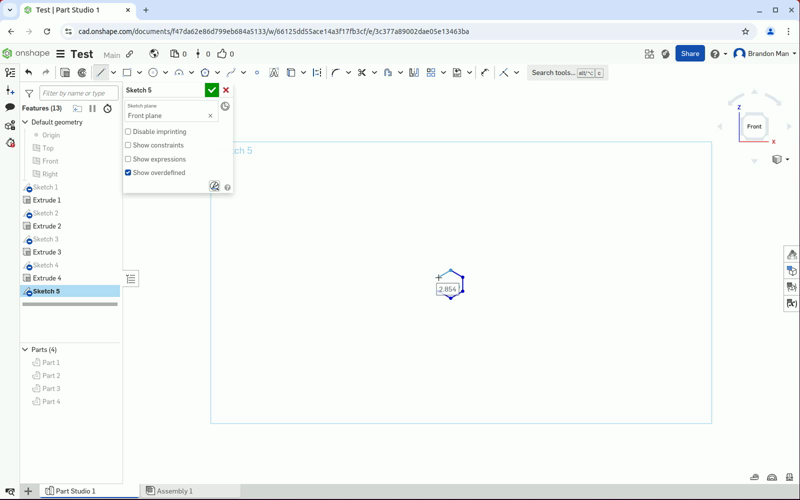
key_up(shift)
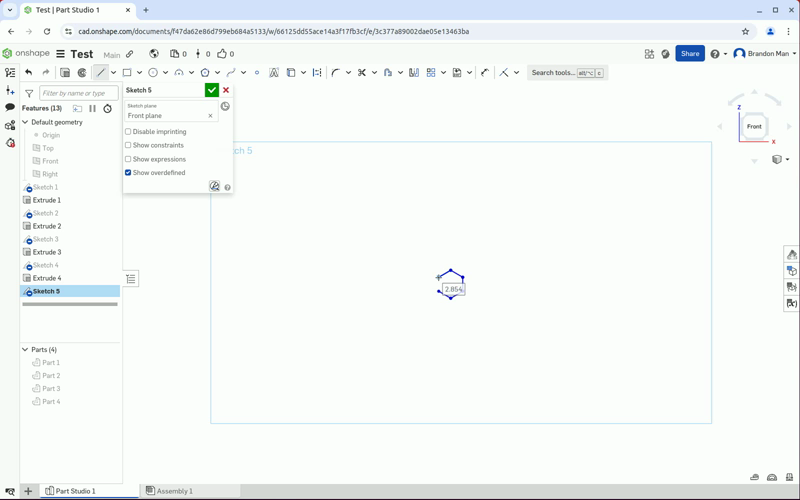
mouse_move(468, 277)
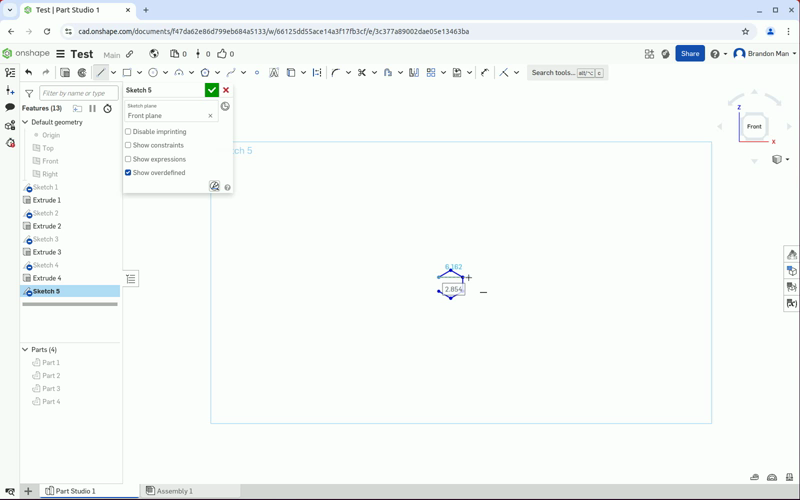
key_down(shift)
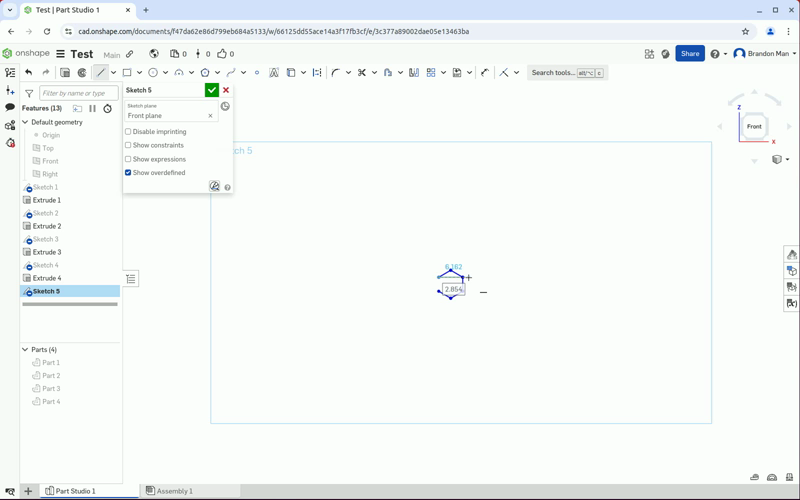
mouse_move(438, 291)
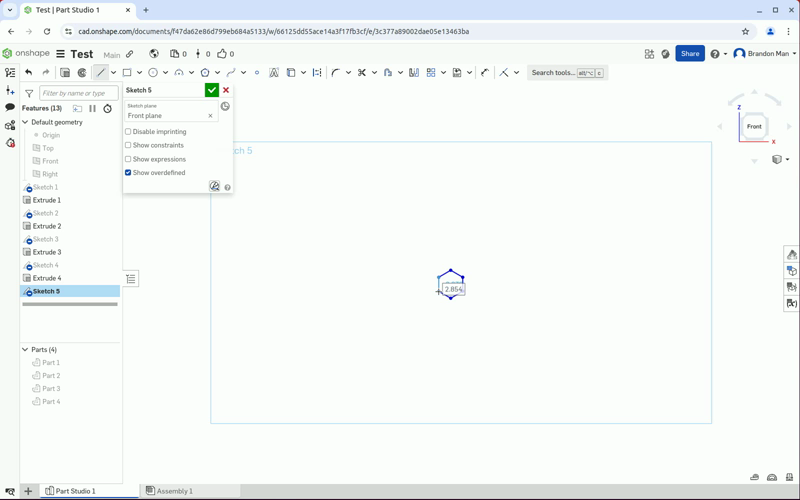
key_up(shift)
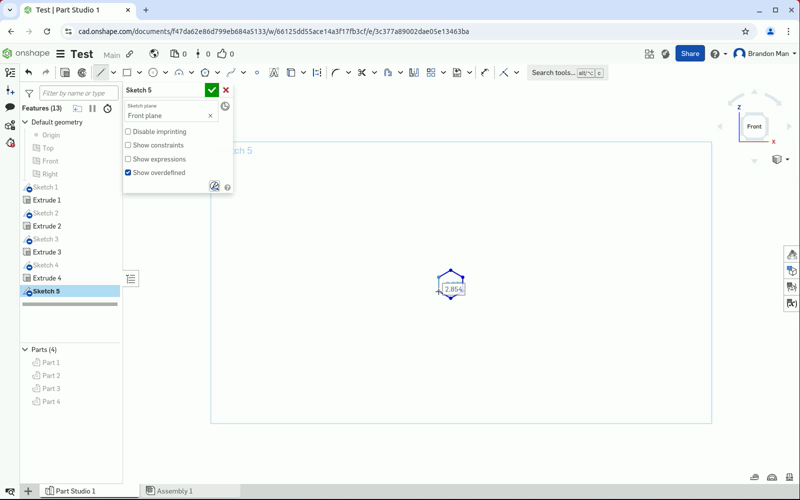
click(438, 291)
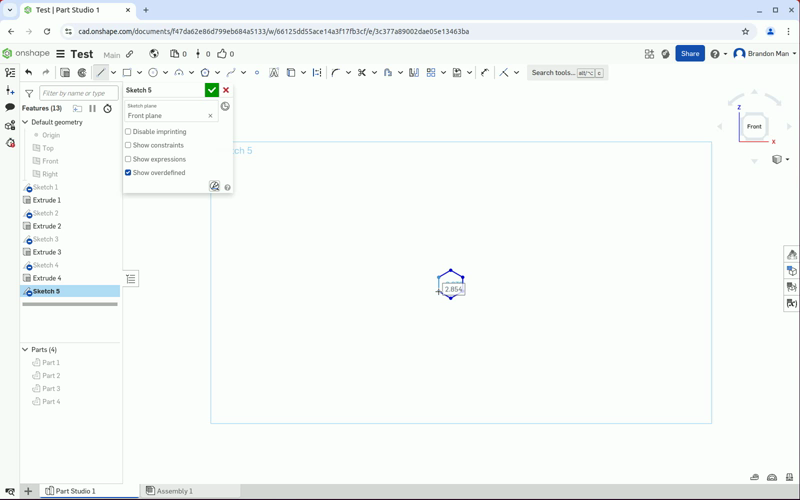
key(esc)
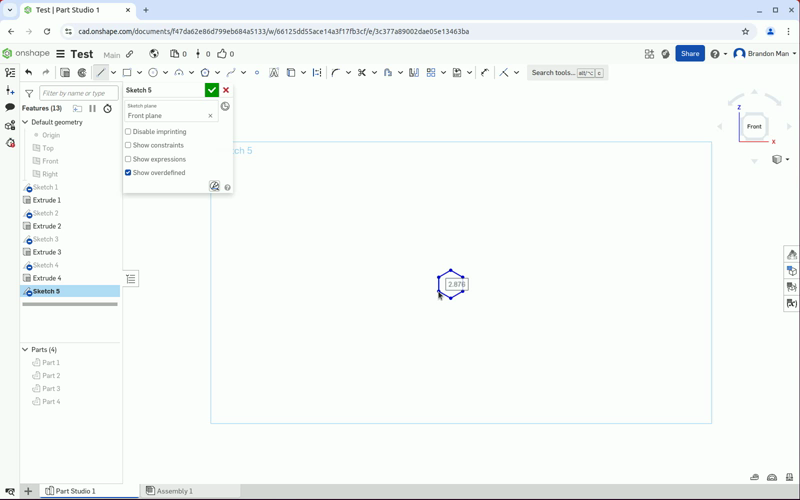
mouse_move(462, 289)
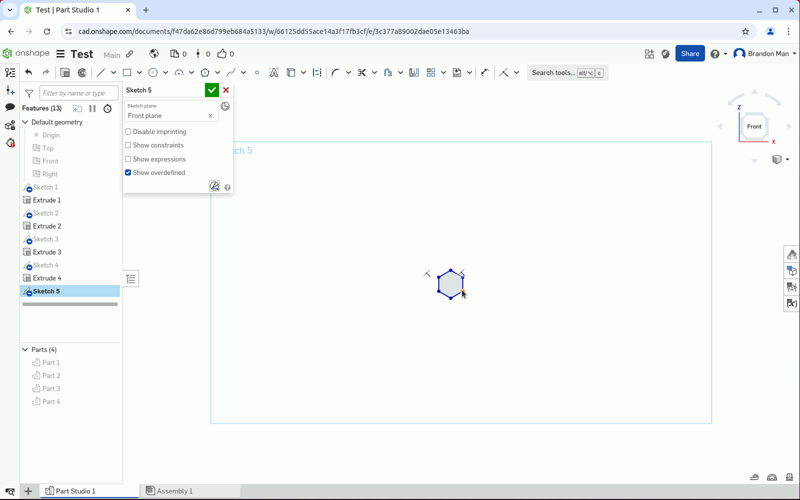
scroll(6)
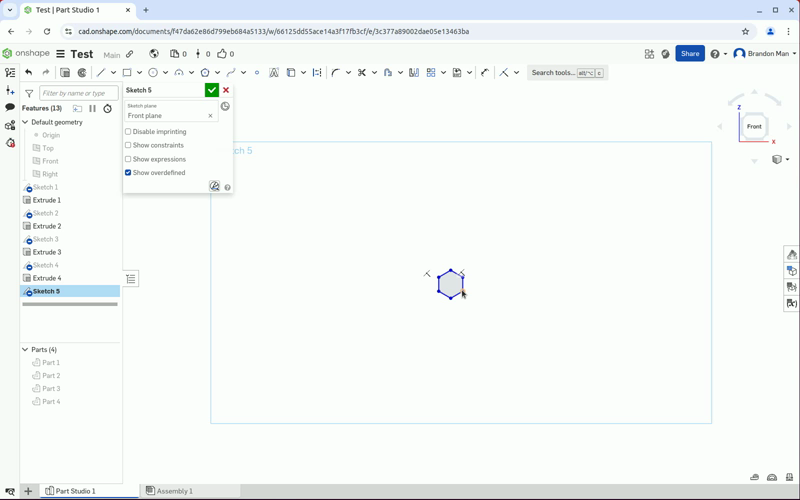
scroll(6)
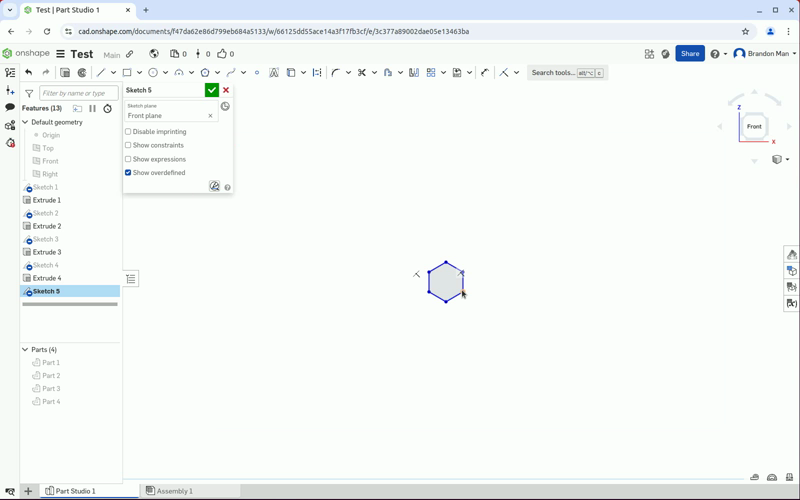
scroll(6)
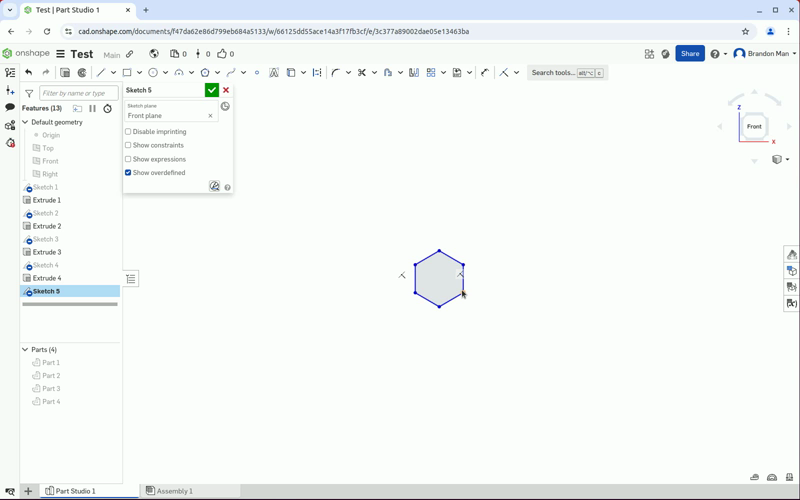
scroll(6)
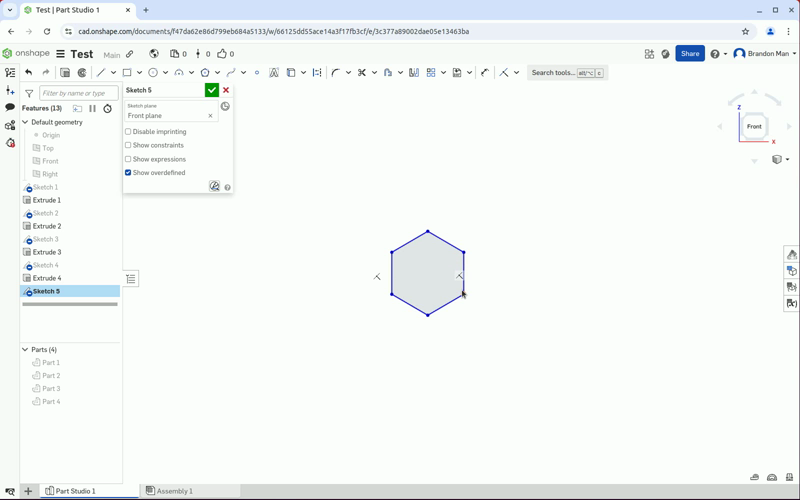
scroll(6)
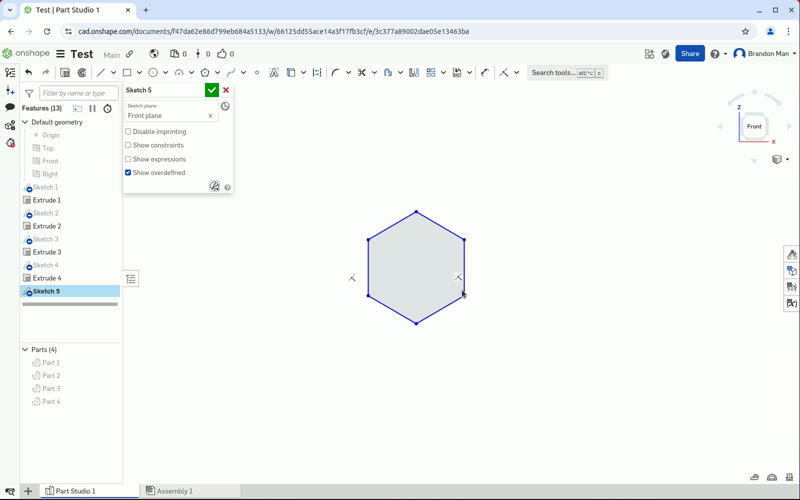
scroll(6)
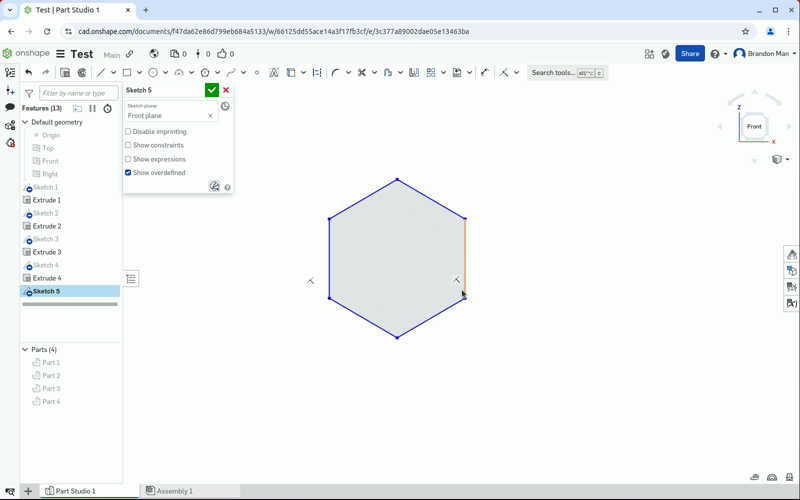
scroll(6)
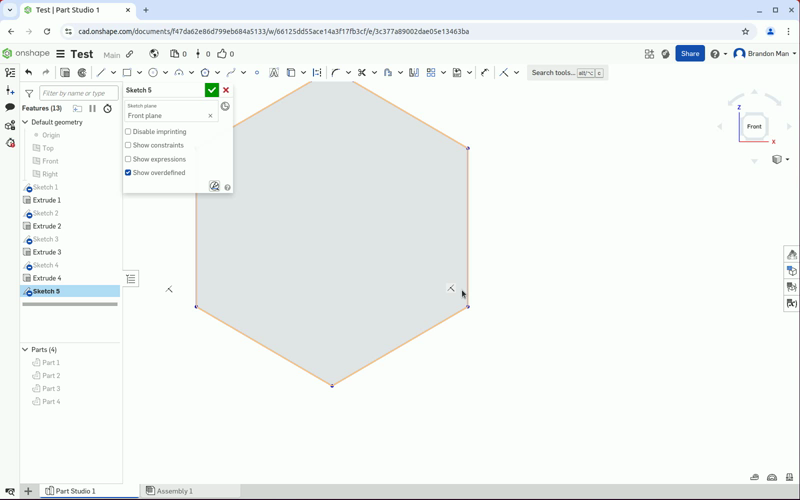
click(462, 289)
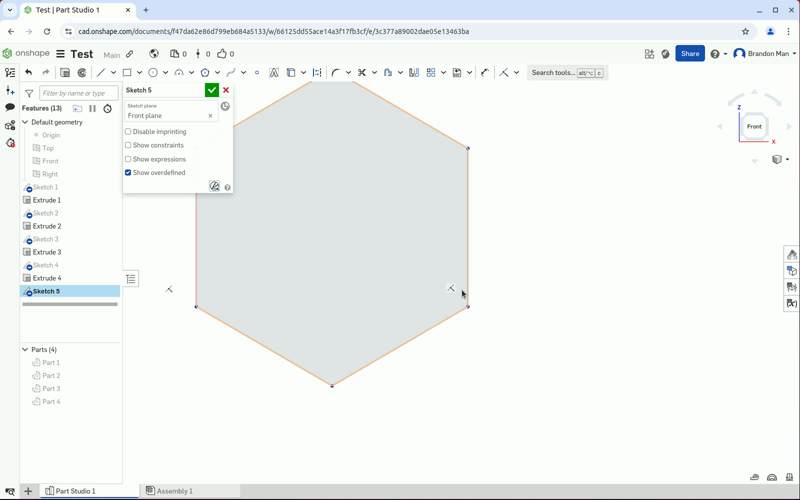
scroll(-6)
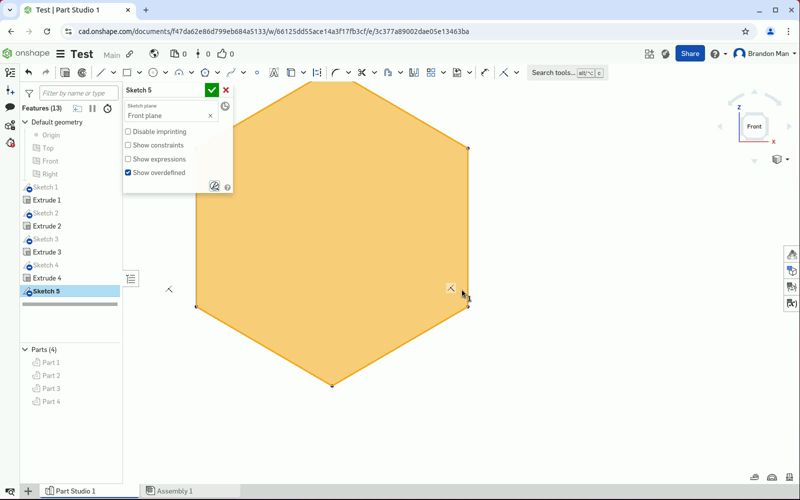
scroll(-6)
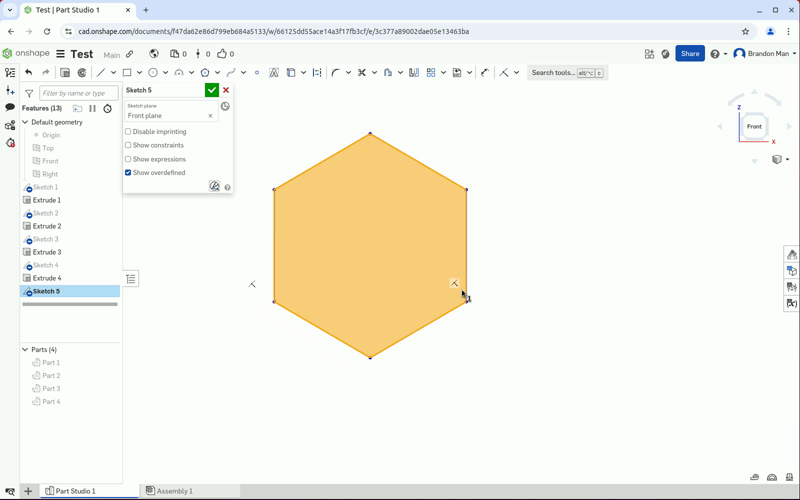
scroll(-6)
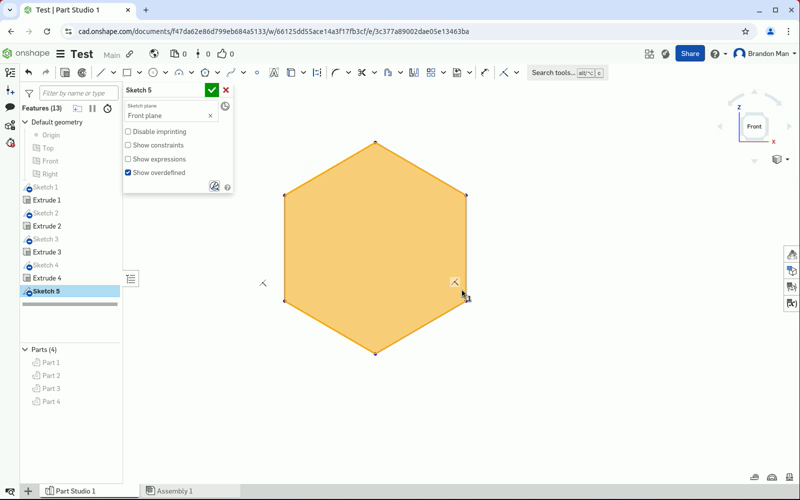
scroll(-6)
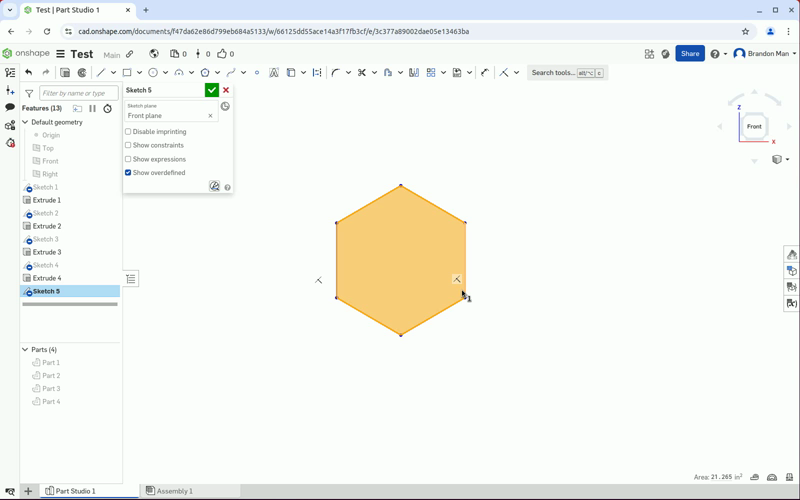
scroll(-6)
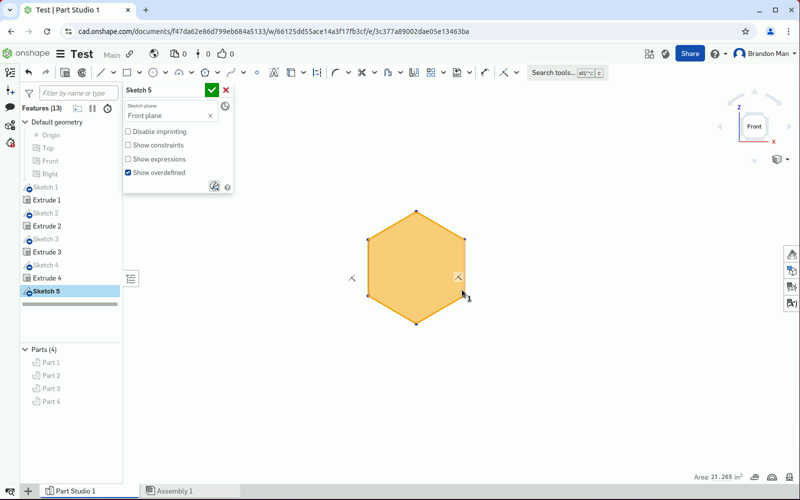
scroll(-6)
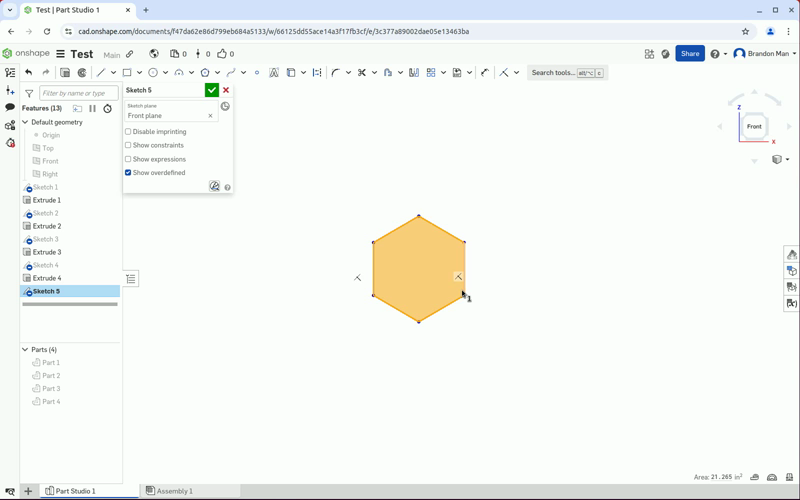
scroll(-6)
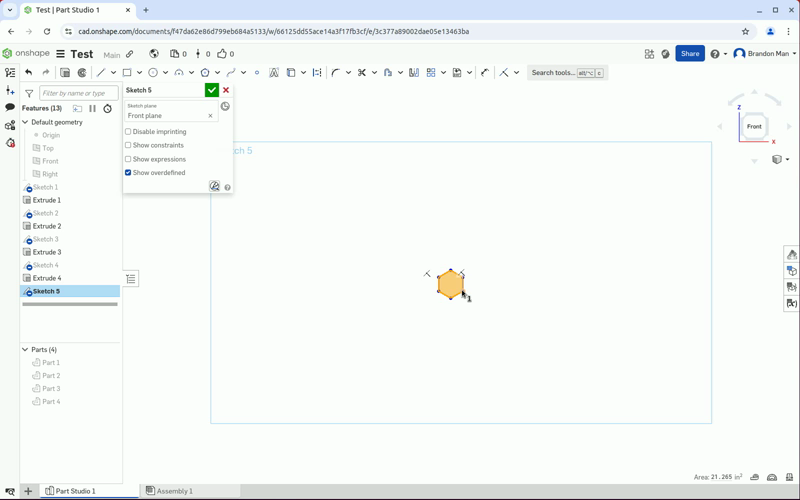
mouse_move(73, 352)
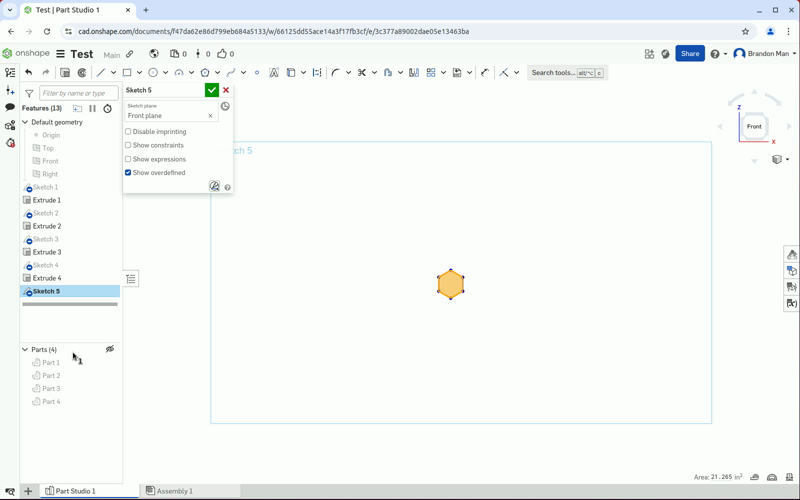
key(shift+y)
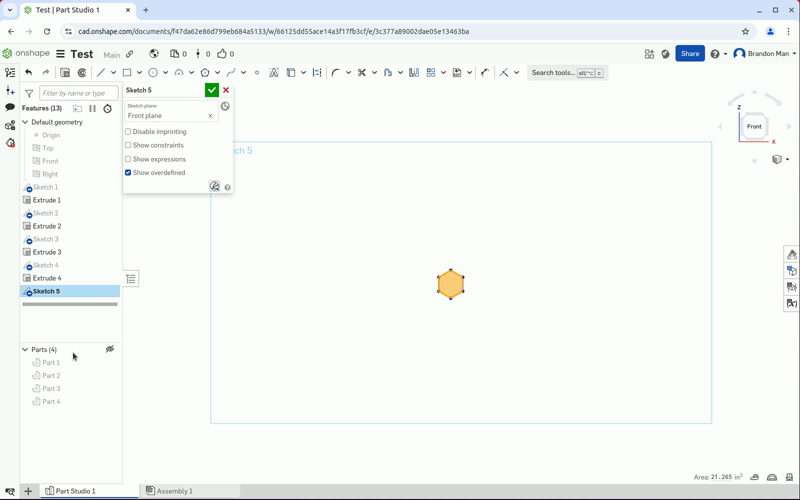
key(shift+e)
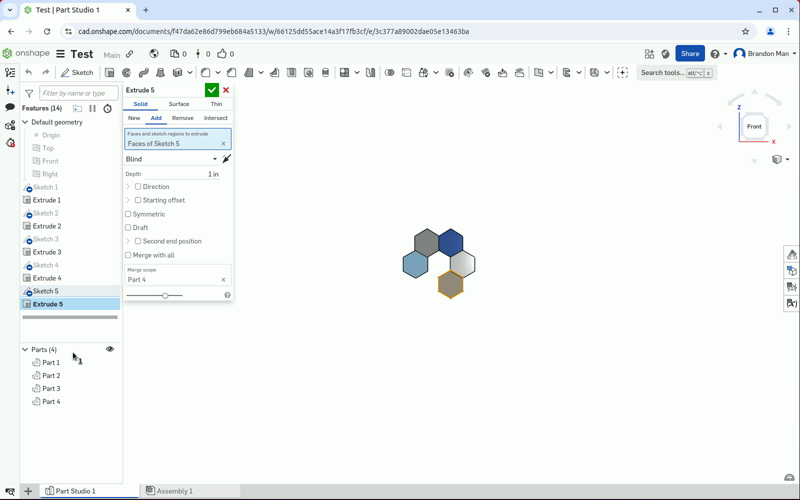
mouse_move(143, 106)
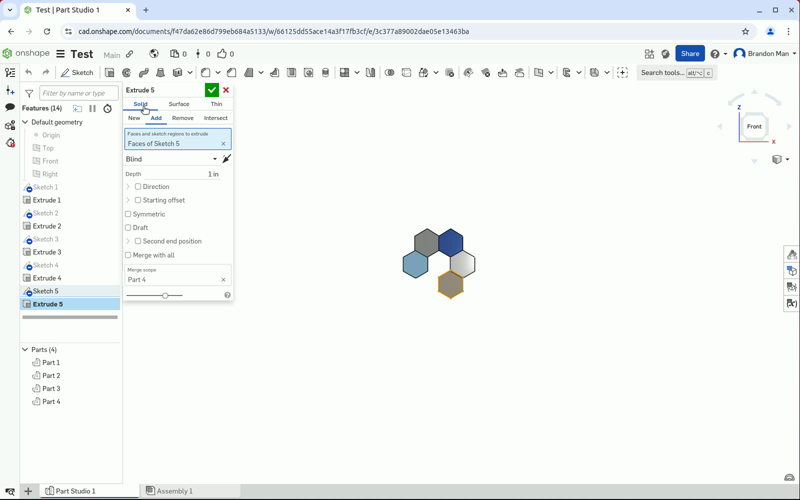
click(143, 106)
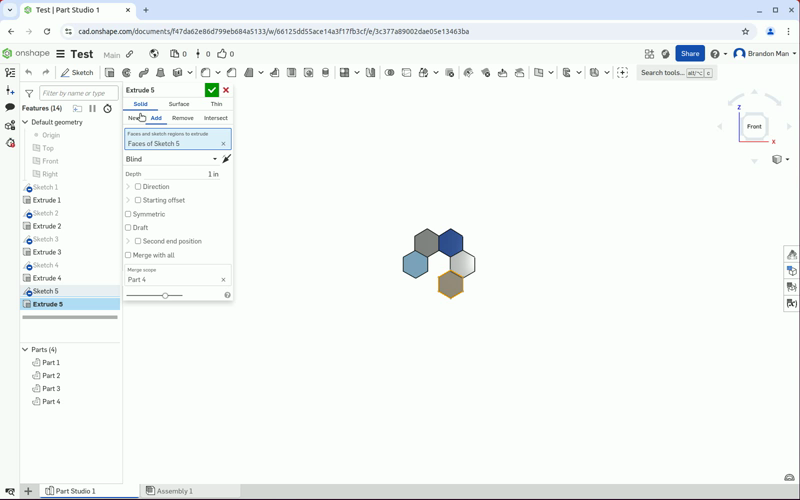
mouse_move(137, 120)
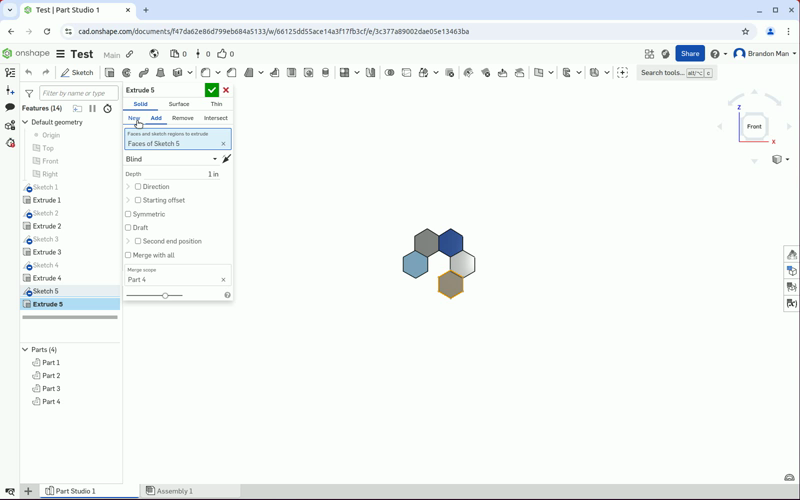
click(137, 120)
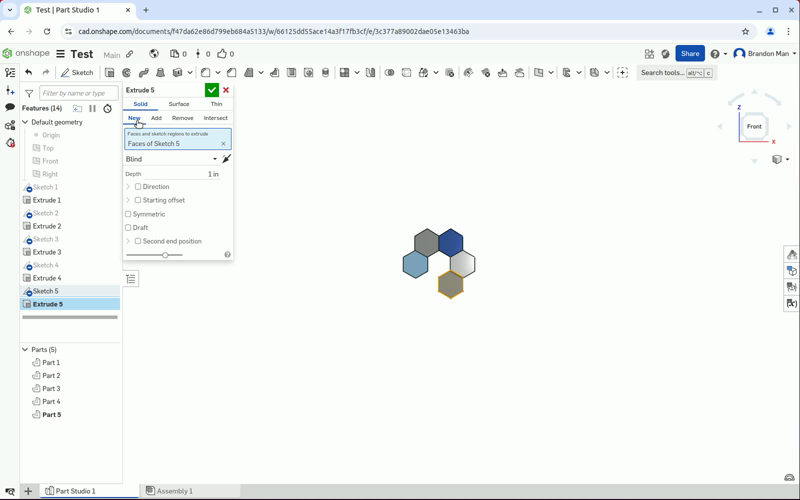
key(tab, 4)
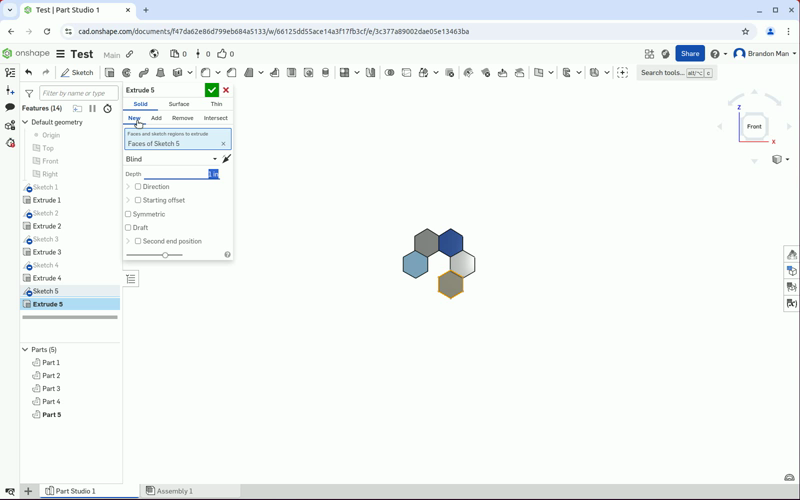
text(16.609)
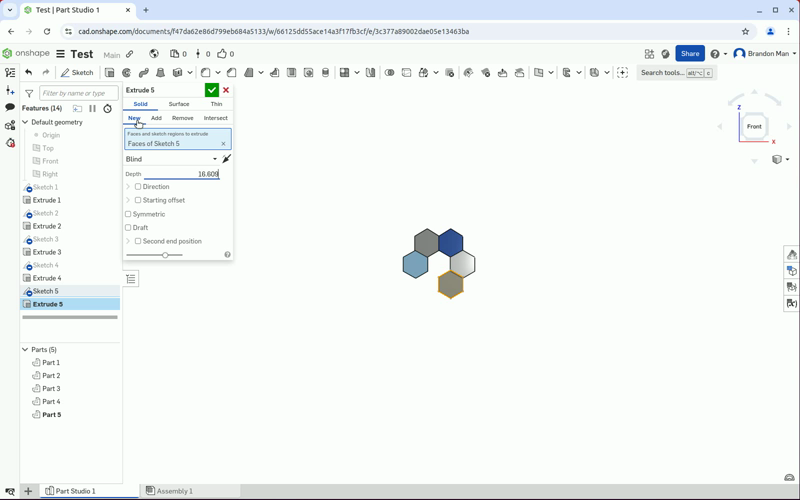
key(enter)
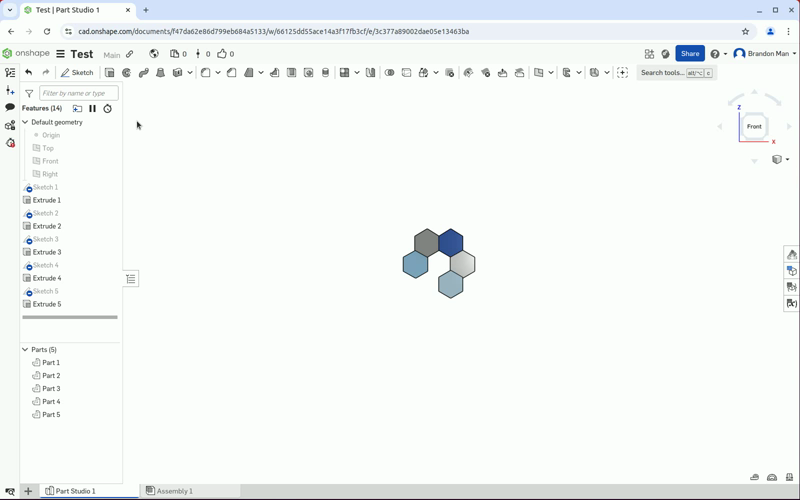
key(shift+h)
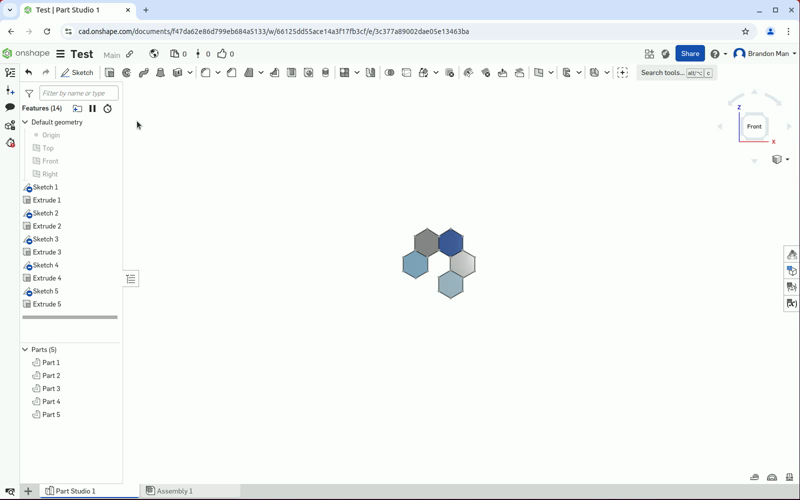
key(shift+h)
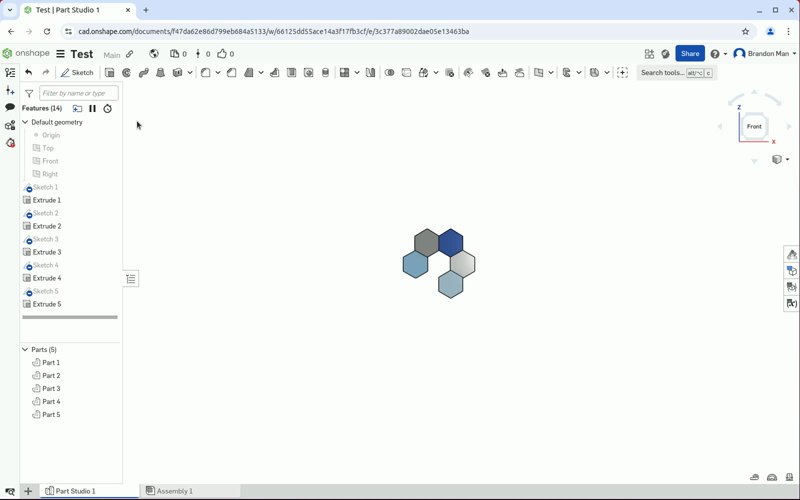
mouse_move(73, 189)
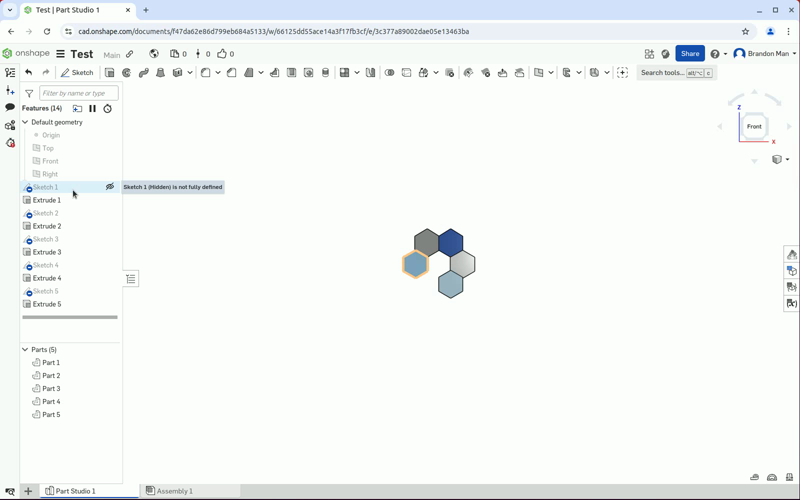
click(73, 189)
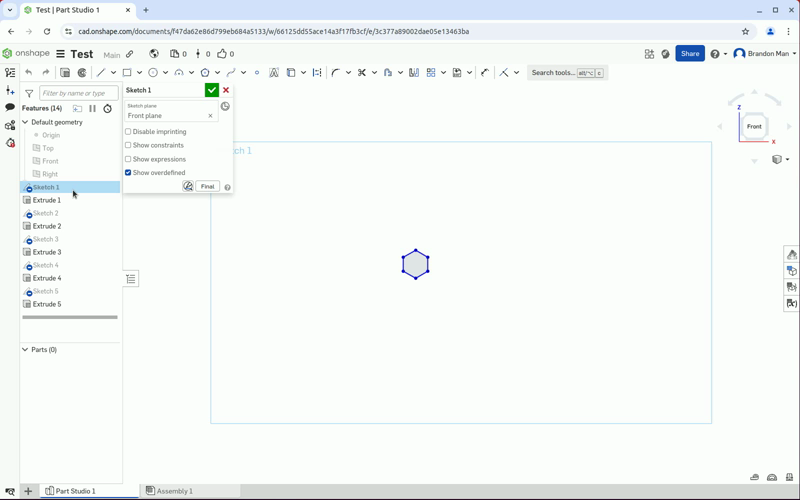
mouse_move(229, 92)
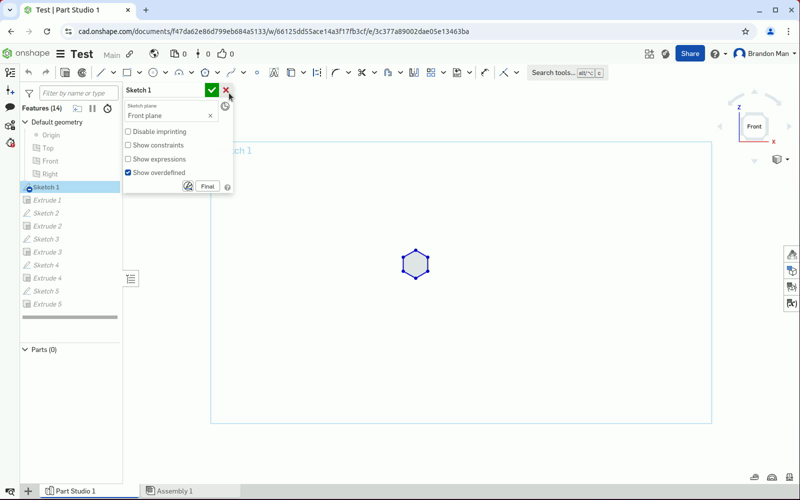
click(229, 92)
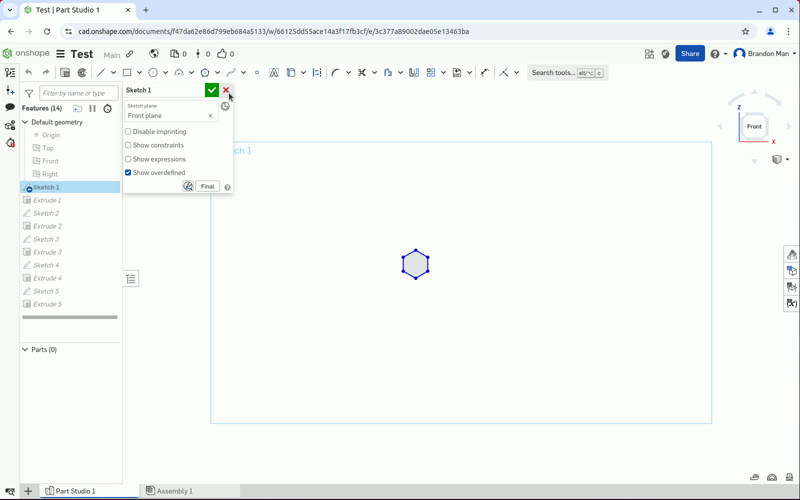
key(shift+s)
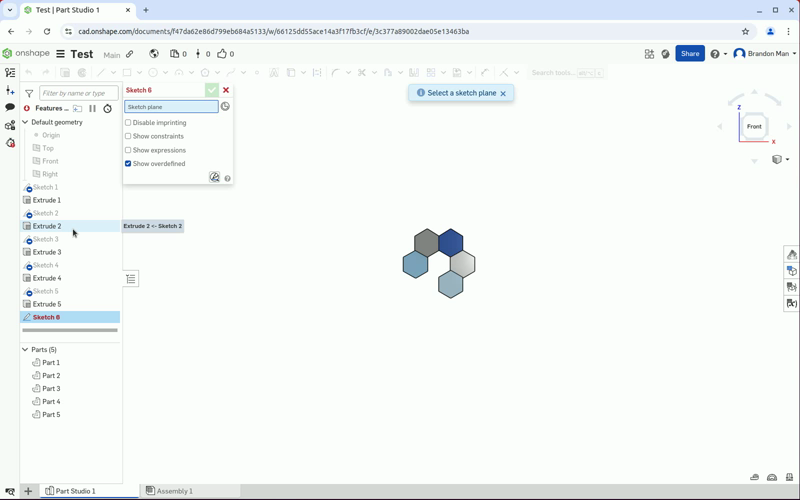
scroll(3)
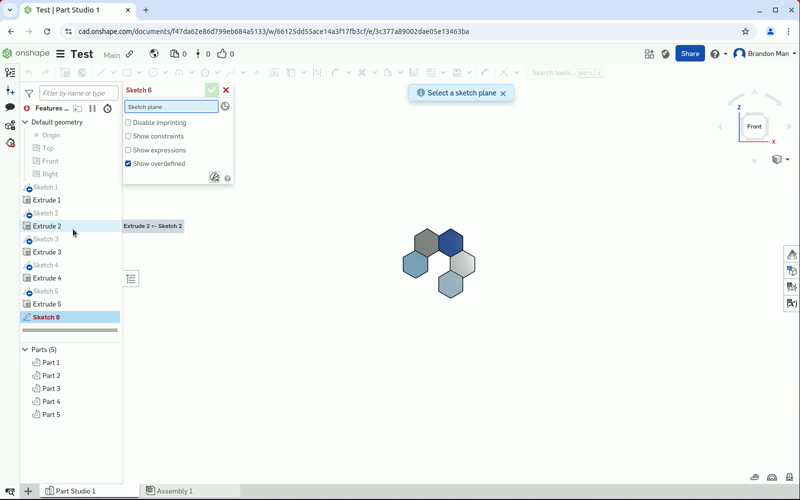
mouse_move(73, 163)
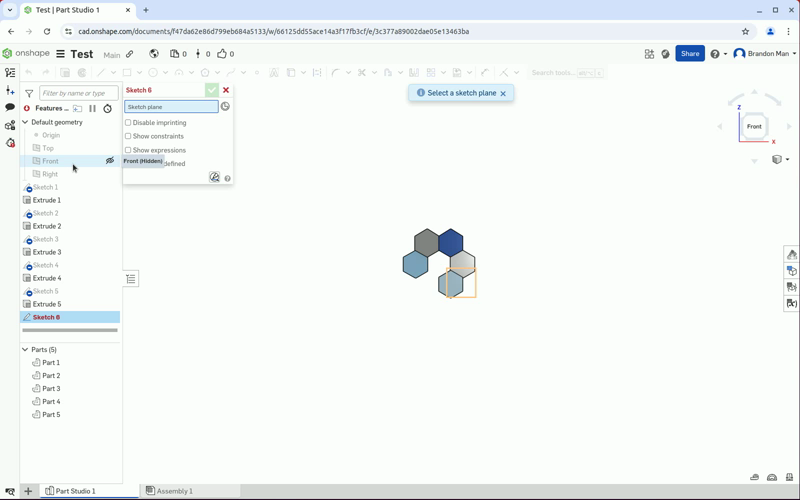
click(73, 163)
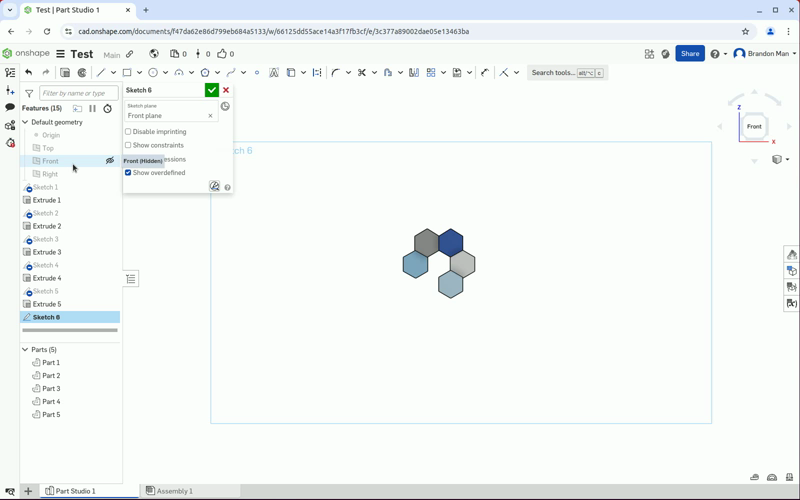
mouse_move(73, 352)
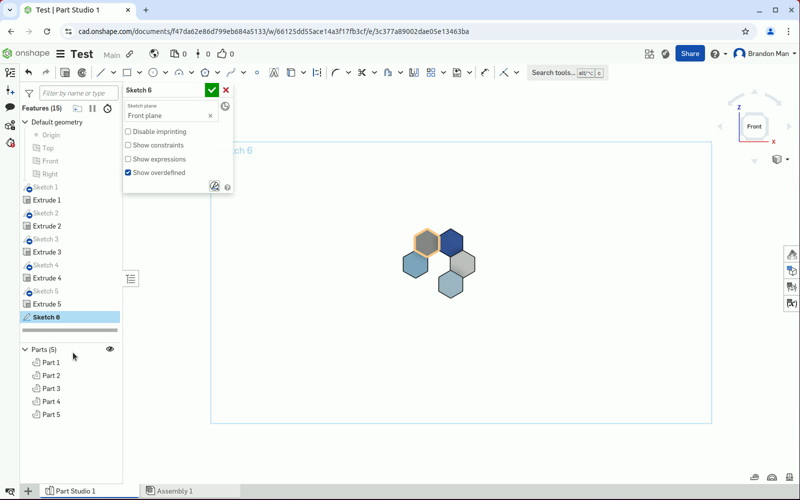
key(y)
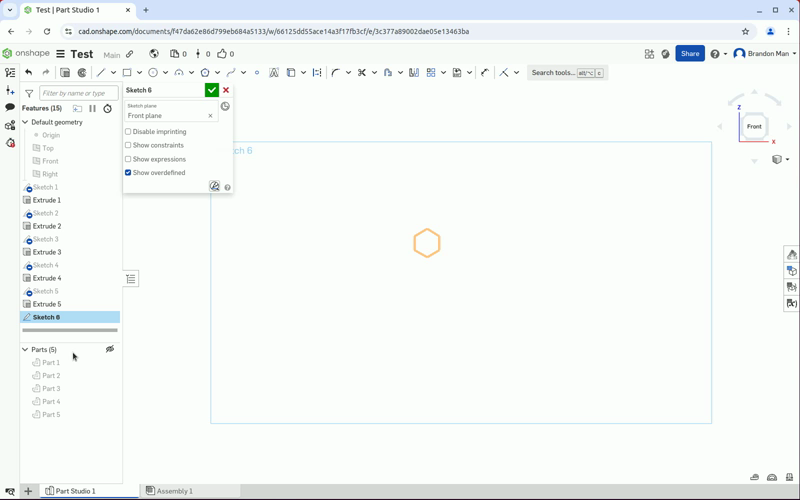
key(l)
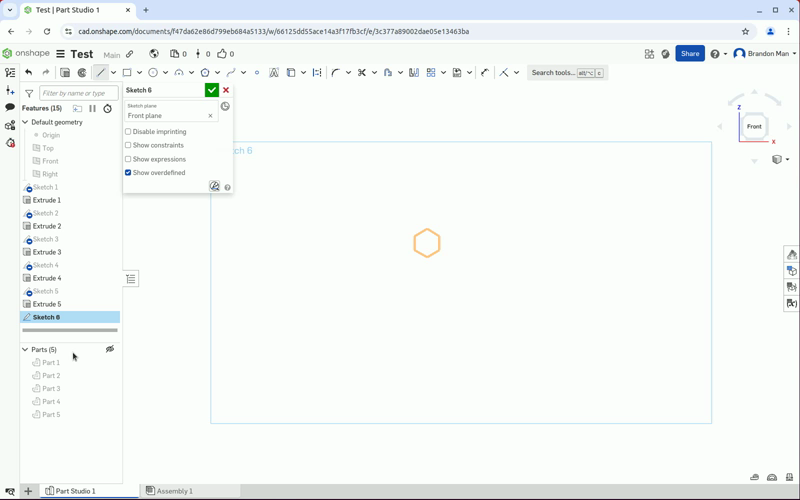
key_down(shift)
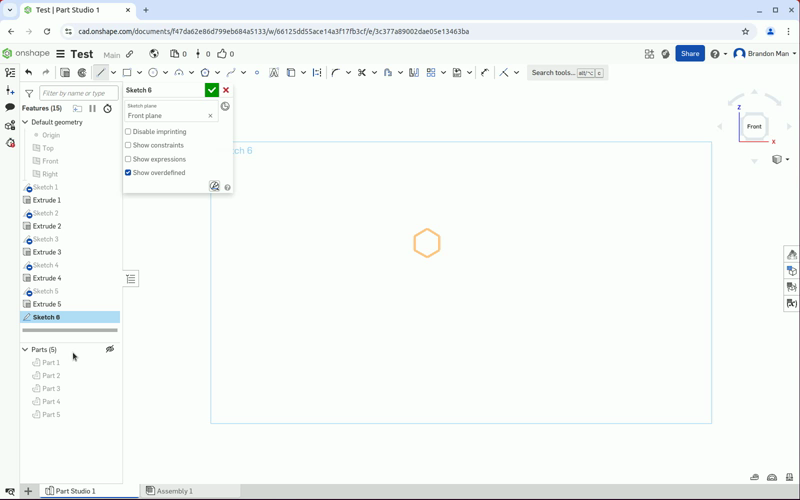
mouse_move(414, 291)
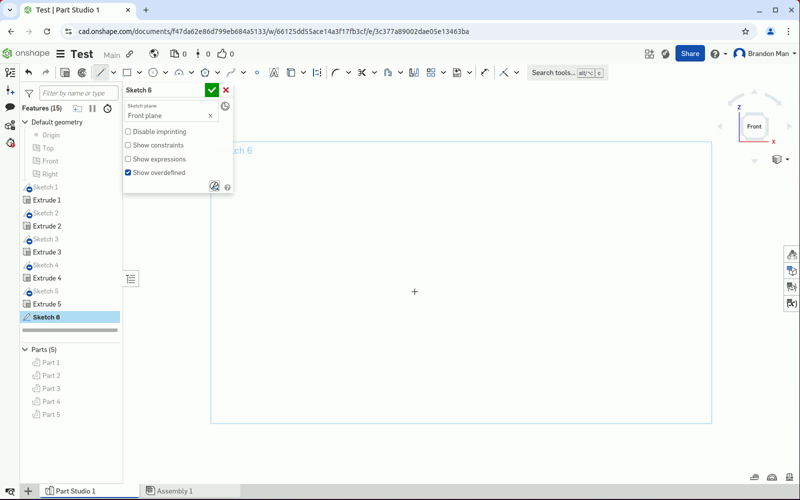
click(414, 291)
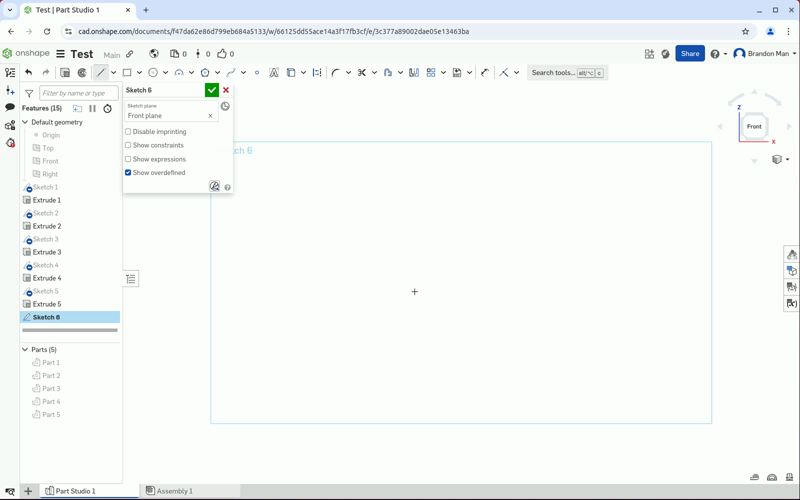
key_up(shift)
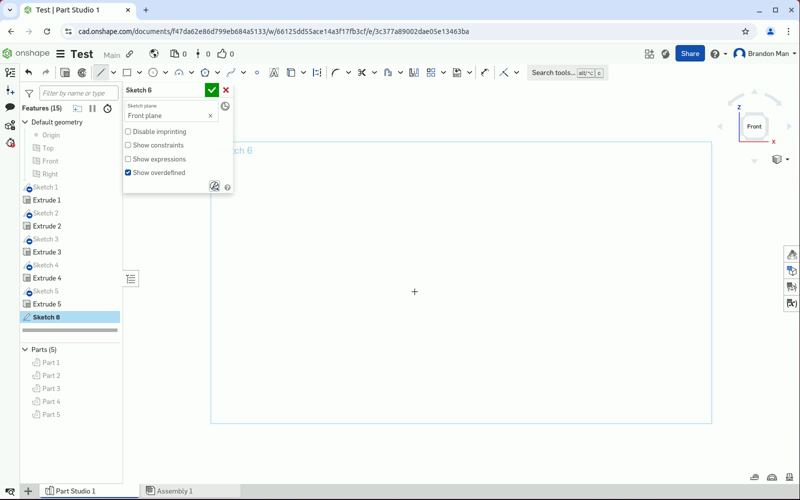
key_down(shift)
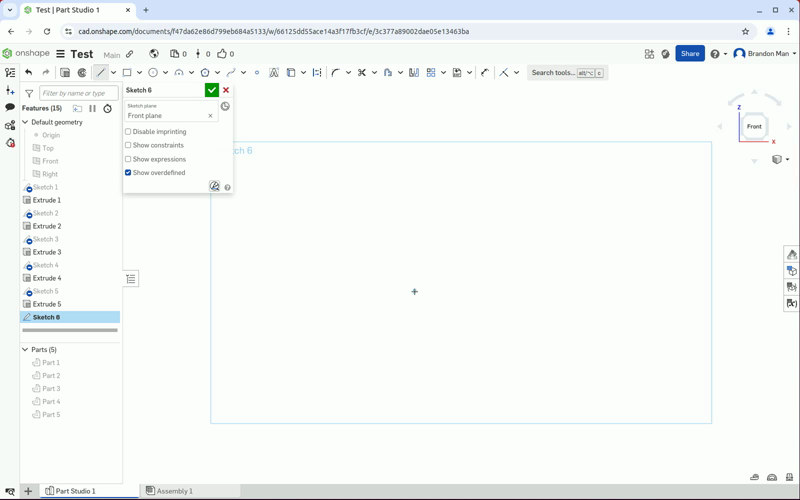
mouse_move(444, 291)
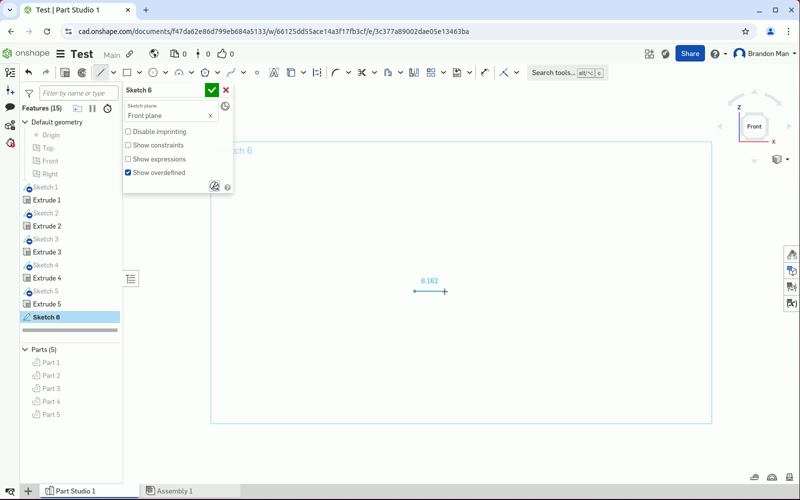
mouse_move(427, 298)
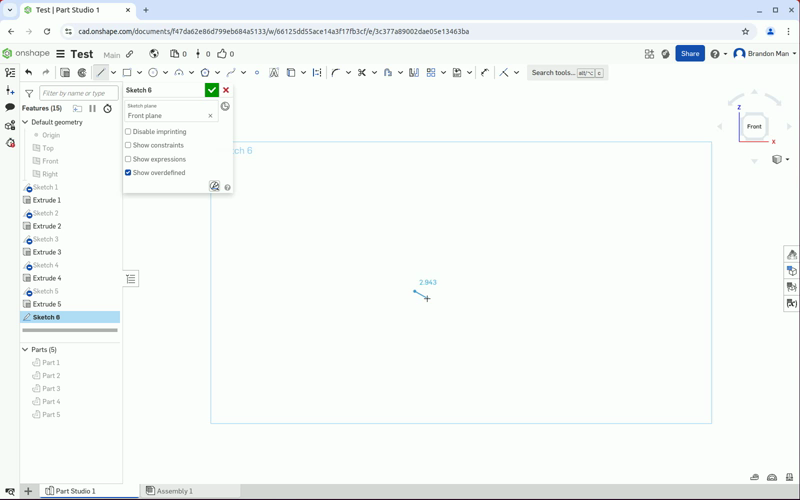
click(427, 298)
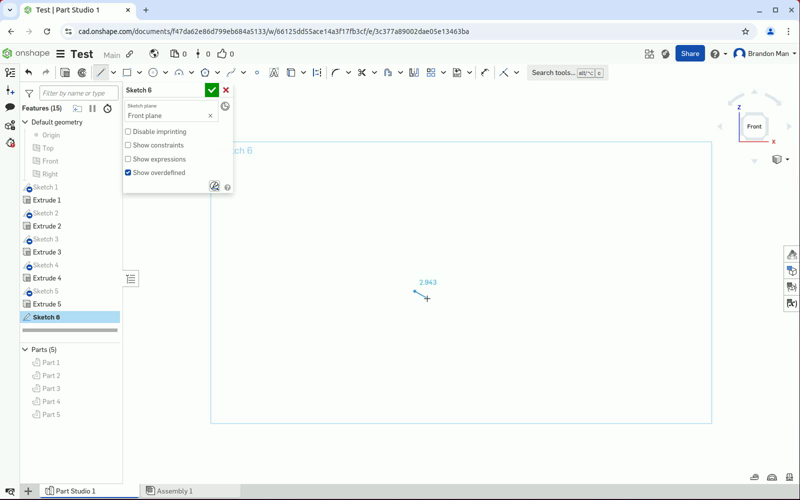
key_up(shift)
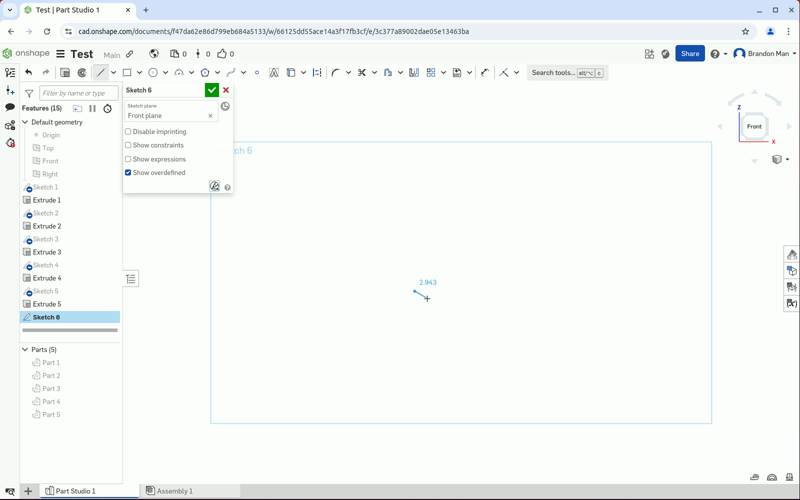
key_down(shift)
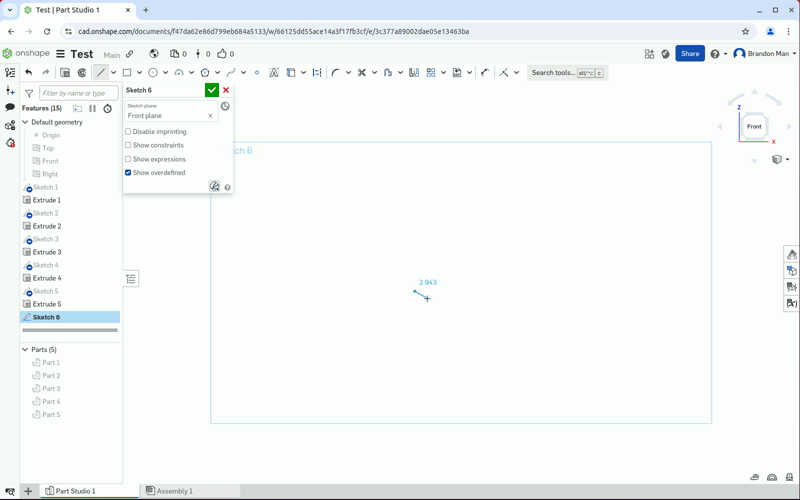
mouse_move(457, 298)
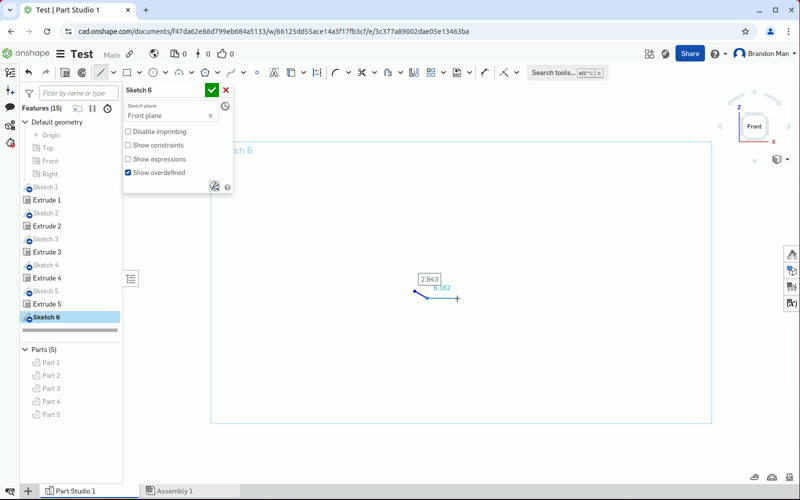
mouse_move(439, 291)
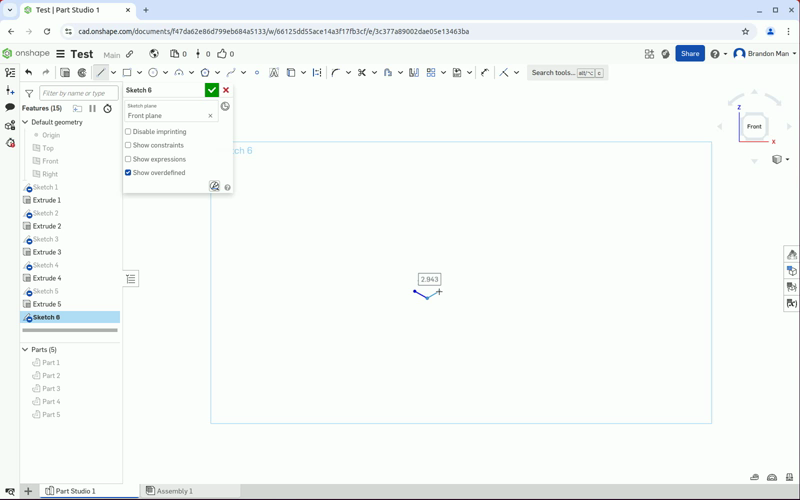
click(439, 291)
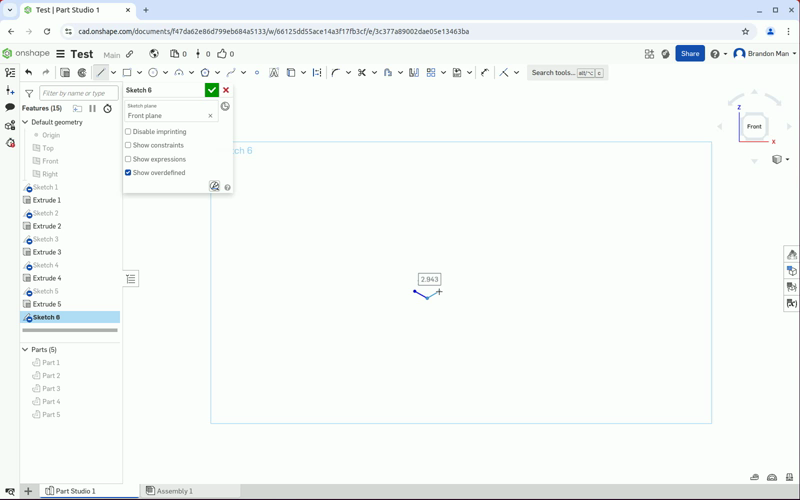
key_up(shift)
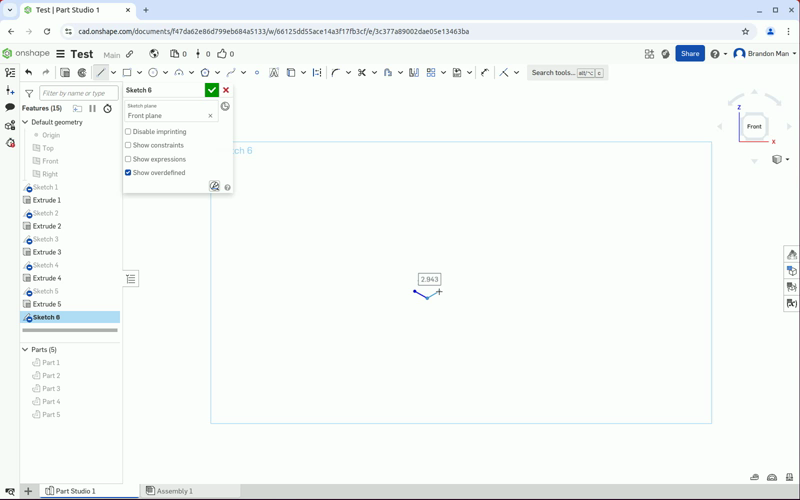
key_down(shift)
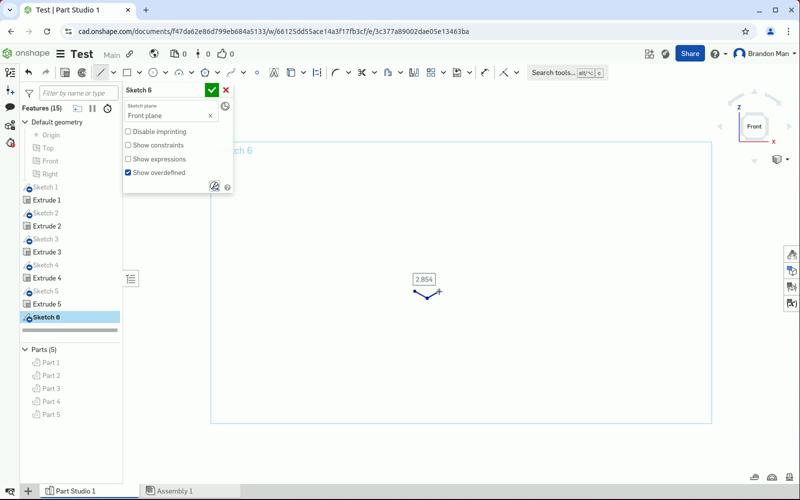
mouse_move(469, 291)
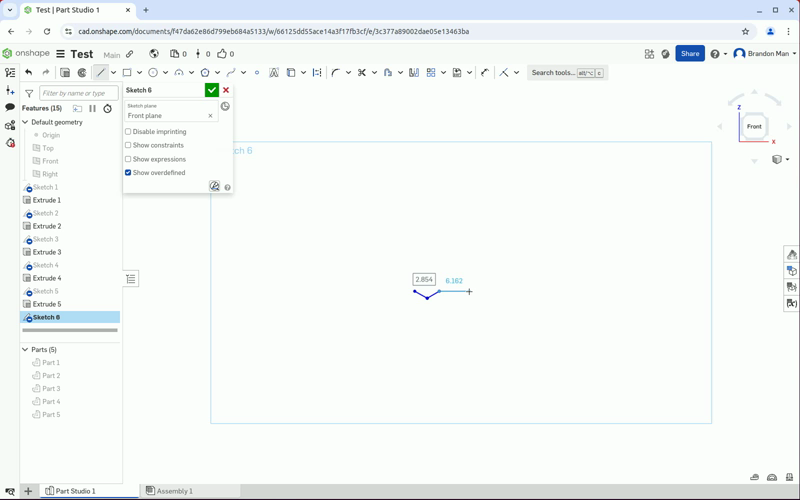
mouse_move(439, 277)
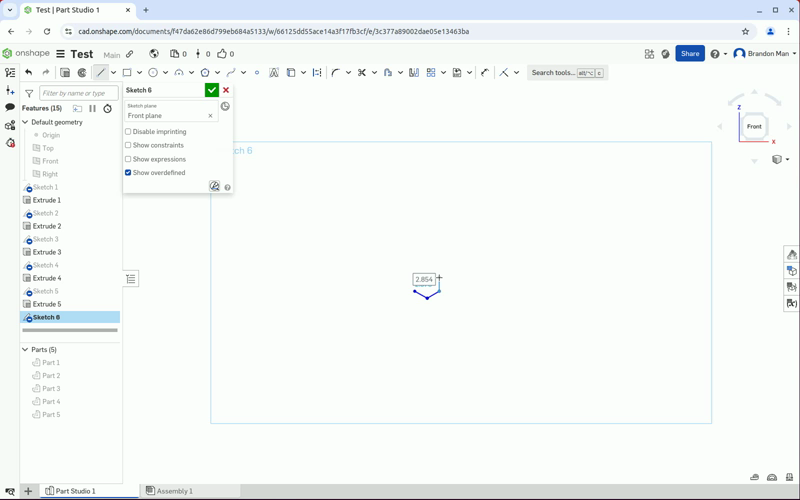
click(439, 277)
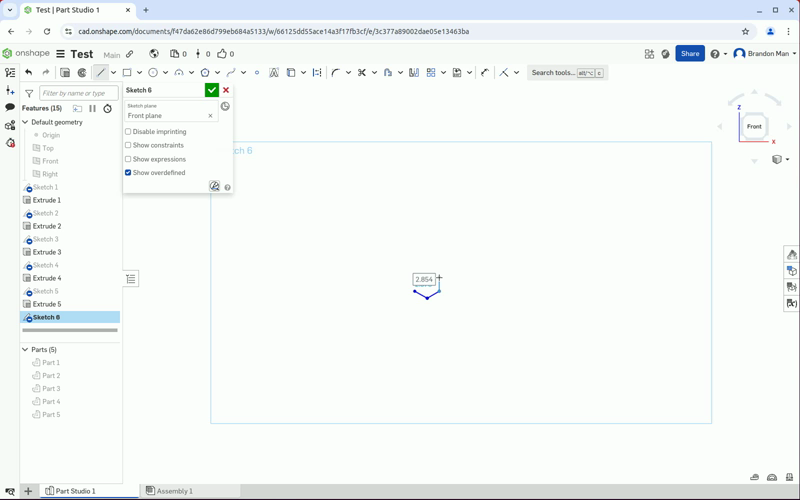
key_up(shift)
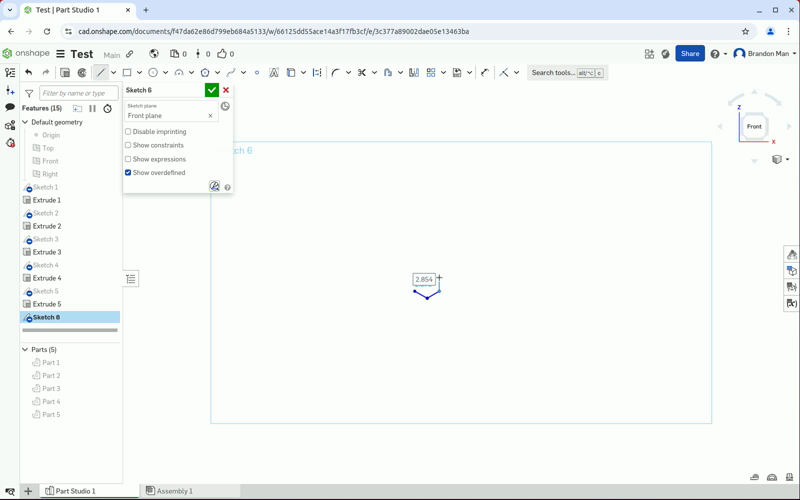
key_down(shift)
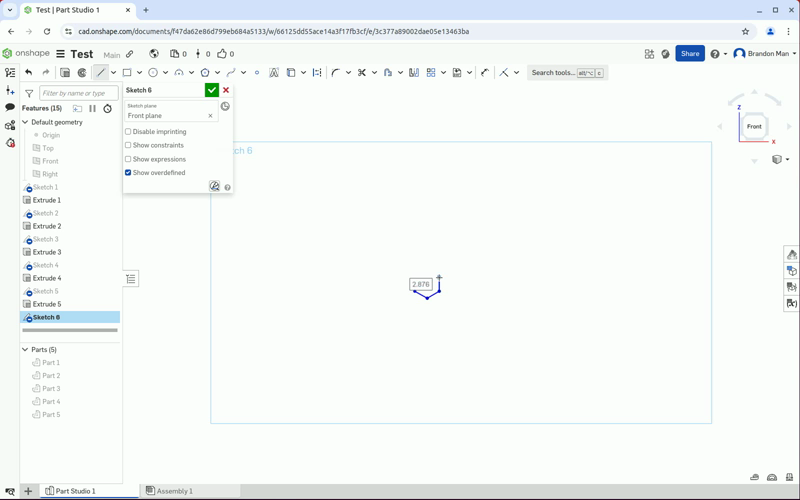
mouse_move(469, 277)
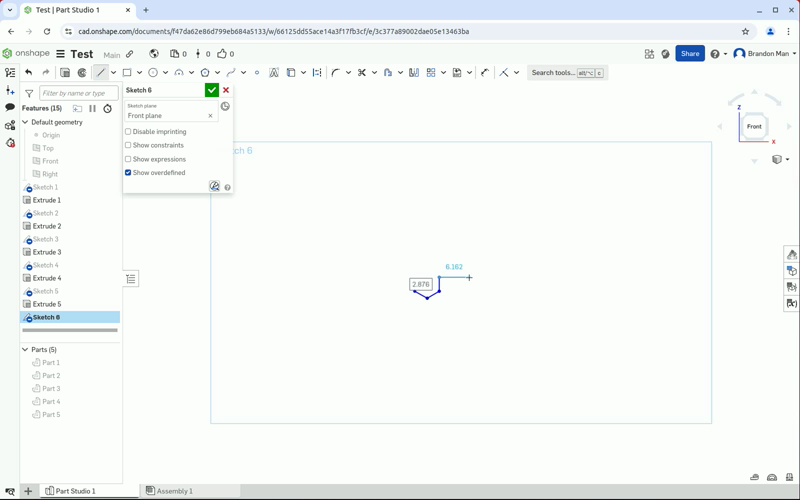
mouse_move(427, 270)
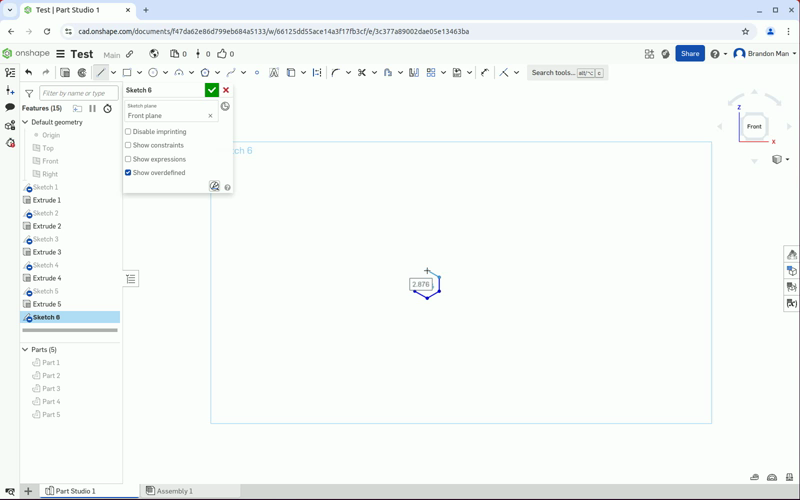
click(427, 270)
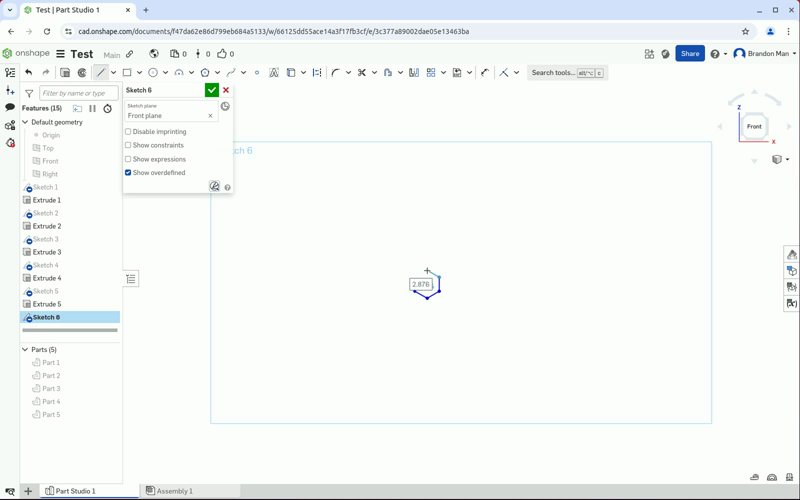
key_up(shift)
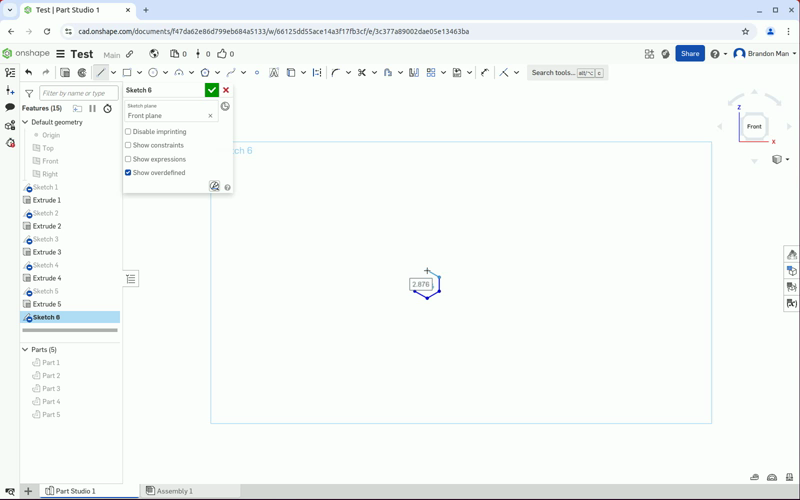
key_down(shift)
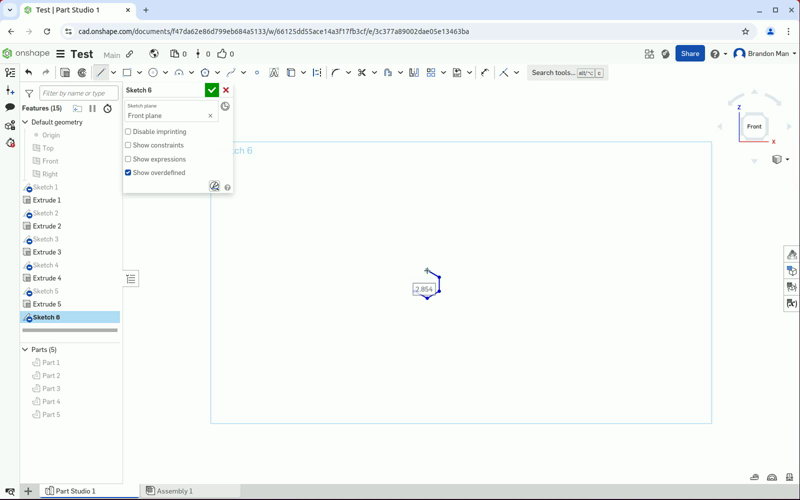
mouse_move(457, 270)
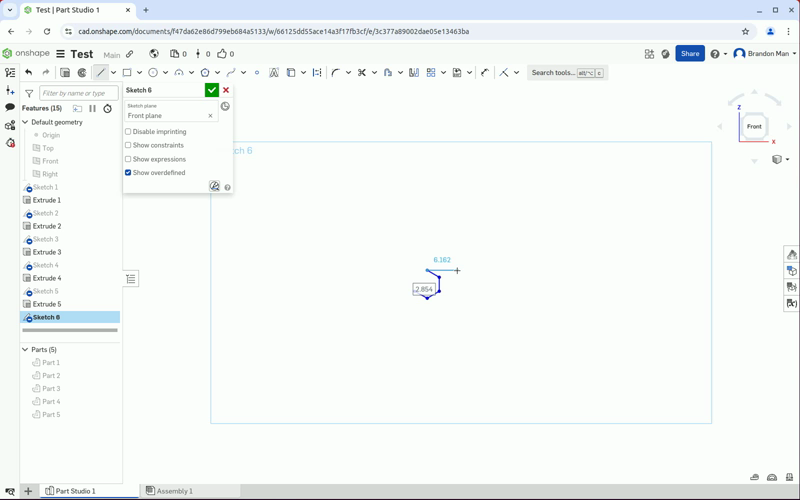
mouse_move(414, 277)
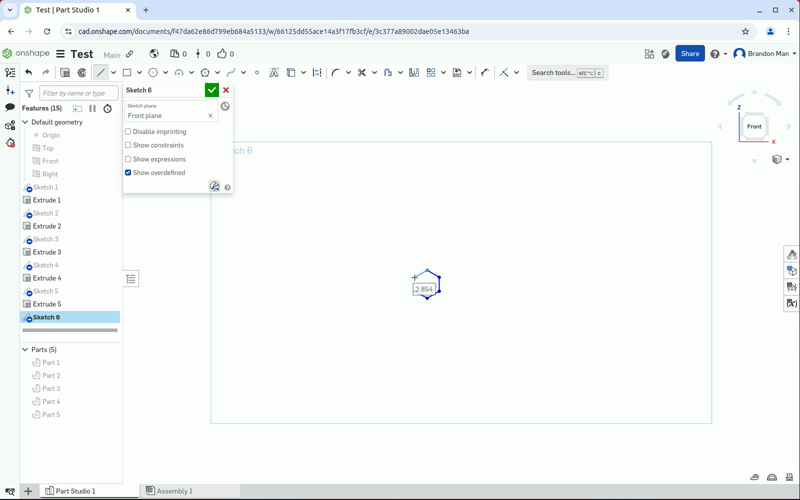
click(414, 277)
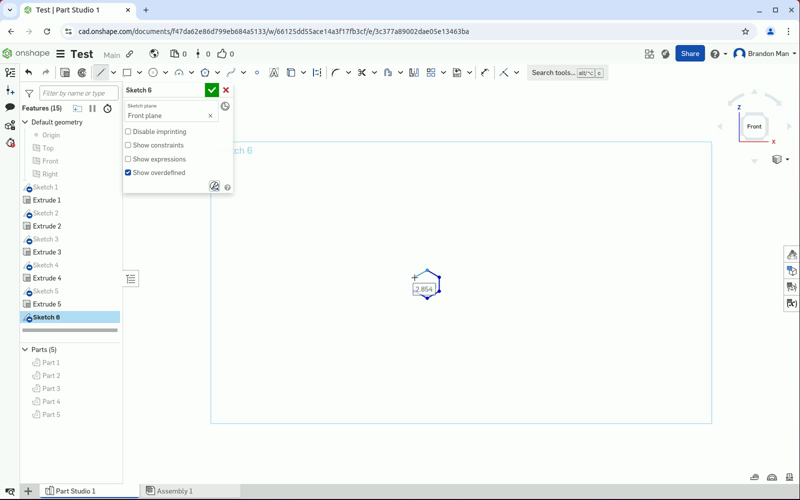
key_up(shift)
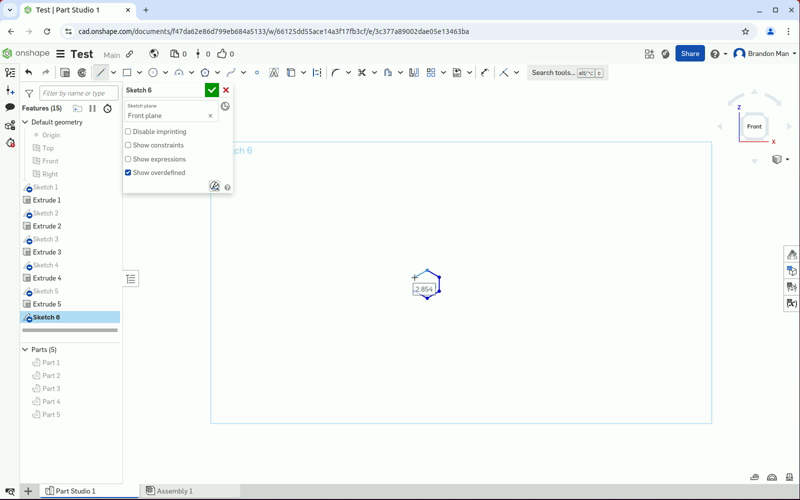
mouse_move(444, 277)
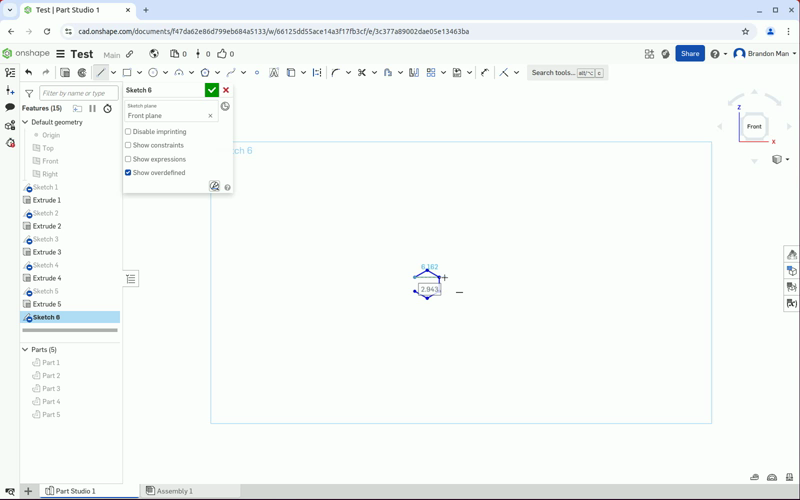
key_down(shift)
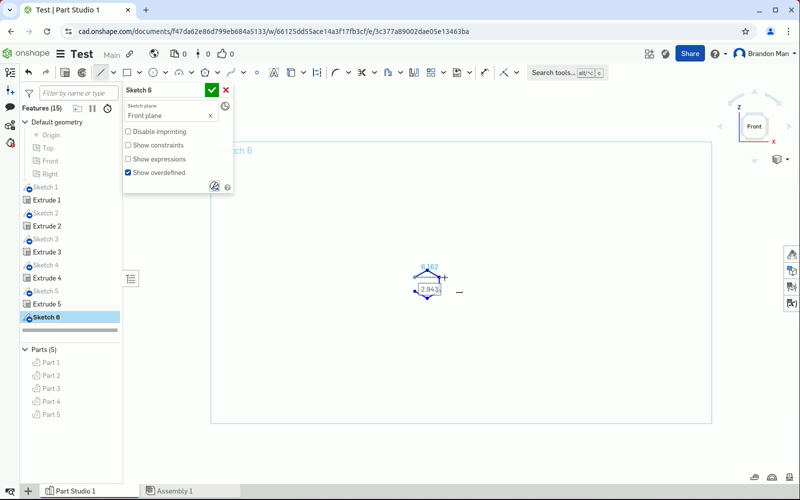
mouse_move(414, 291)
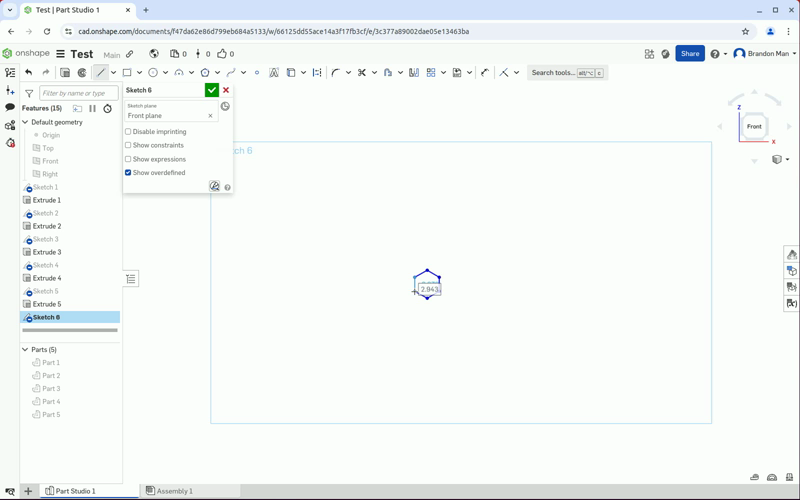
key_up(shift)
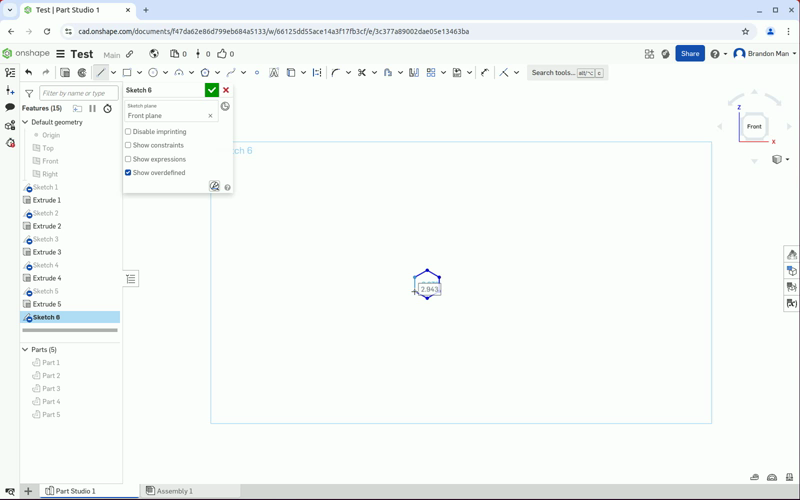
click(414, 291)
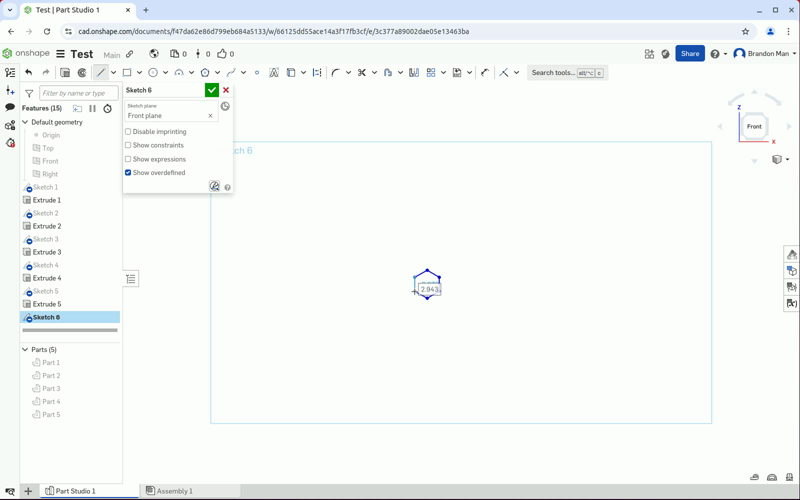
key(esc)
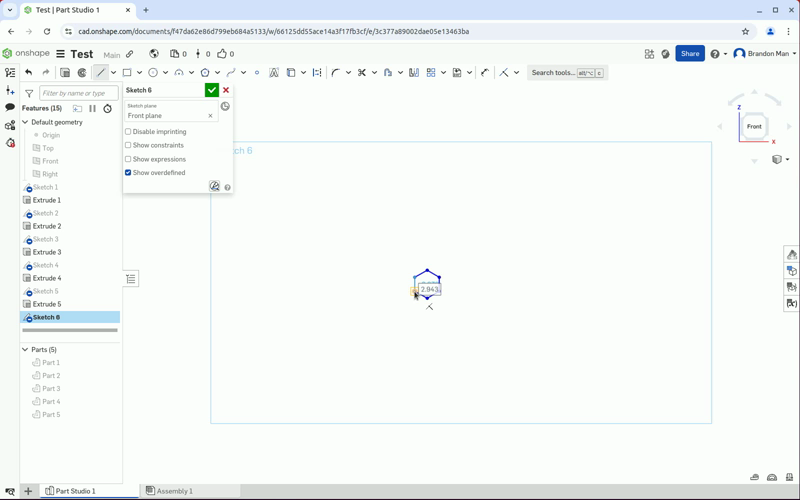
mouse_move(421, 282)
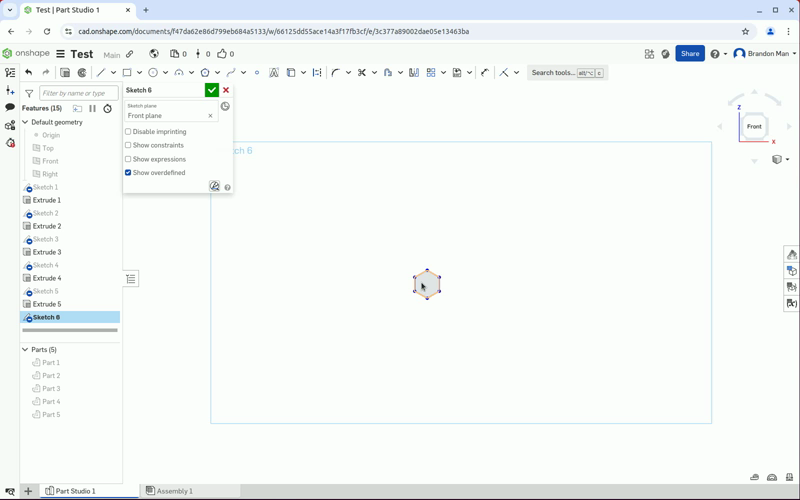
scroll(6)
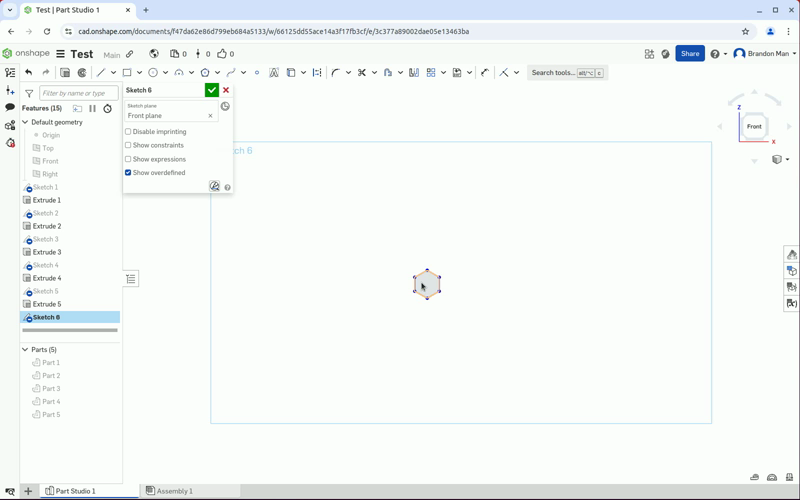
scroll(6)
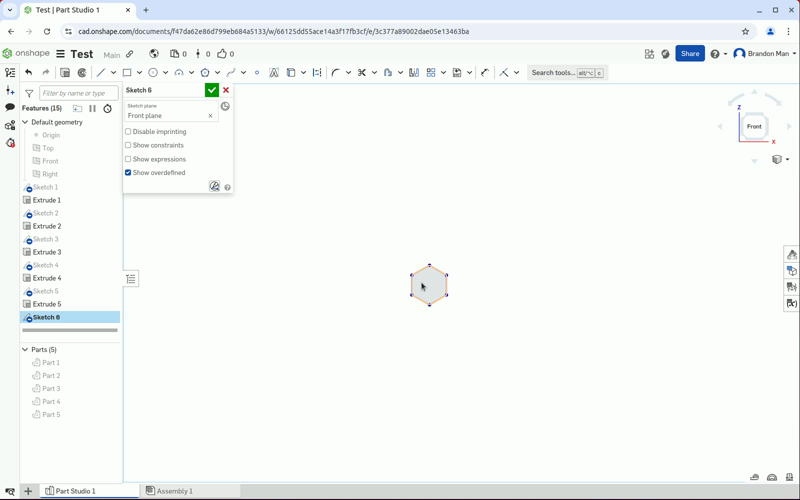
scroll(6)
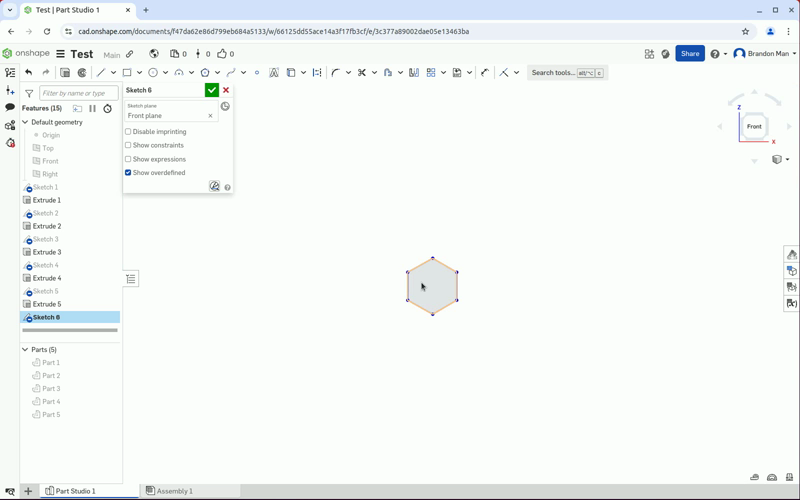
scroll(6)
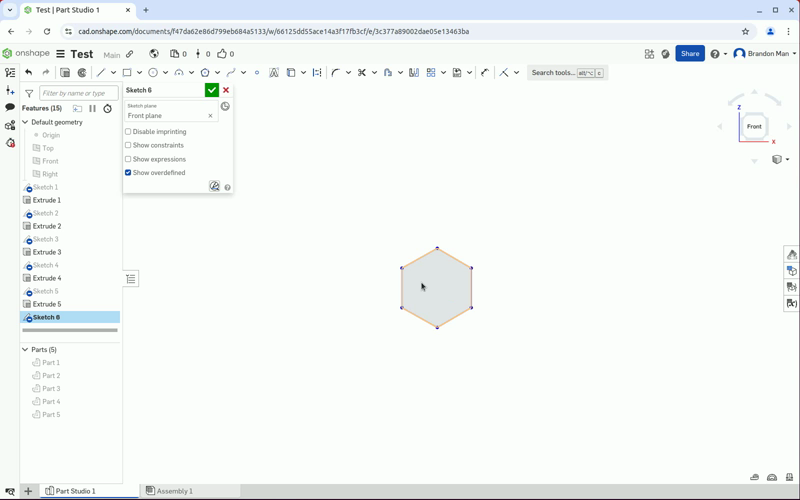
scroll(6)
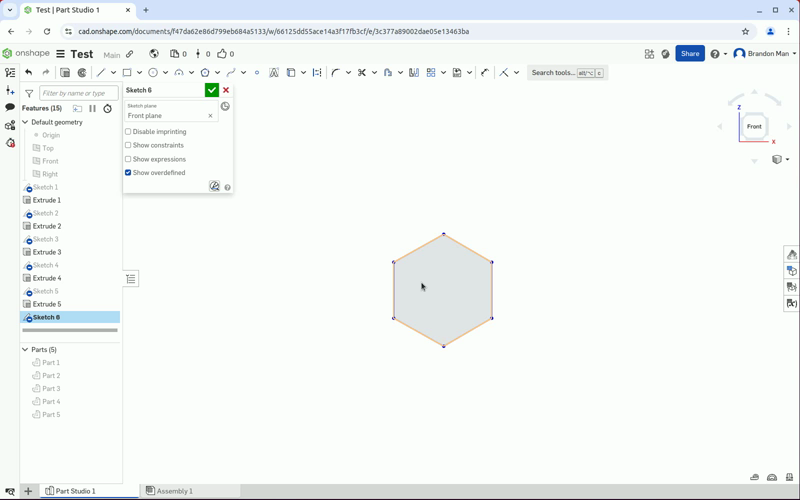
scroll(6)
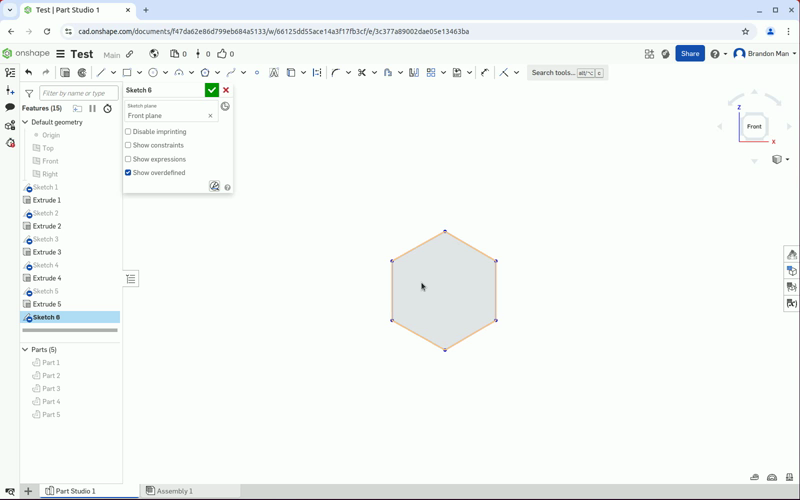
scroll(6)
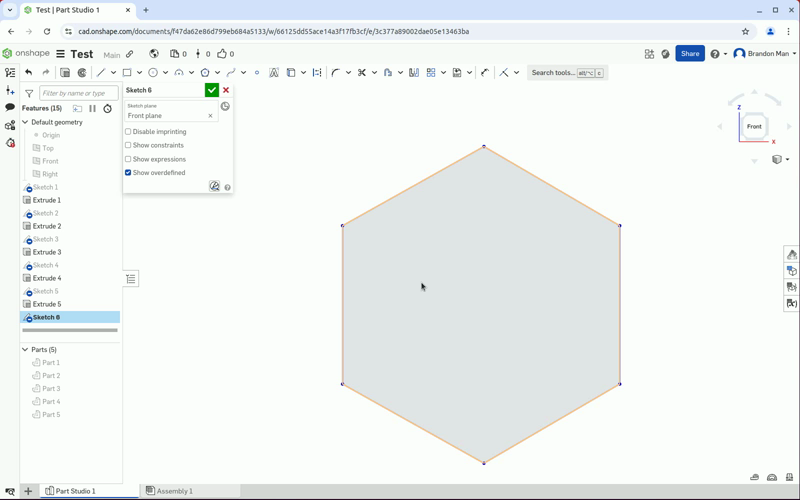
click(421, 282)
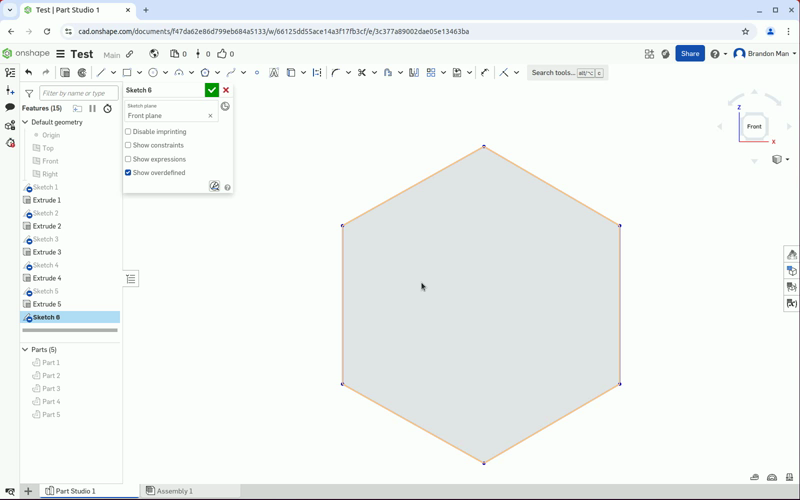
scroll(-6)
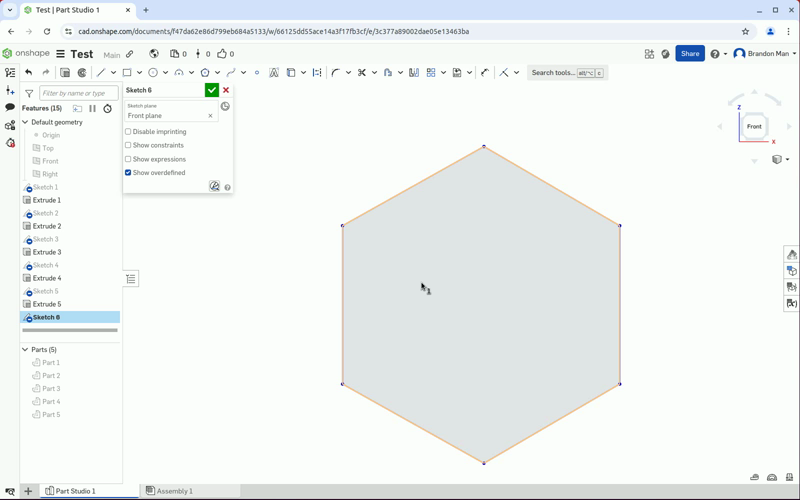
scroll(-6)
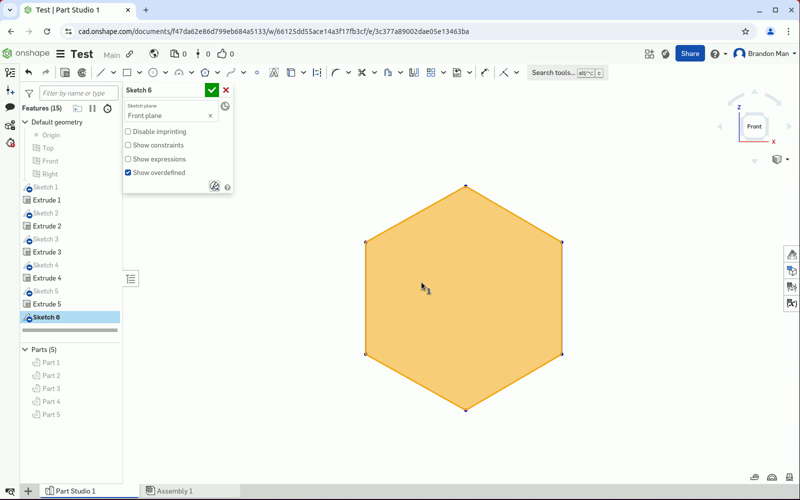
scroll(-6)
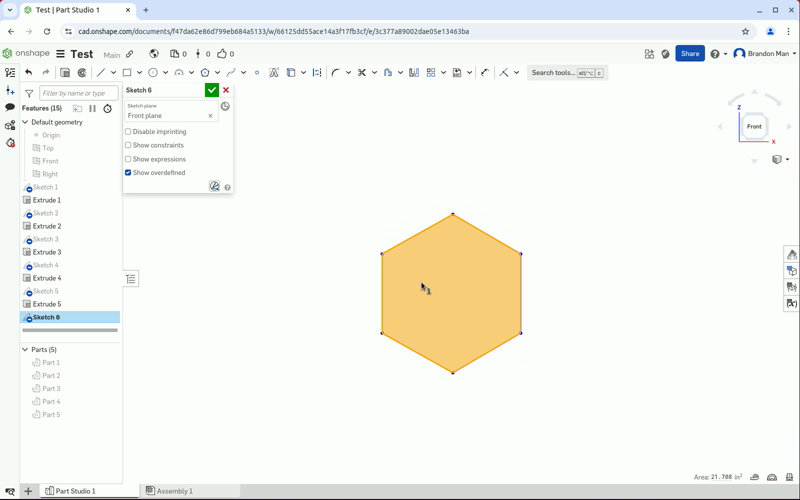
scroll(-6)
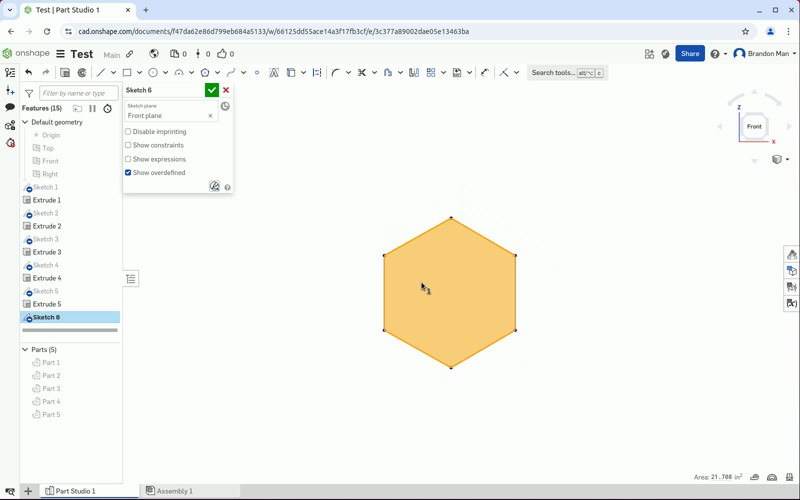
scroll(-6)
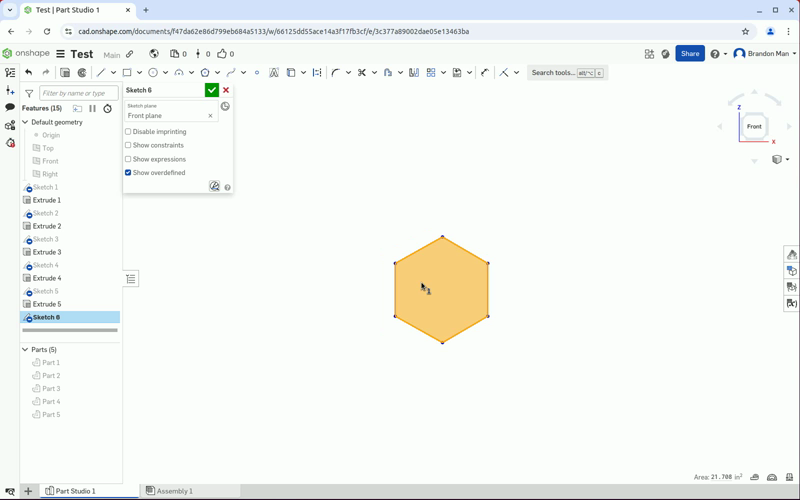
scroll(-6)
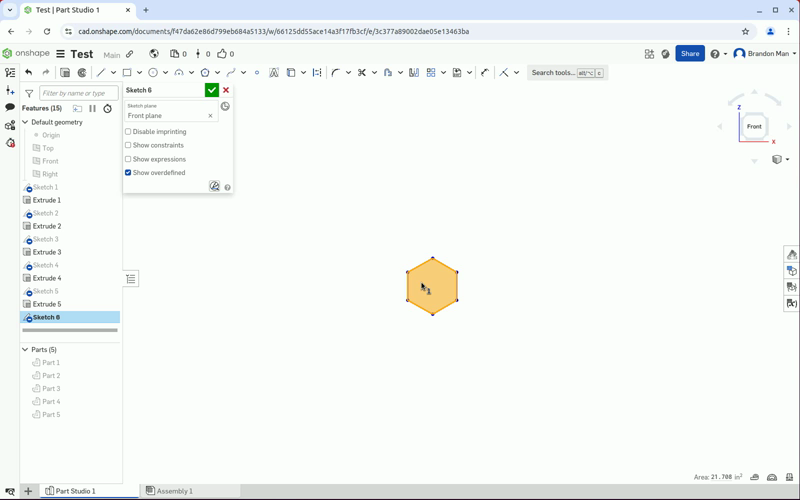
scroll(-6)
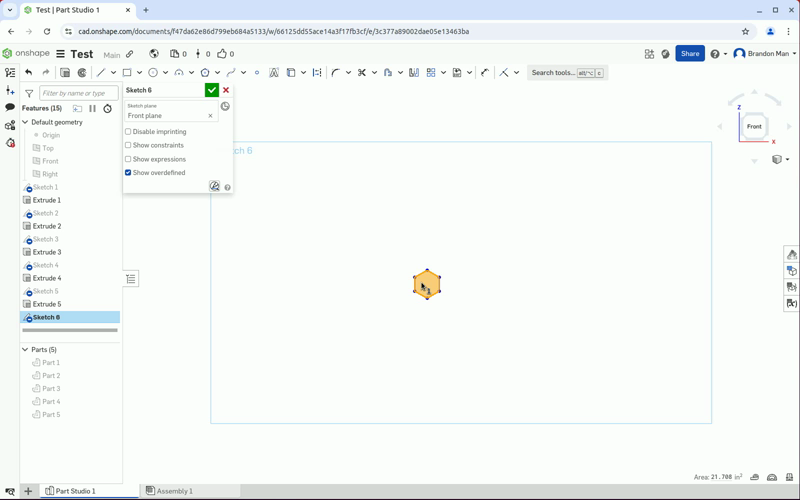
mouse_move(73, 352)
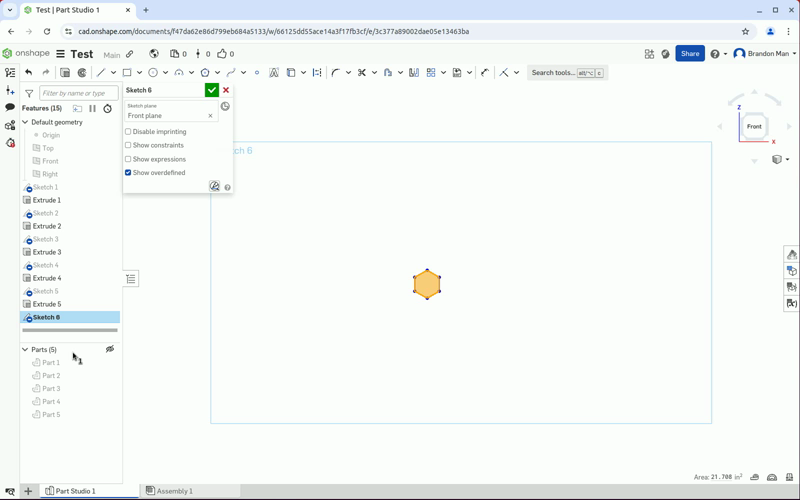
key(shift+y)
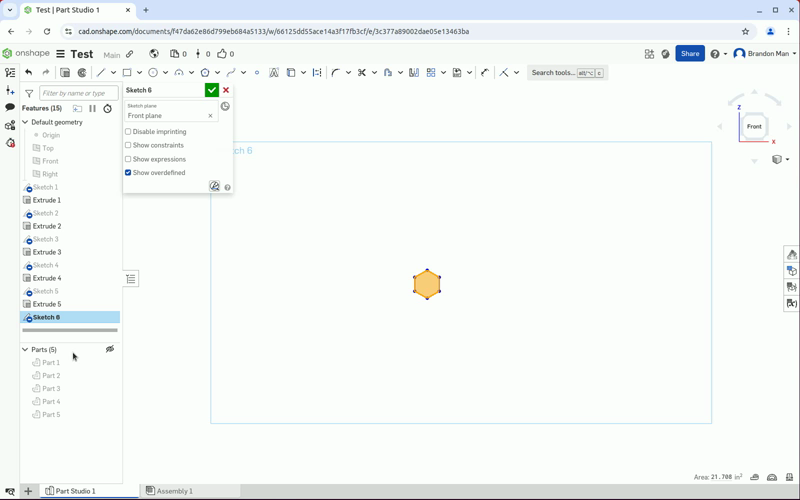
key(shift+e)
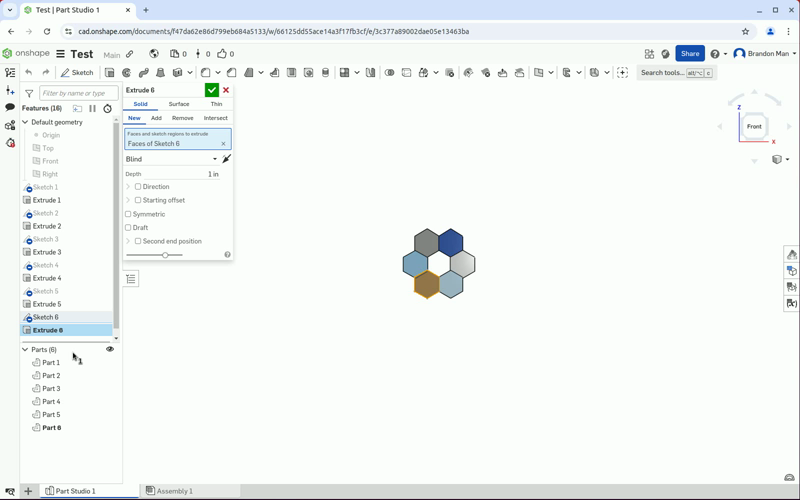
mouse_move(143, 106)
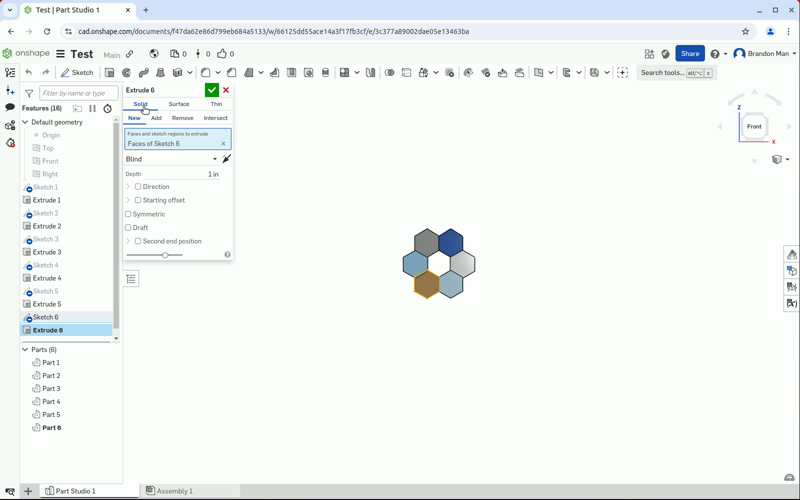
click(143, 106)
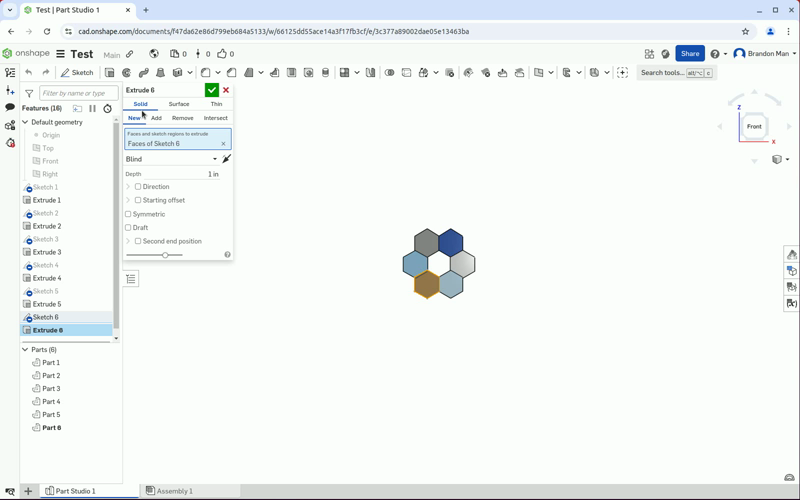
mouse_move(137, 120)
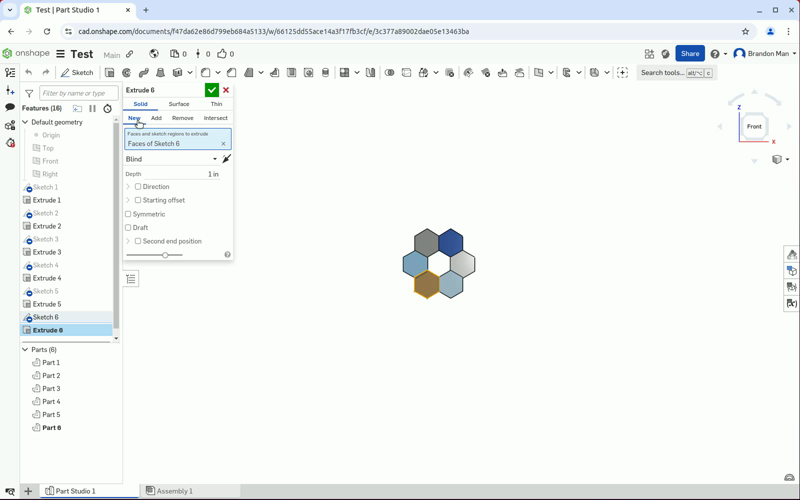
click(137, 120)
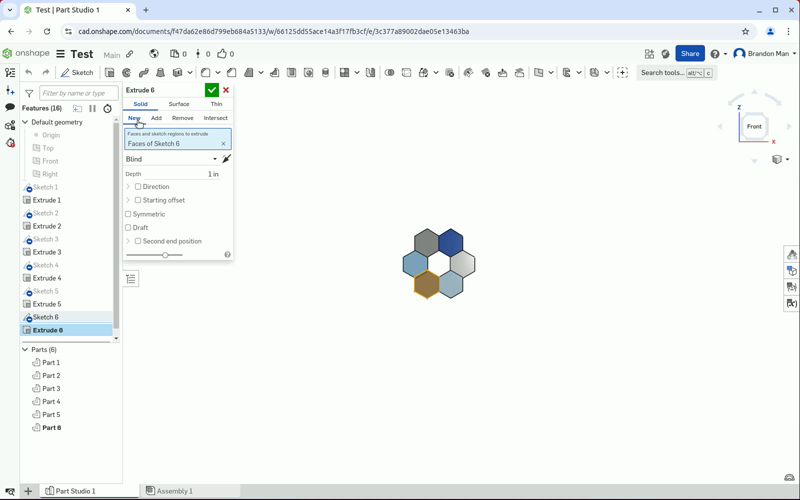
key(tab, 4)
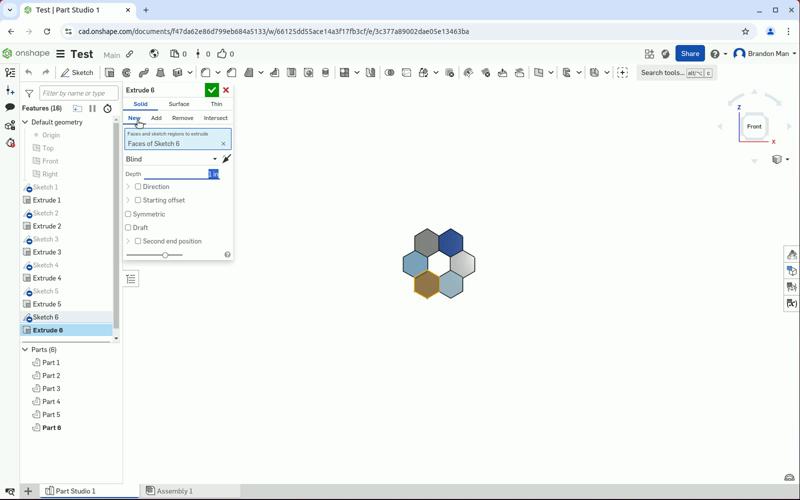
text(19.738)
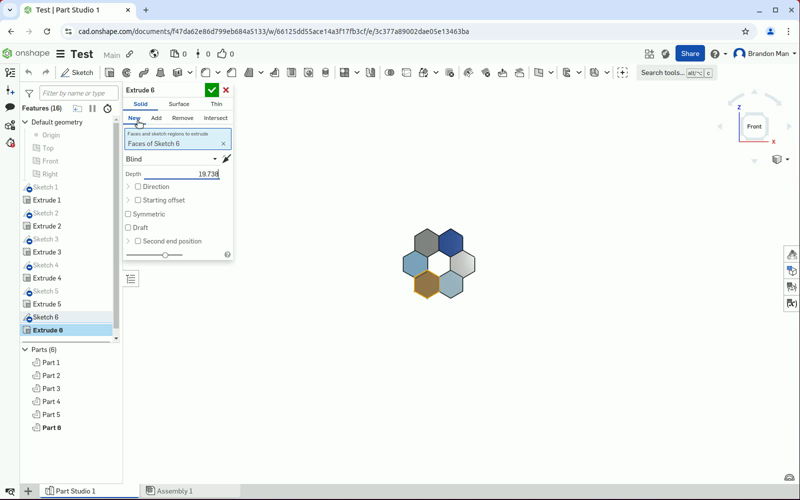
key(enter)
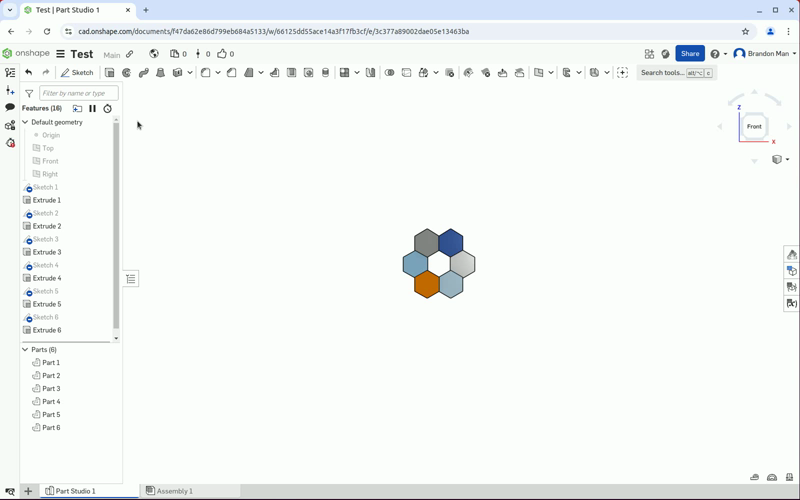
key(shift+h)
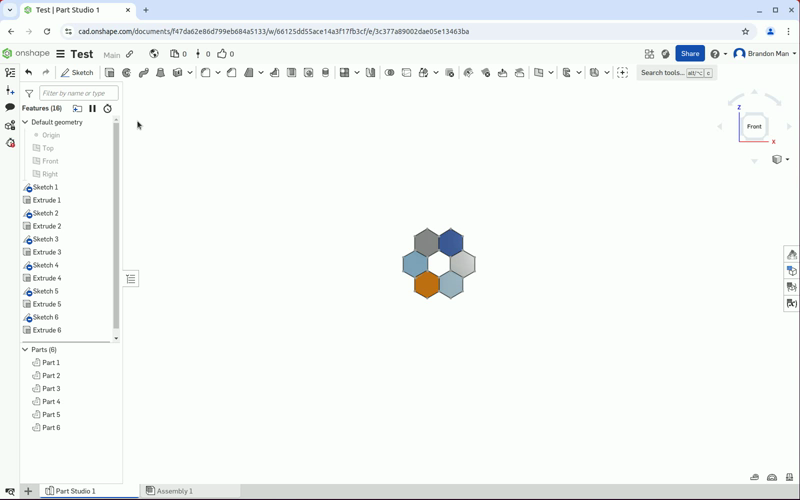
key(shift+h)
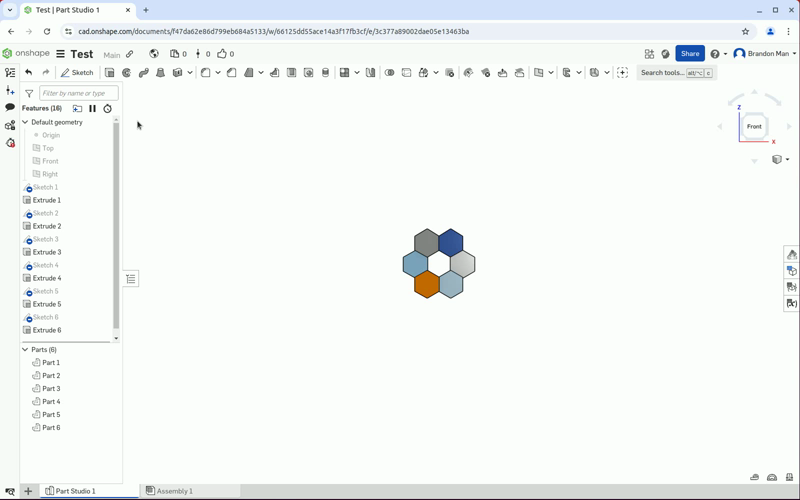
mouse_move(69, 189)
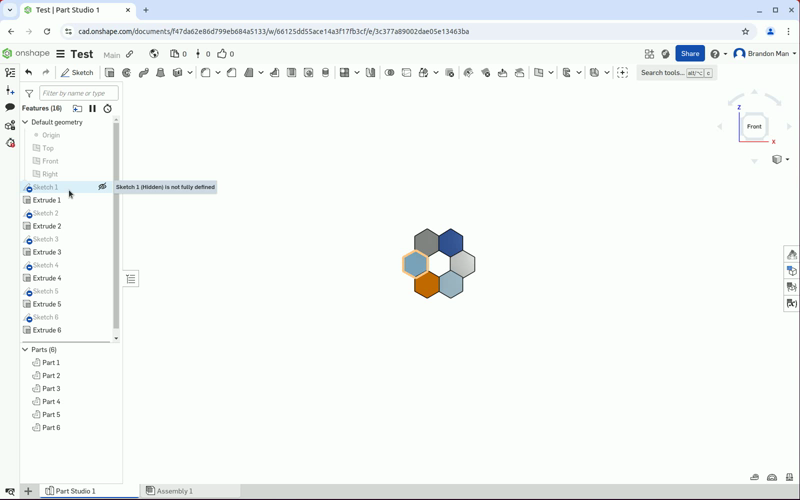
click(69, 189)
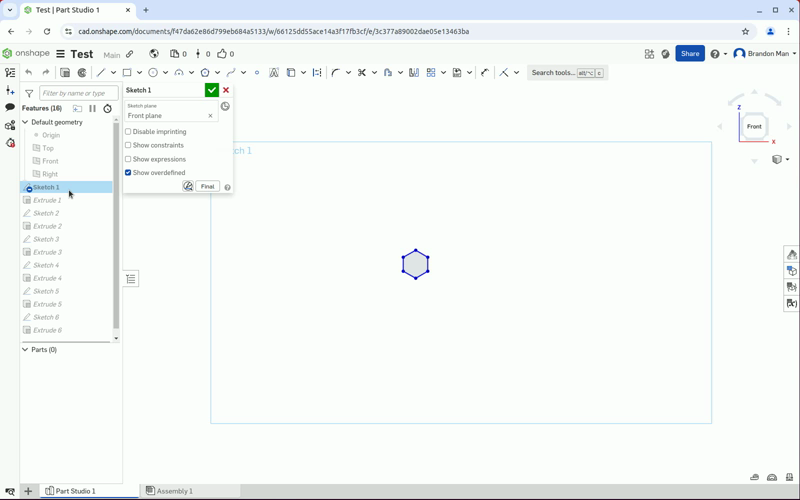
mouse_move(229, 92)
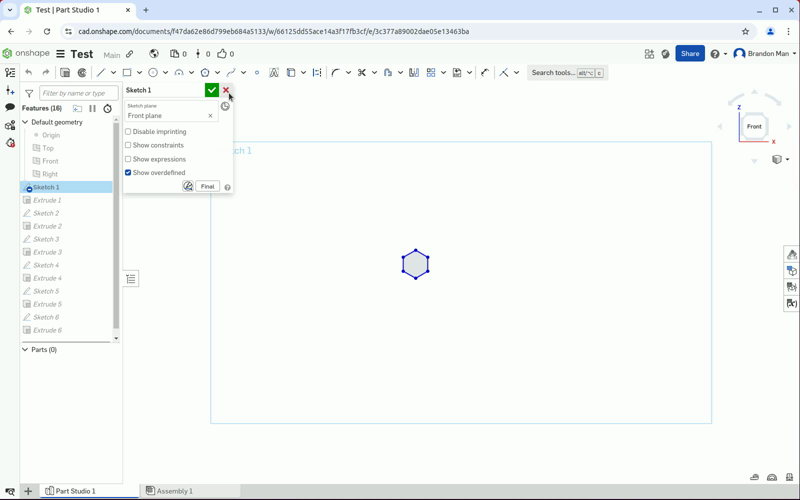
click(229, 92)
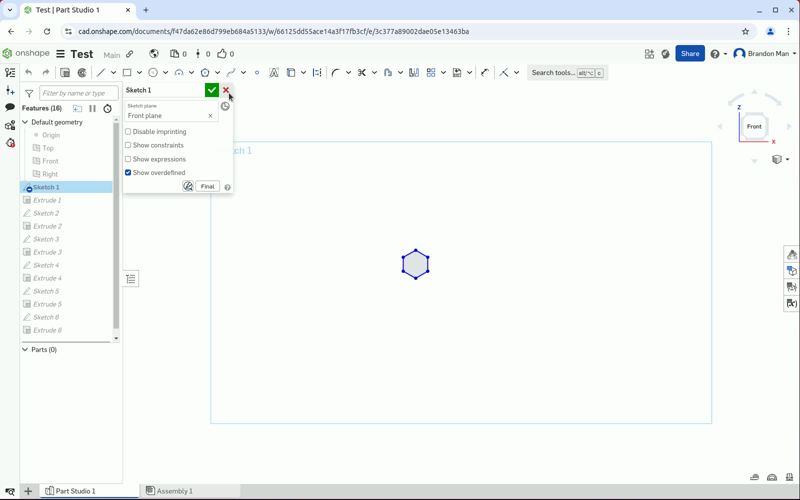
key(shift+s)
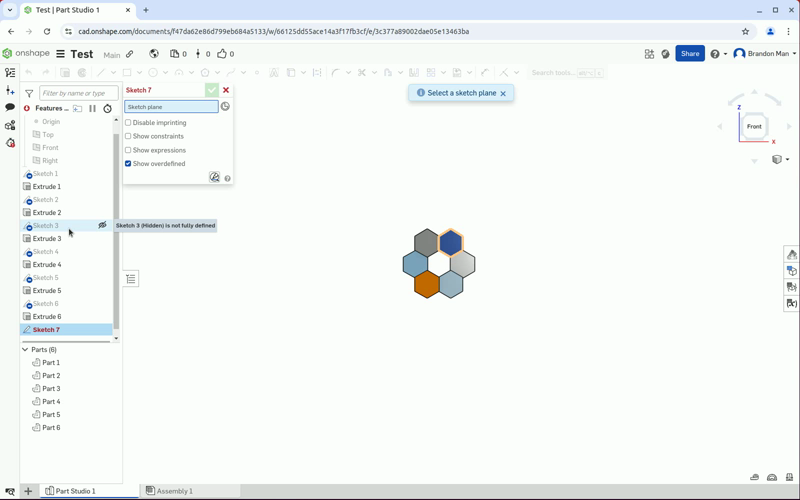
scroll(3)
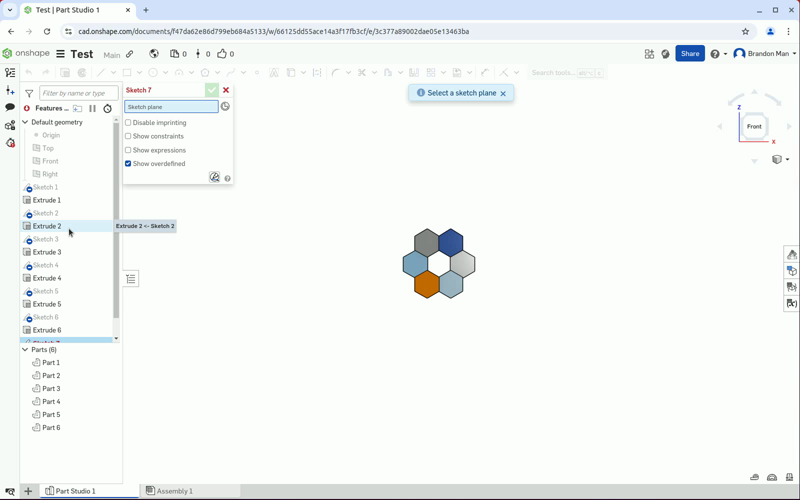
mouse_move(69, 163)
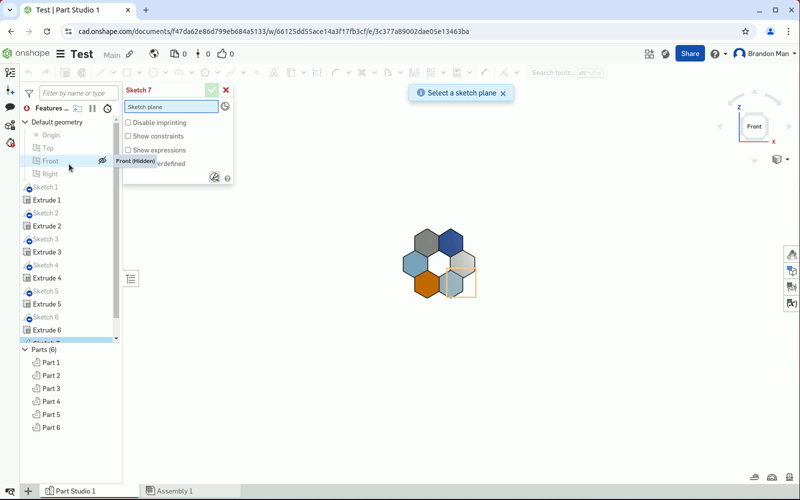
click(69, 163)
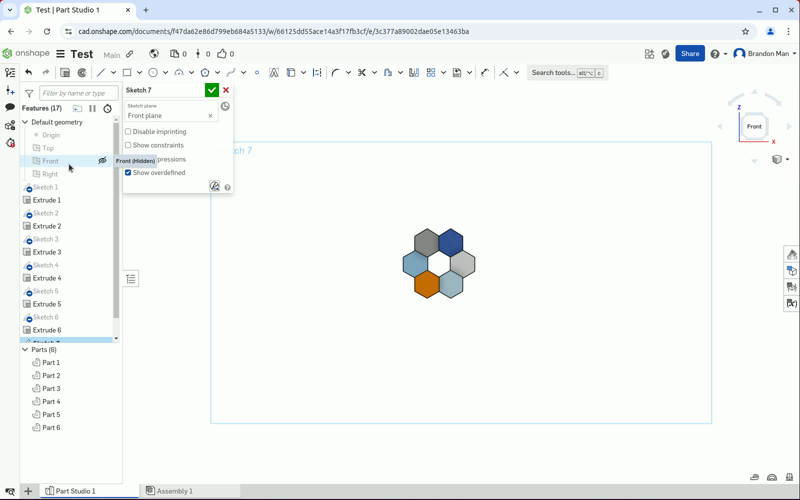
mouse_move(73, 352)
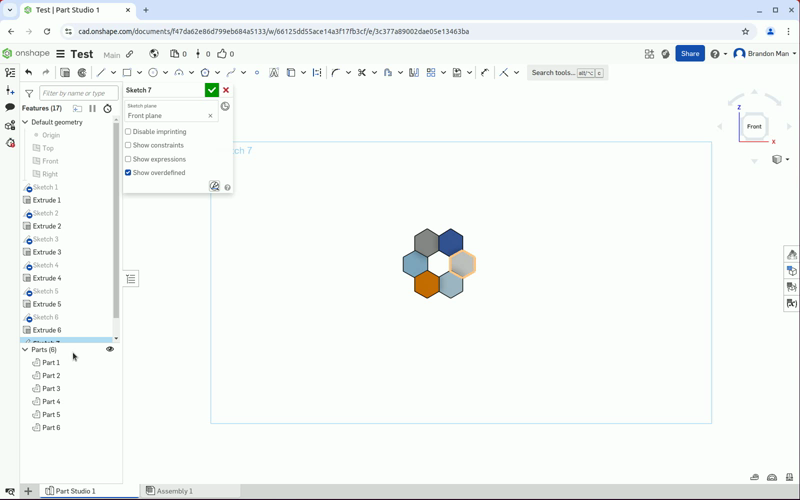
key(y)
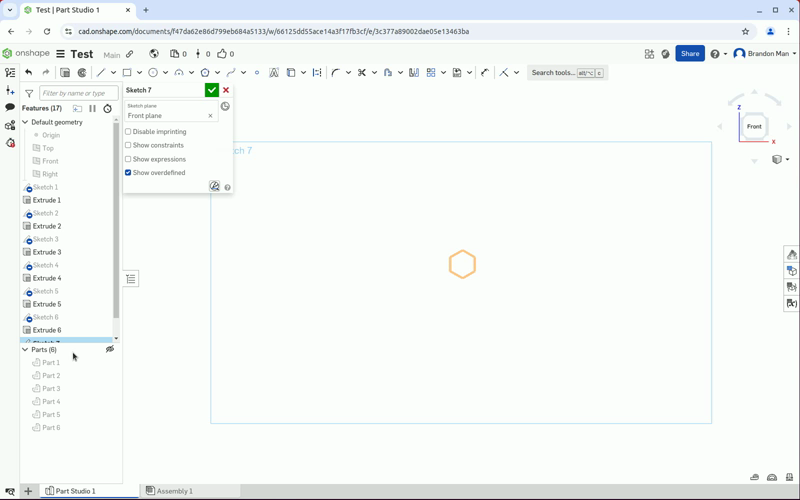
key(l)
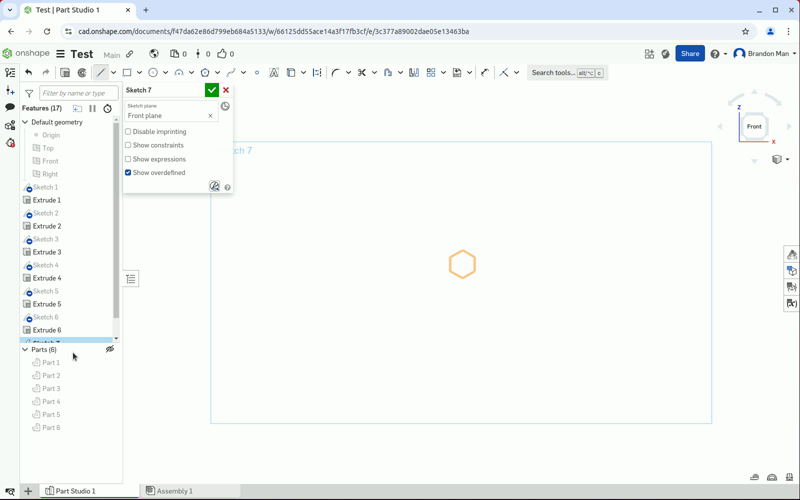
key_down(shift)
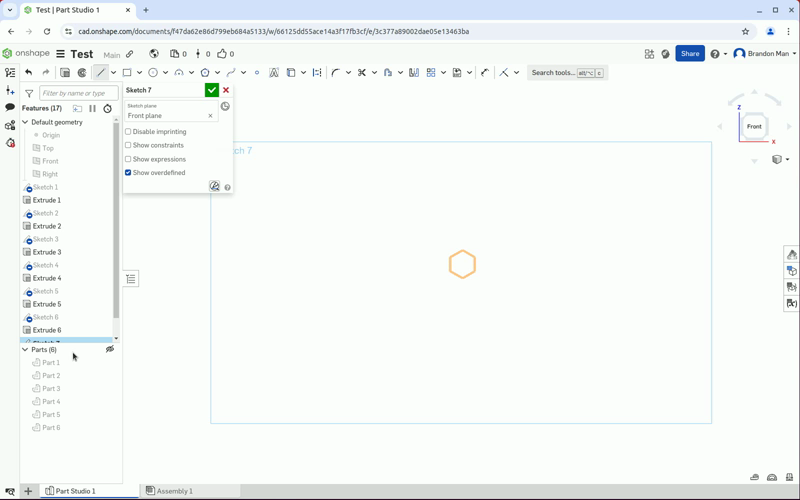
mouse_move(426, 271)
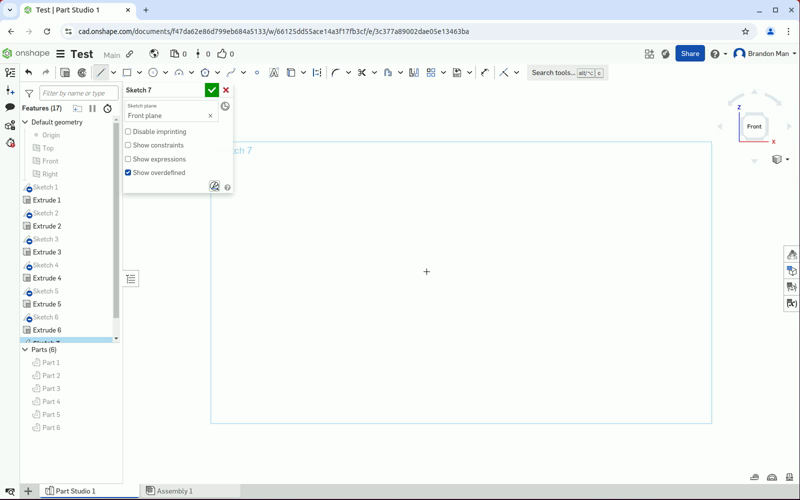
click(426, 271)
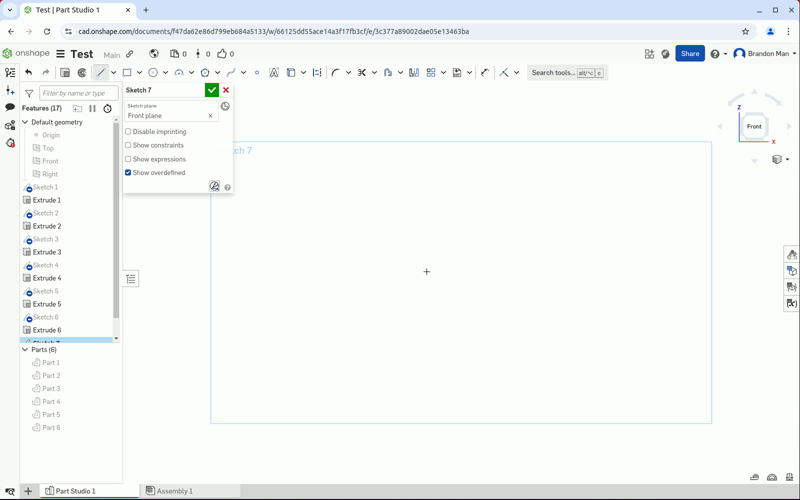
key_up(shift)
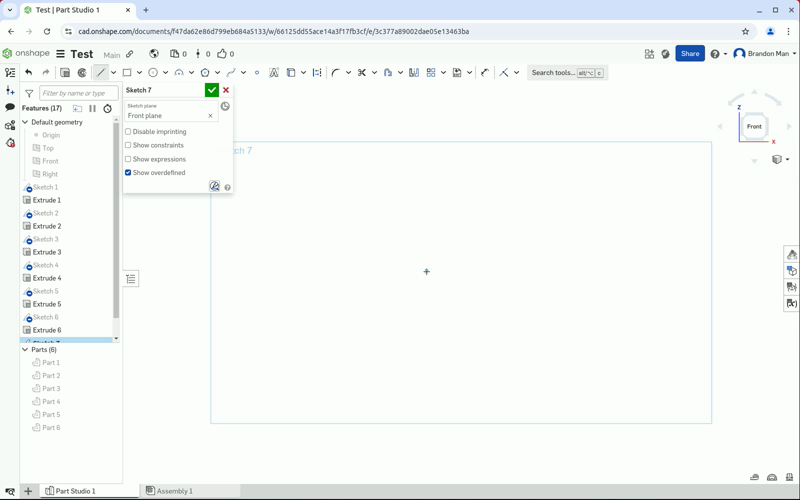
key_down(shift)
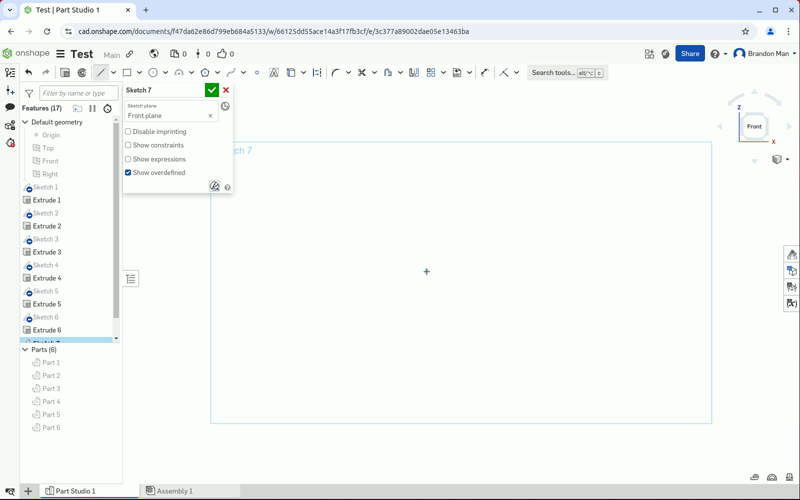
mouse_move(456, 271)
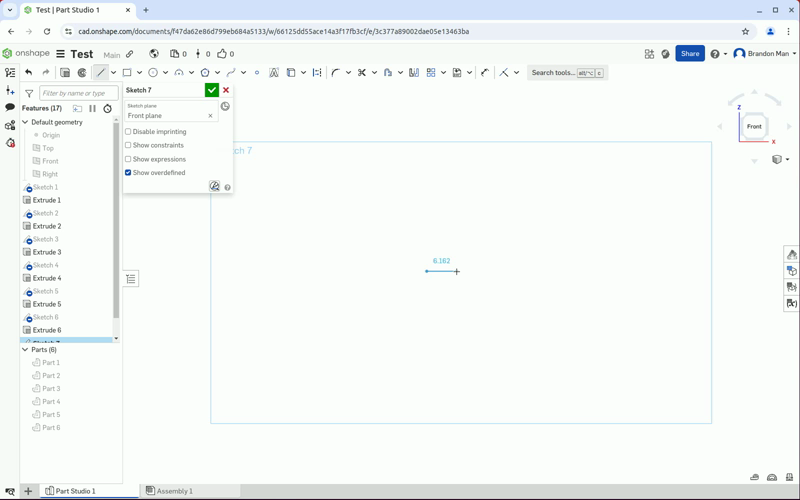
mouse_move(439, 278)
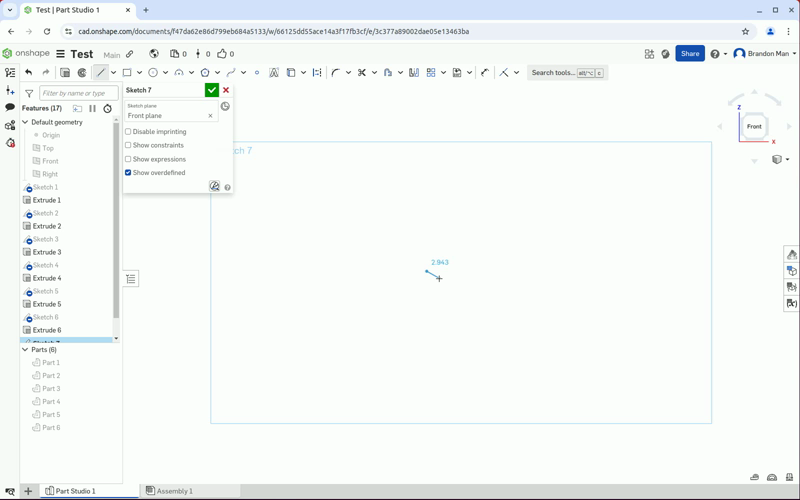
click(439, 278)
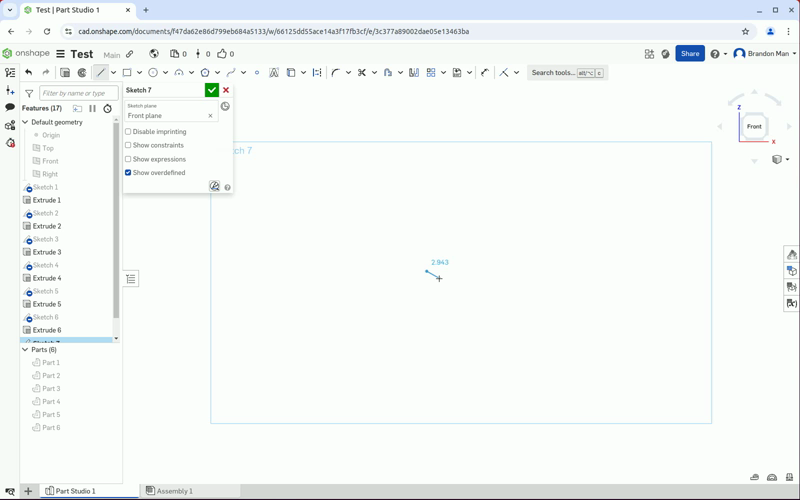
key_up(shift)
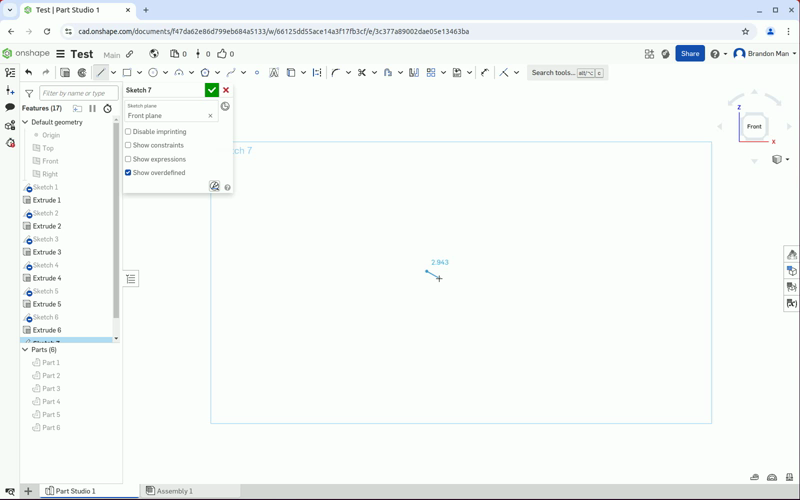
key_down(shift)
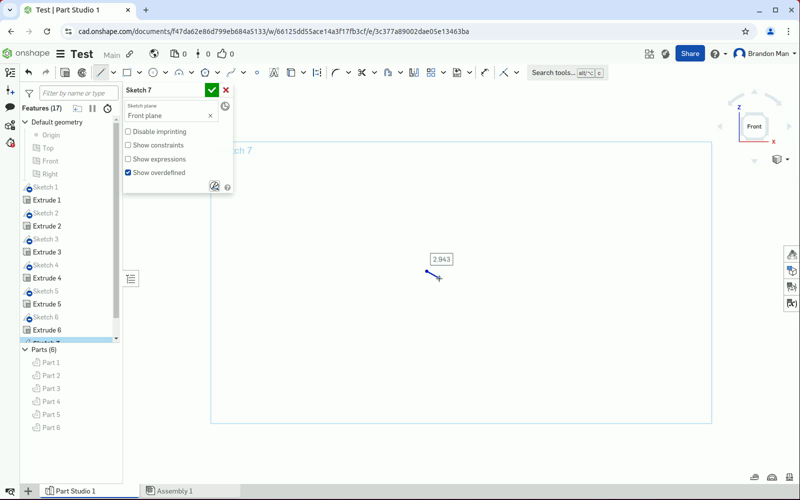
mouse_move(469, 278)
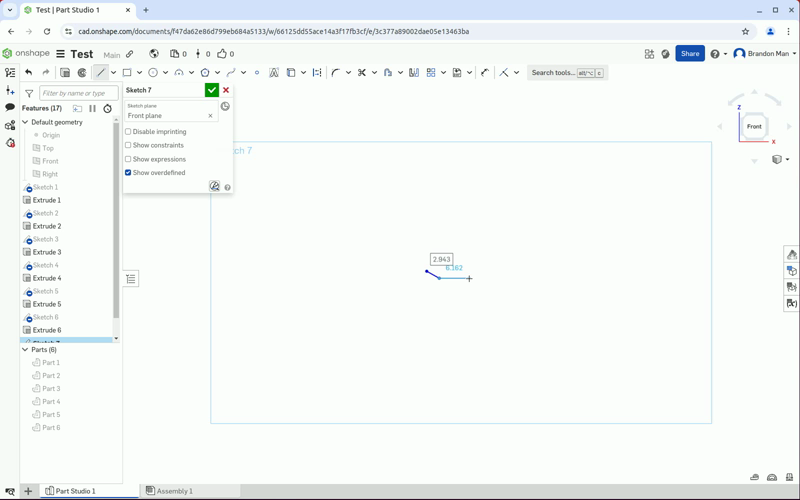
mouse_move(451, 271)
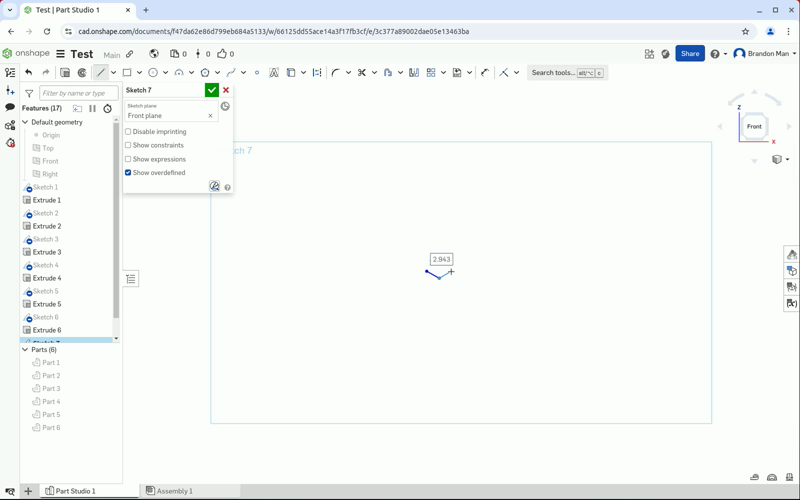
click(451, 271)
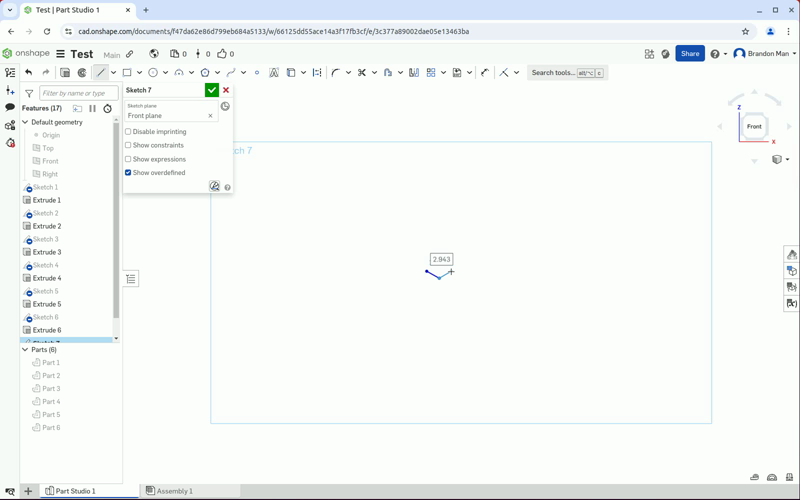
key_up(shift)
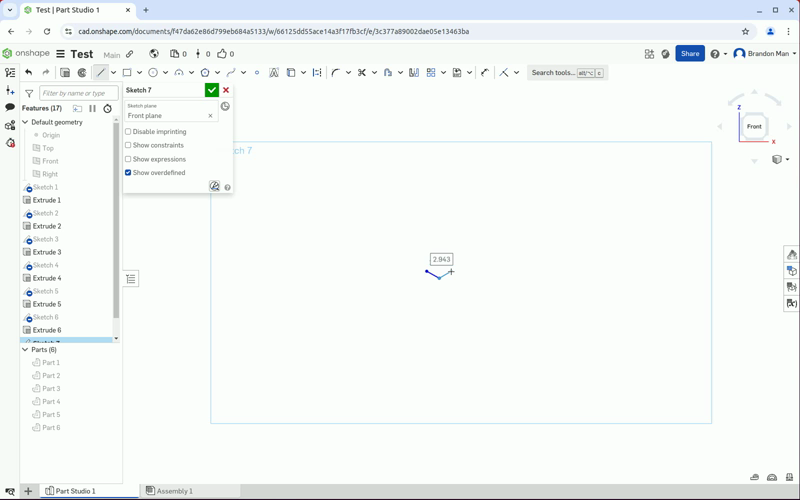
key_down(shift)
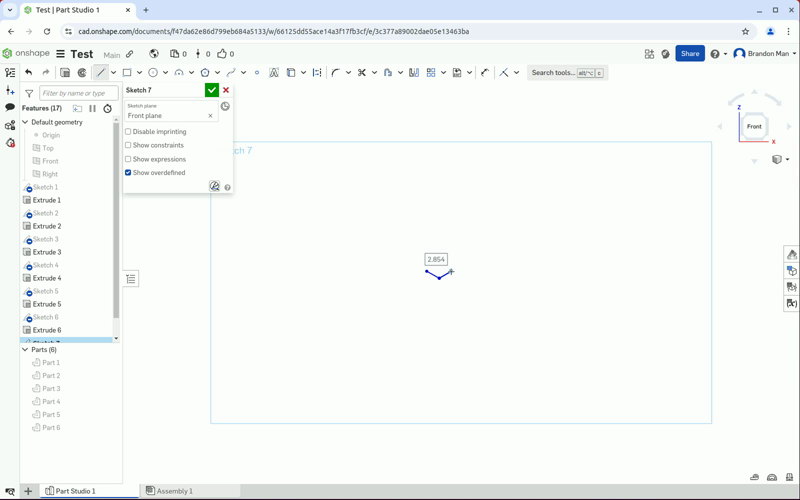
mouse_move(481, 271)
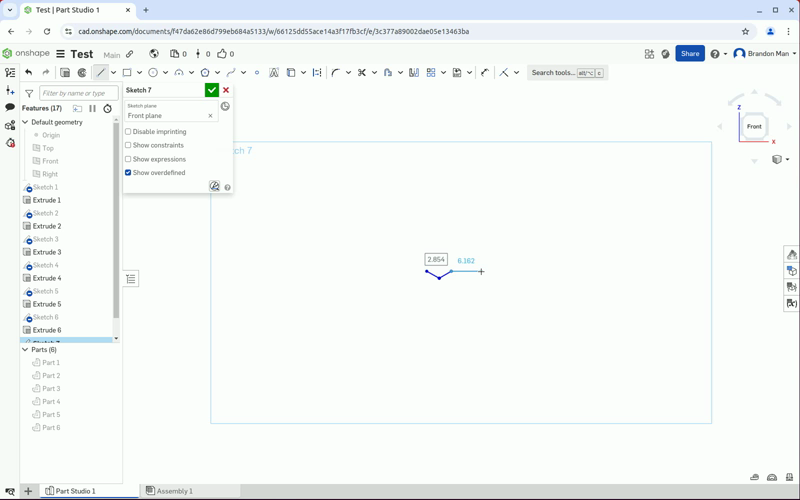
mouse_move(451, 257)
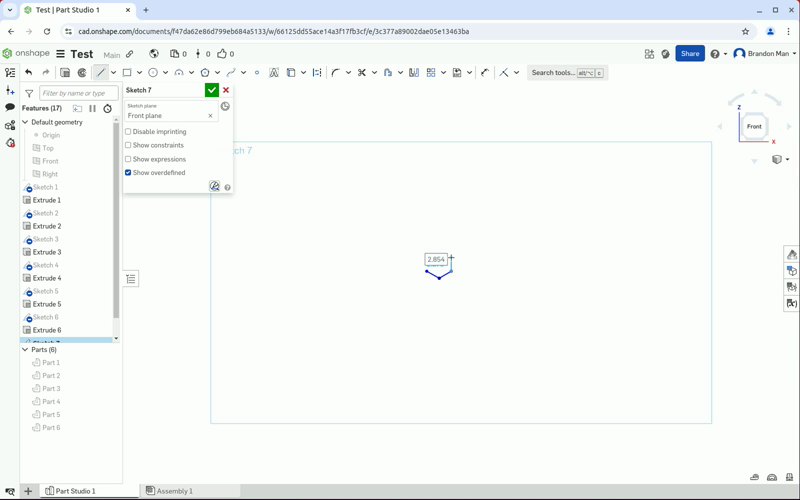
click(451, 257)
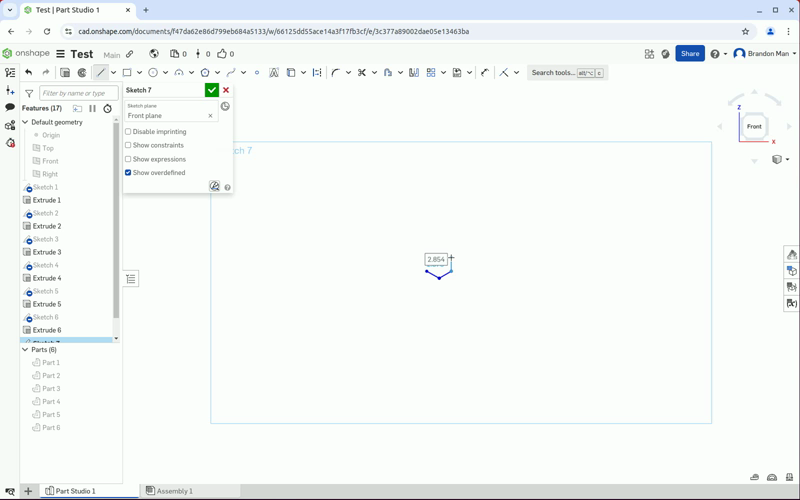
key_up(shift)
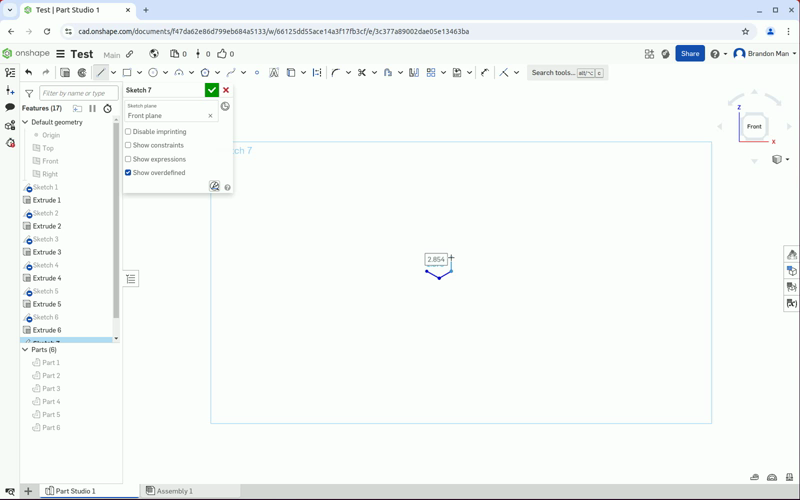
key_down(shift)
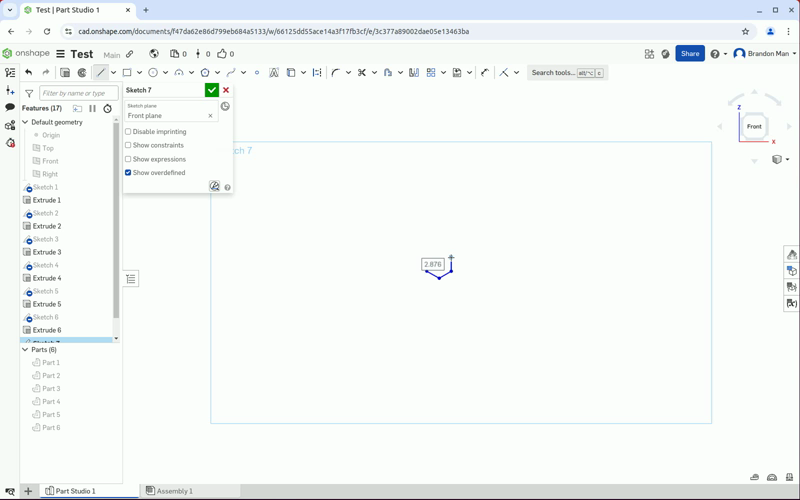
mouse_move(481, 257)
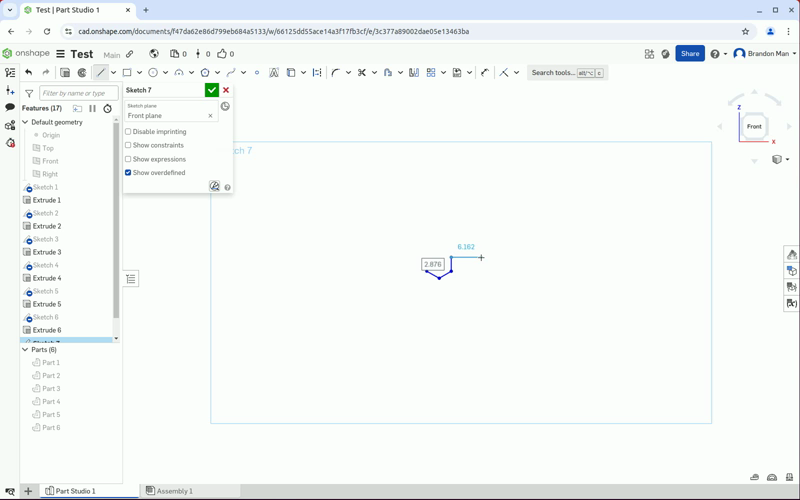
mouse_move(439, 250)
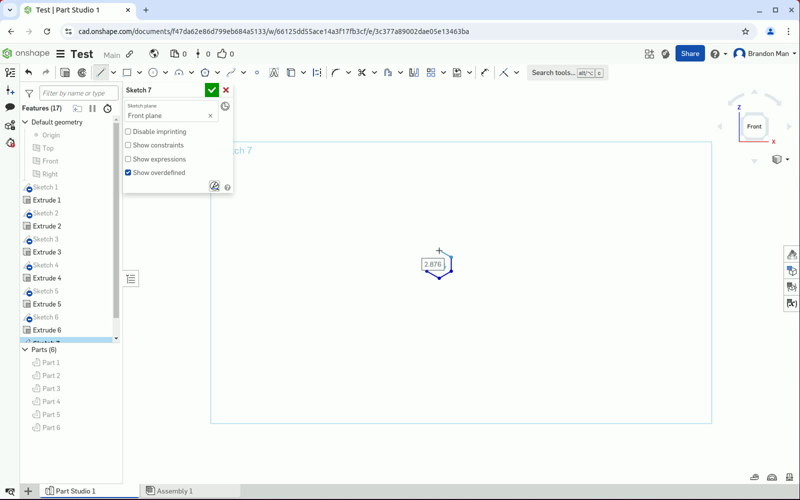
click(439, 250)
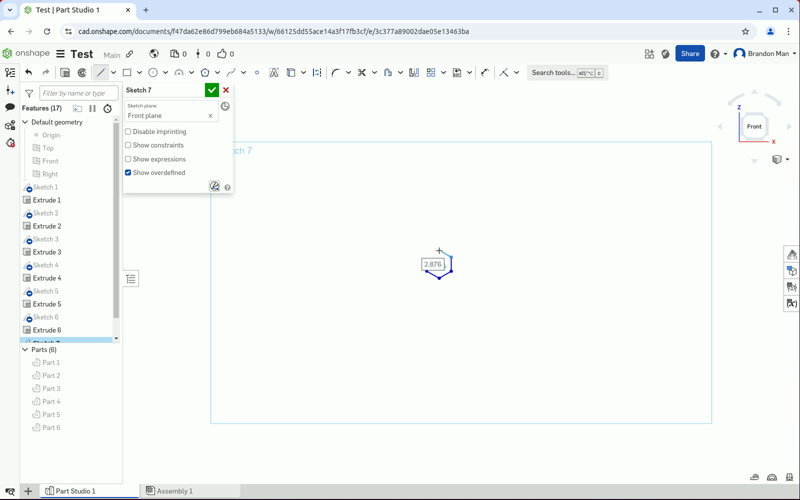
key_up(shift)
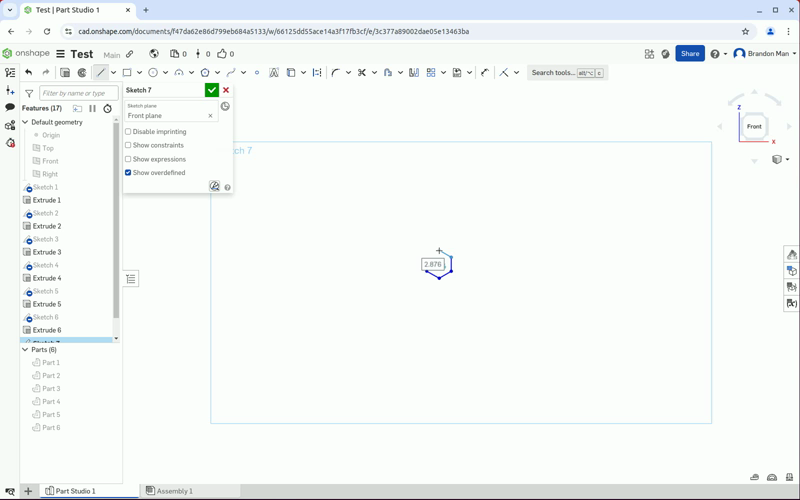
key_down(shift)
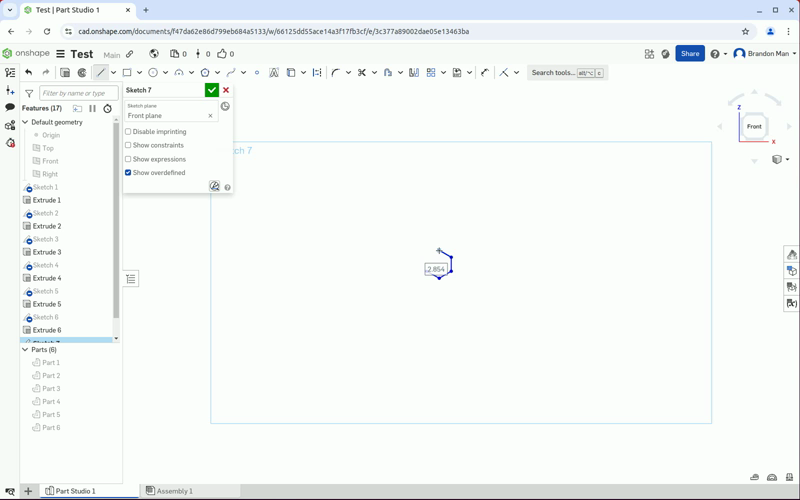
mouse_move(469, 250)
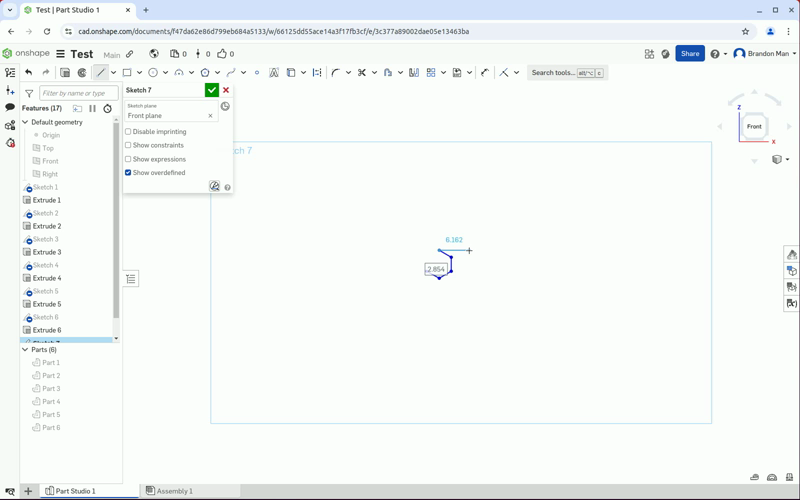
mouse_move(426, 257)
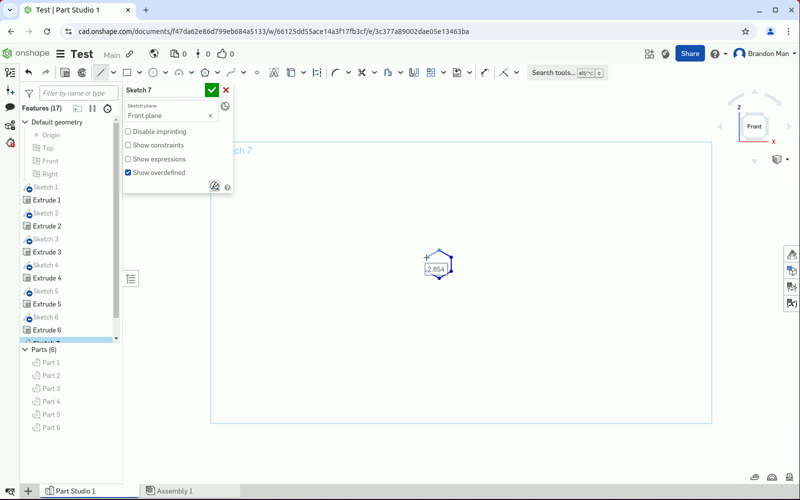
click(426, 257)
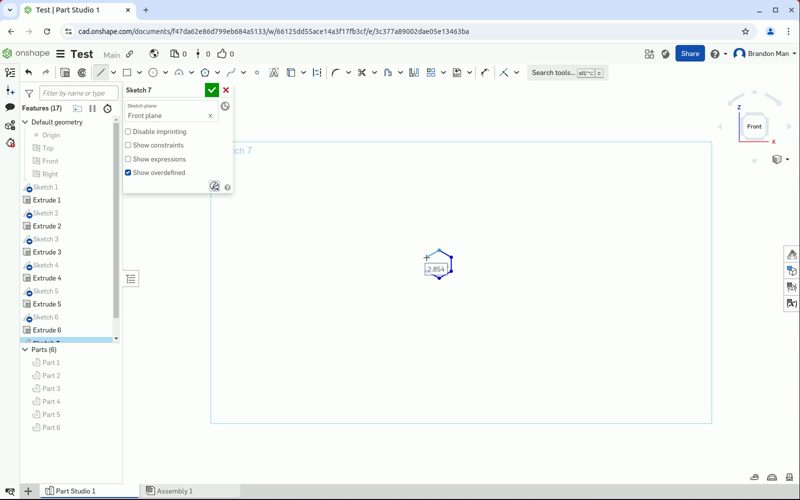
key_up(shift)
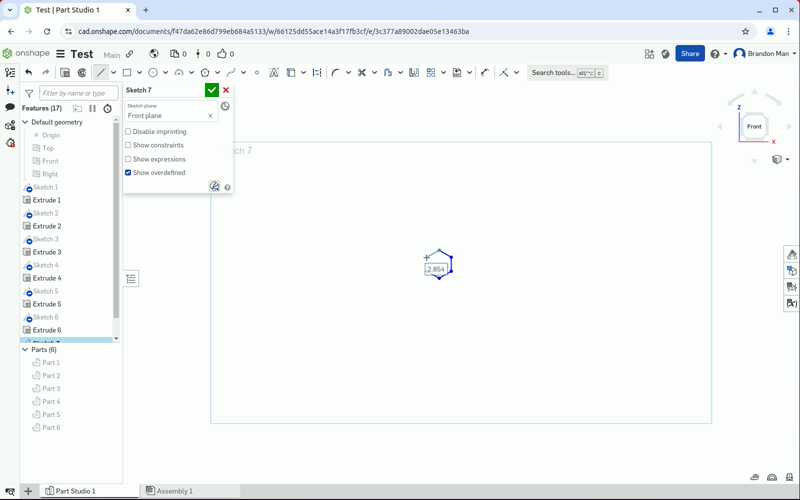
mouse_move(456, 257)
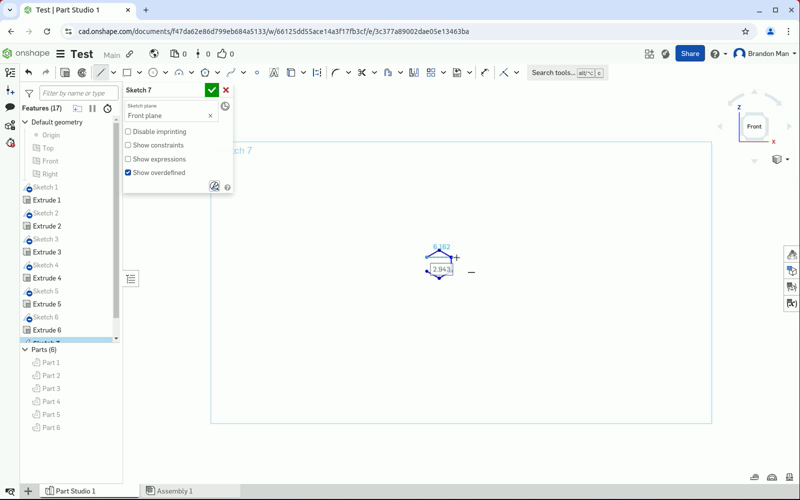
key_down(shift)
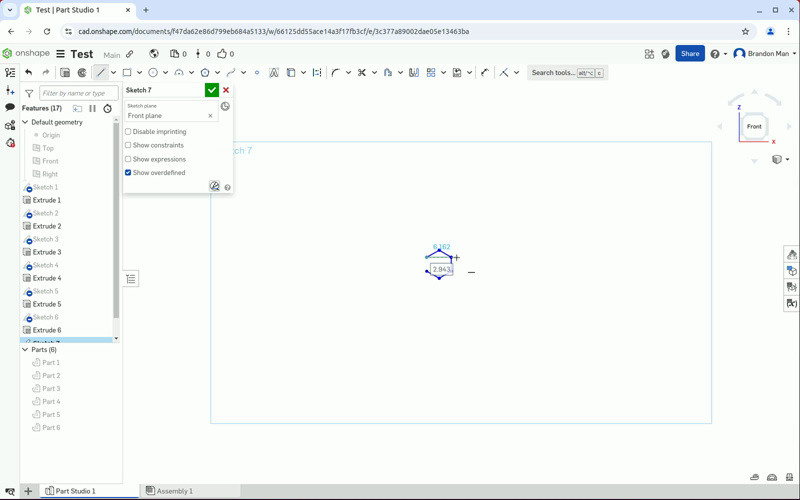
mouse_move(426, 271)
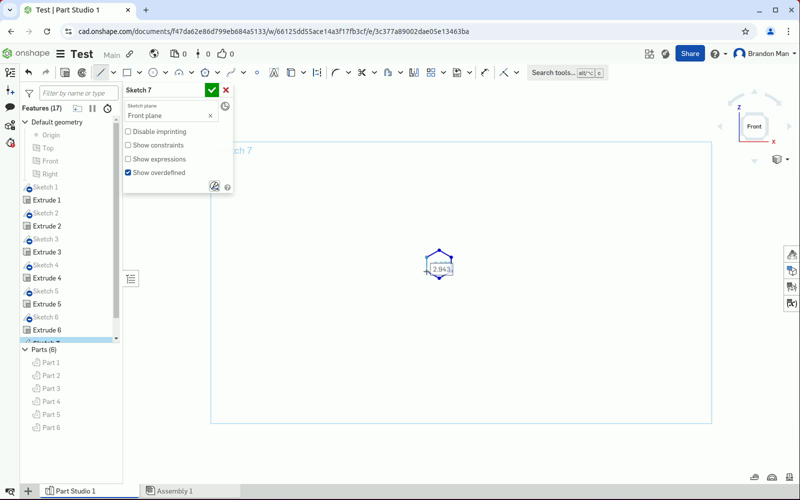
key_up(shift)
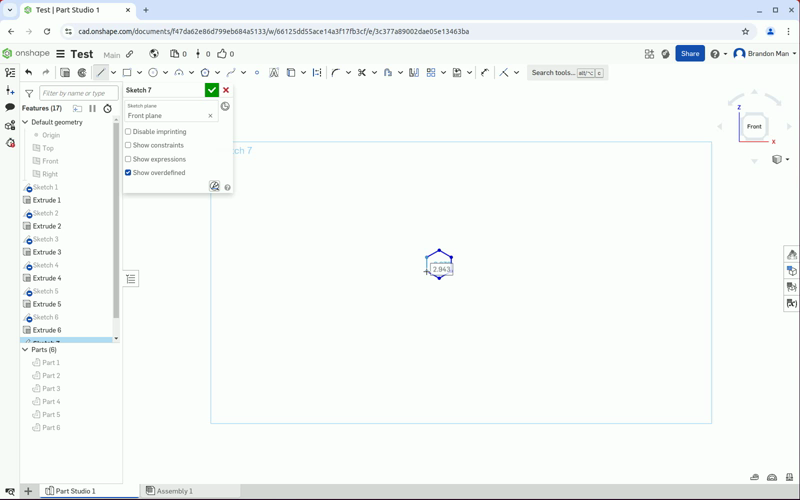
click(426, 271)
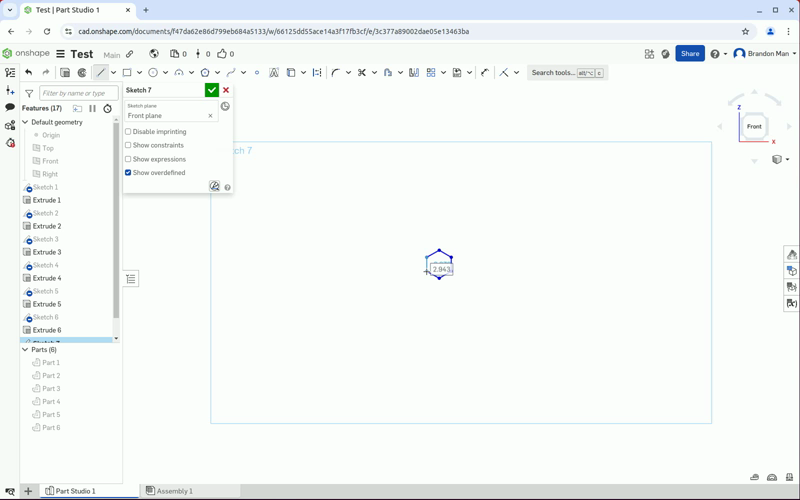
key(esc)
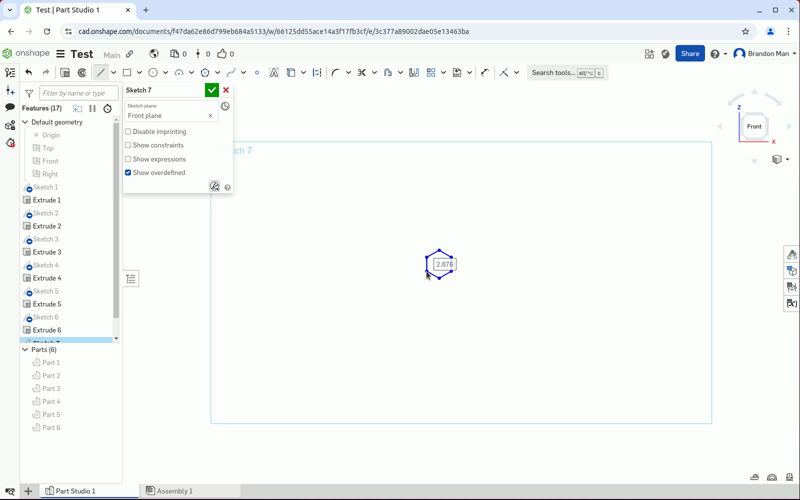
mouse_move(439, 273)
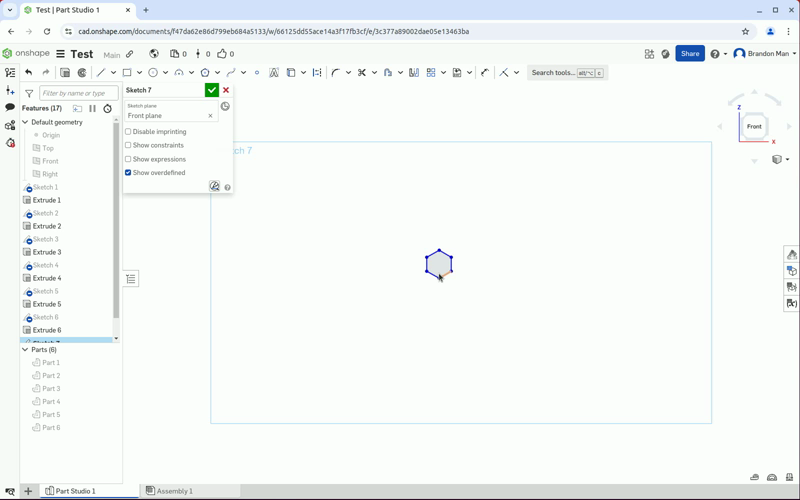
scroll(6)
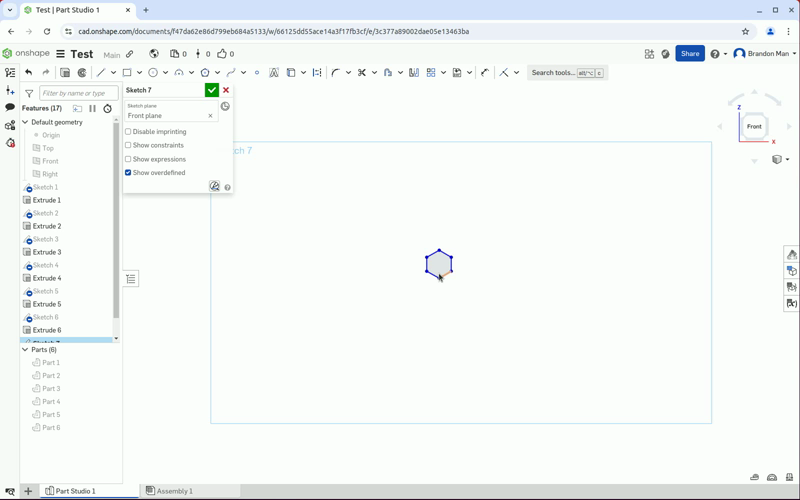
scroll(6)
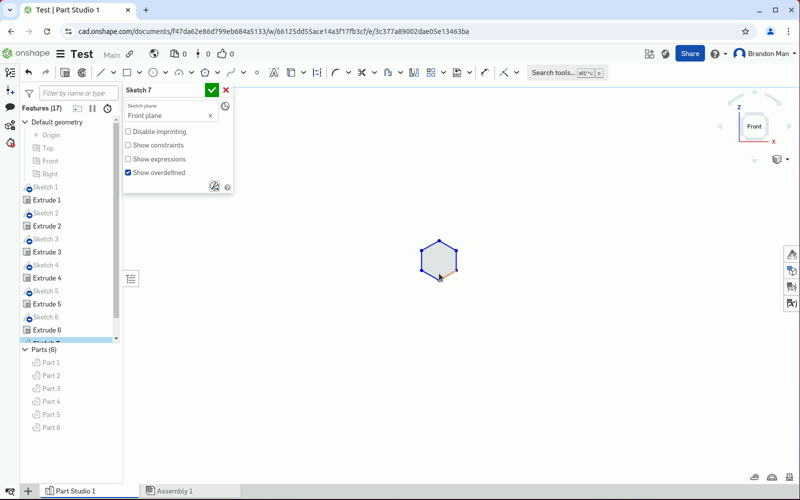
scroll(6)
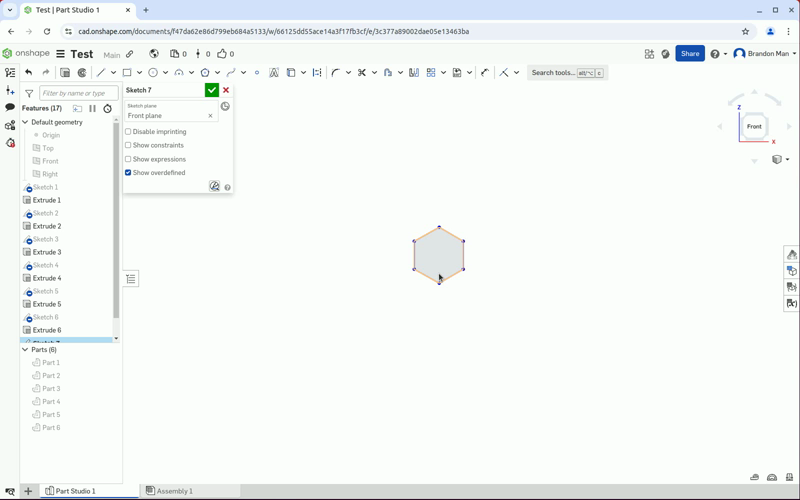
scroll(6)
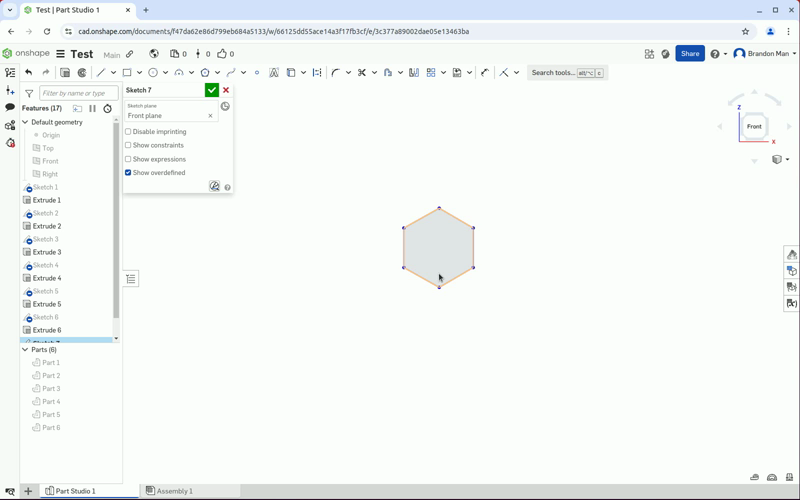
scroll(6)
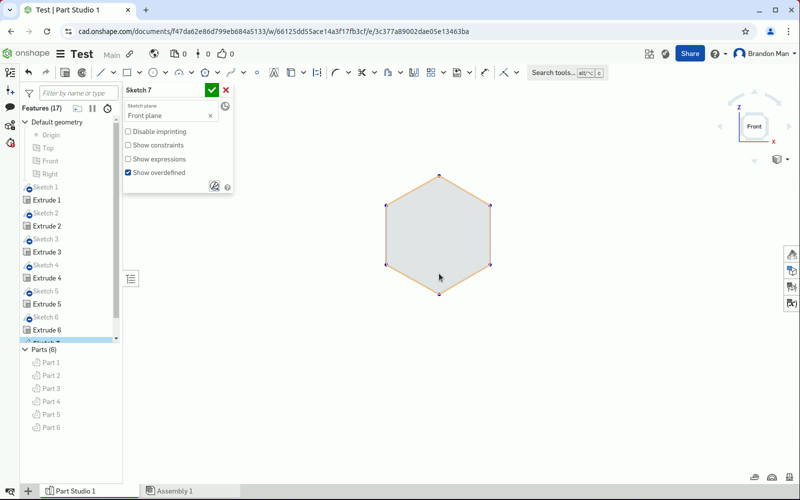
scroll(6)
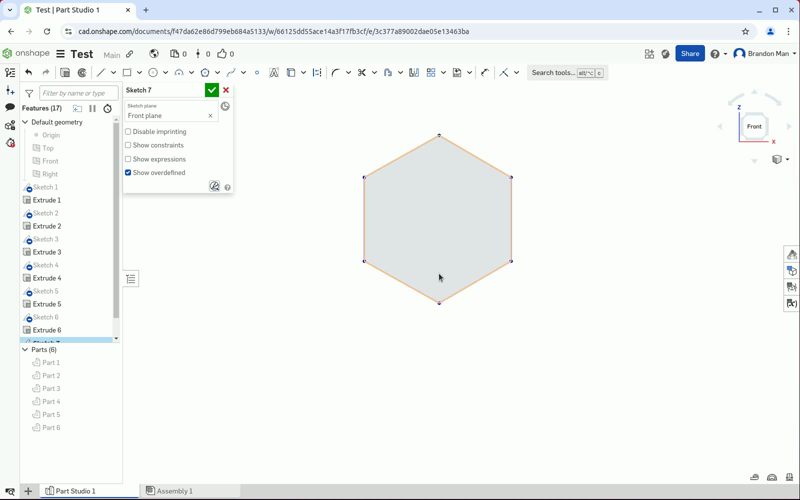
scroll(6)
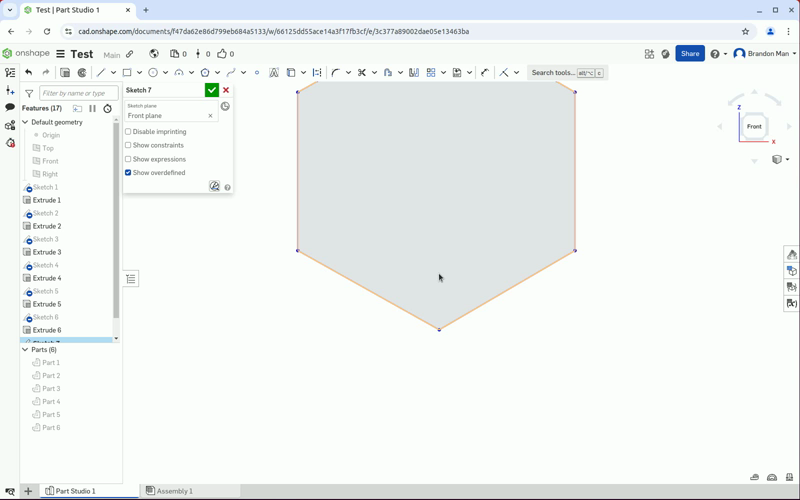
click(439, 273)
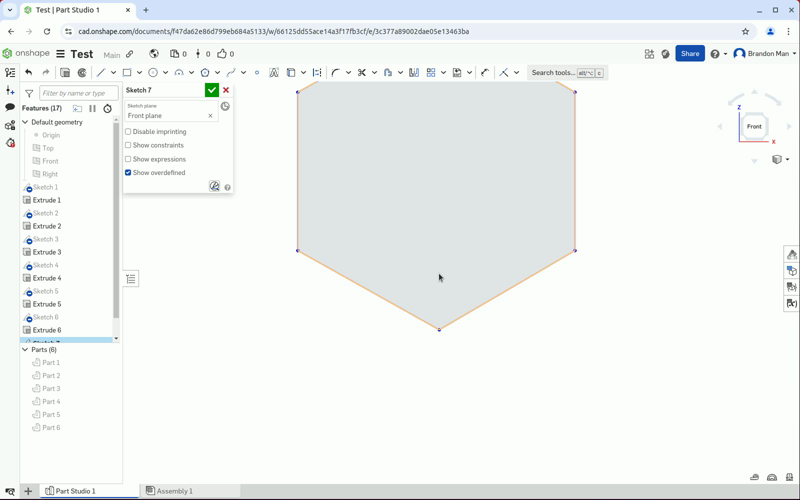
scroll(-6)
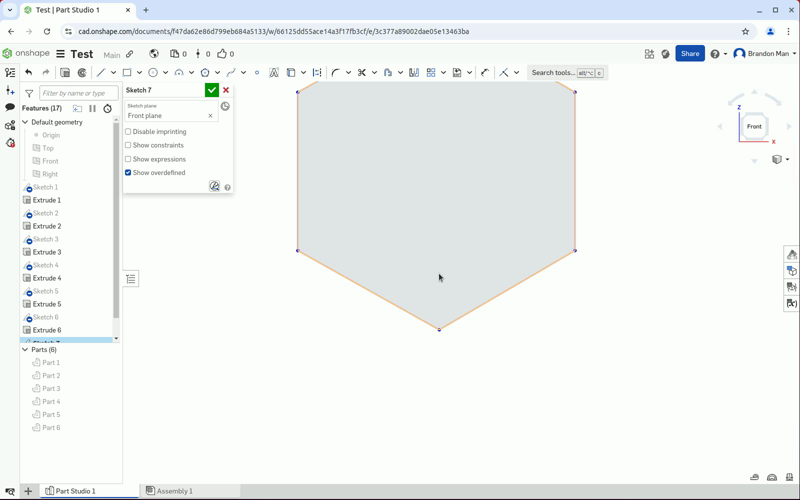
scroll(-6)
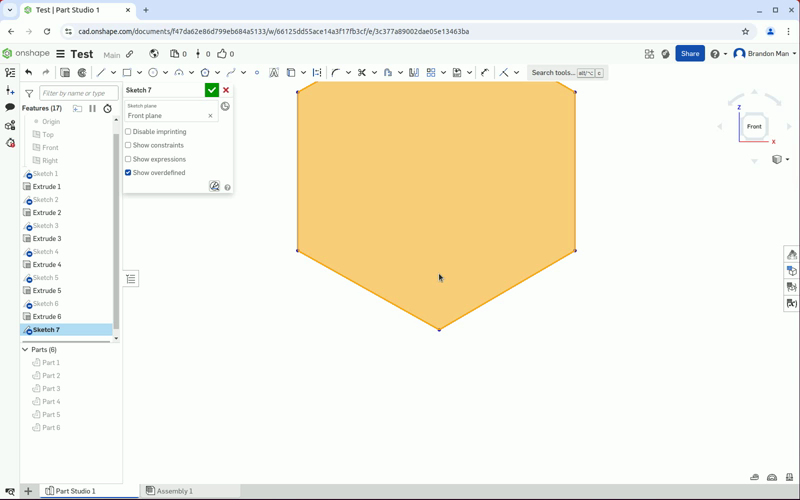
scroll(-6)
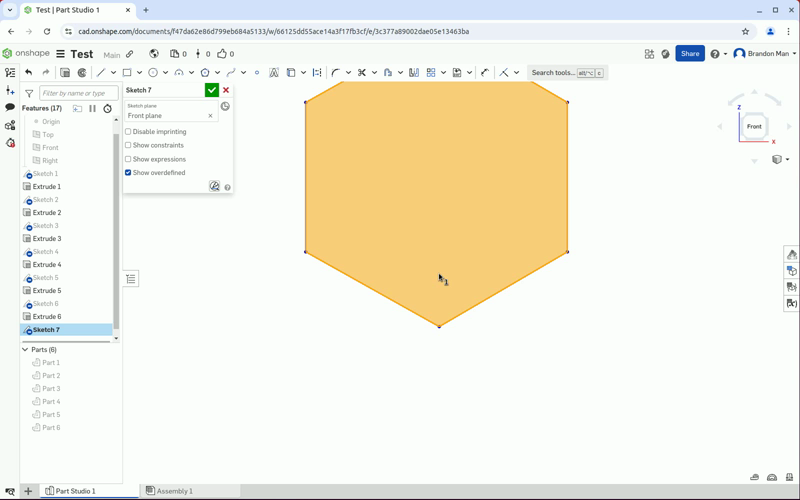
scroll(-6)
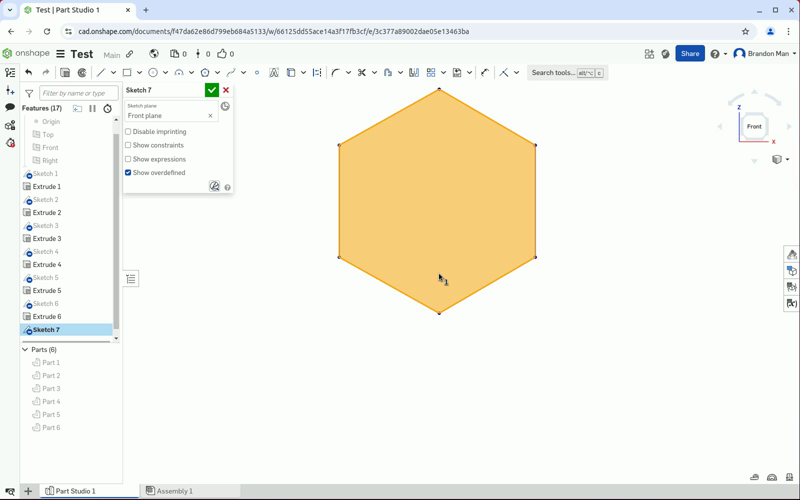
scroll(-6)
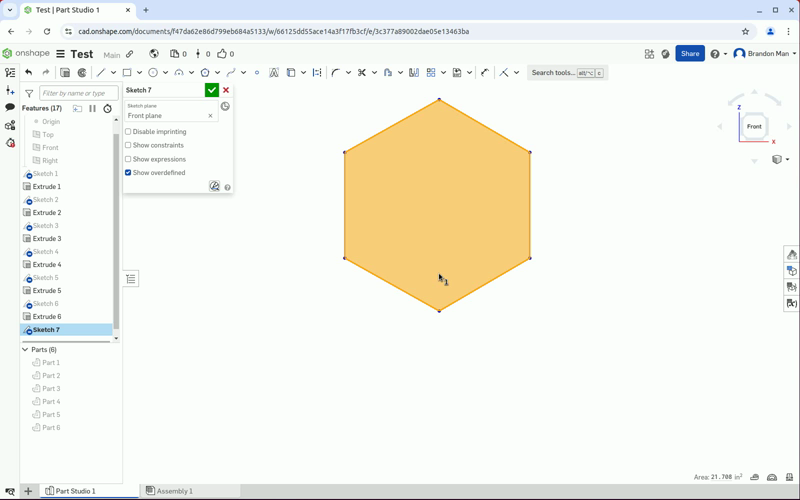
scroll(-6)
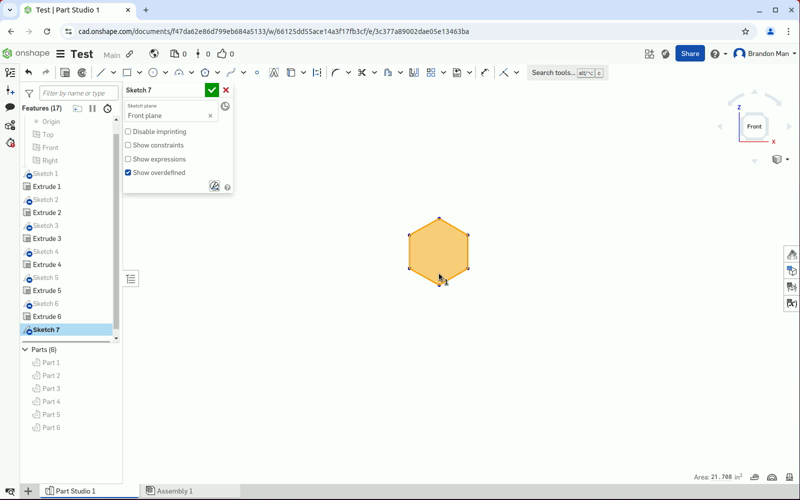
scroll(-6)
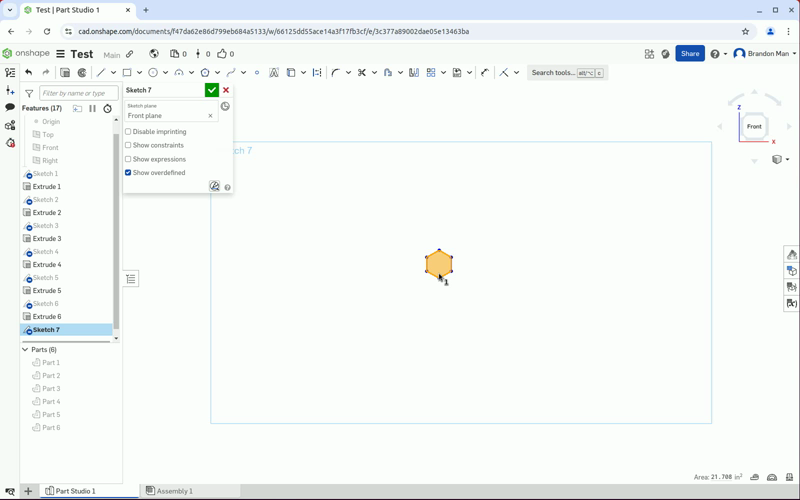
mouse_move(73, 352)
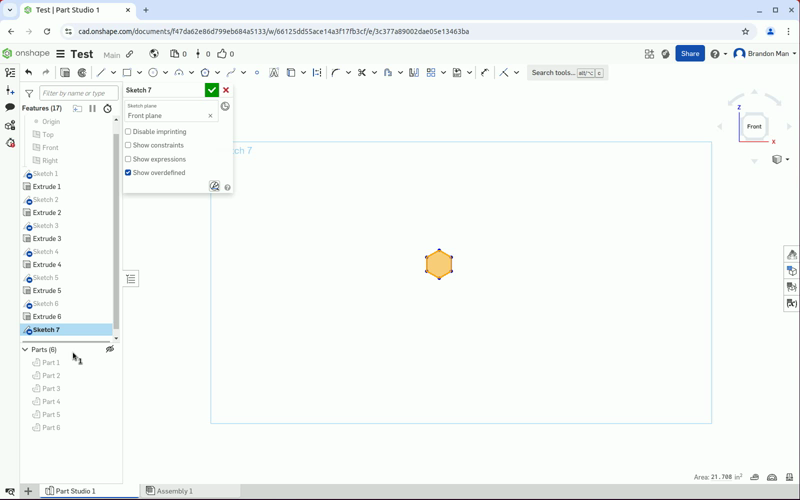
key(shift+y)
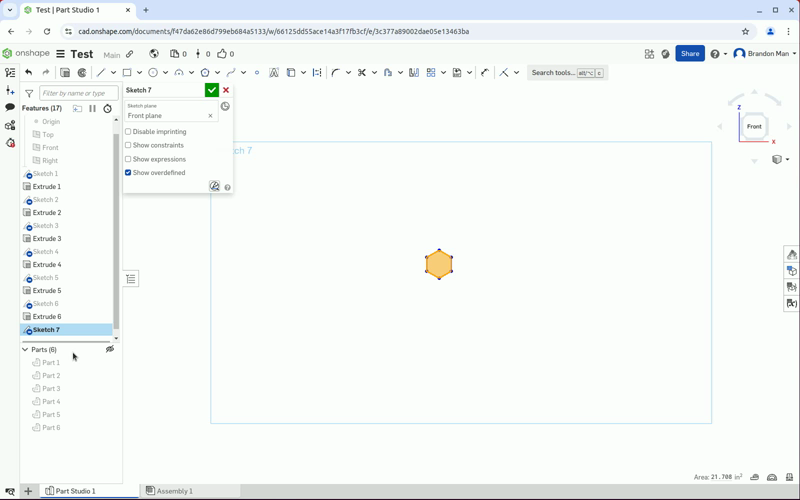
key(shift+e)
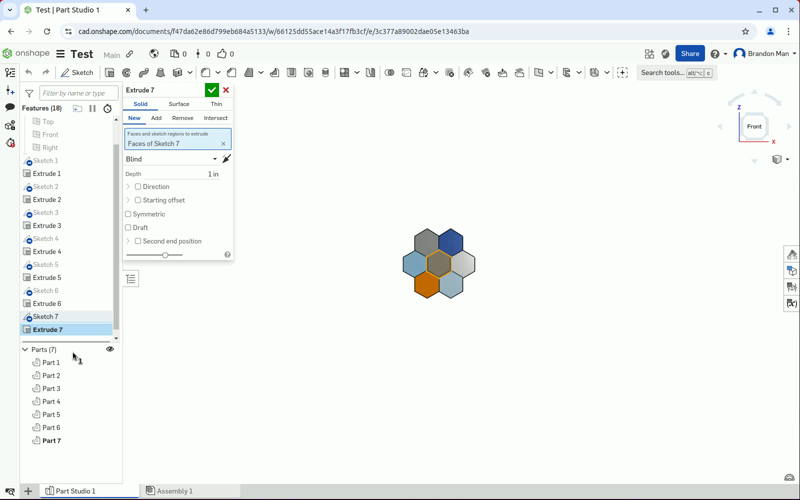
mouse_move(143, 106)
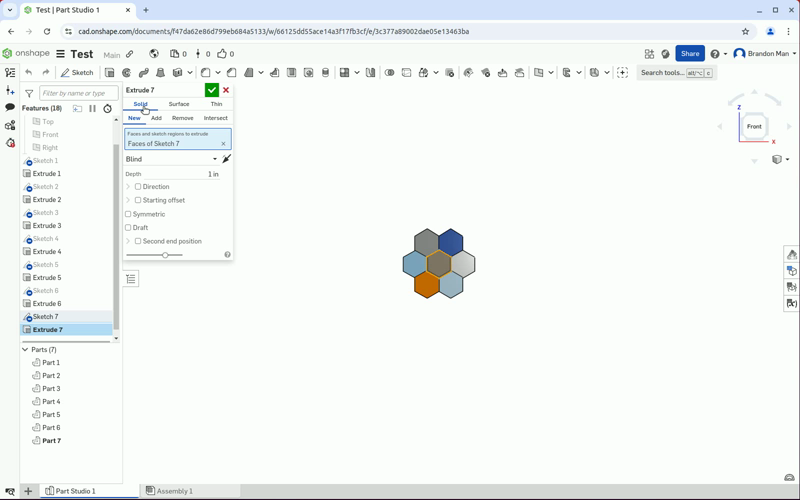
click(143, 106)
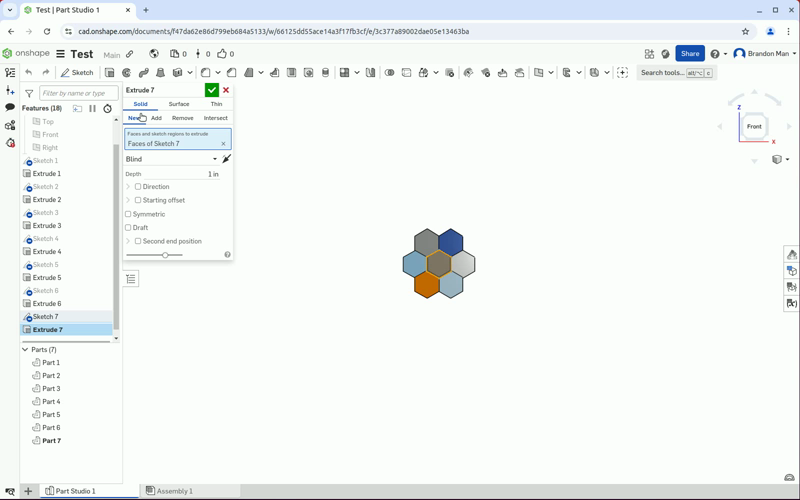
mouse_move(137, 120)
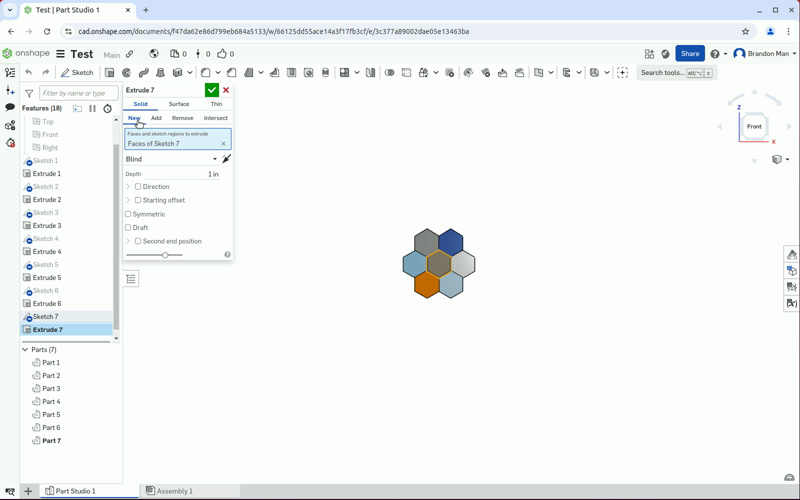
click(137, 120)
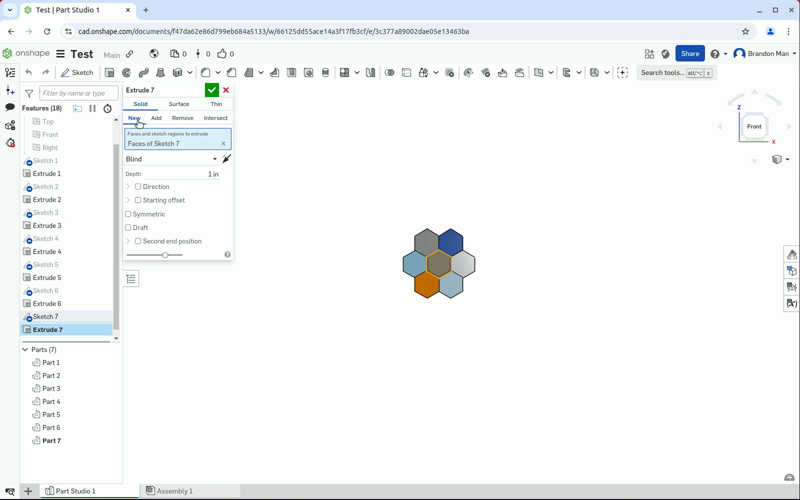
key(tab, 4)
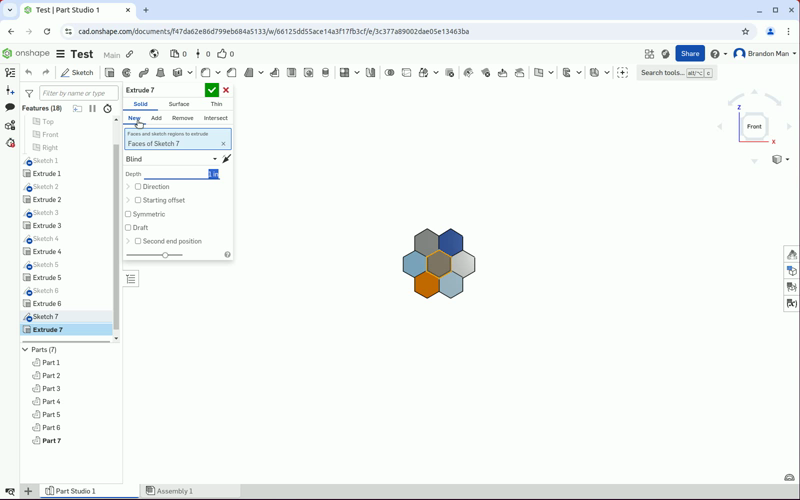
text(23.108)
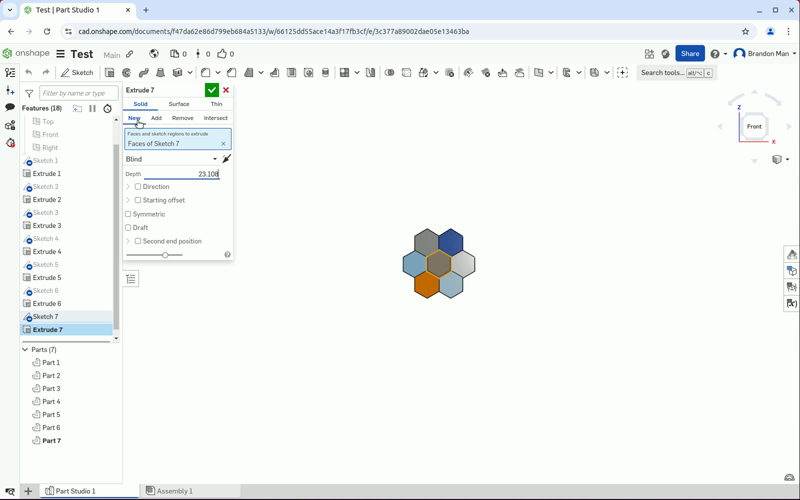
key(enter)
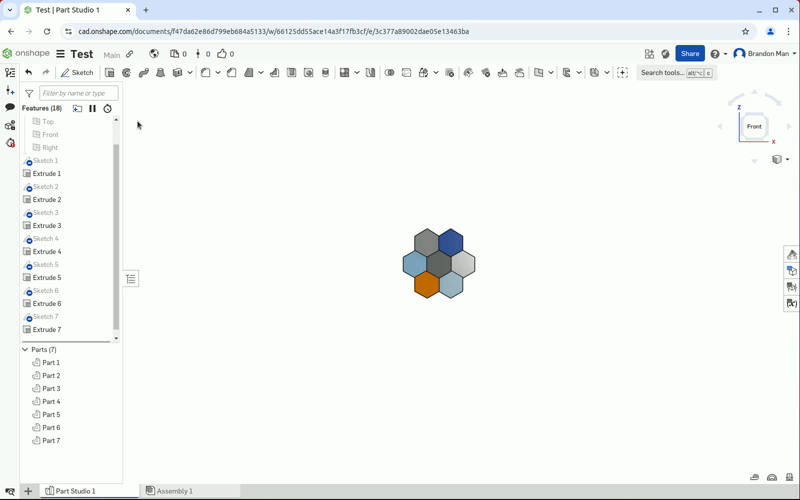
key(shift+h)
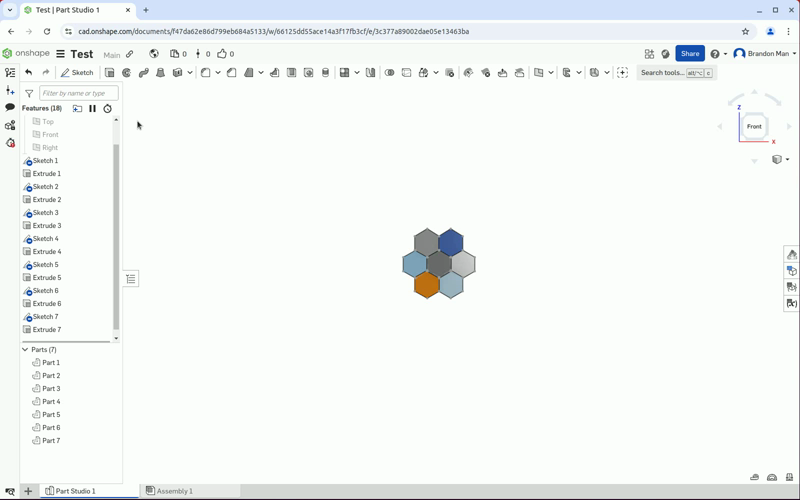
key(shift+h)
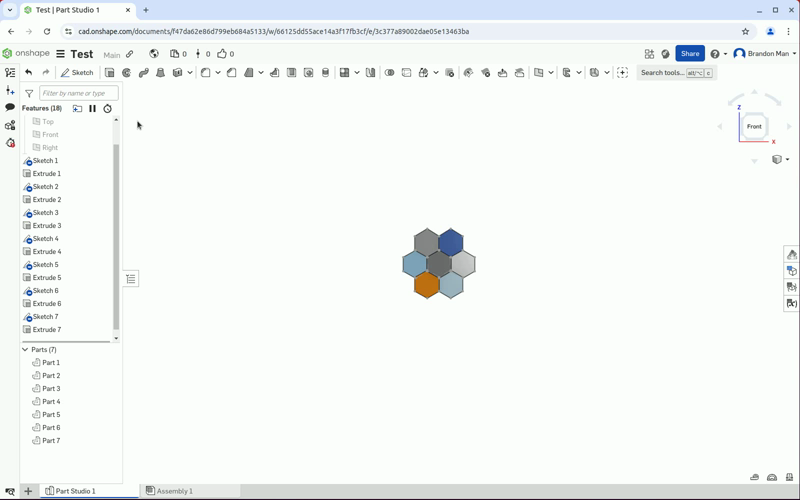
key(shift+7)
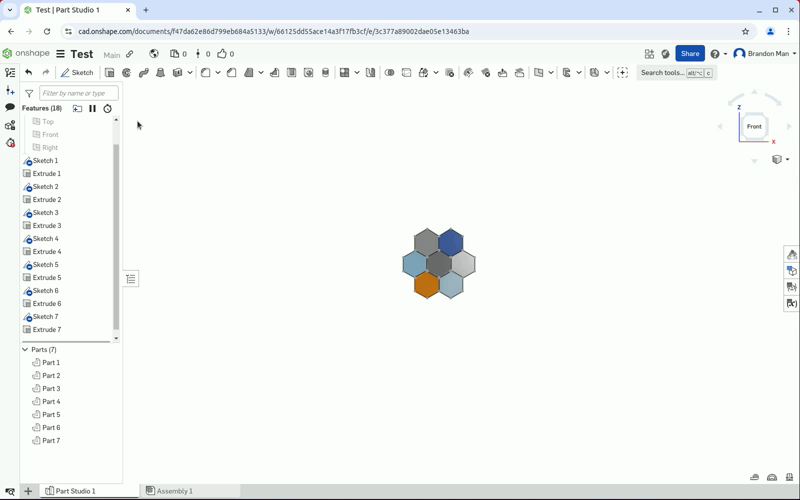
key(left, 2)
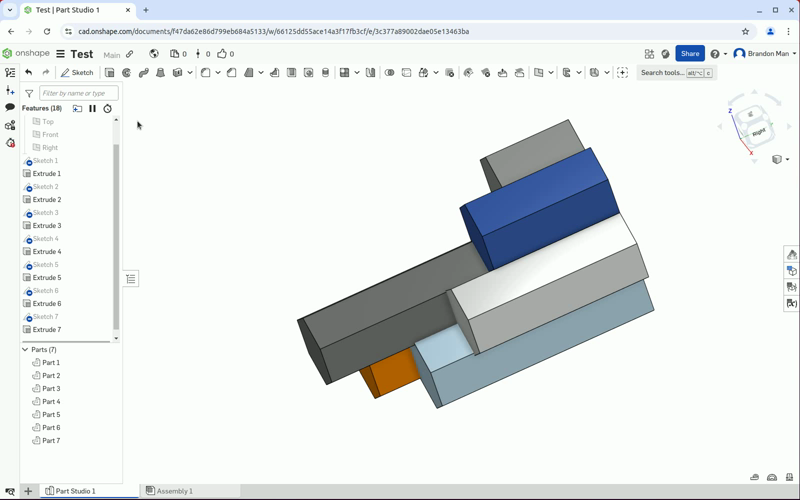
key(down, 2)
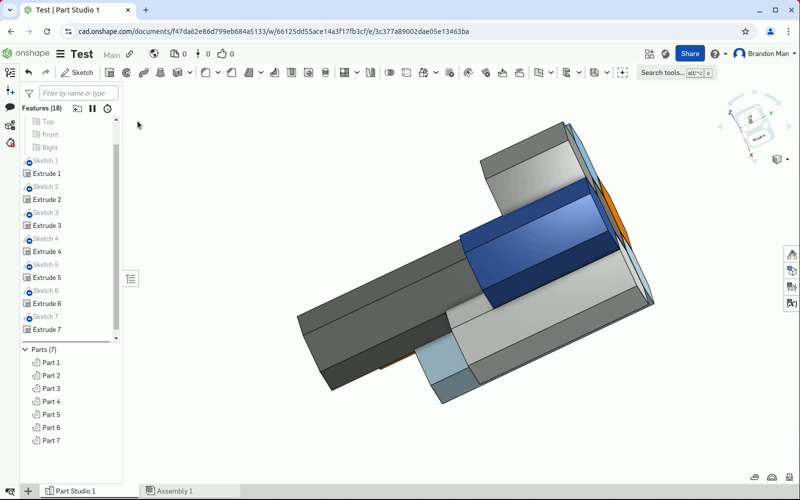
key(up, 2)
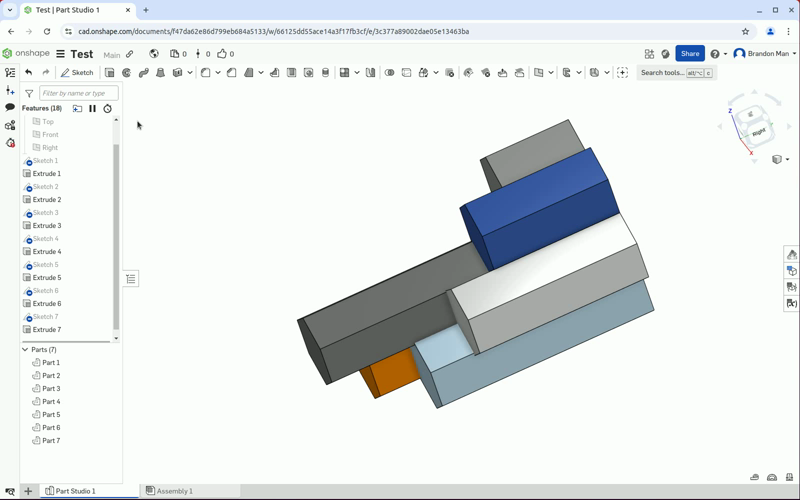
key(right, 2)
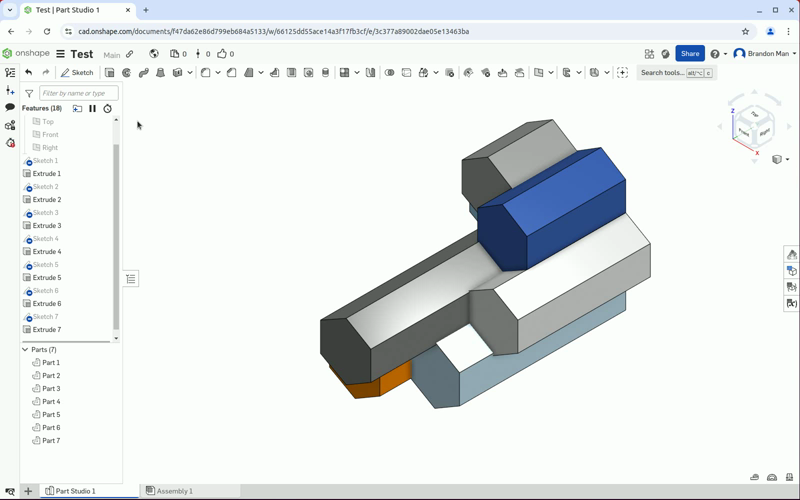
mouse_move(69, 163)
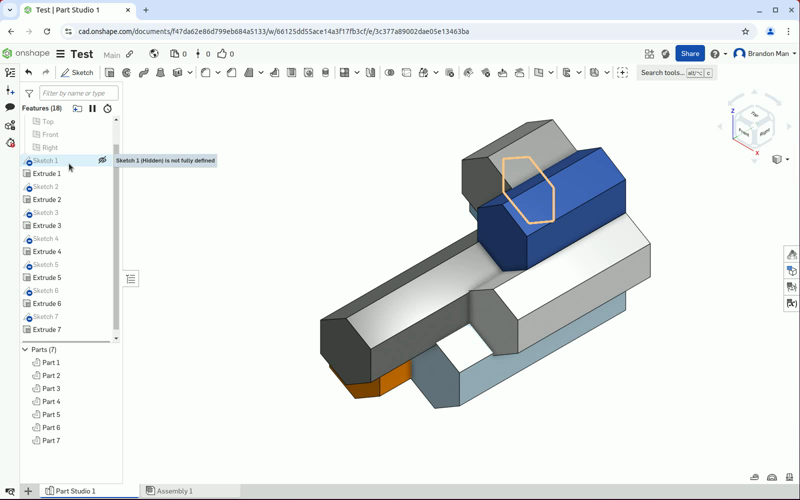
click(69, 163)